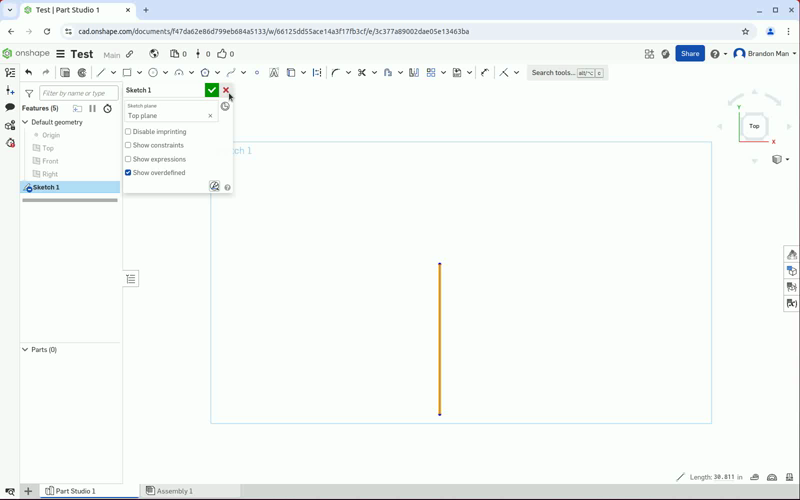
key(shift+h)
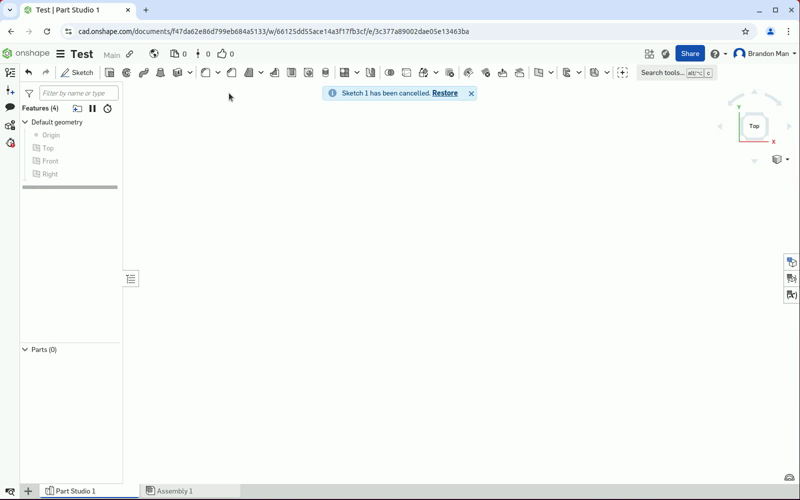
mouse_move(73, 352)
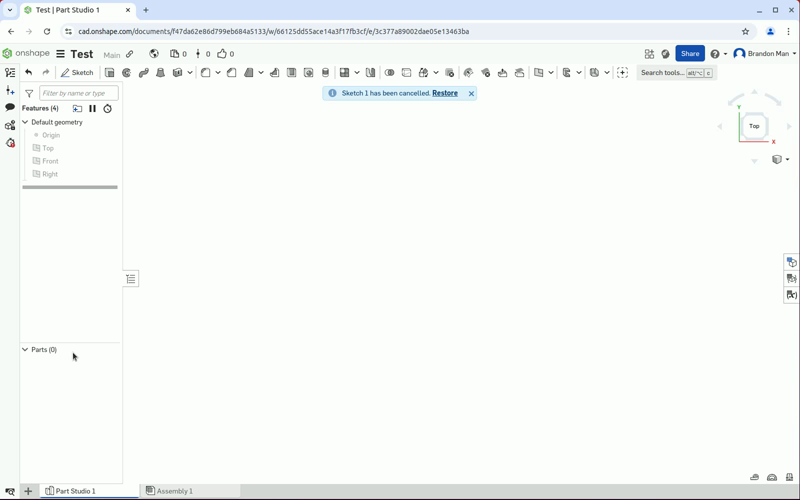
key(y)
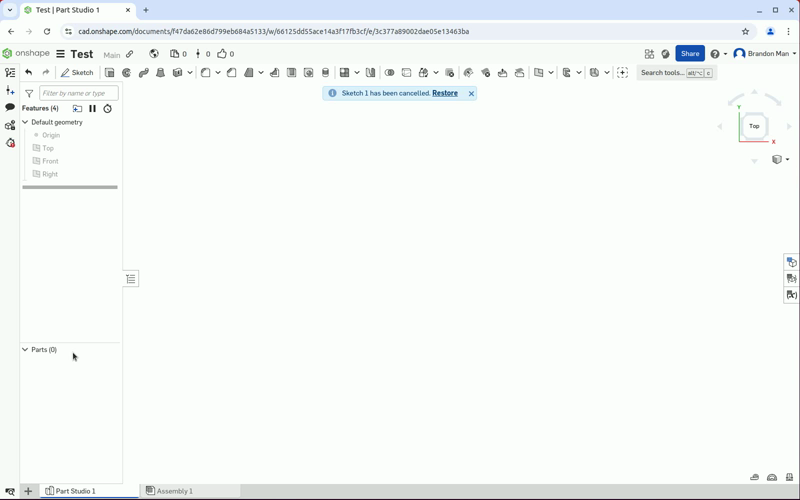
key(shift+p)
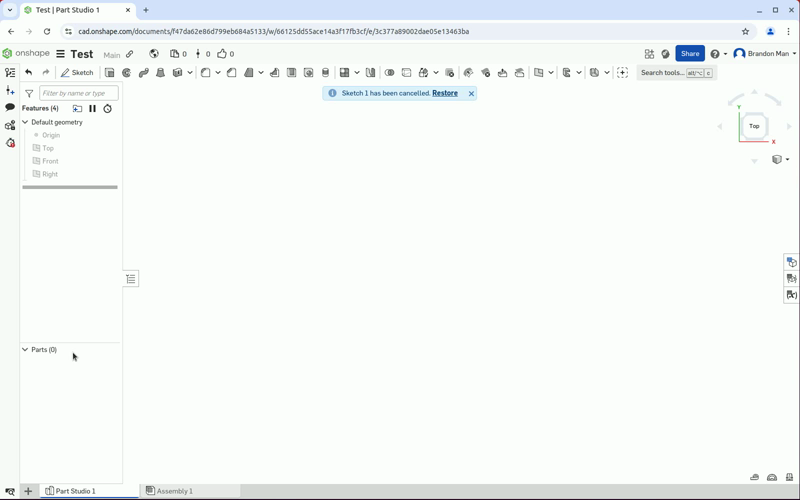
key(space)
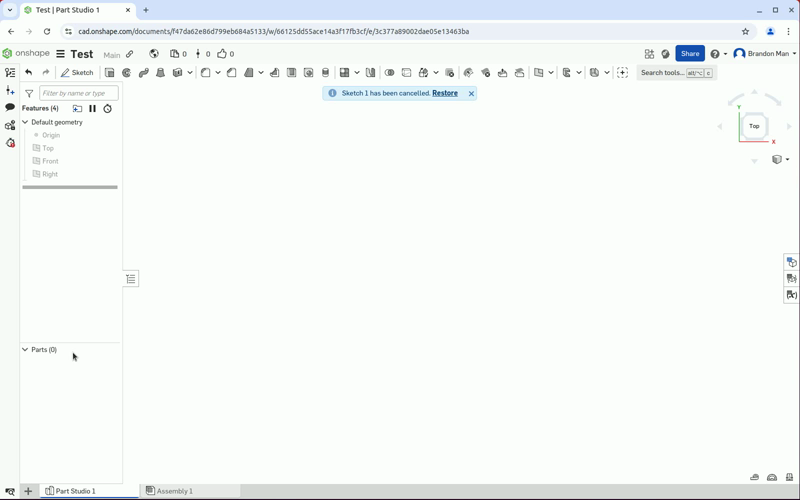
key_down(shift)
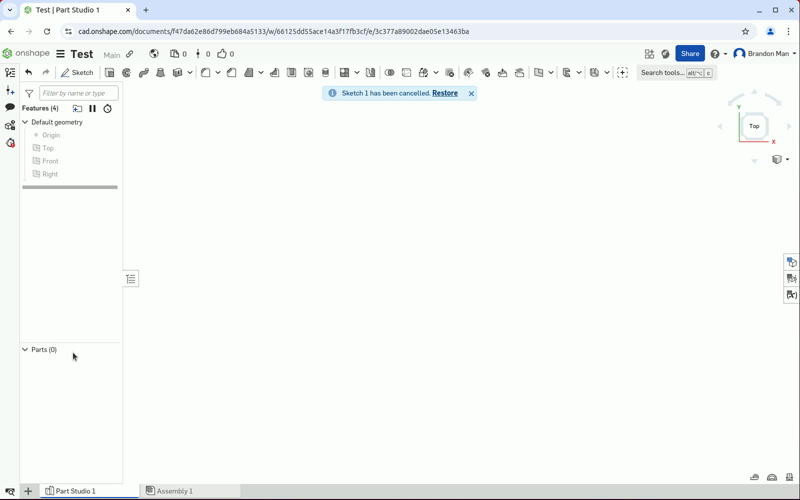
key(up)
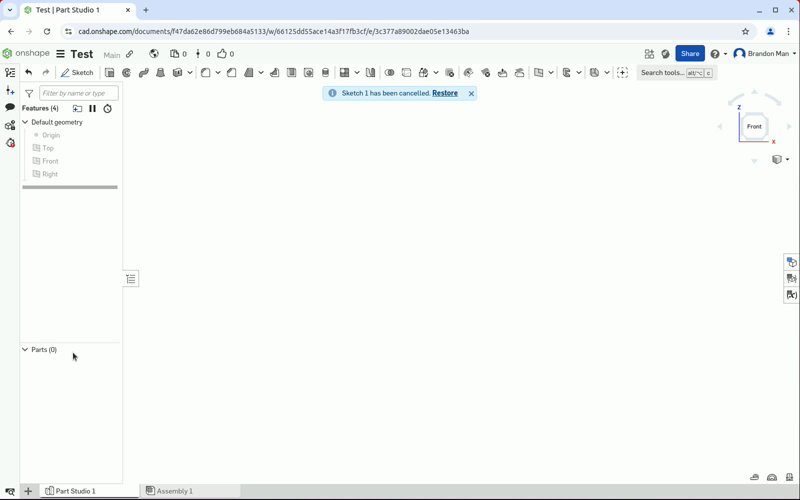
key_up(shift)
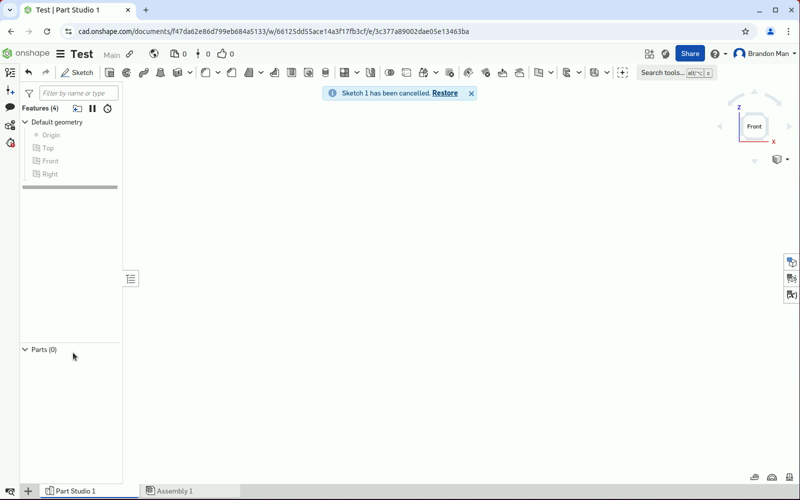
mouse_move(73, 352)
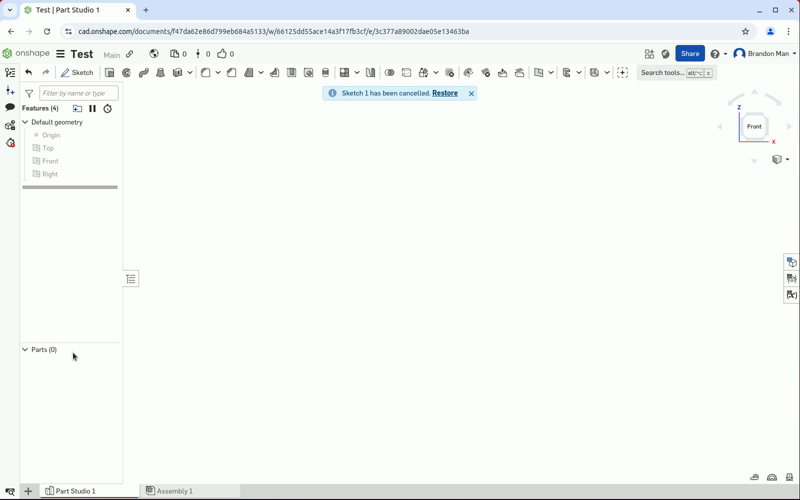
key(shift+y)
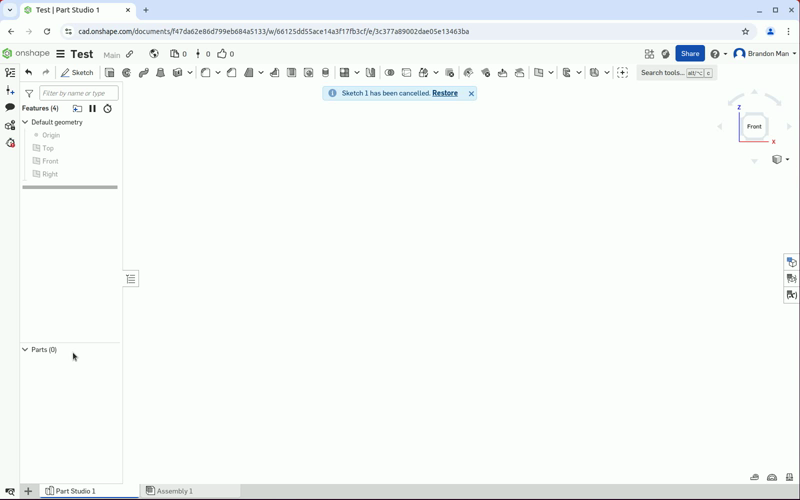
key(shift+s)
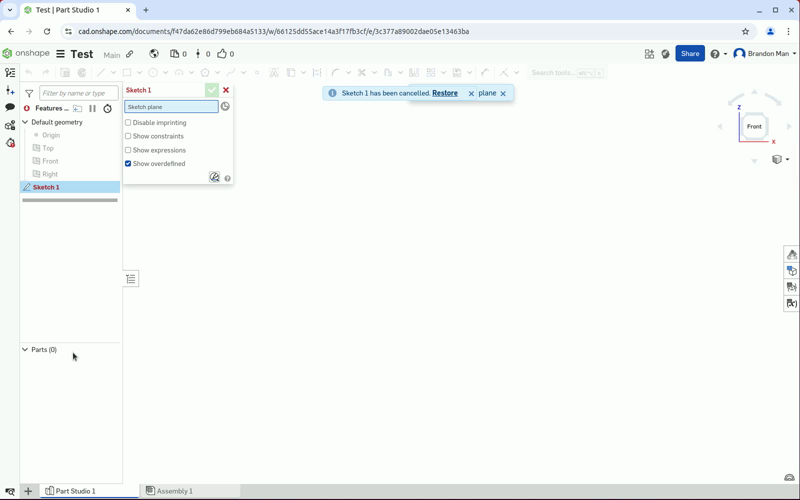
mouse_move(73, 163)
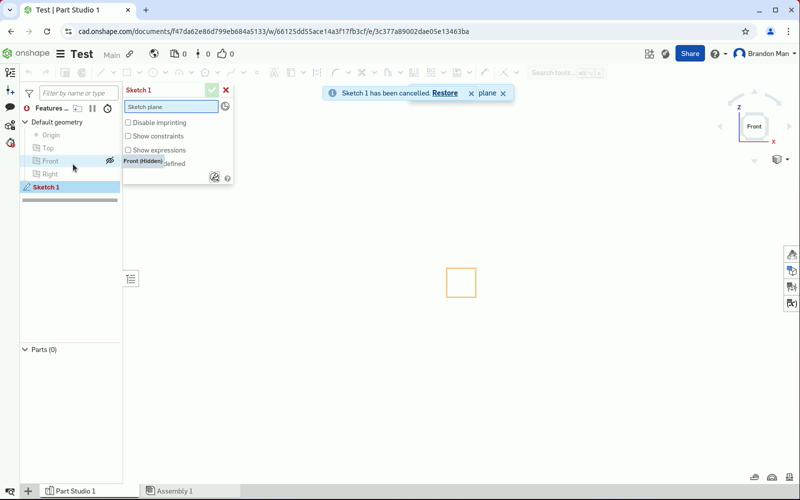
click(73, 163)
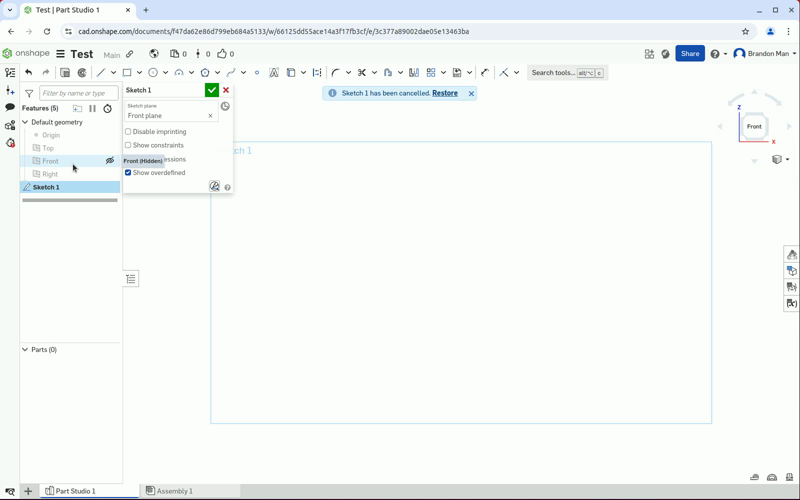
mouse_move(73, 352)
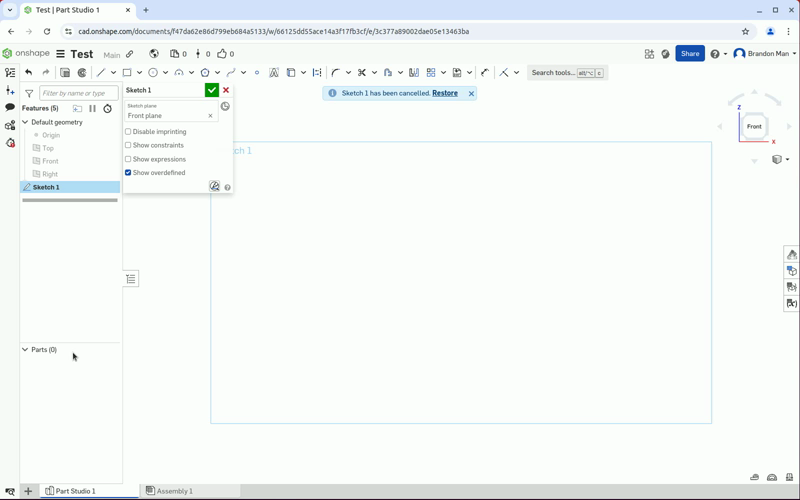
key(y)
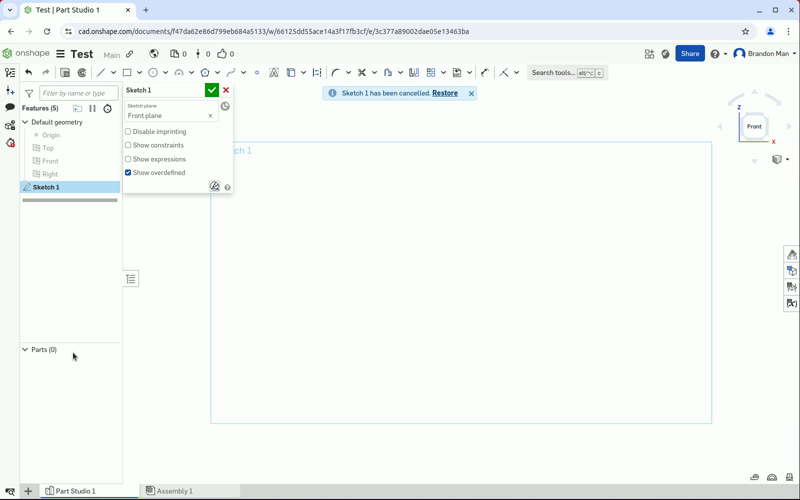
key(l)
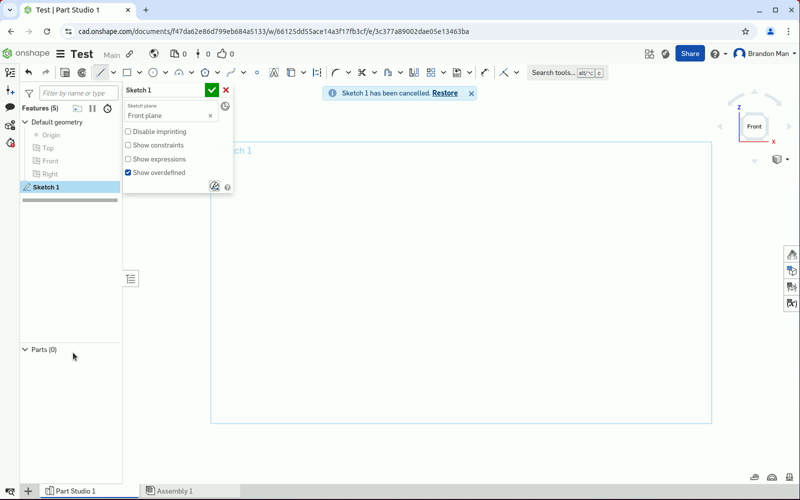
key_down(shift)
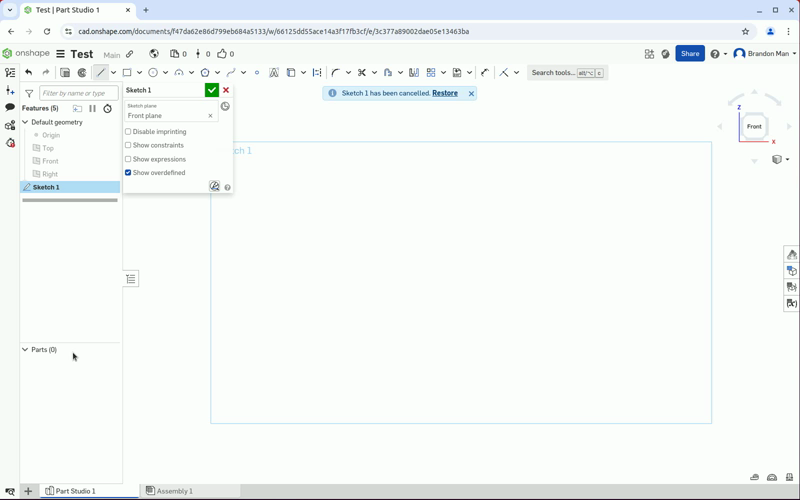
mouse_move(460, 282)
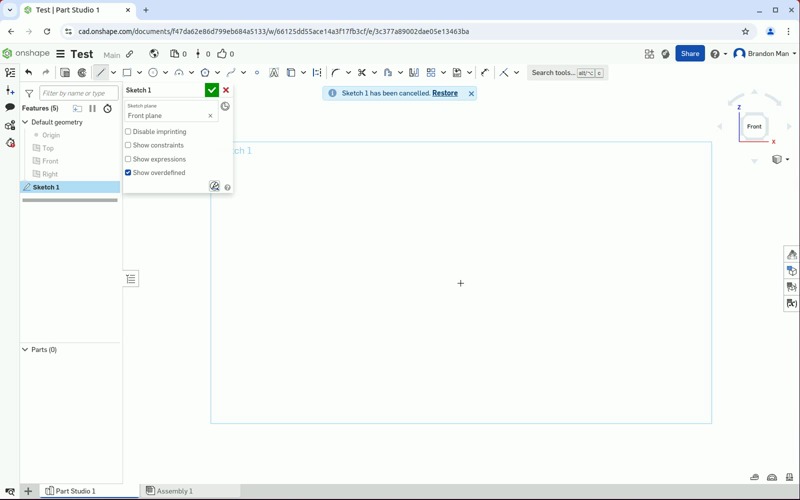
click(460, 282)
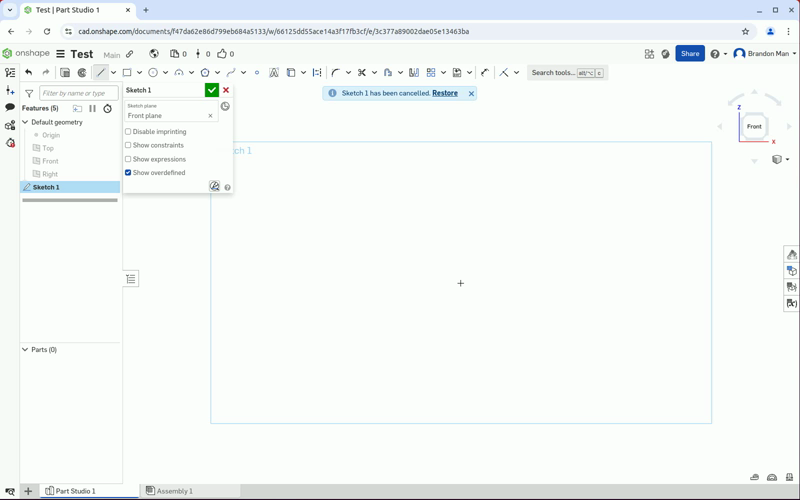
key_up(shift)
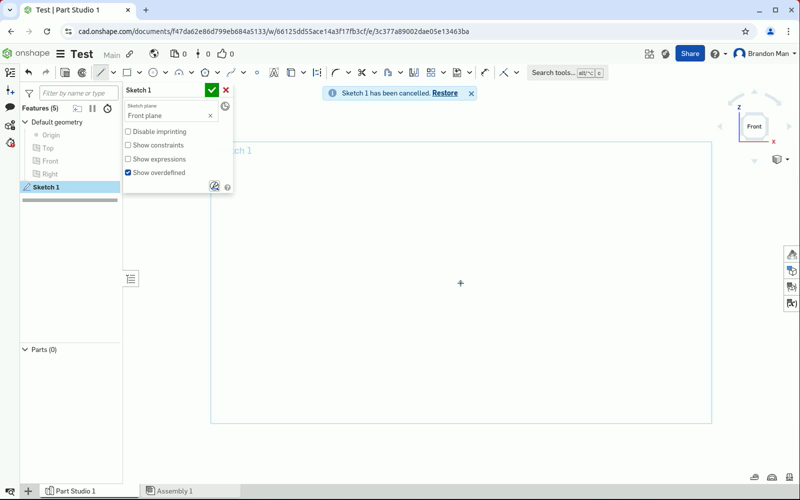
key_down(shift)
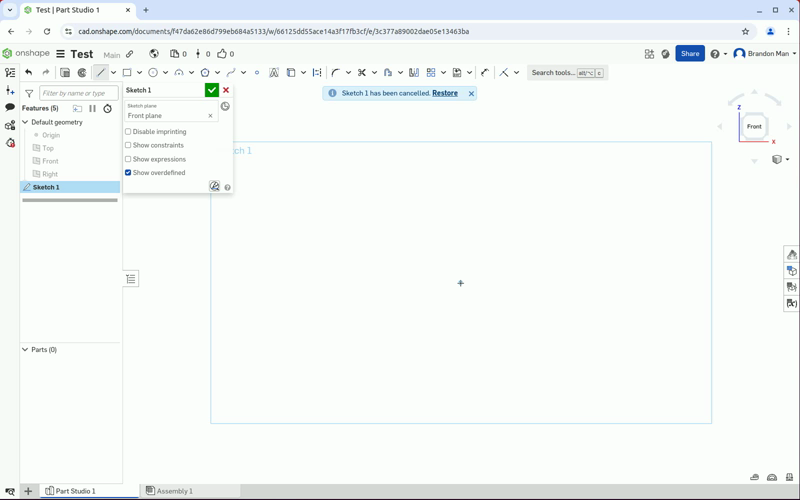
mouse_move(490, 282)
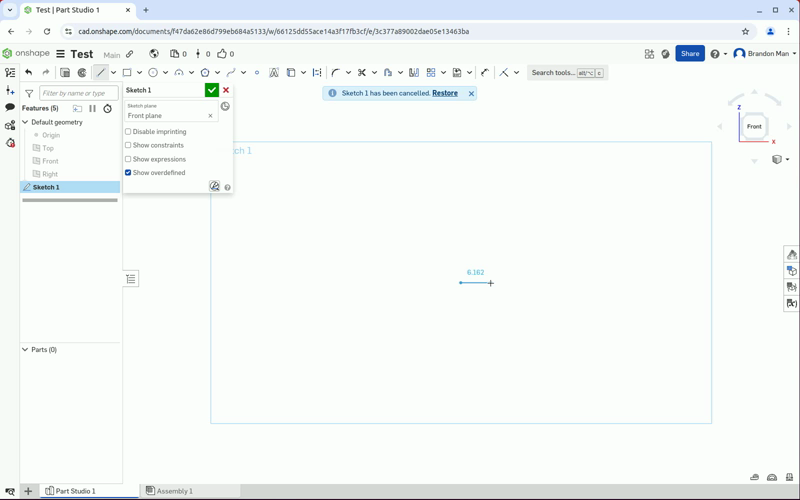
mouse_move(477, 282)
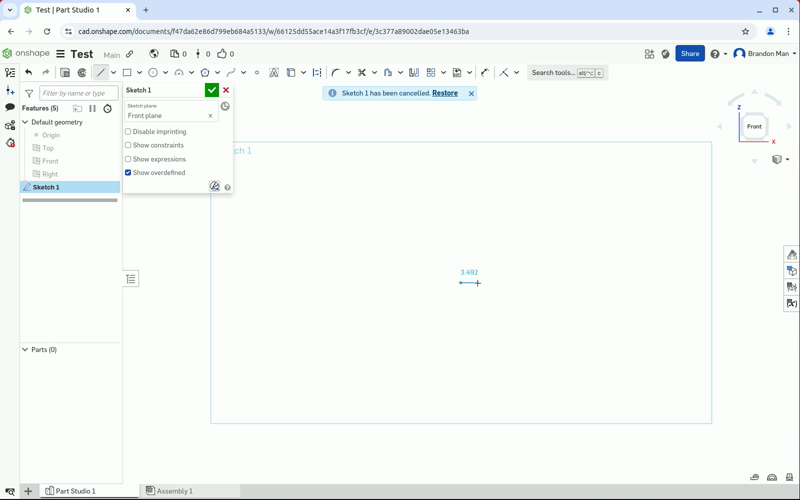
click(477, 282)
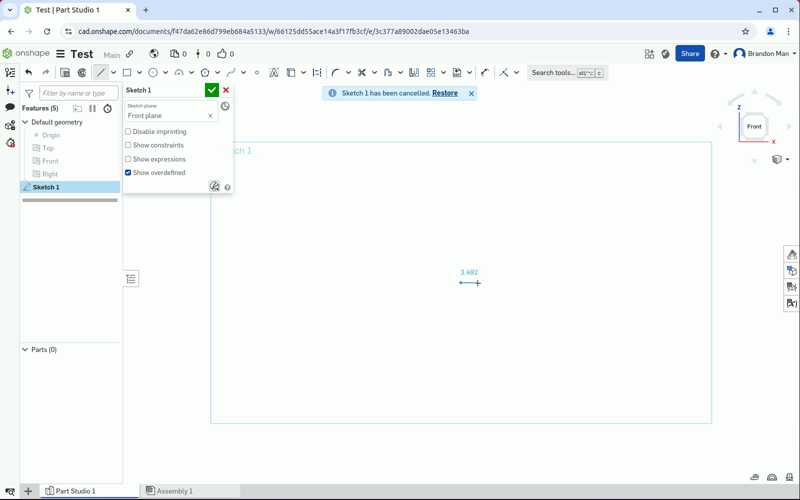
key_up(shift)
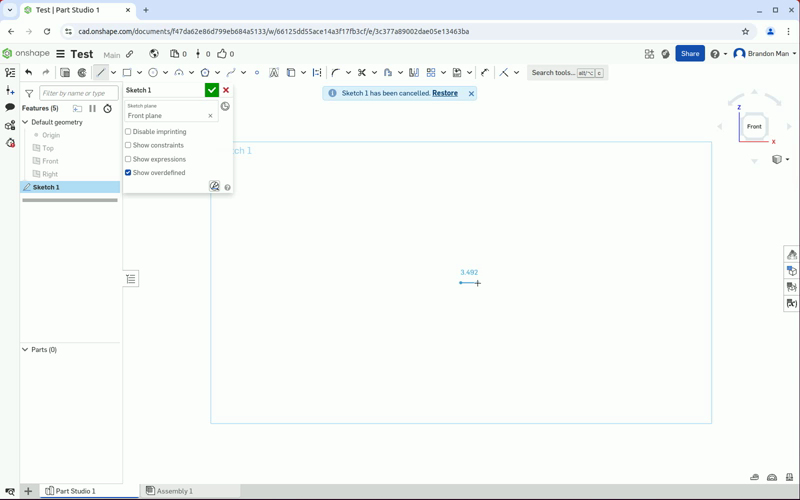
key(esc)
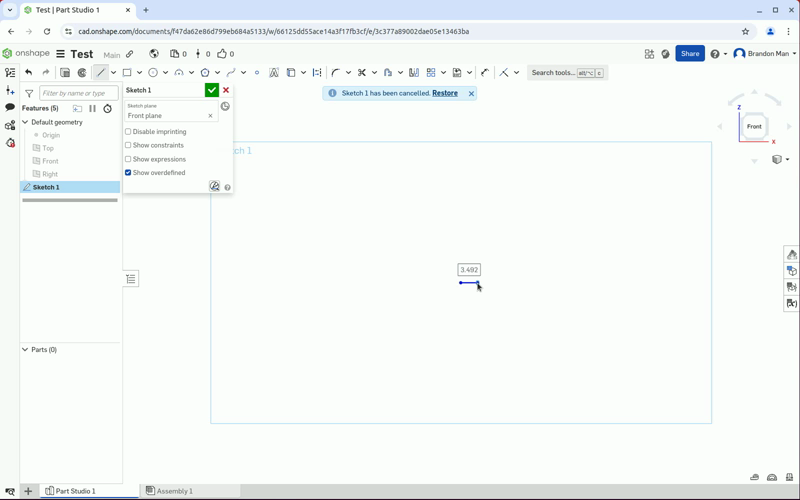
key(a)
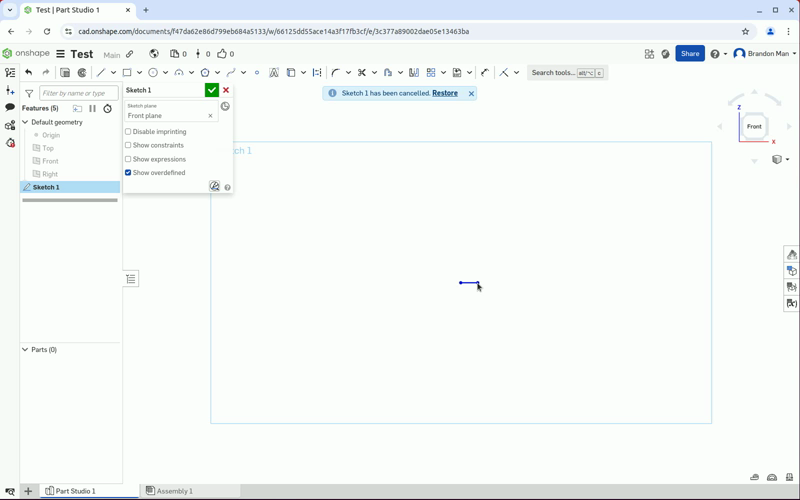
mouse_move(477, 282)
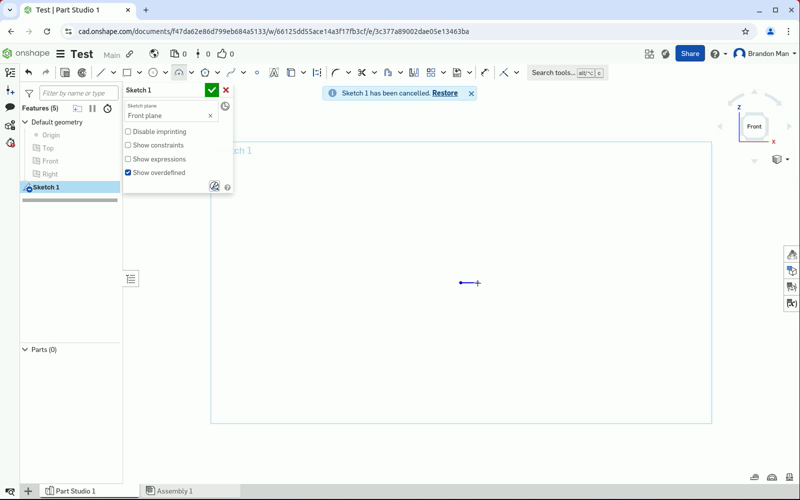
click(477, 282)
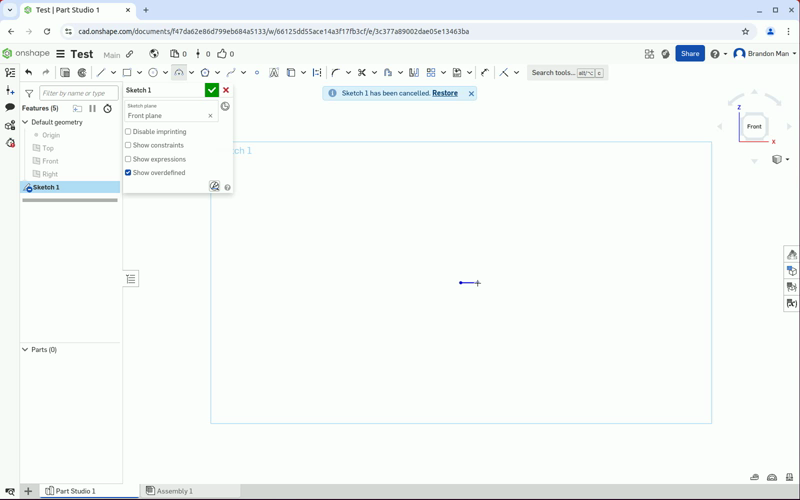
key_down(shift)
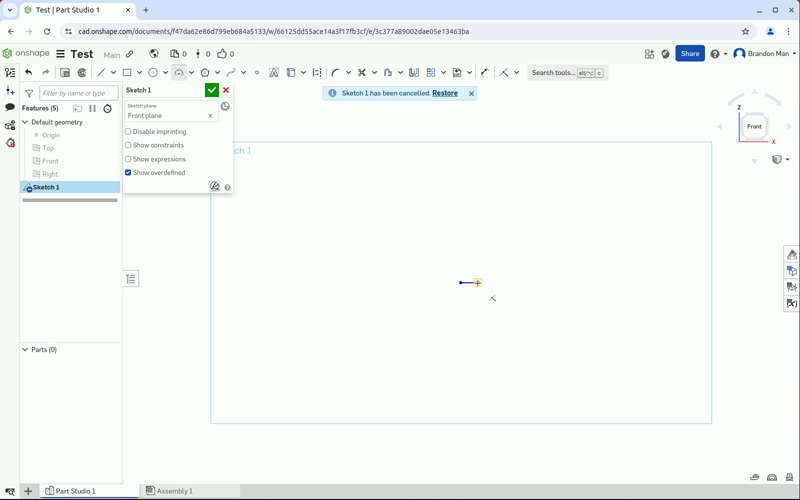
mouse_move(499, 243)
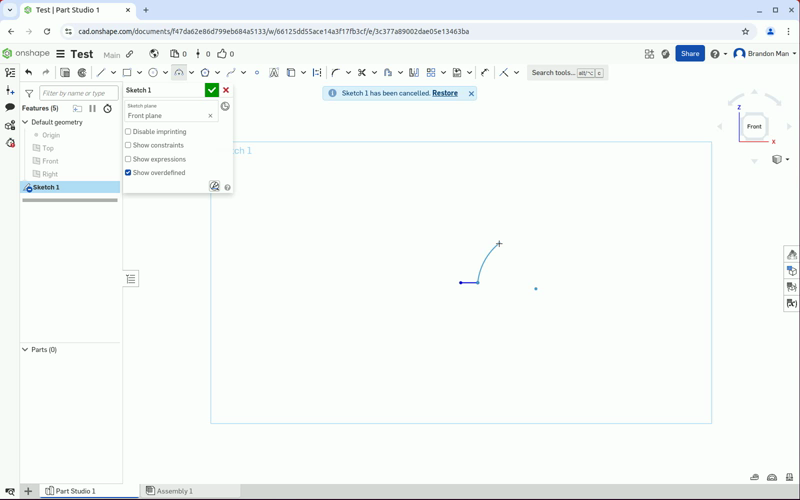
click(499, 243)
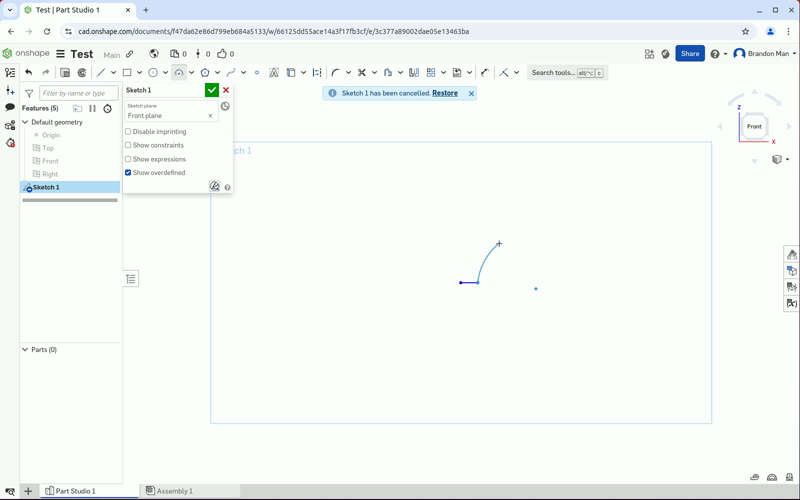
mouse_move(495, 266)
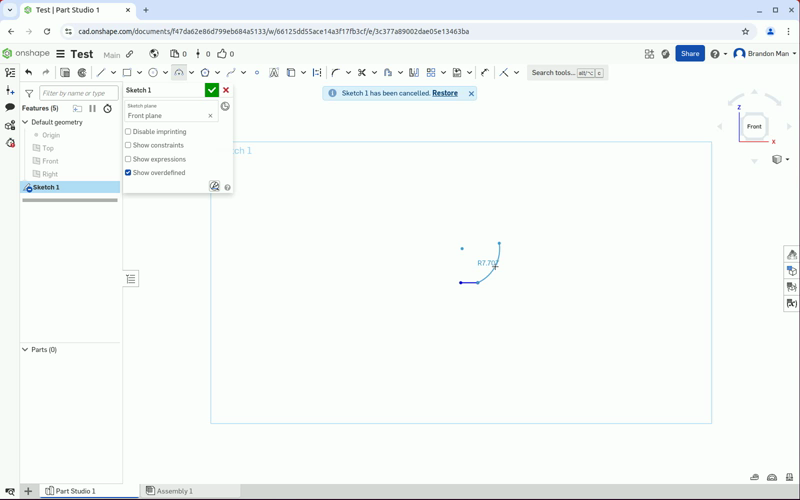
click(495, 266)
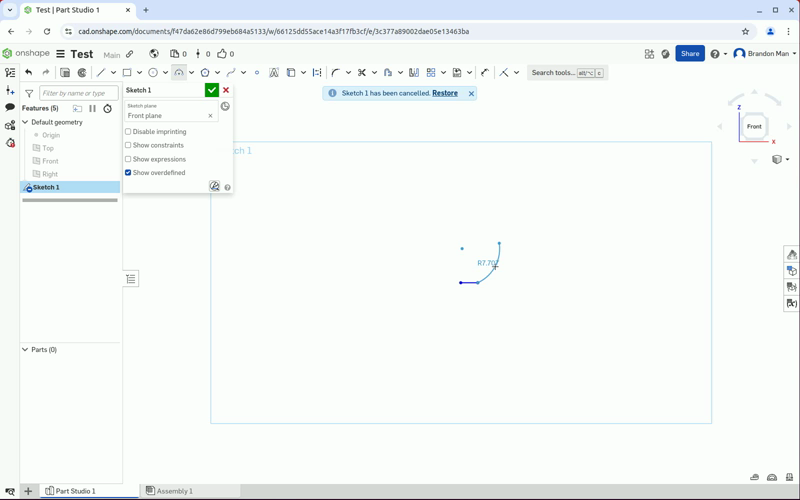
key_up(shift)
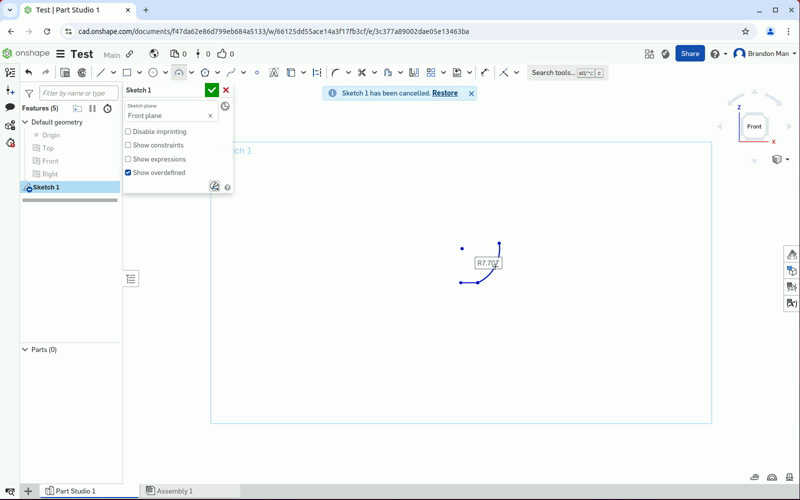
key(esc)
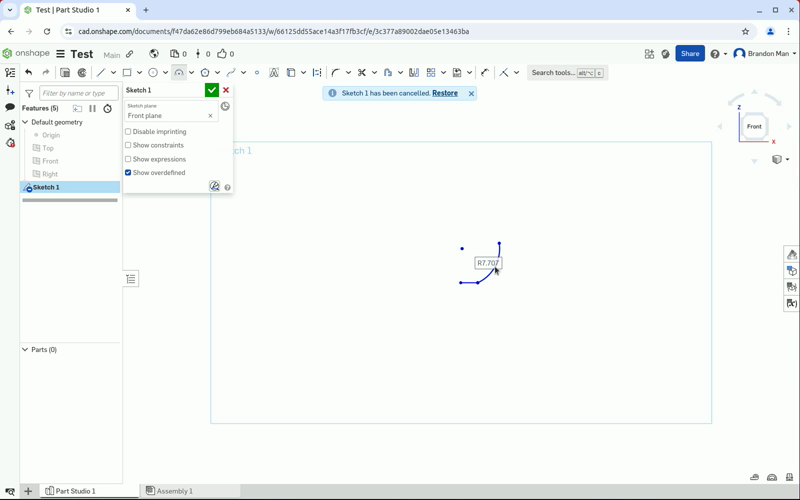
key(l)
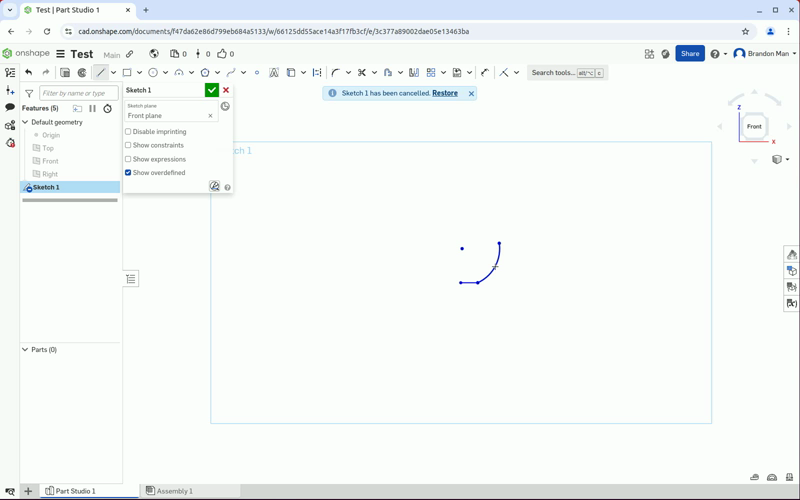
mouse_move(499, 243)
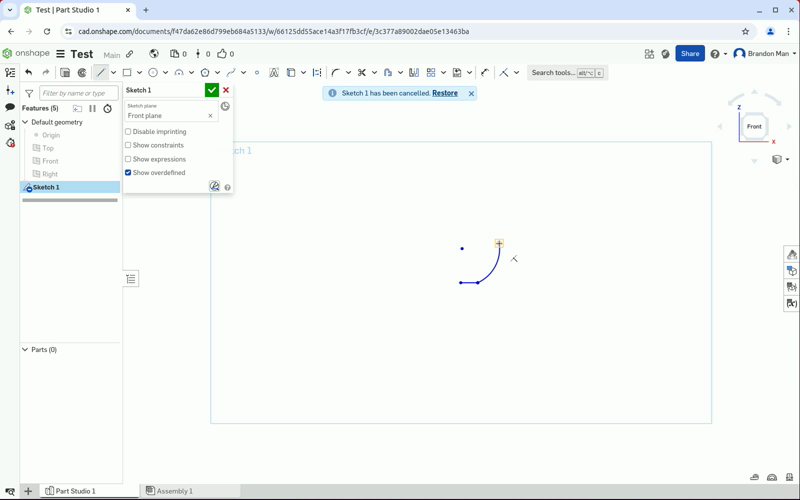
click(499, 243)
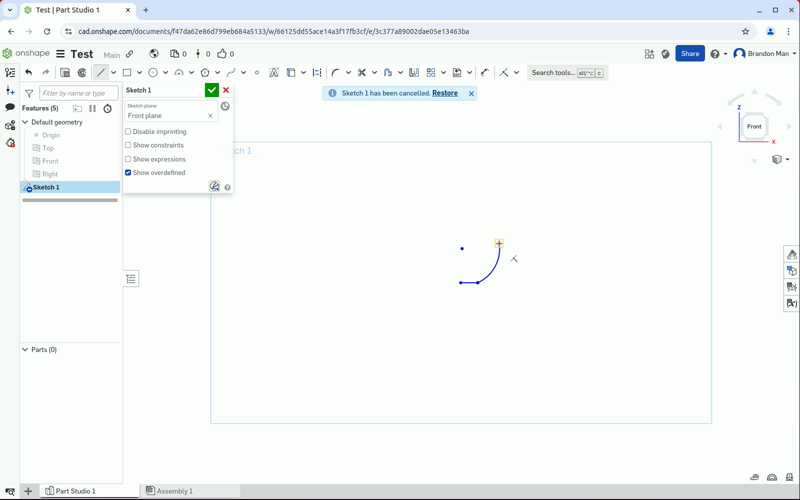
key_down(shift)
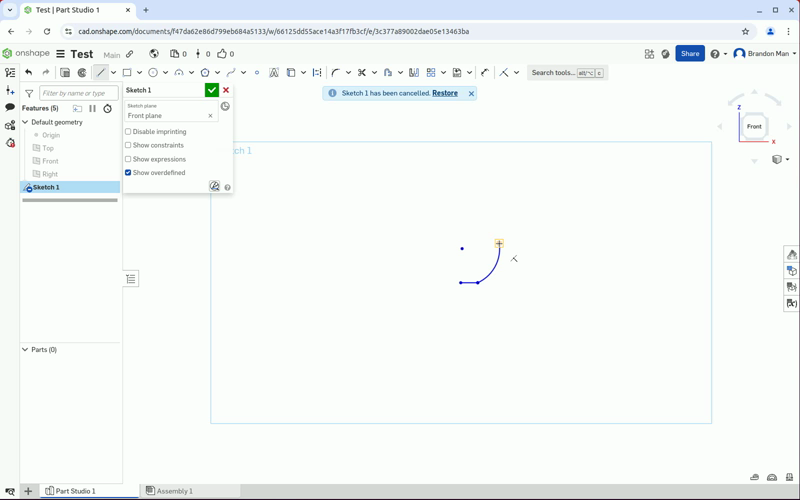
mouse_move(529, 243)
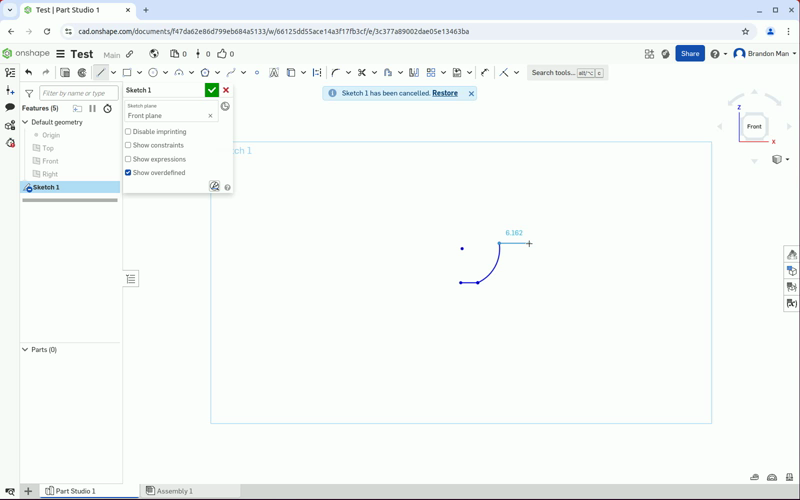
mouse_move(483, 217)
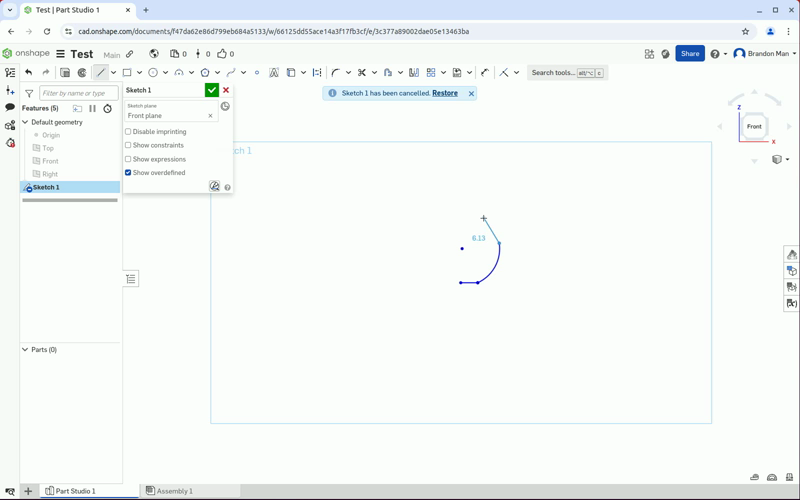
click(483, 217)
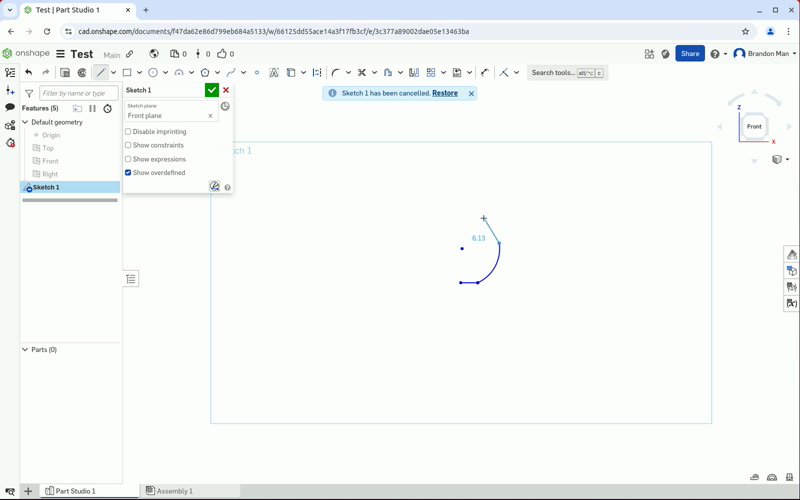
key_up(shift)
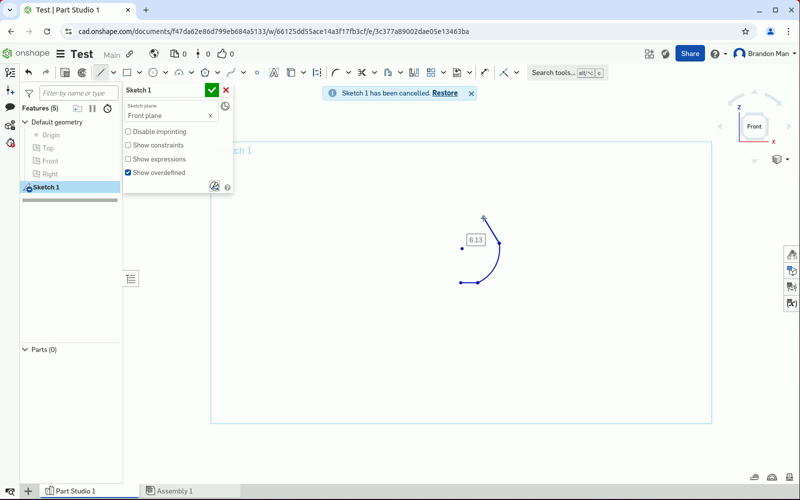
key(esc)
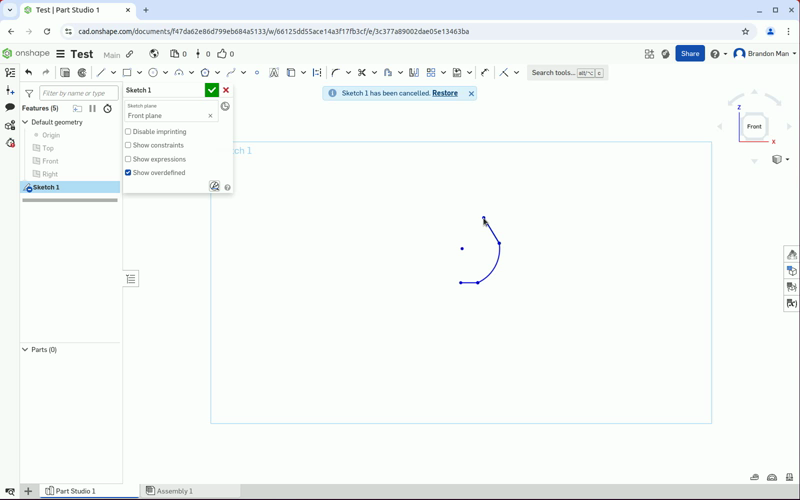
key(a)
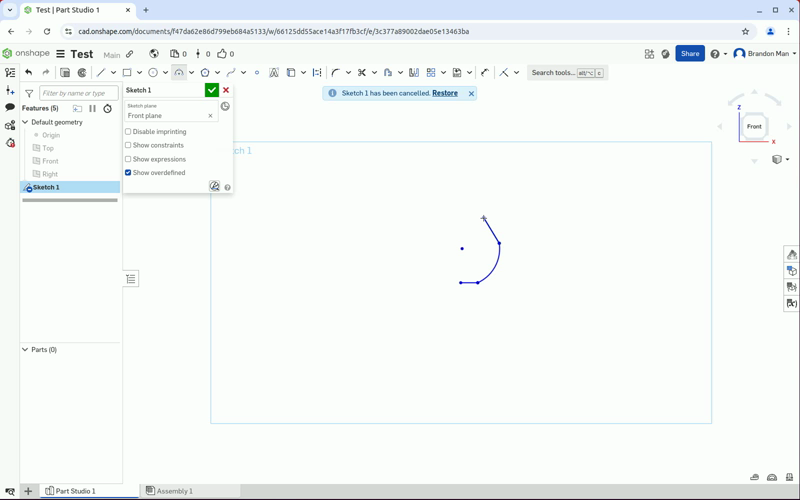
mouse_move(483, 217)
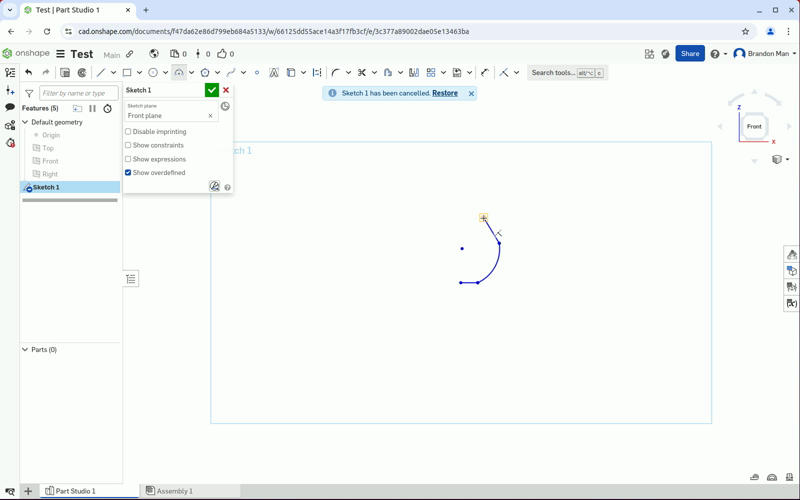
click(483, 217)
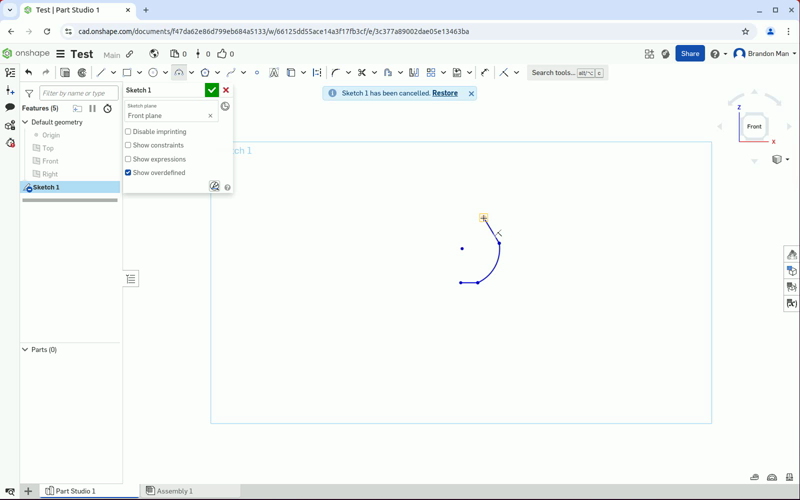
key_down(shift)
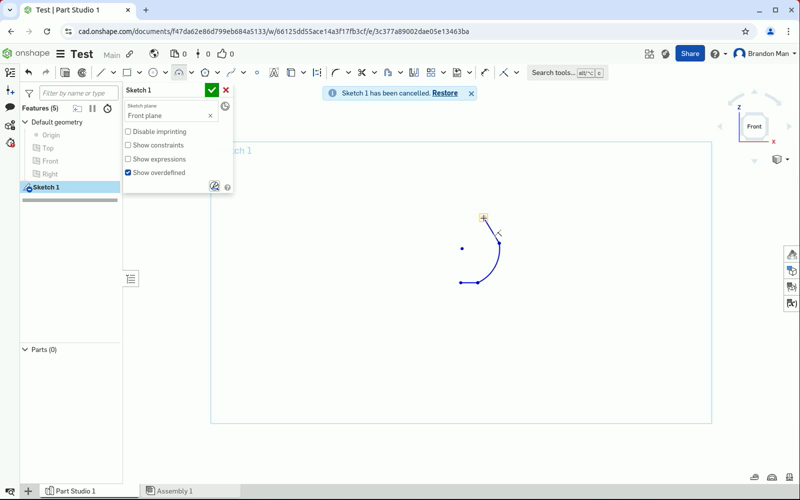
mouse_move(460, 209)
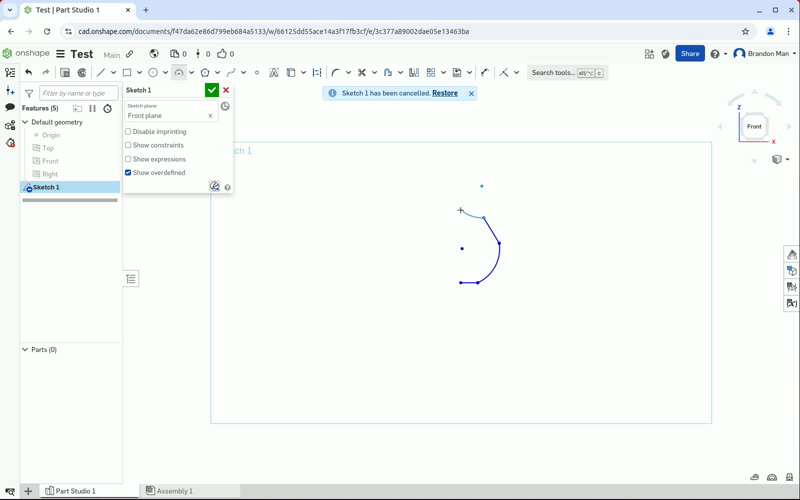
click(460, 209)
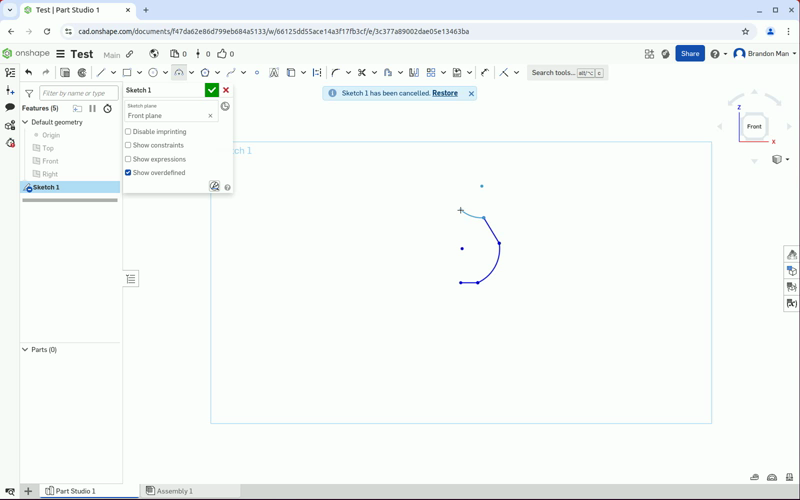
mouse_move(473, 211)
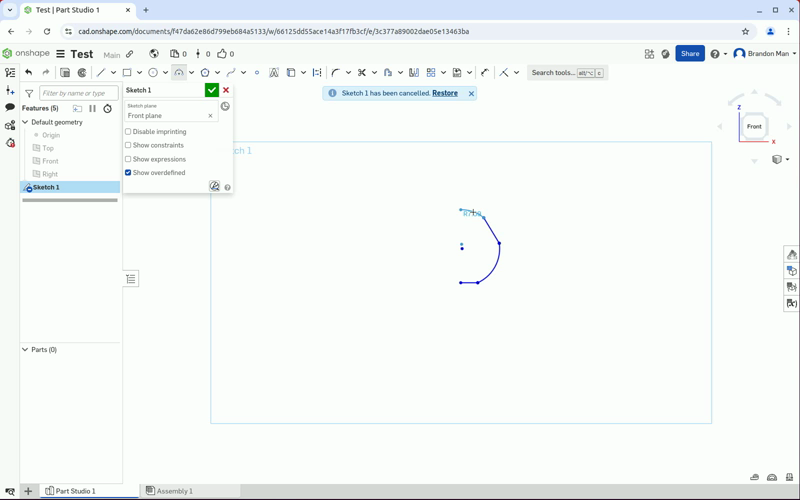
click(473, 211)
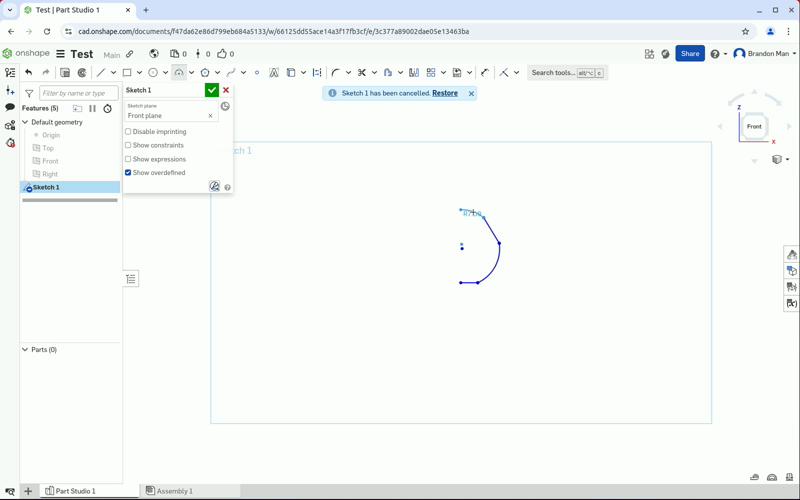
key_up(shift)
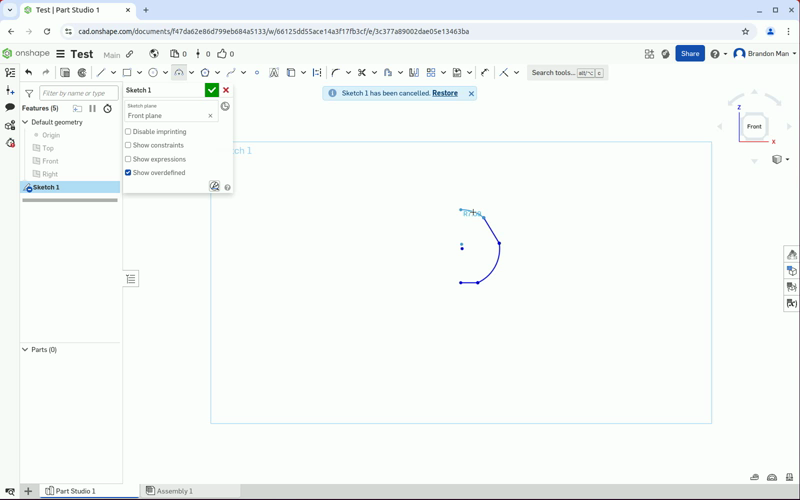
key(esc)
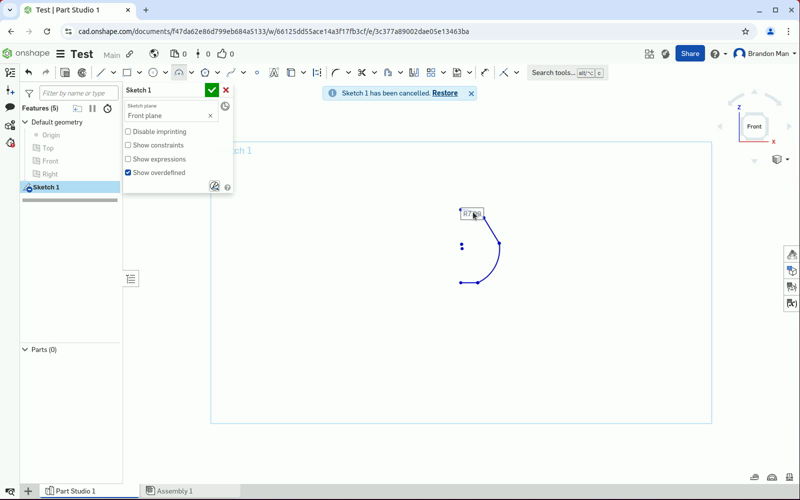
key(l)
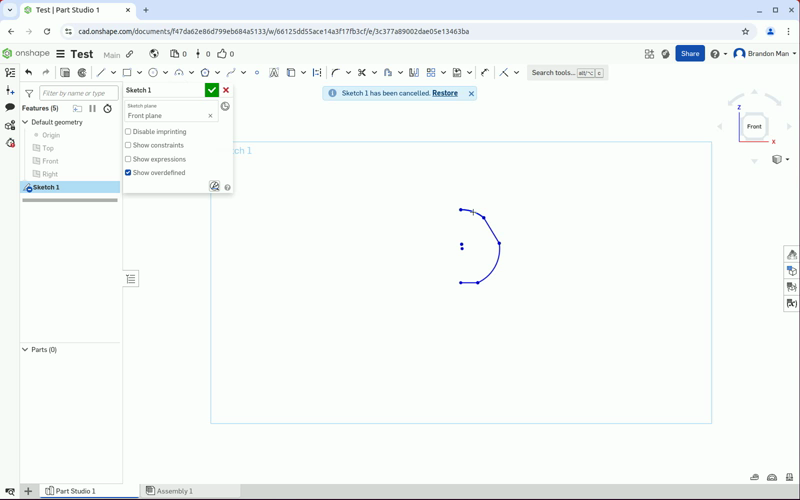
mouse_move(460, 209)
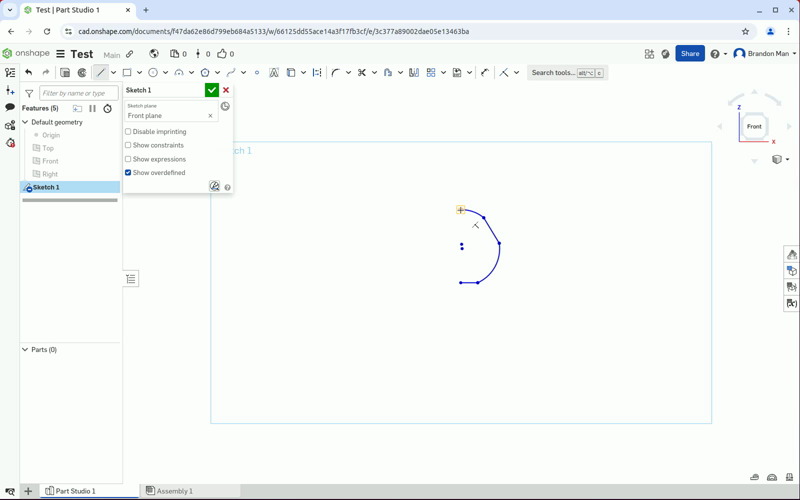
click(460, 209)
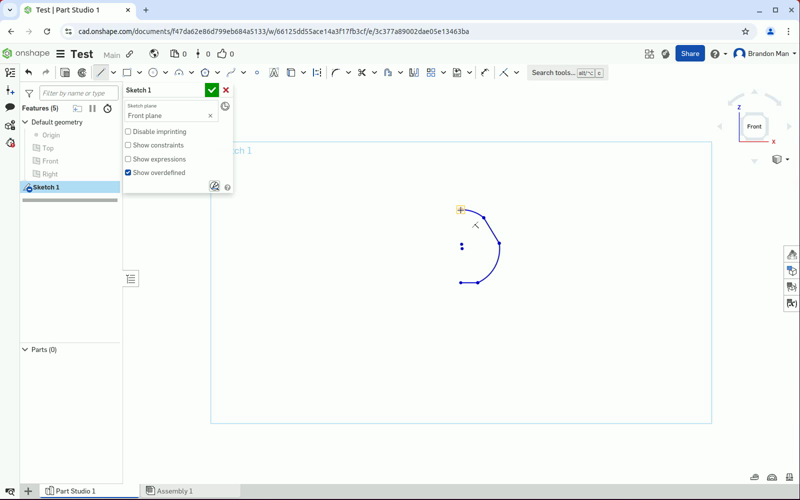
key_down(shift)
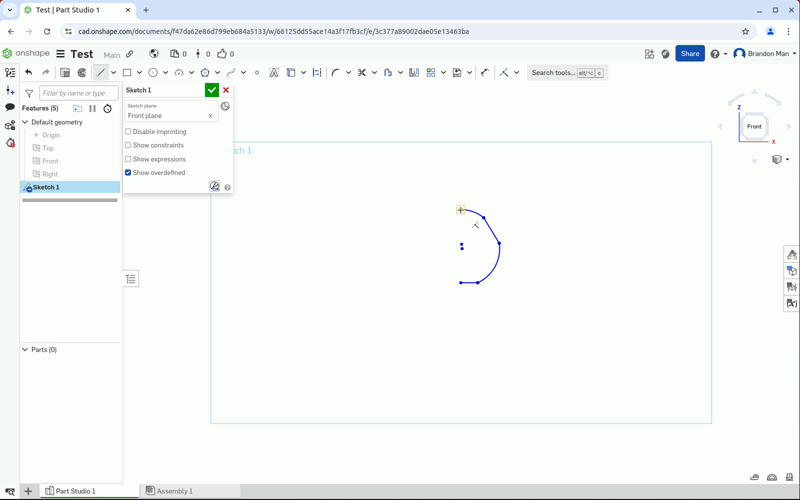
mouse_move(490, 209)
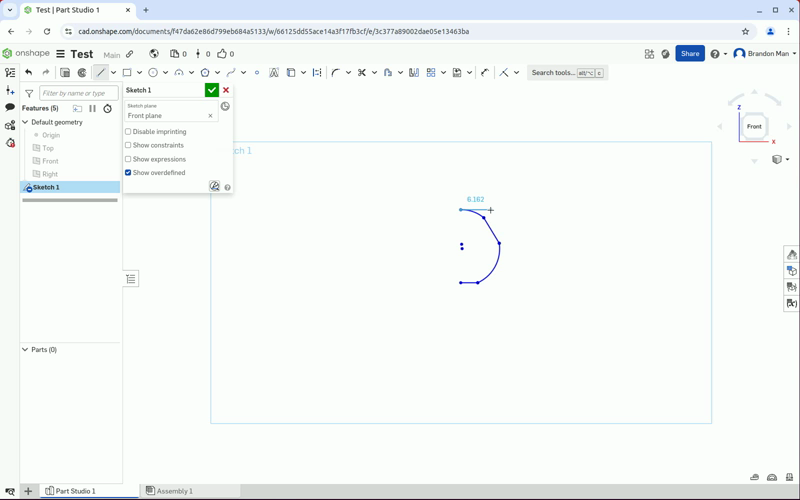
mouse_move(460, 219)
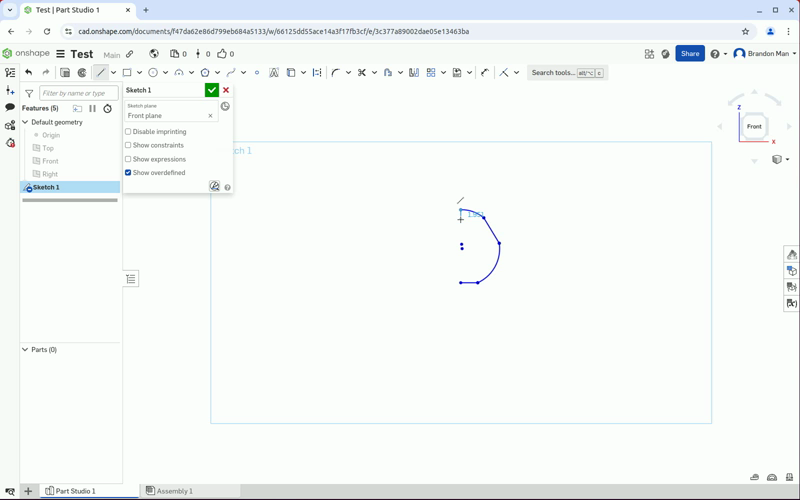
click(460, 219)
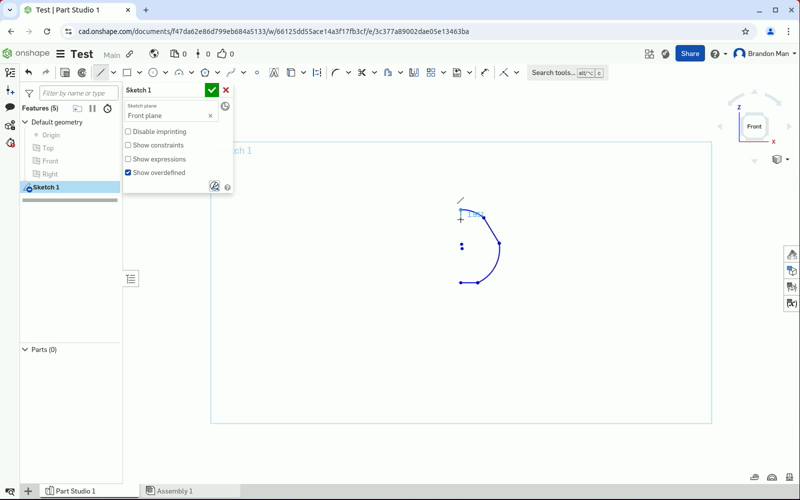
key_up(shift)
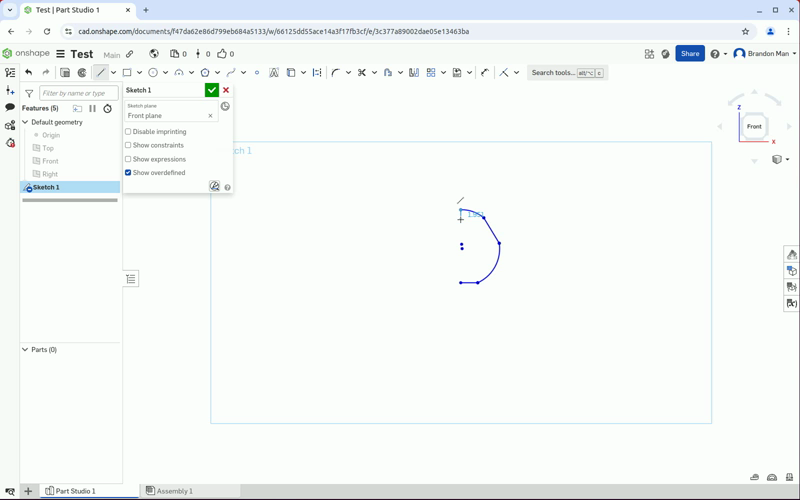
key(esc)
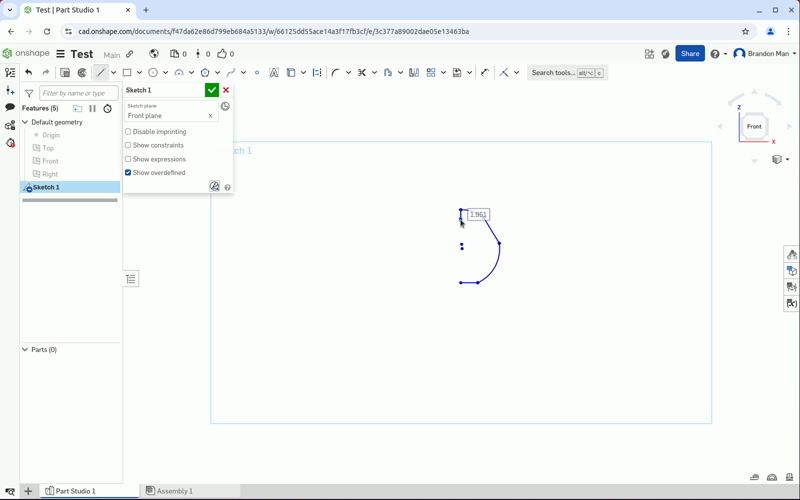
key(a)
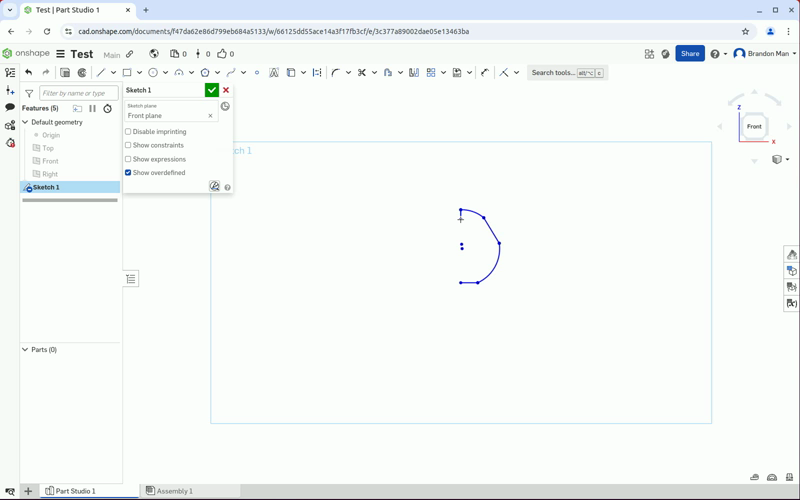
mouse_move(460, 219)
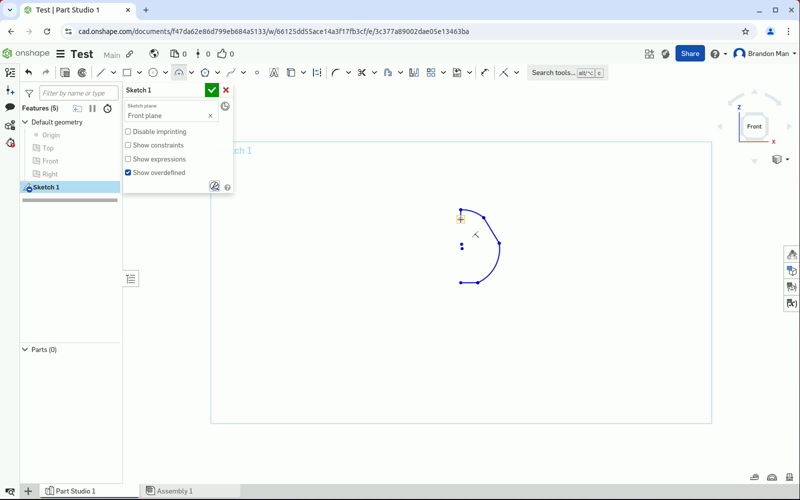
click(460, 219)
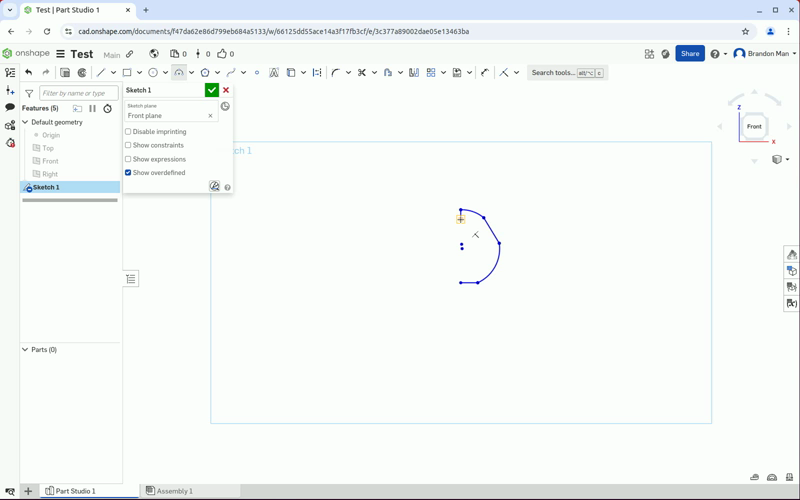
key_down(shift)
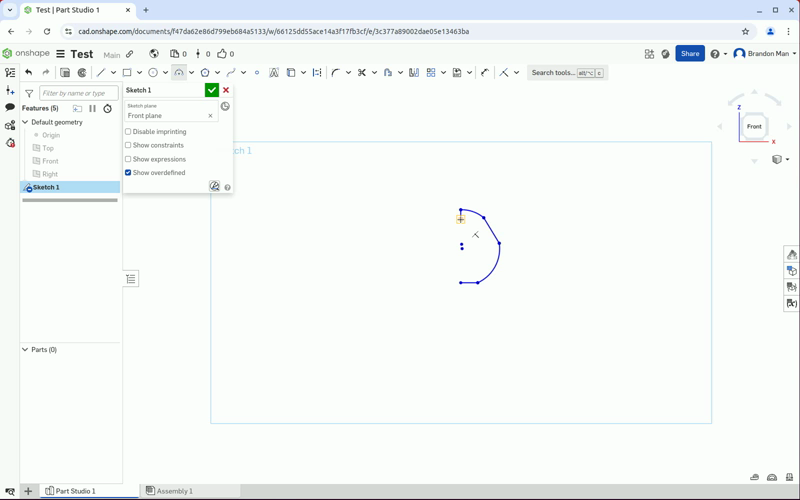
mouse_move(460, 277)
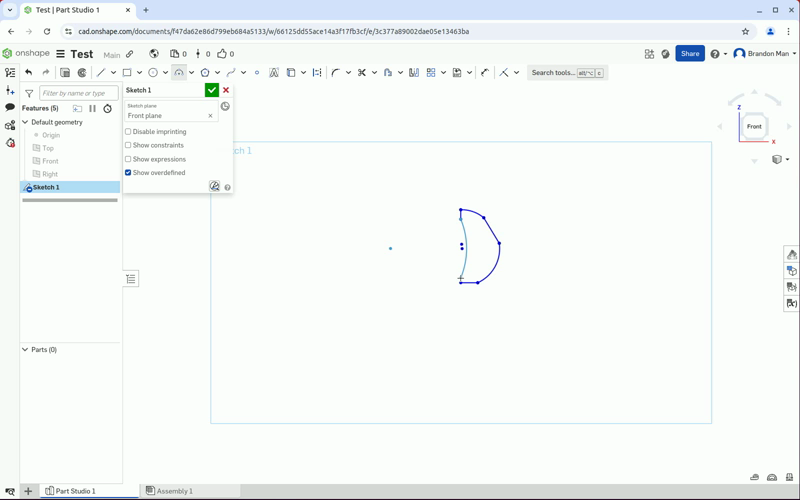
click(460, 277)
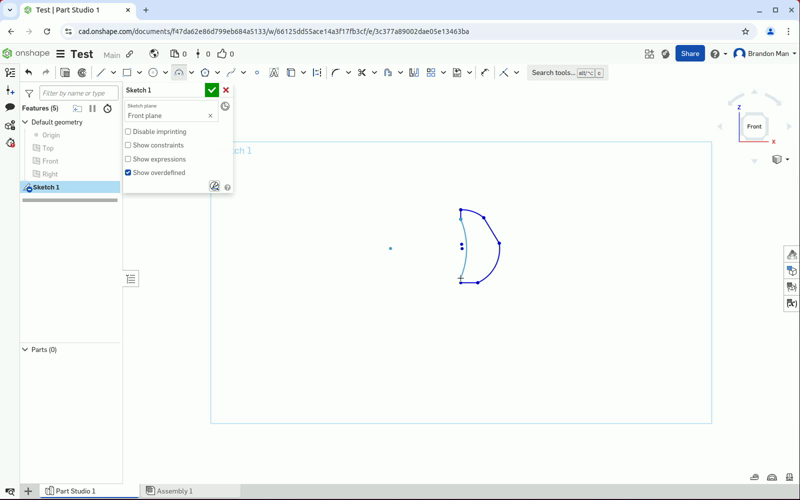
mouse_move(489, 248)
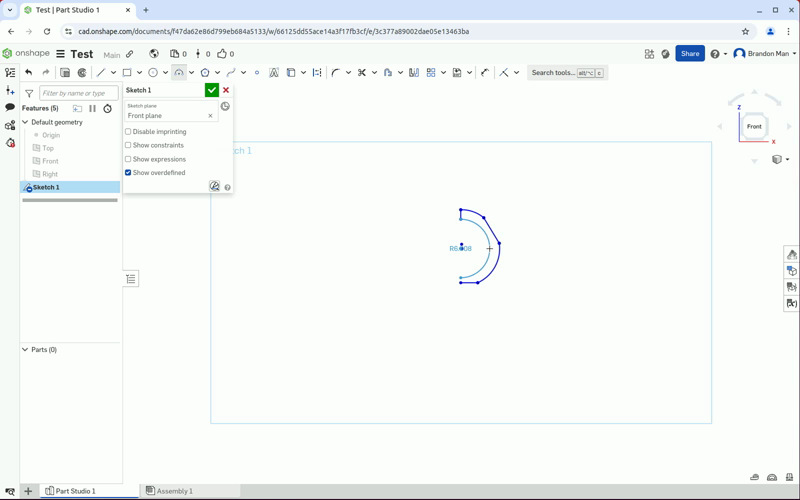
click(489, 248)
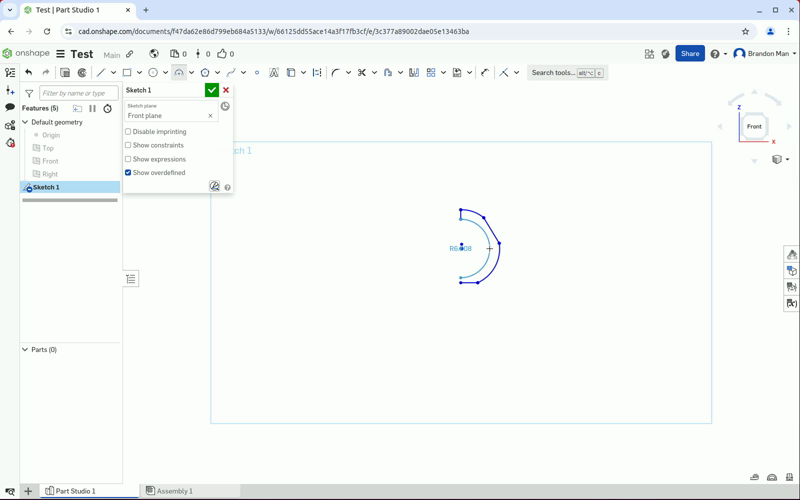
key_up(shift)
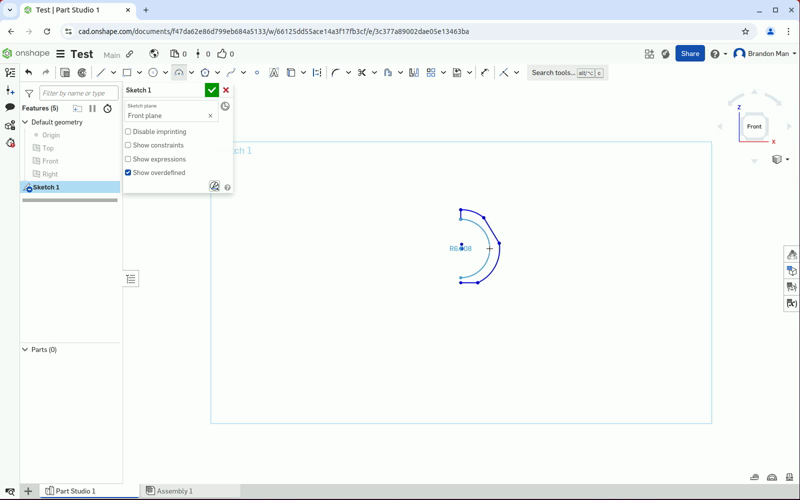
key(esc)
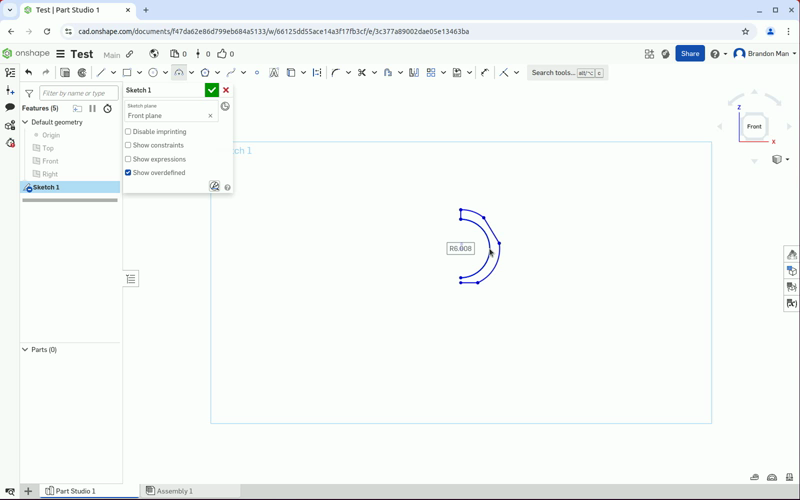
key(l)
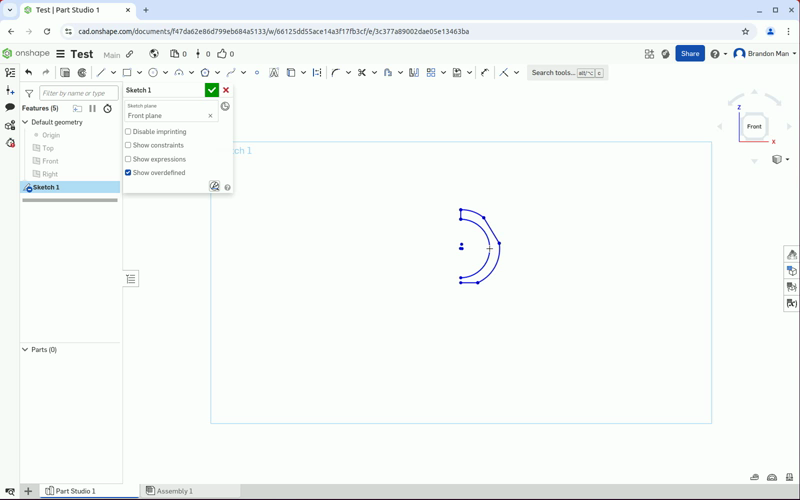
mouse_move(460, 277)
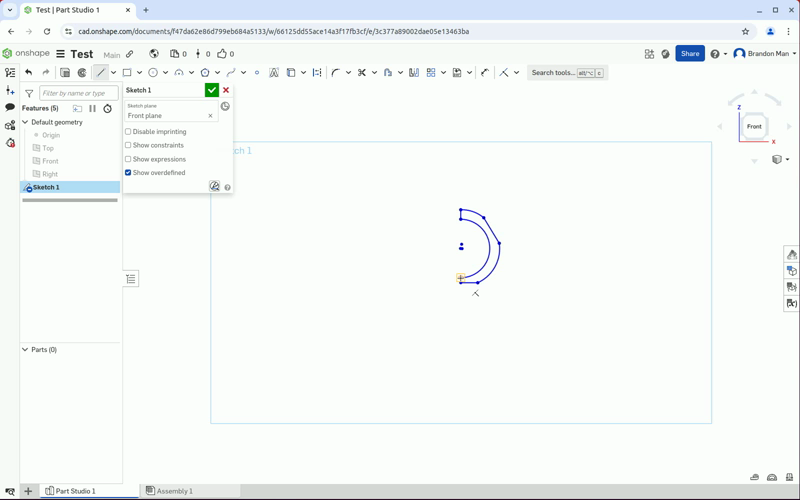
click(460, 277)
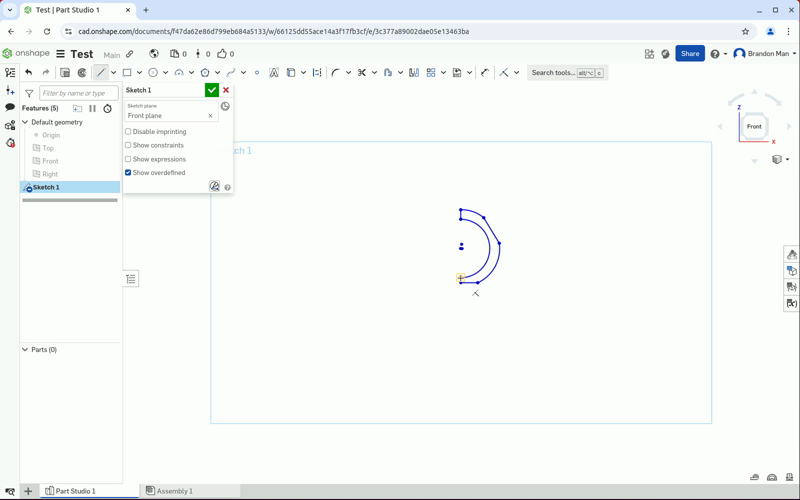
mouse_move(490, 277)
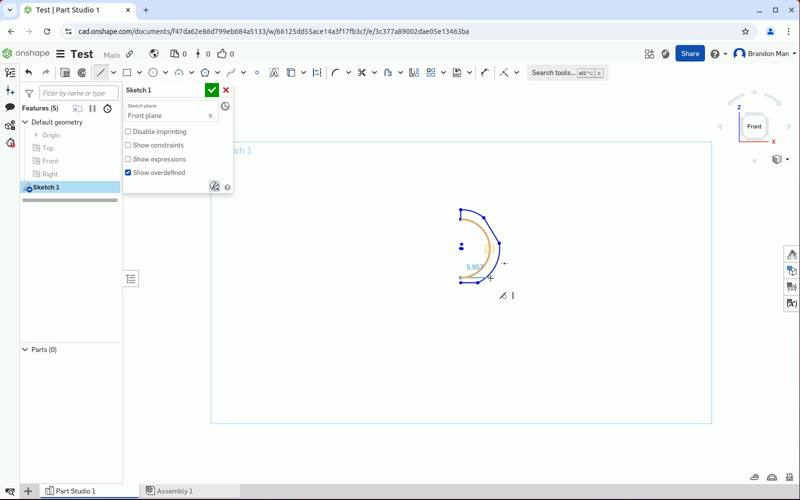
key_down(shift)
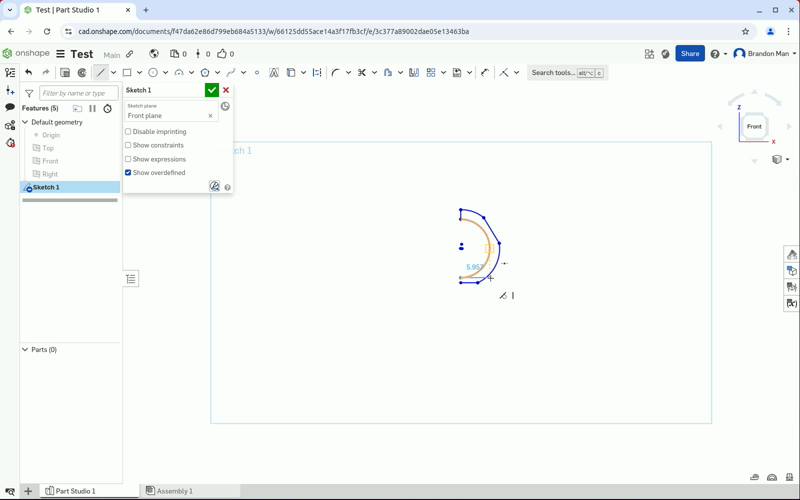
mouse_move(460, 282)
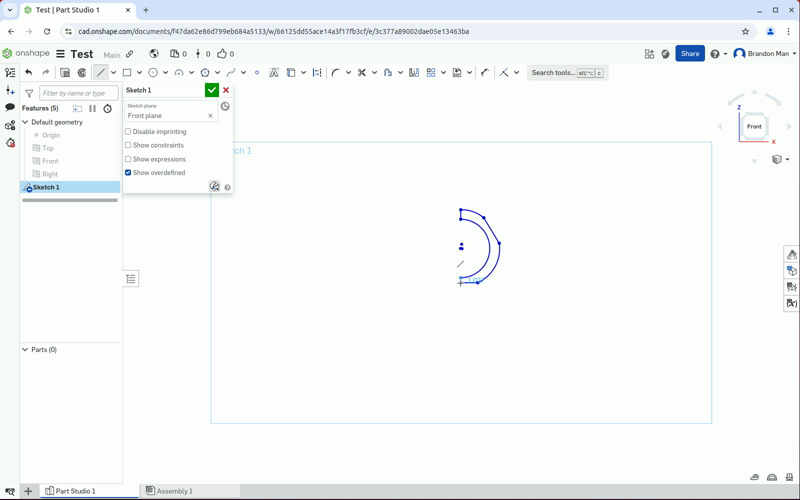
scroll(6)
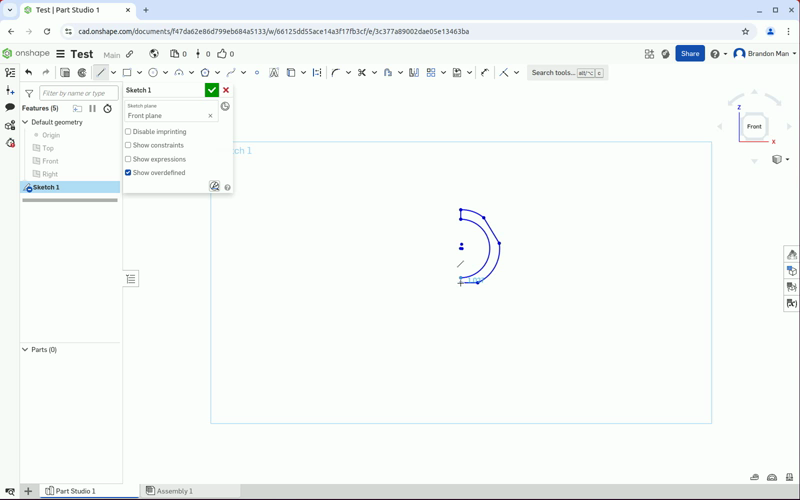
scroll(6)
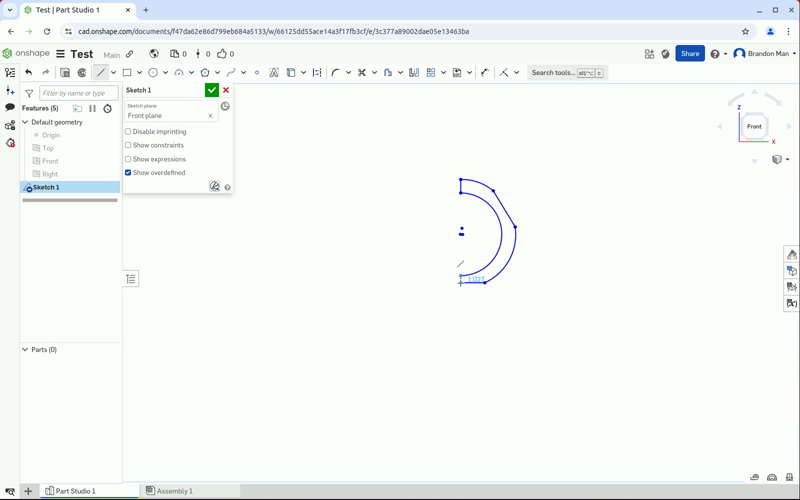
scroll(6)
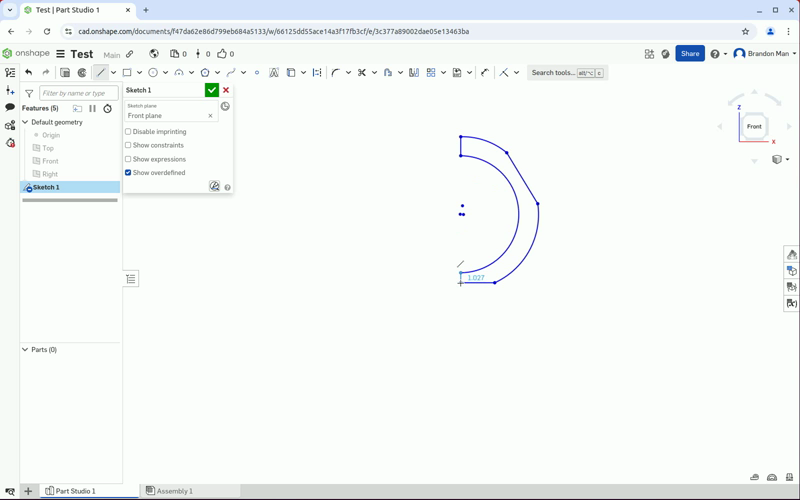
scroll(6)
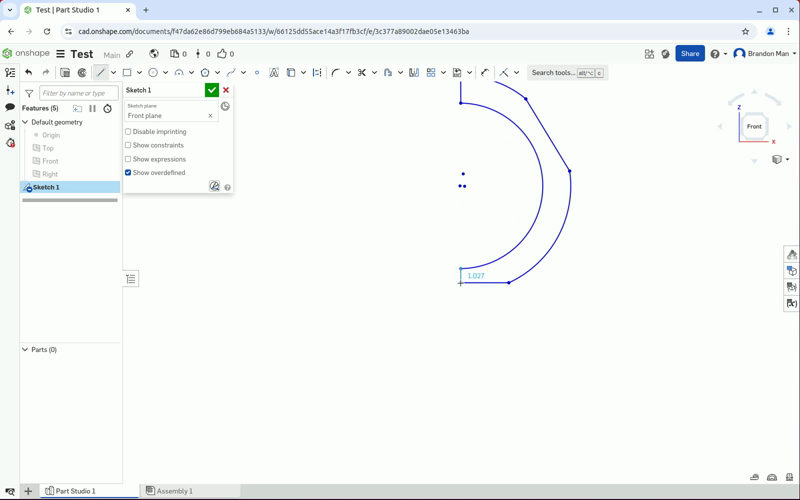
scroll(6)
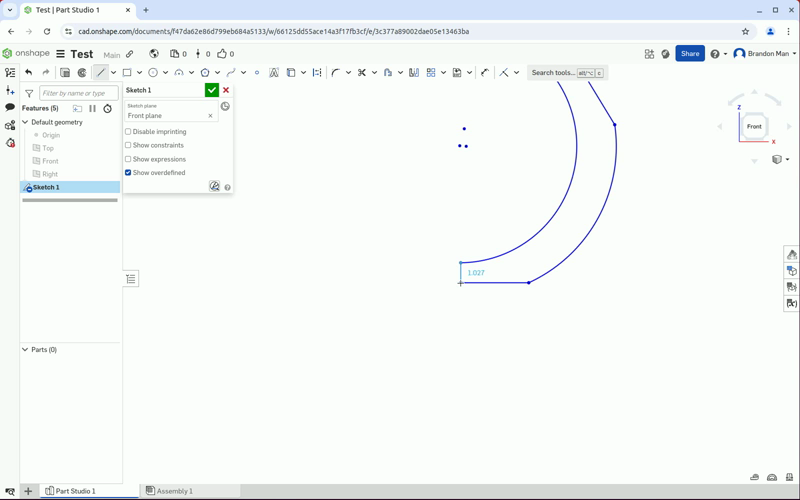
scroll(6)
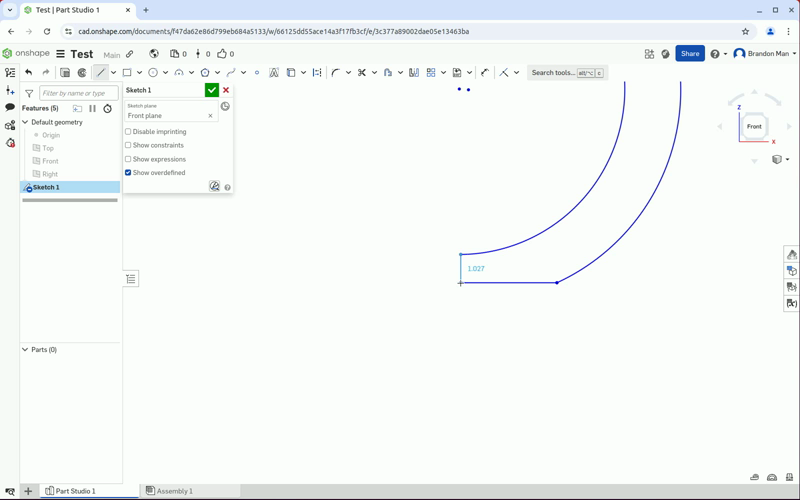
scroll(6)
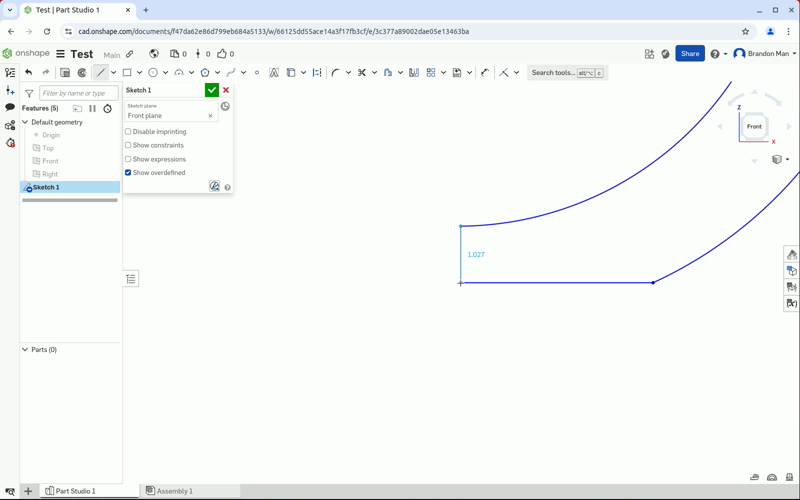
key_up(shift)
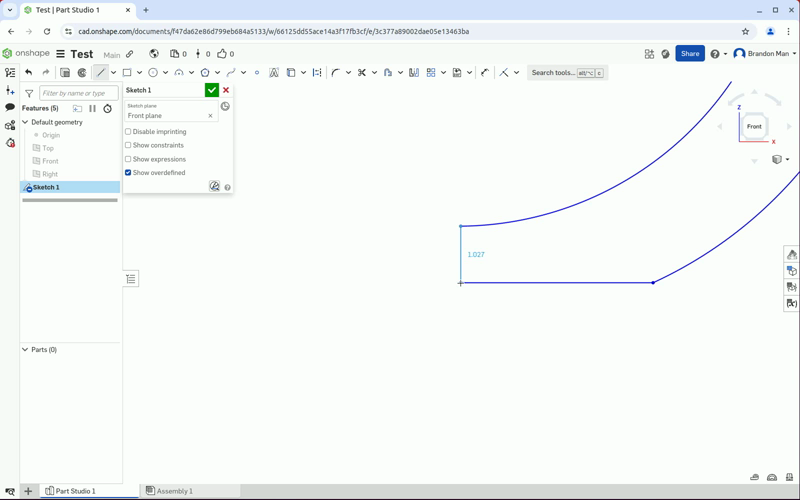
click(460, 282)
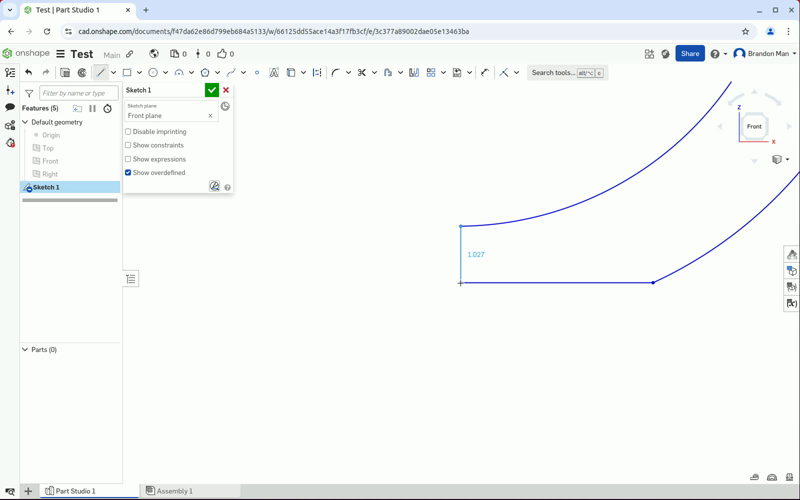
scroll(-6)
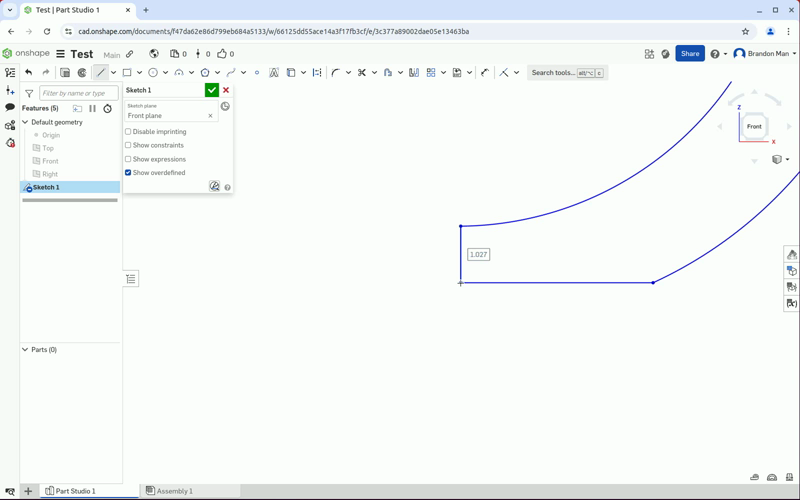
scroll(-6)
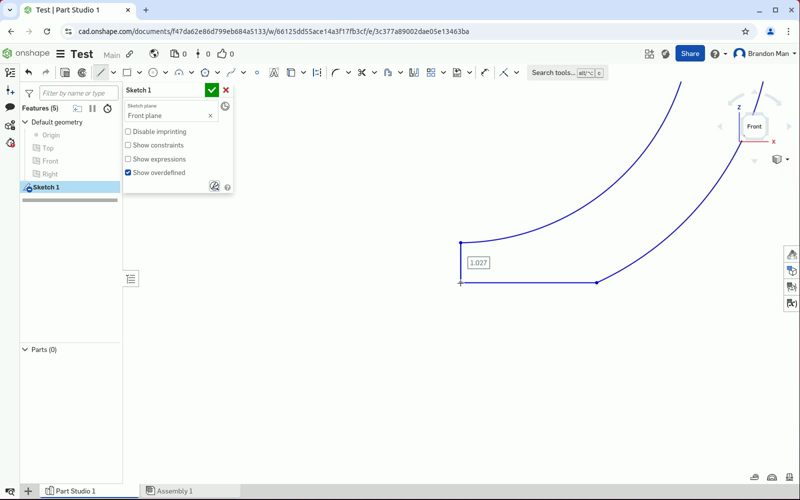
scroll(-6)
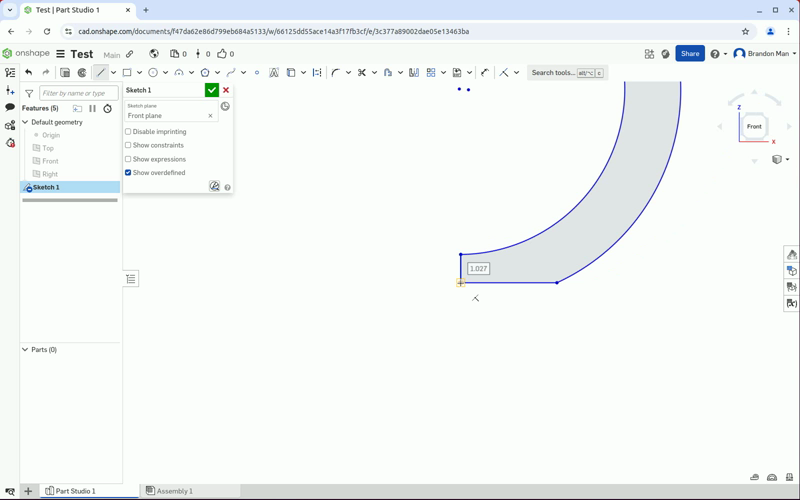
scroll(-6)
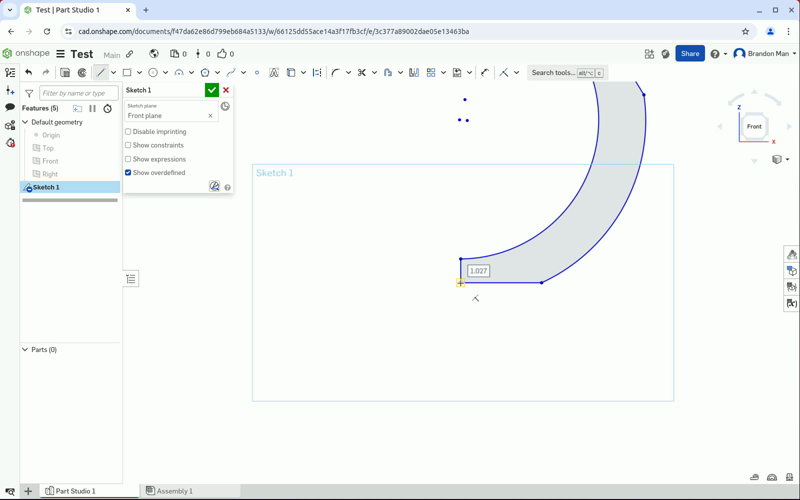
scroll(-6)
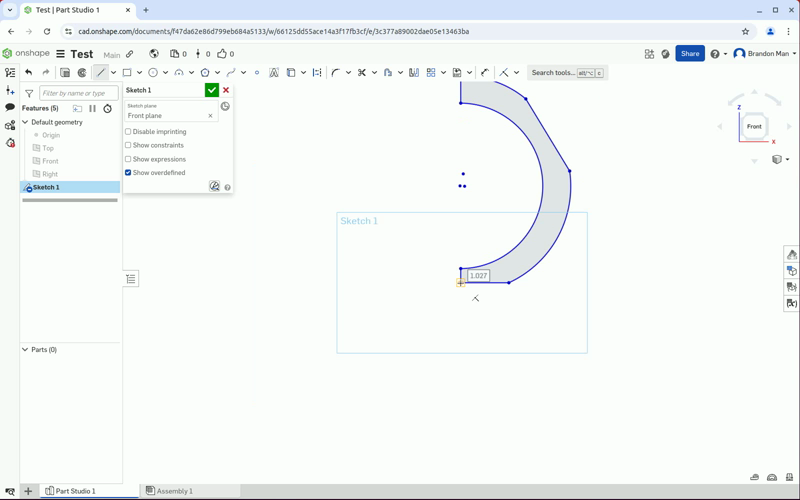
scroll(-6)
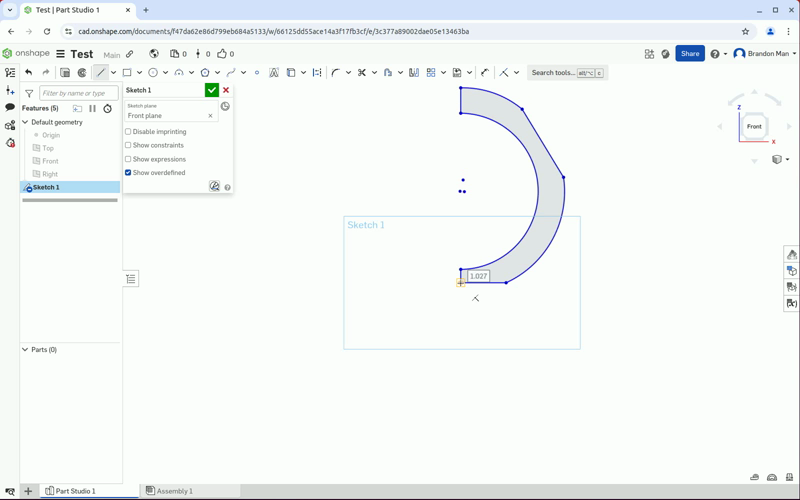
scroll(-6)
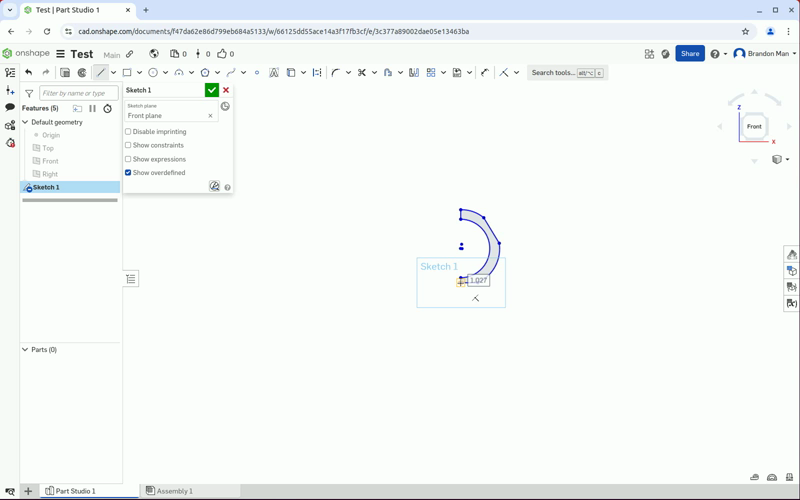
key(esc)
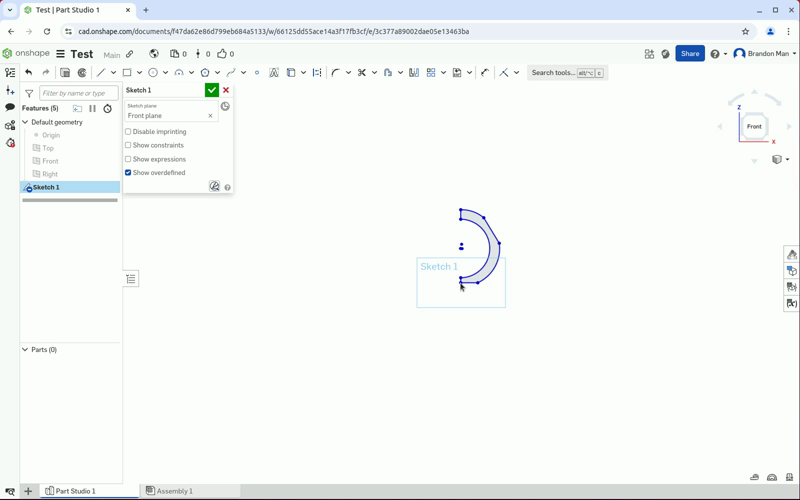
mouse_move(470, 280)
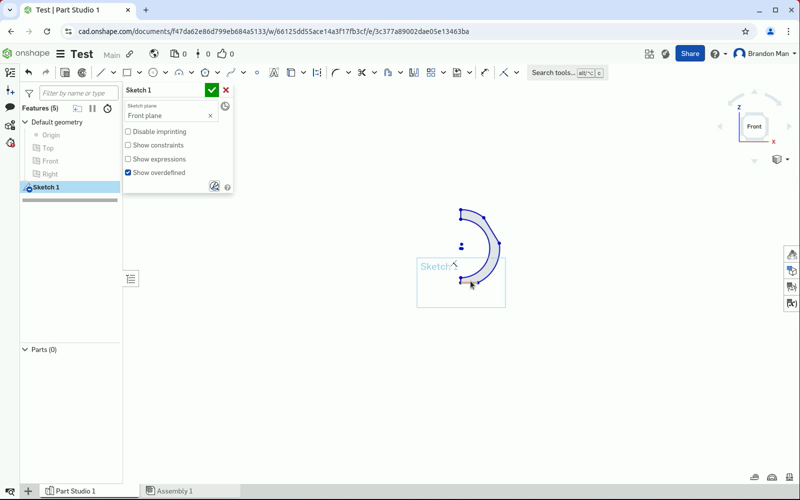
scroll(6)
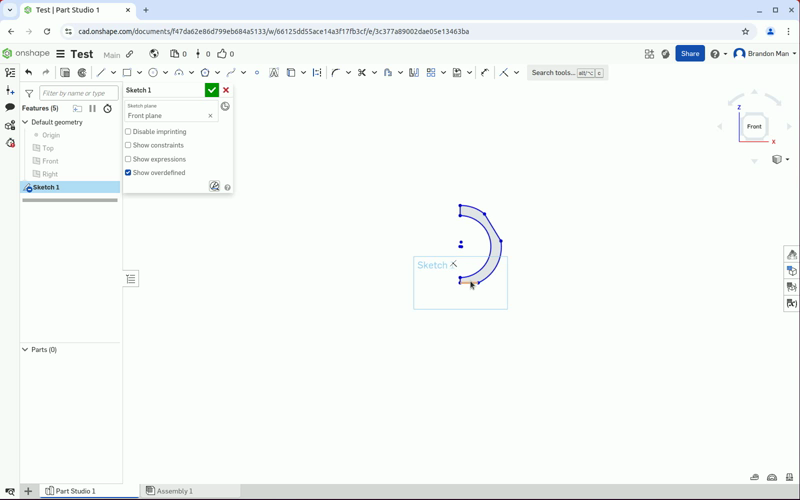
scroll(6)
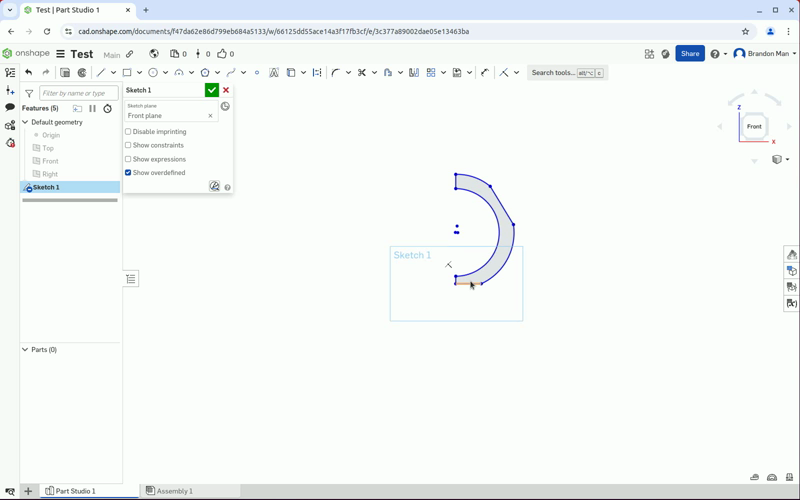
scroll(6)
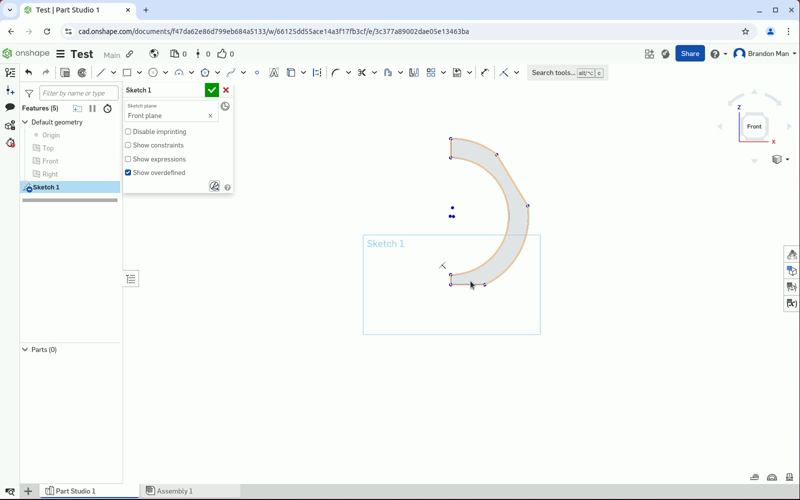
scroll(6)
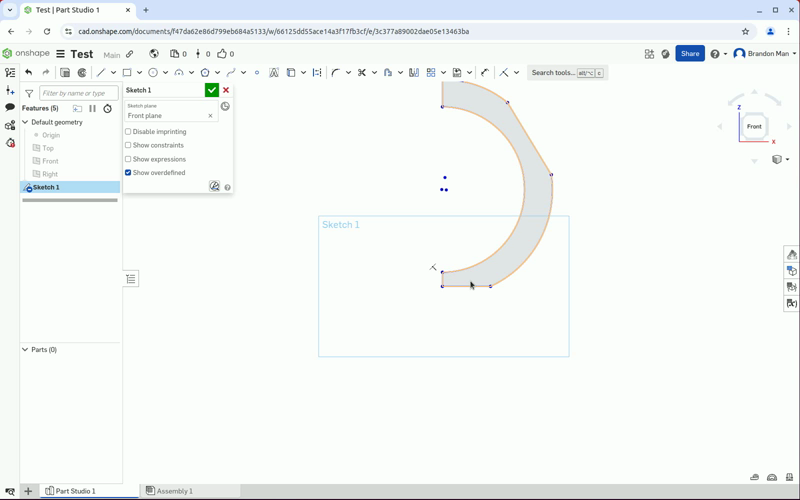
scroll(6)
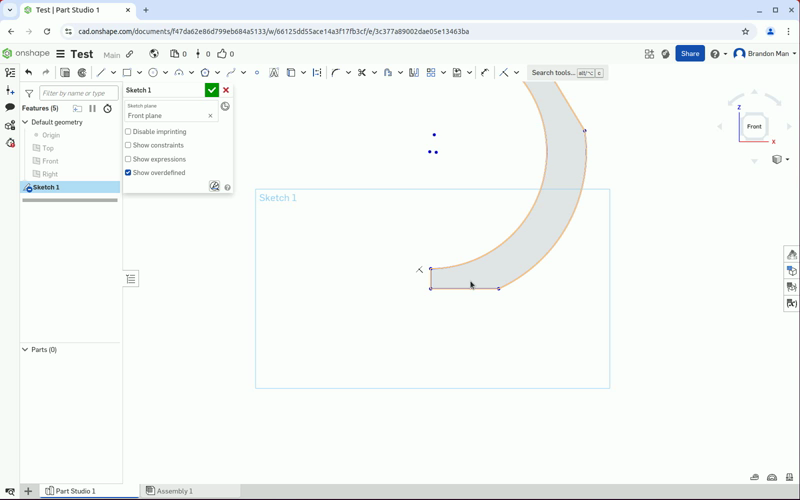
scroll(6)
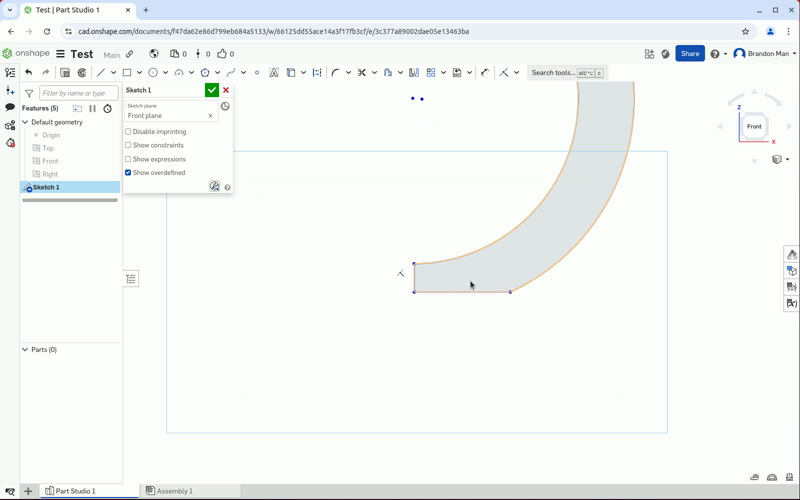
scroll(6)
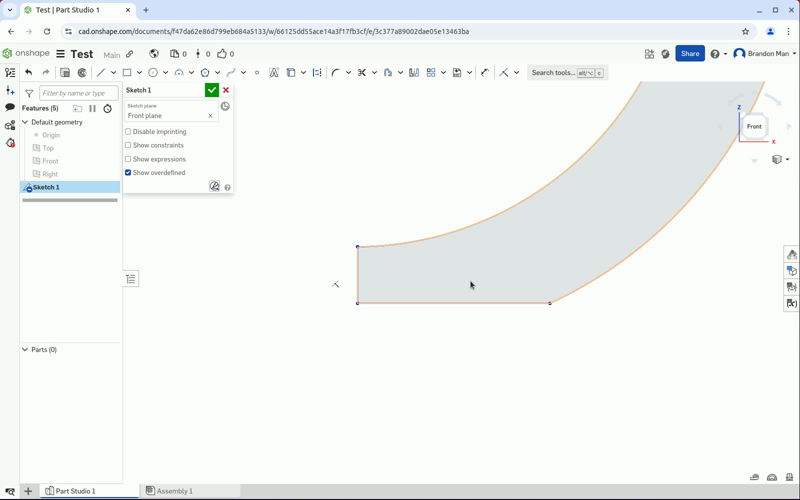
click(470, 280)
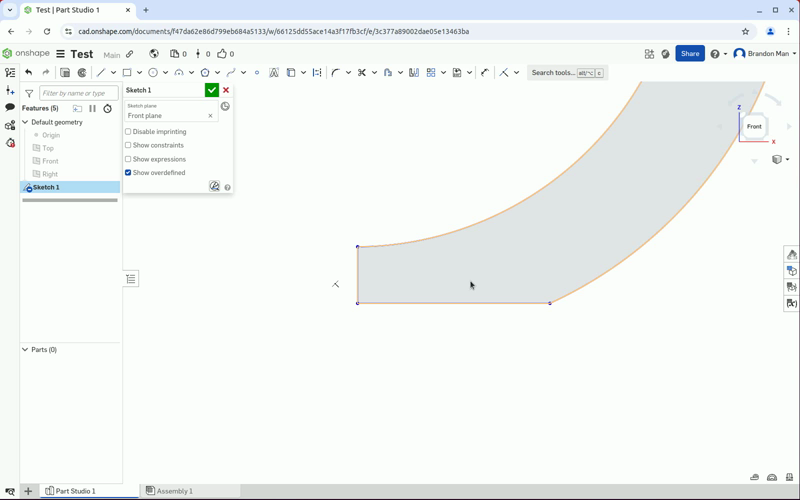
scroll(-6)
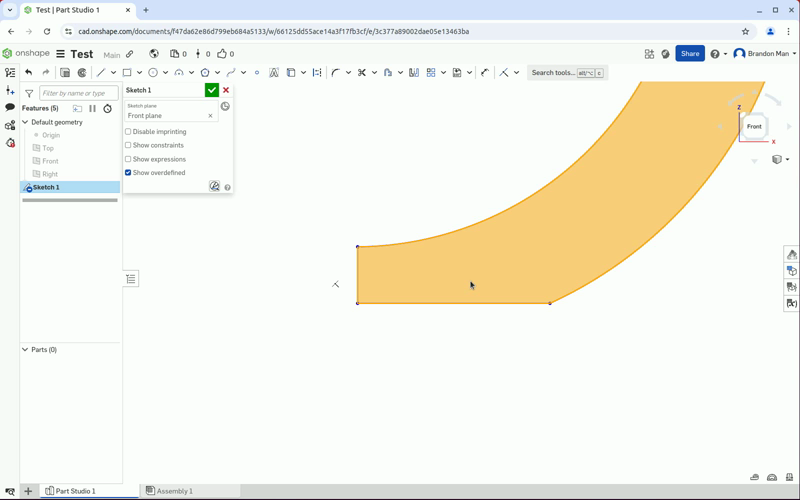
scroll(-6)
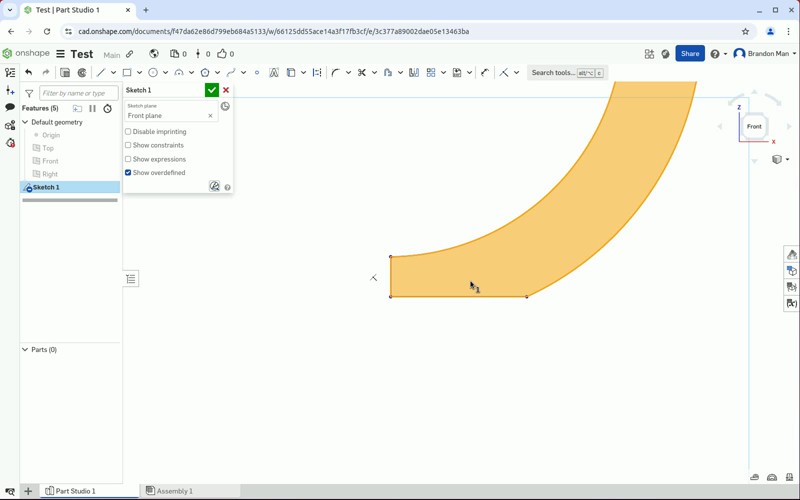
scroll(-6)
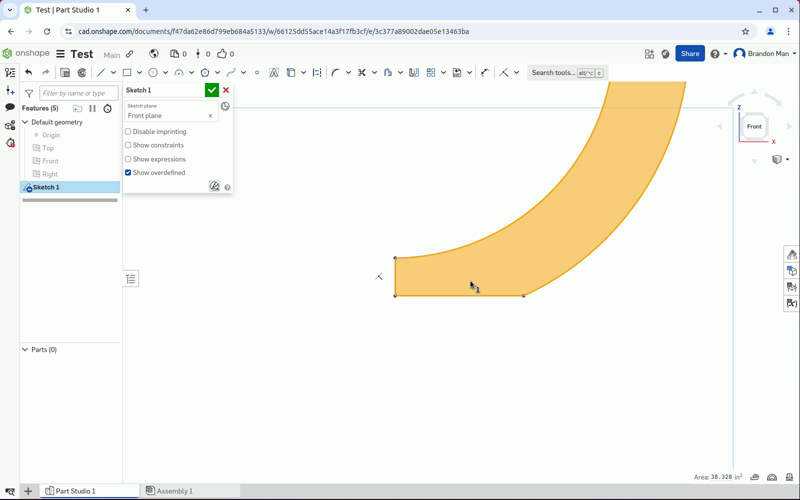
scroll(-6)
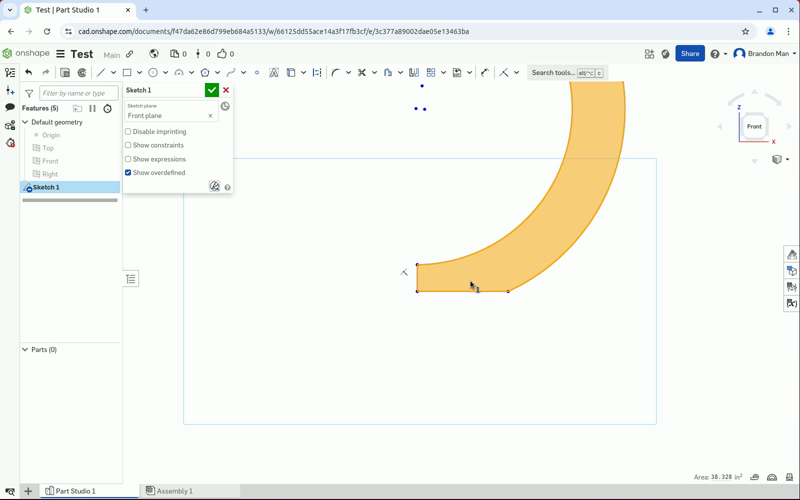
scroll(-6)
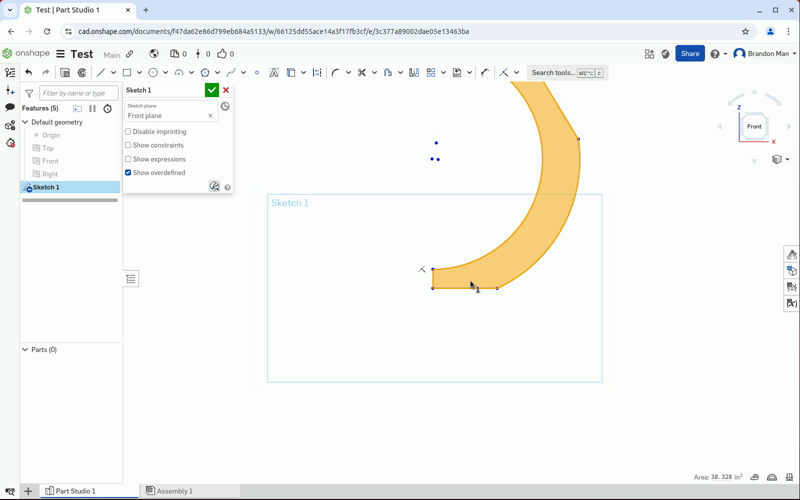
scroll(-6)
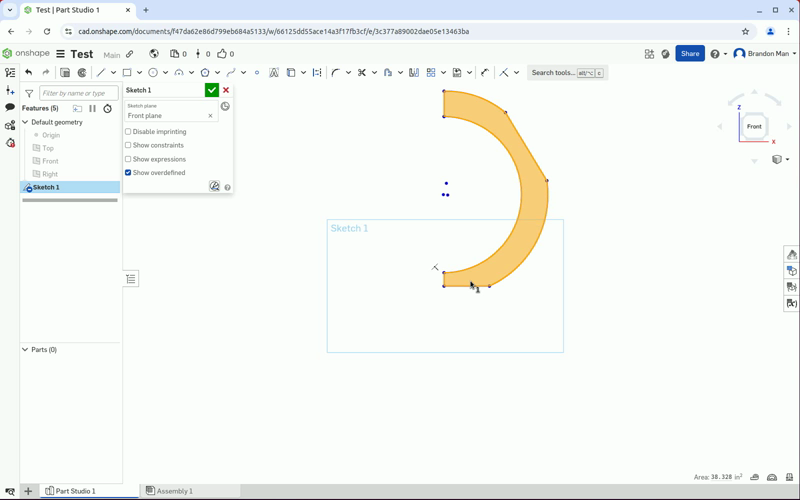
scroll(-6)
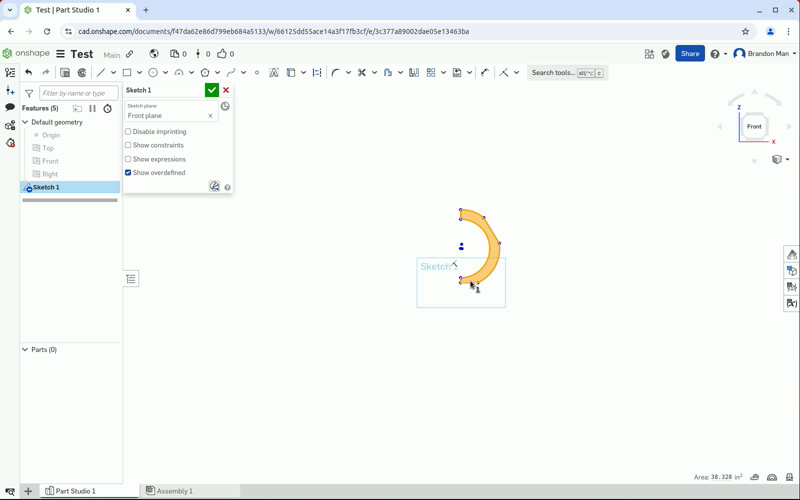
mouse_move(73, 352)
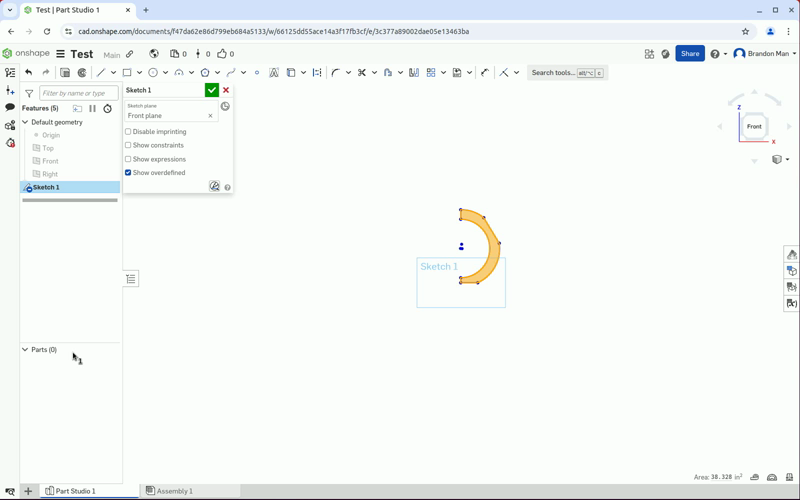
key(shift+y)
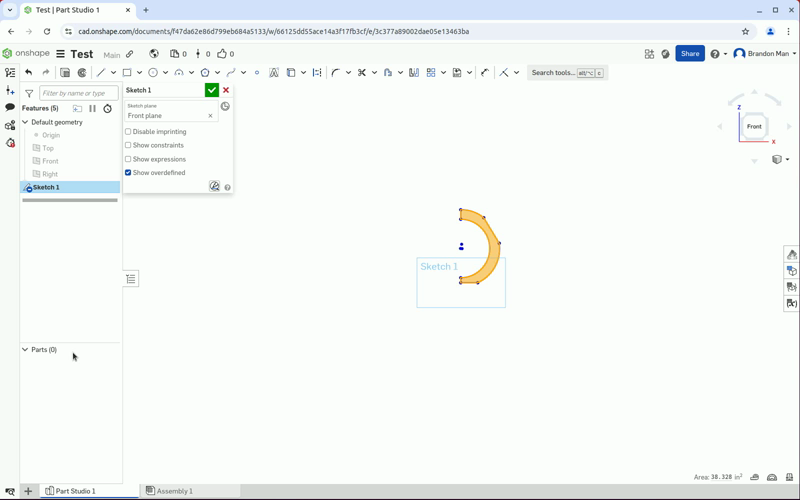
key(shift+e)
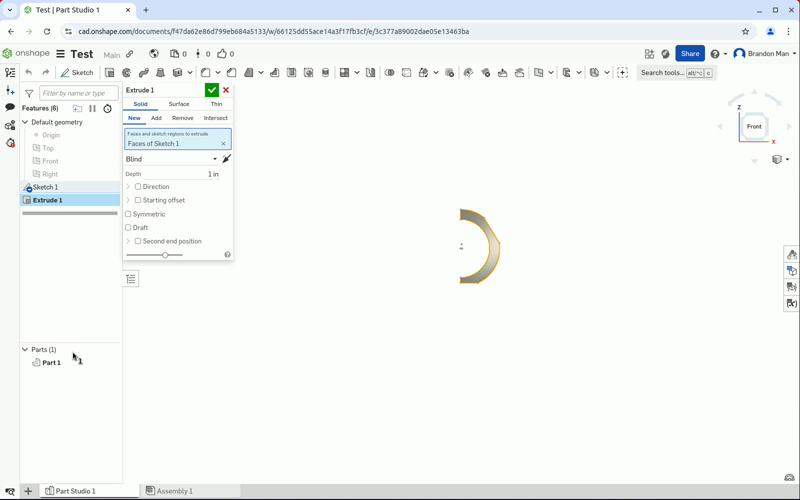
mouse_move(143, 106)
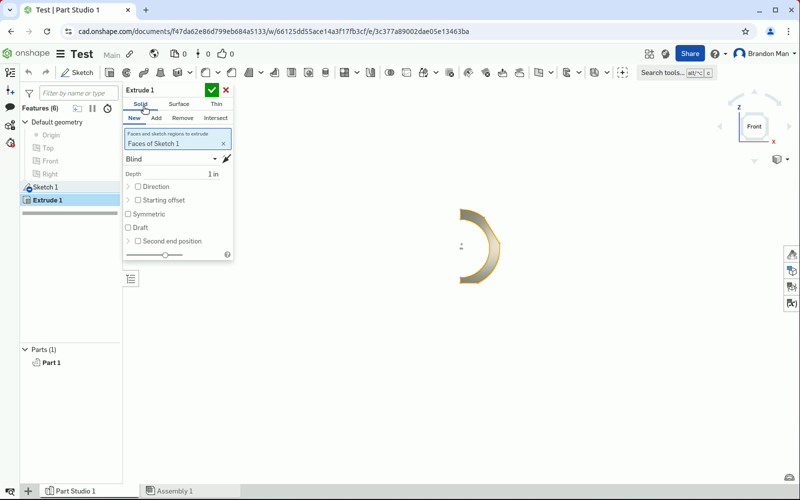
click(143, 106)
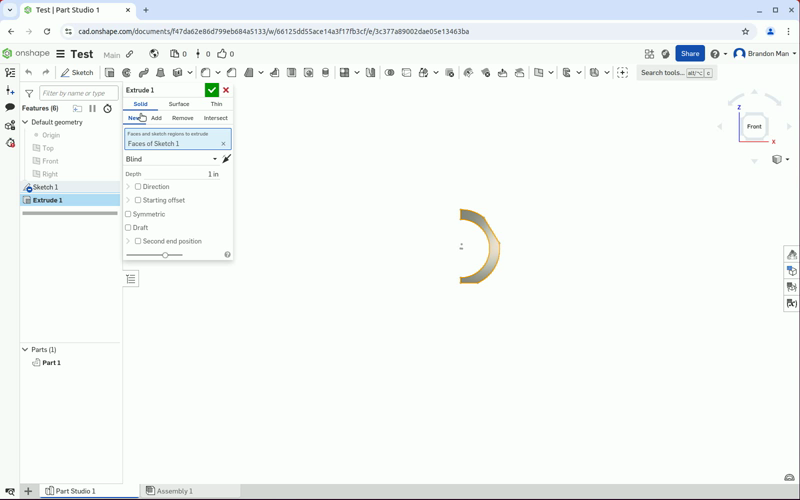
mouse_move(137, 120)
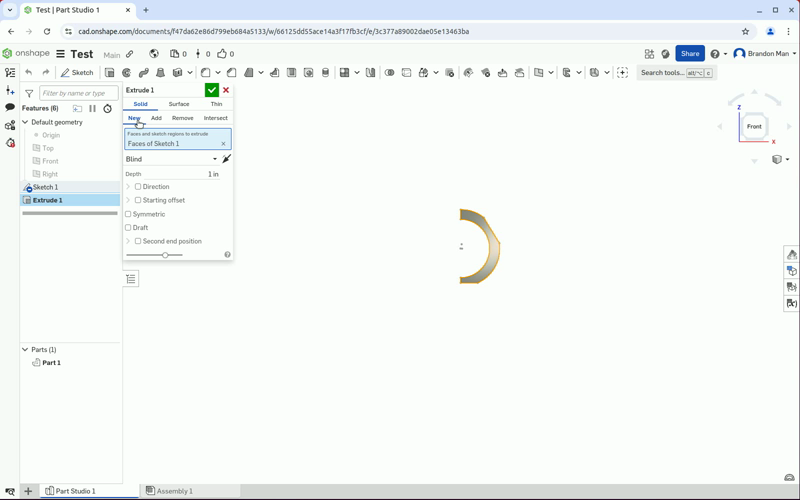
click(137, 120)
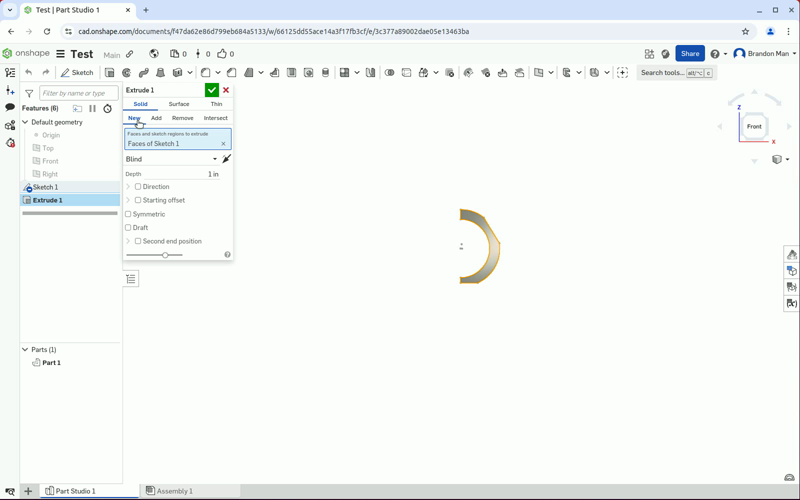
key(tab, 4)
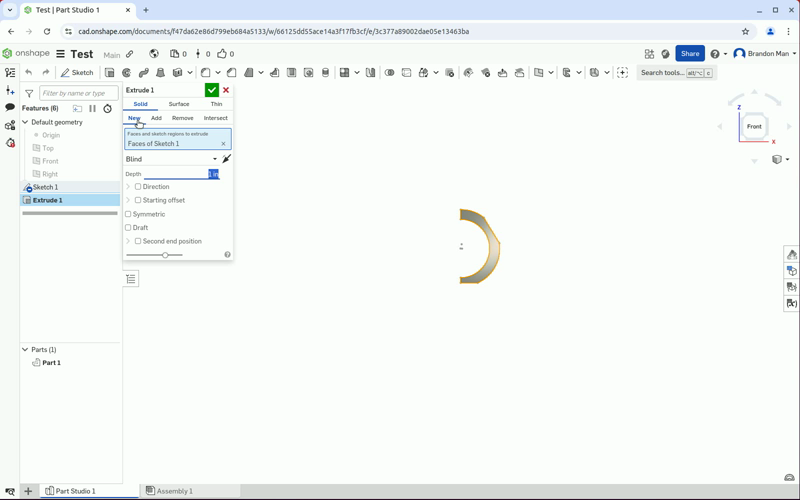
text(2.648)
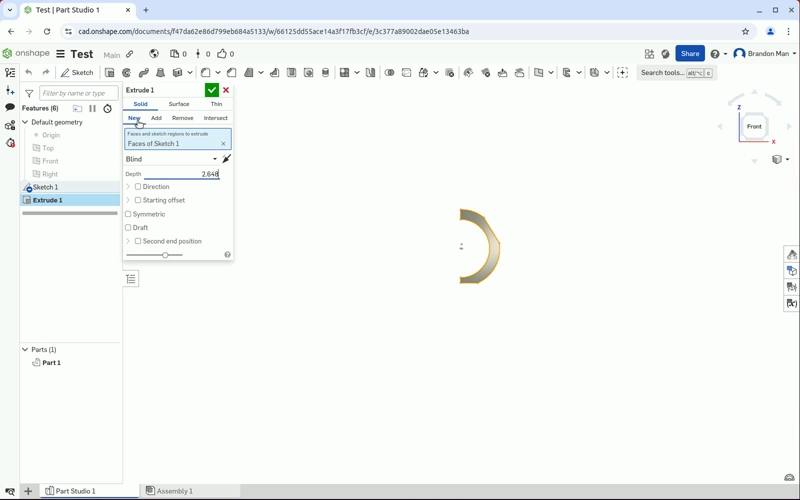
key(enter)
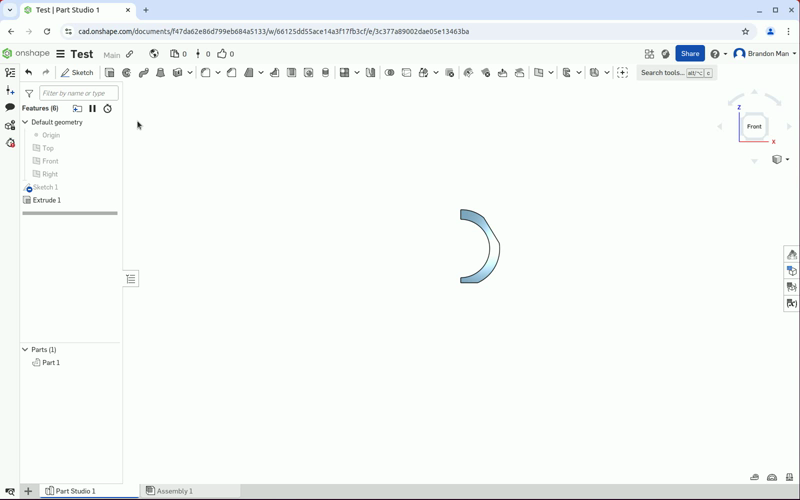
key(shift+h)
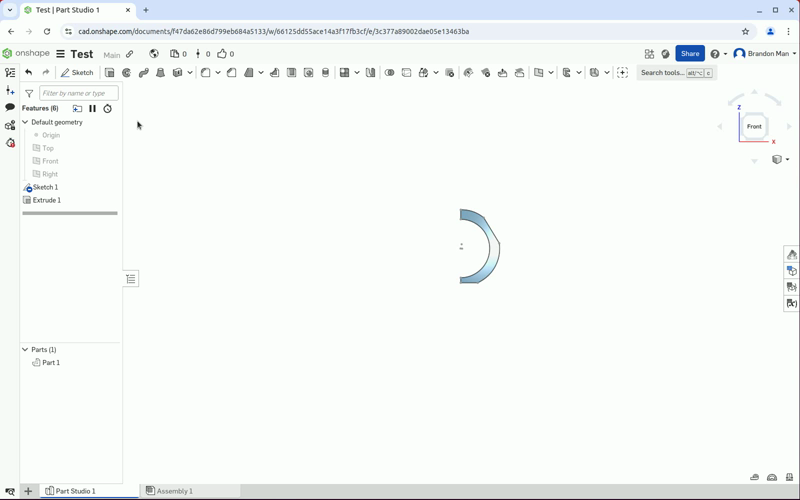
key(shift+h)
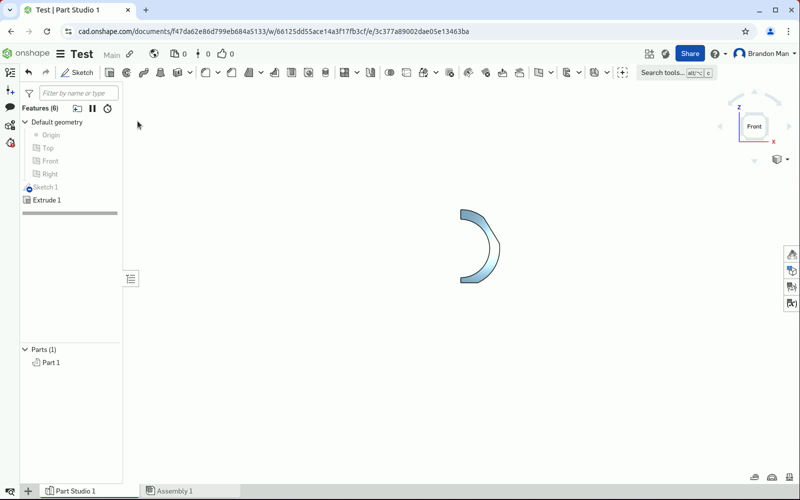
mouse_move(73, 189)
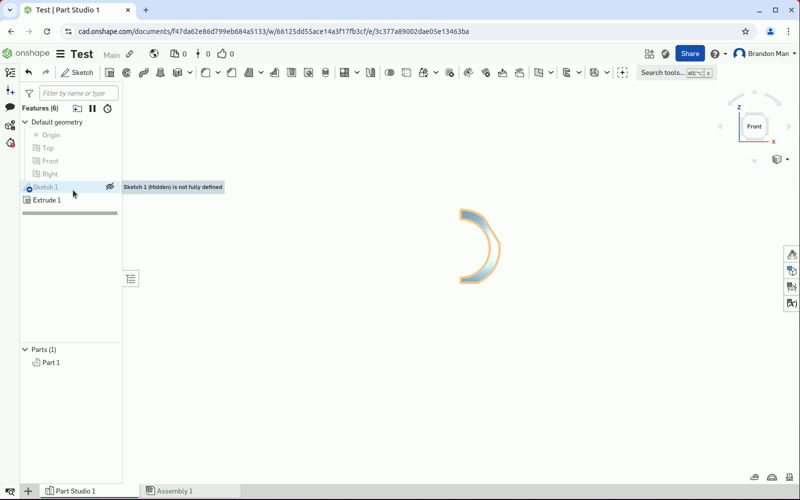
click(73, 189)
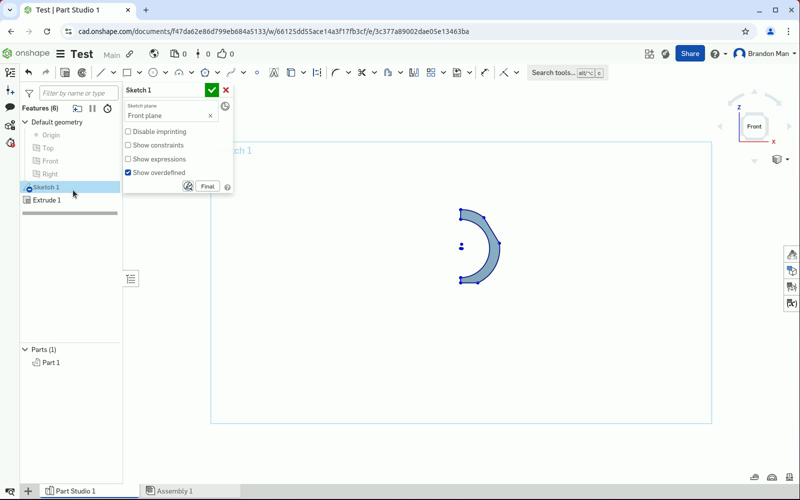
mouse_move(229, 92)
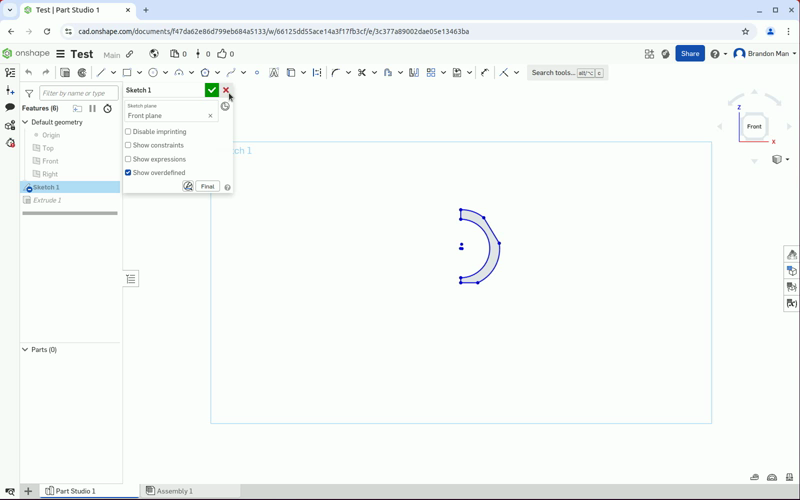
click(229, 92)
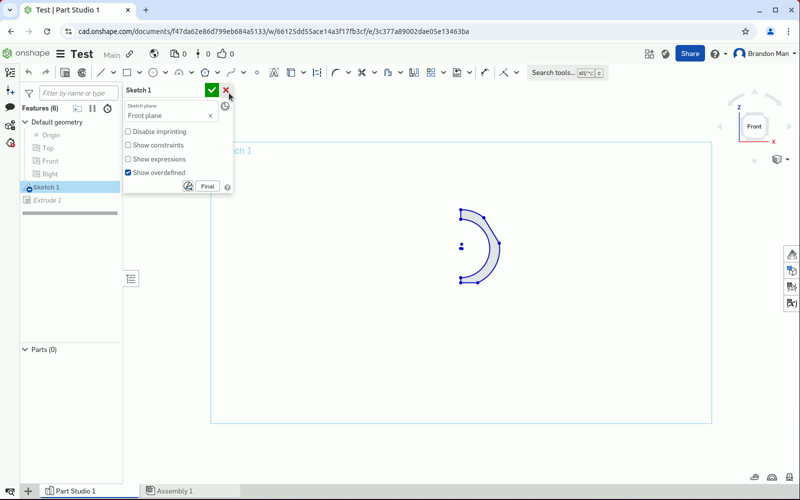
key(shift+s)
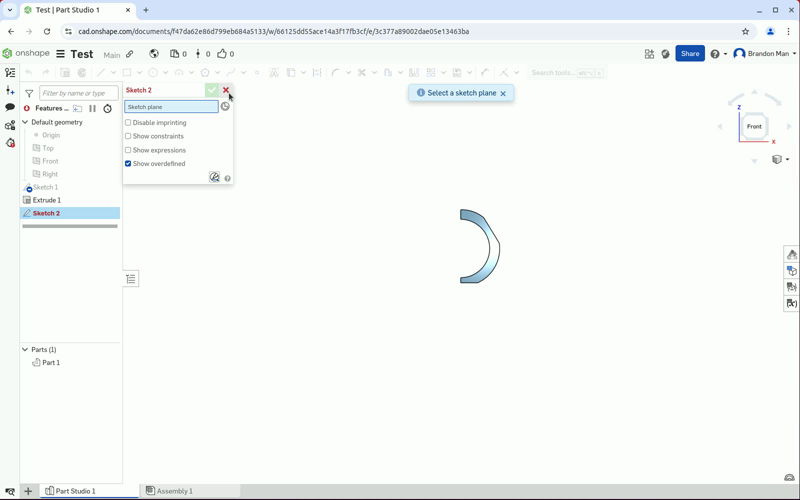
mouse_move(73, 163)
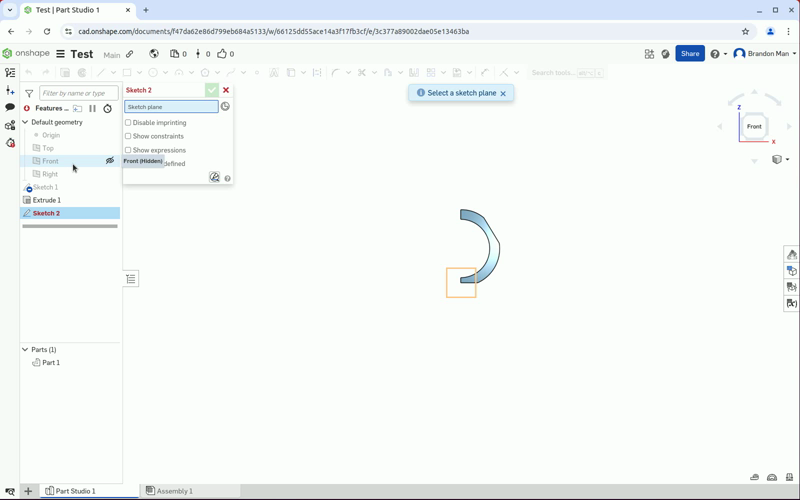
click(73, 163)
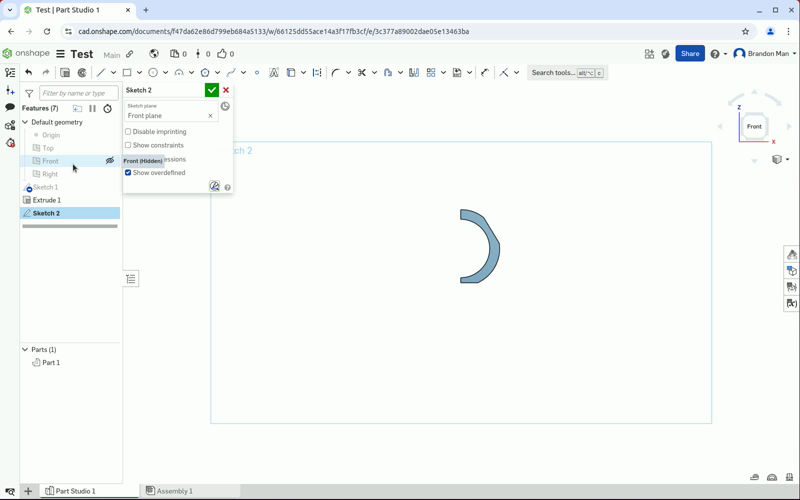
mouse_move(73, 352)
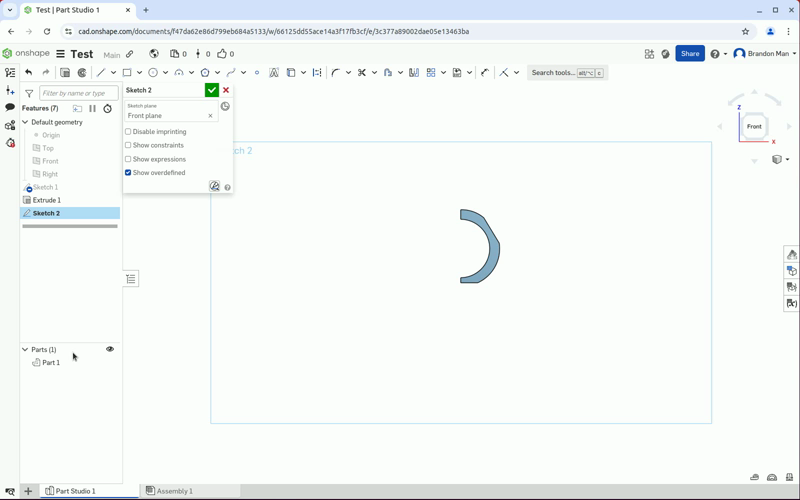
key(y)
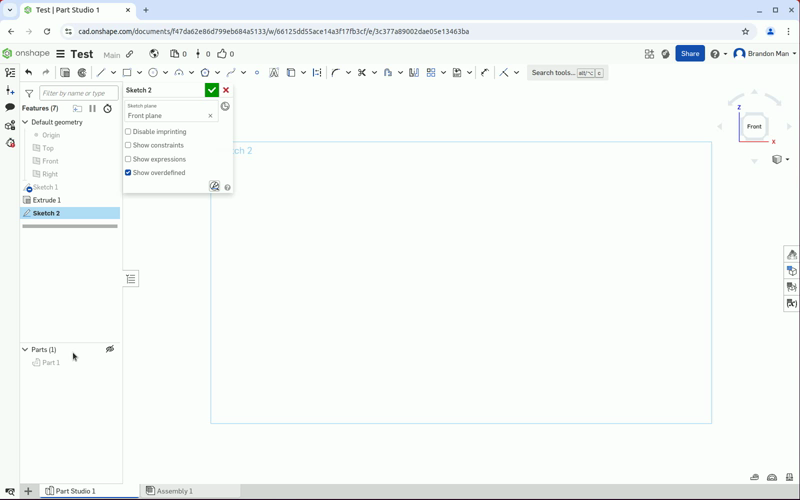
key(l)
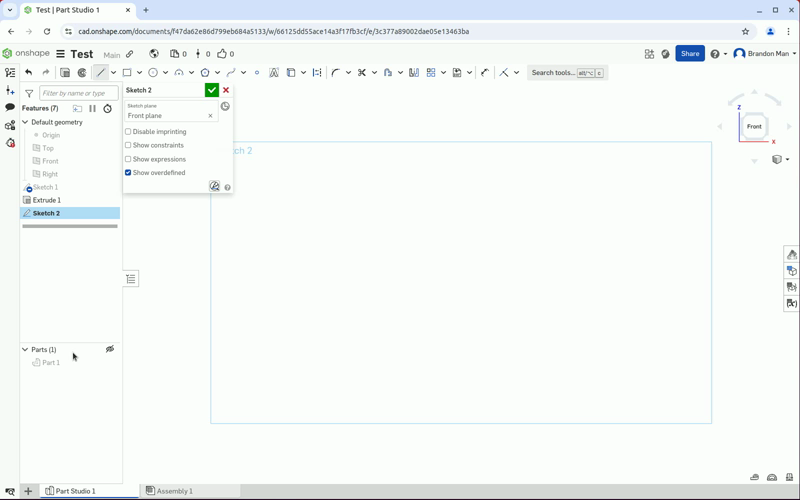
key_down(shift)
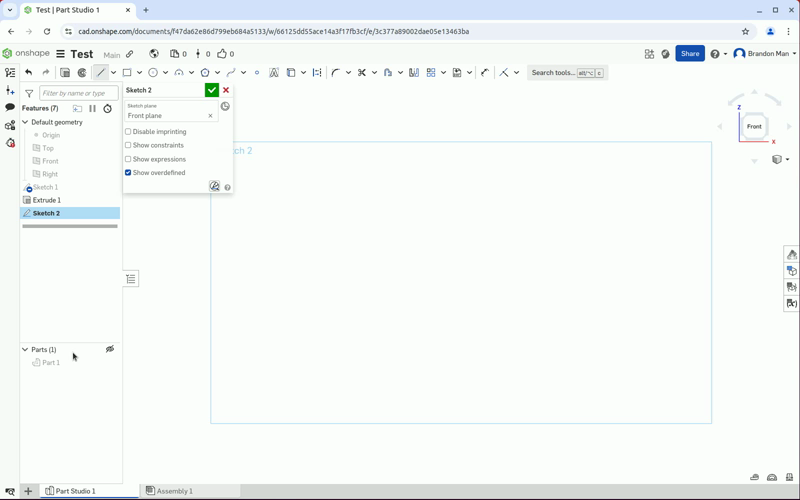
mouse_move(392, 287)
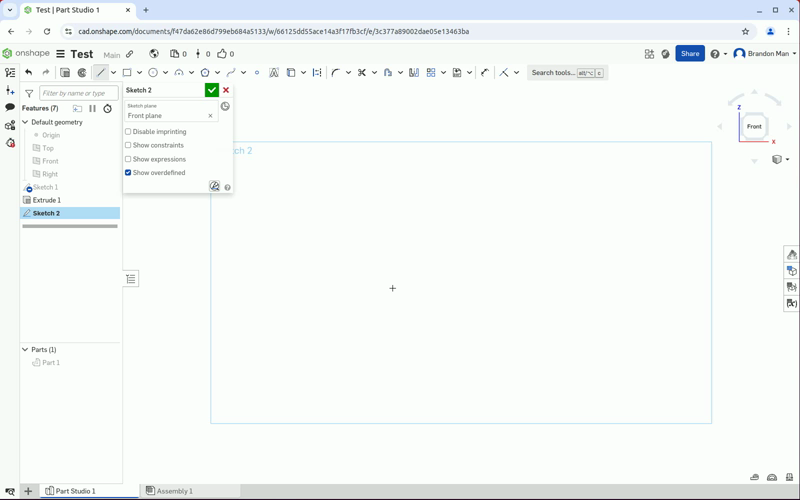
click(392, 287)
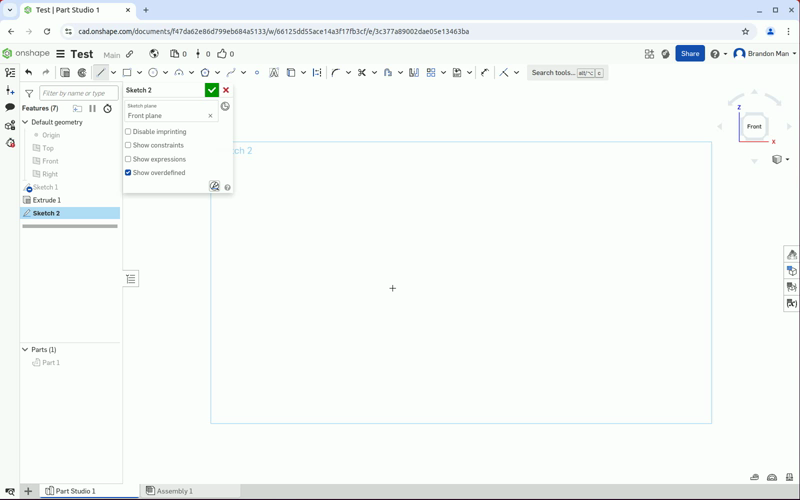
key_up(shift)
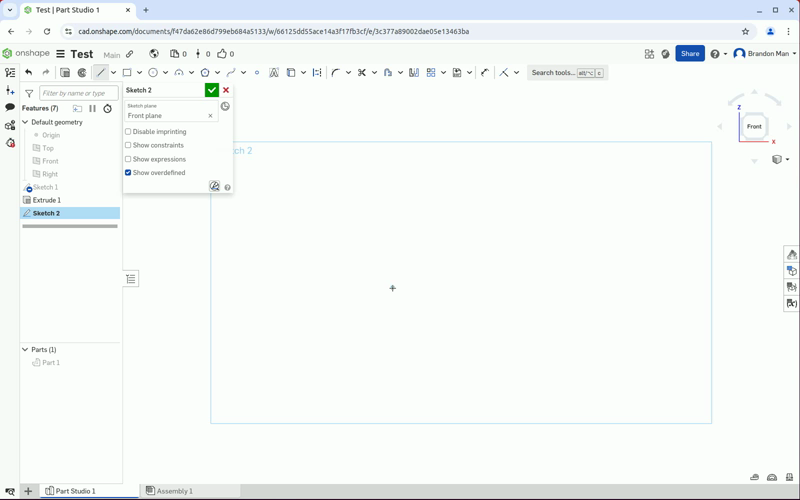
key_down(shift)
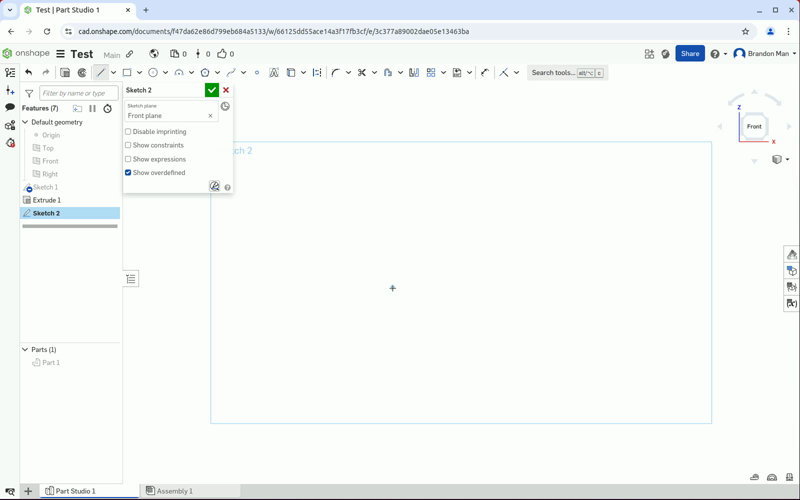
mouse_move(528, 287)
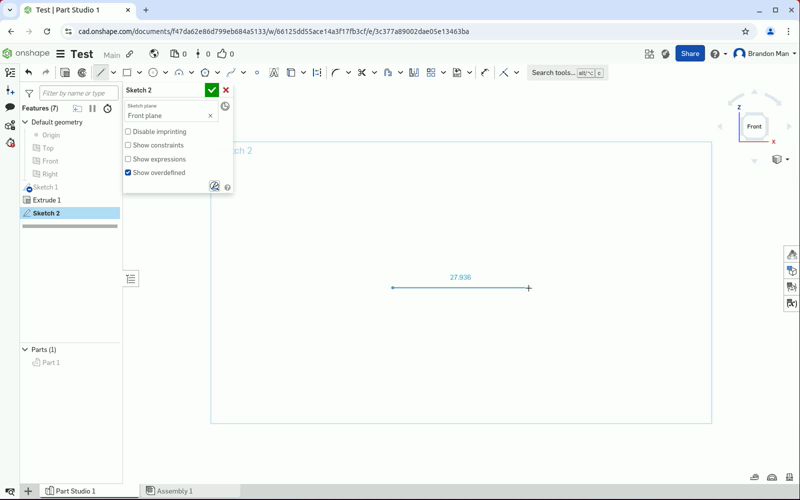
click(528, 287)
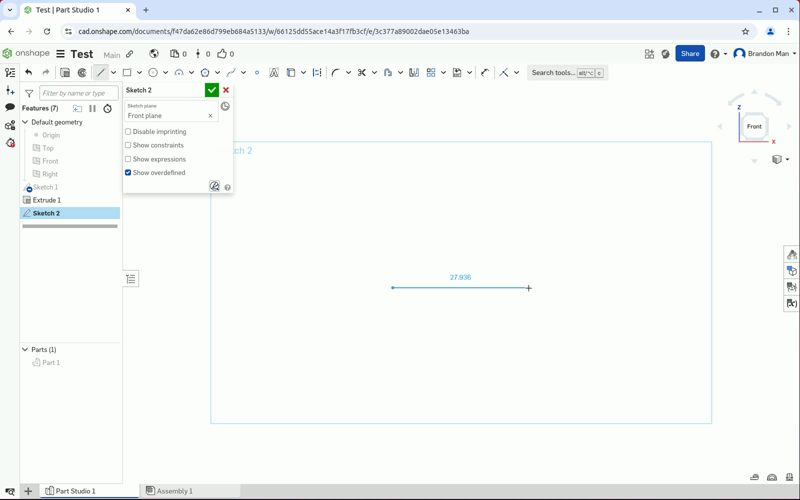
key_up(shift)
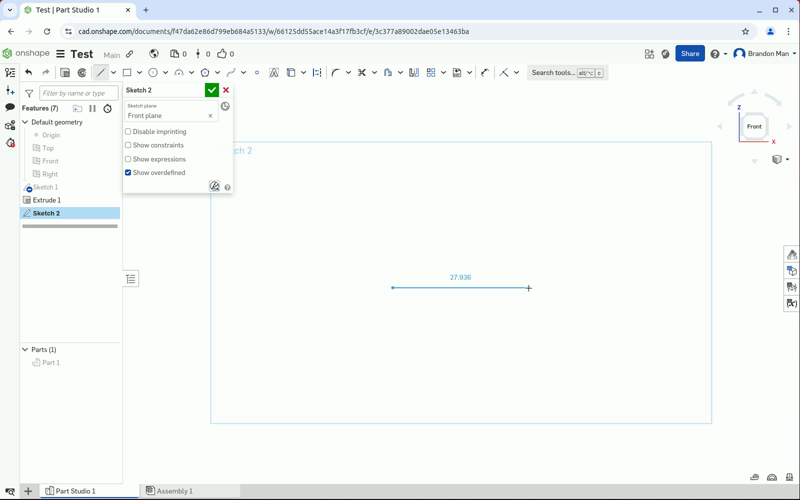
key_down(shift)
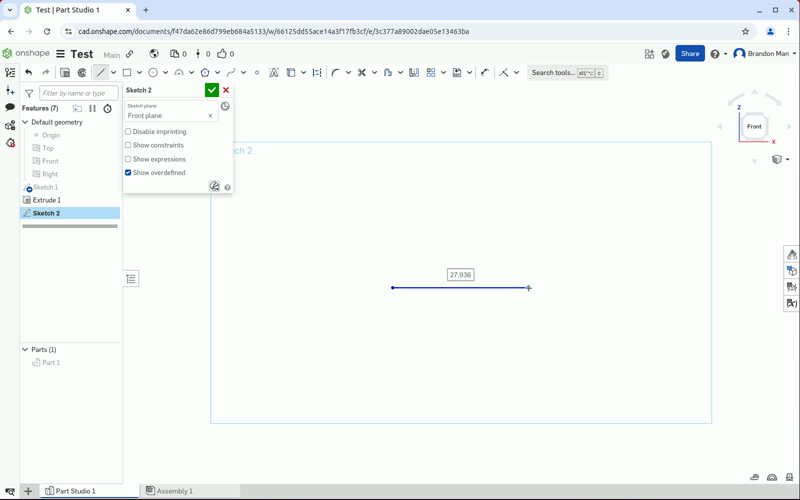
mouse_move(459, 170)
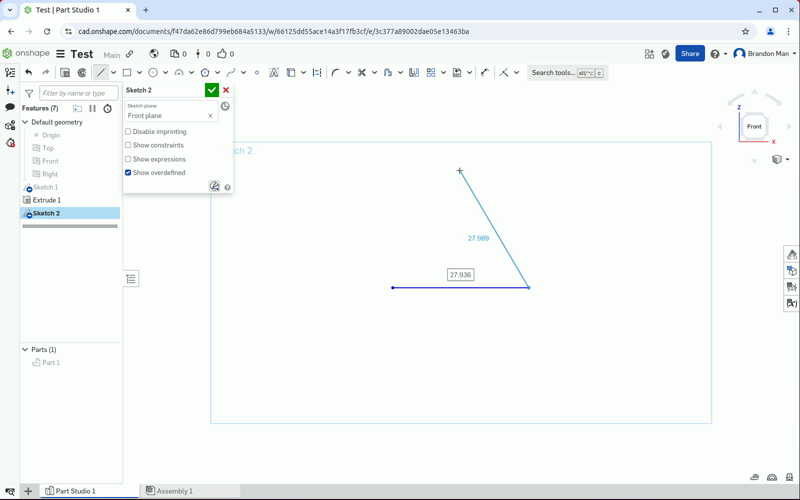
click(459, 170)
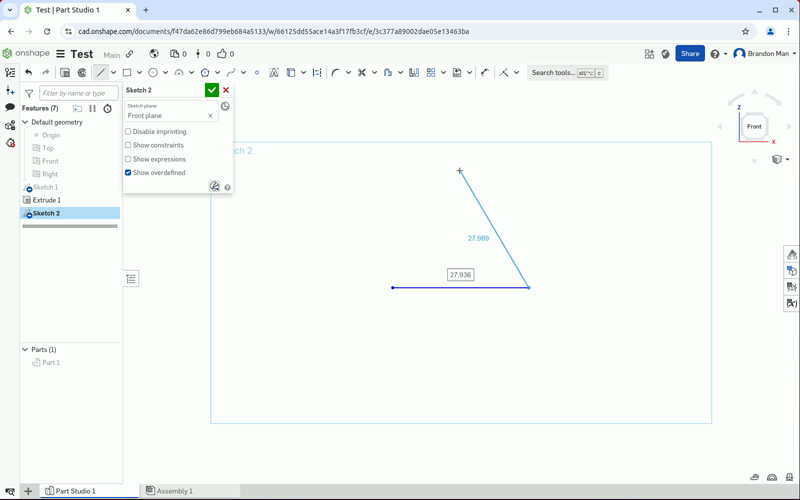
key_up(shift)
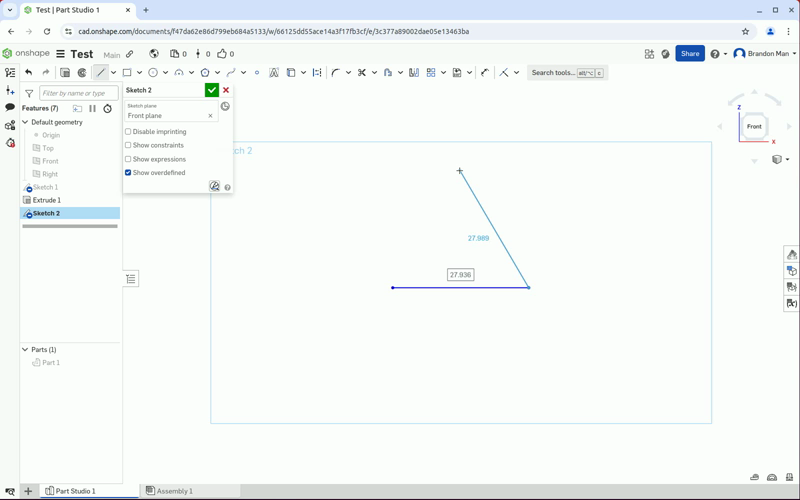
key_down(shift)
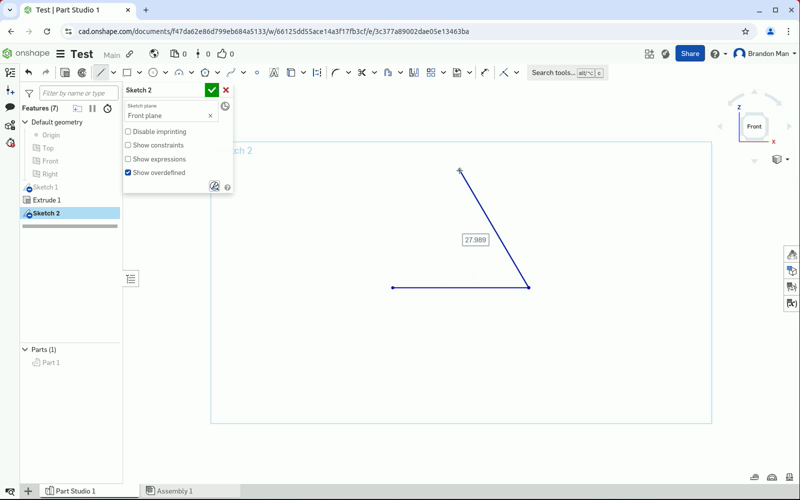
mouse_move(392, 287)
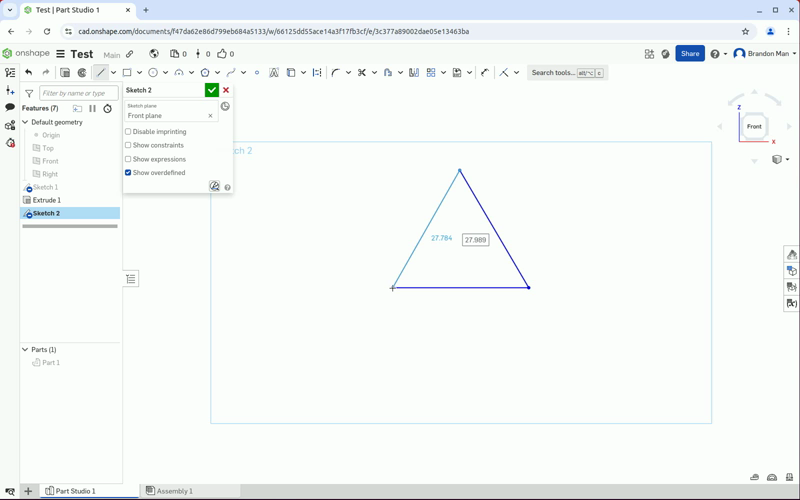
key_up(shift)
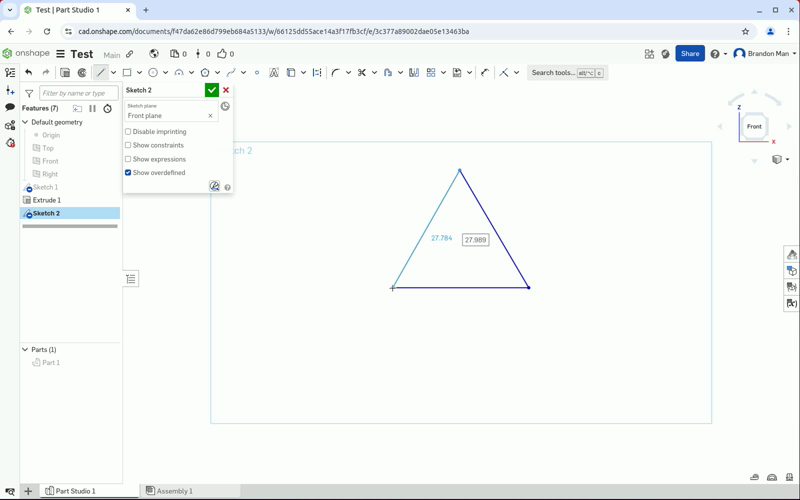
click(392, 287)
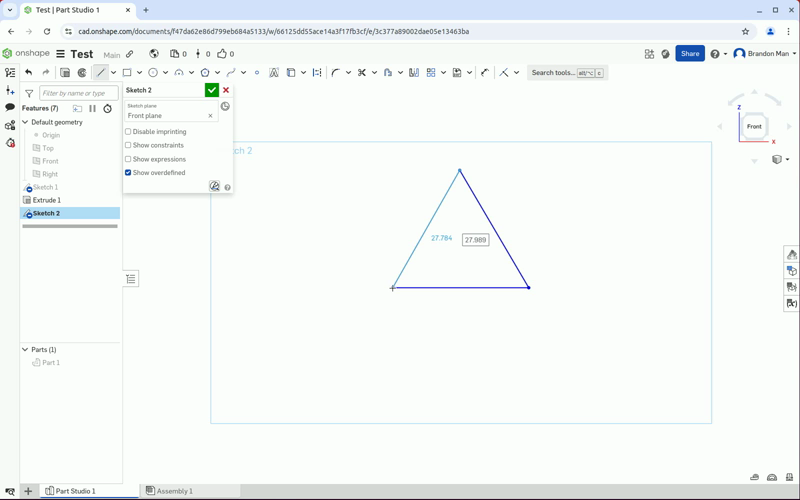
key(esc)
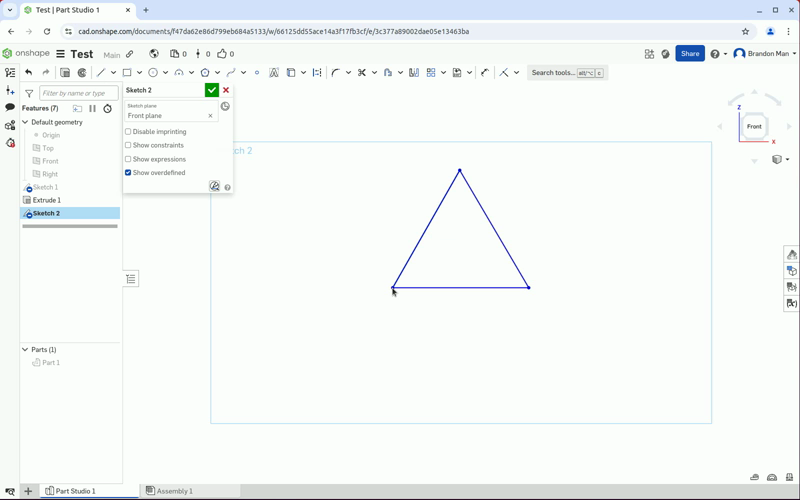
key(l)
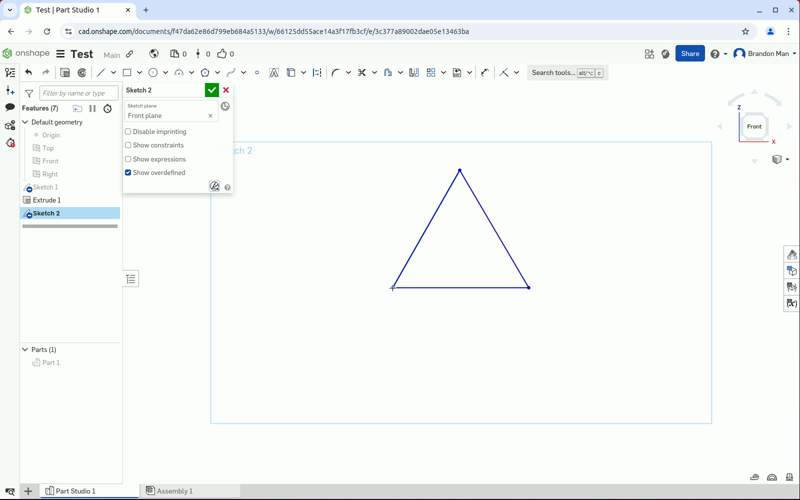
key_down(shift)
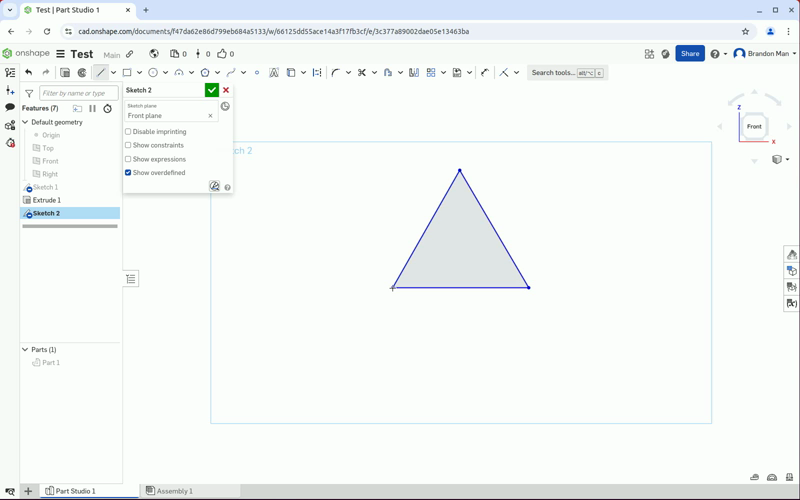
mouse_move(399, 283)
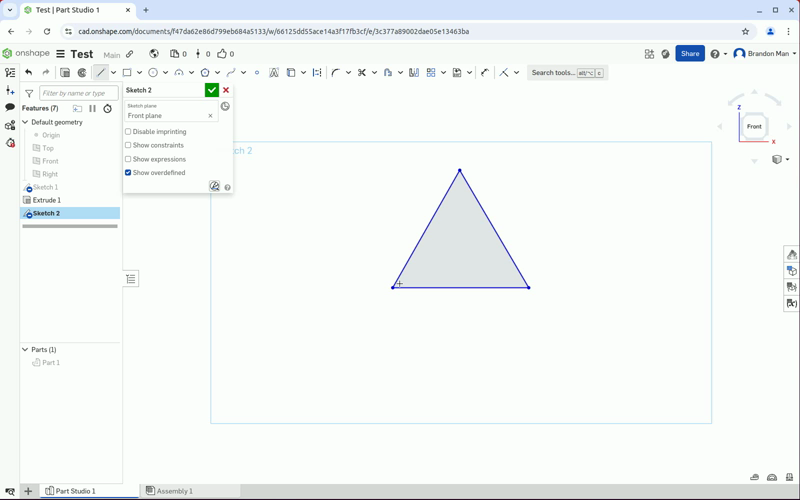
click(399, 283)
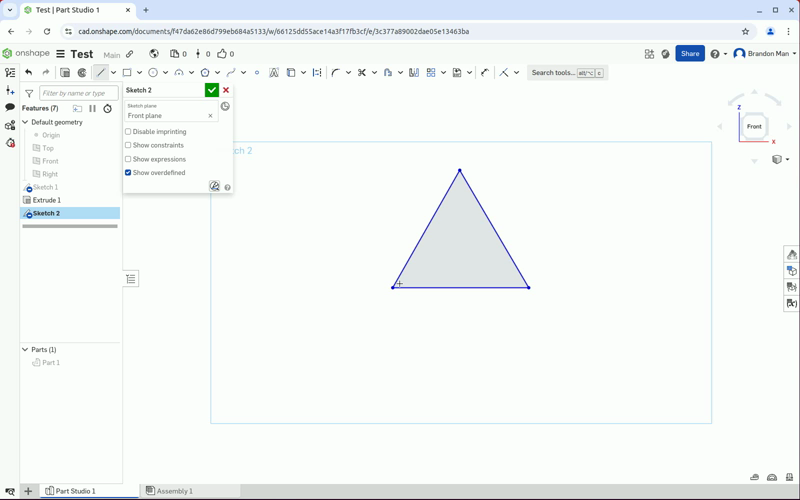
key_up(shift)
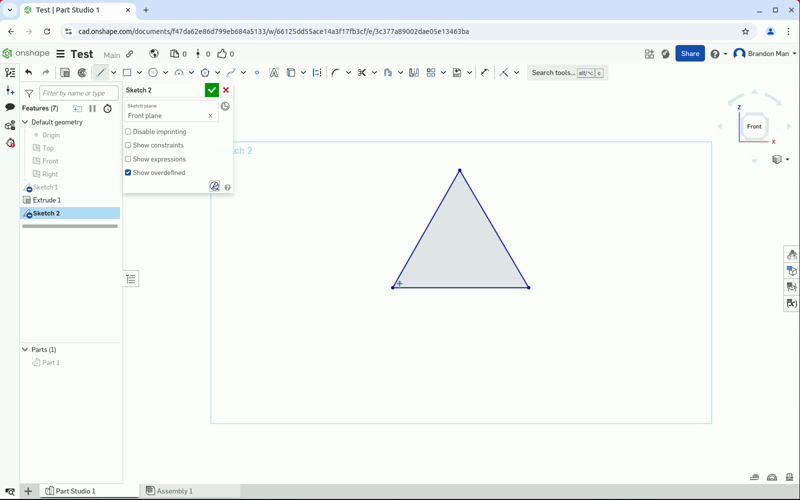
key_down(shift)
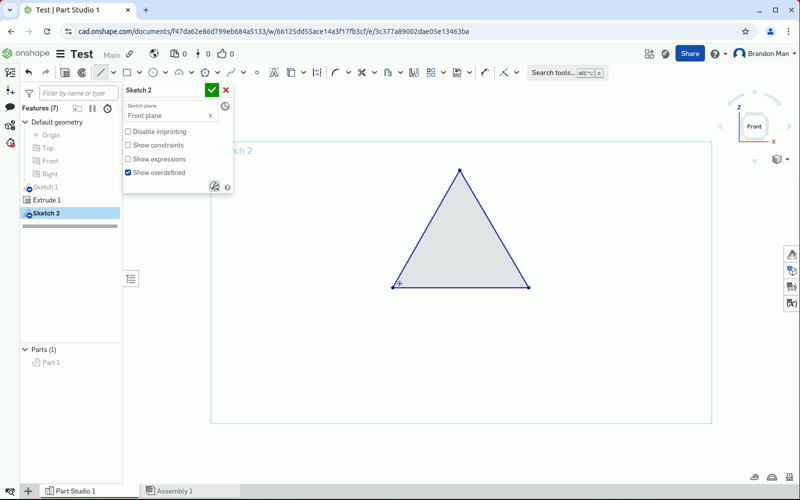
mouse_move(429, 283)
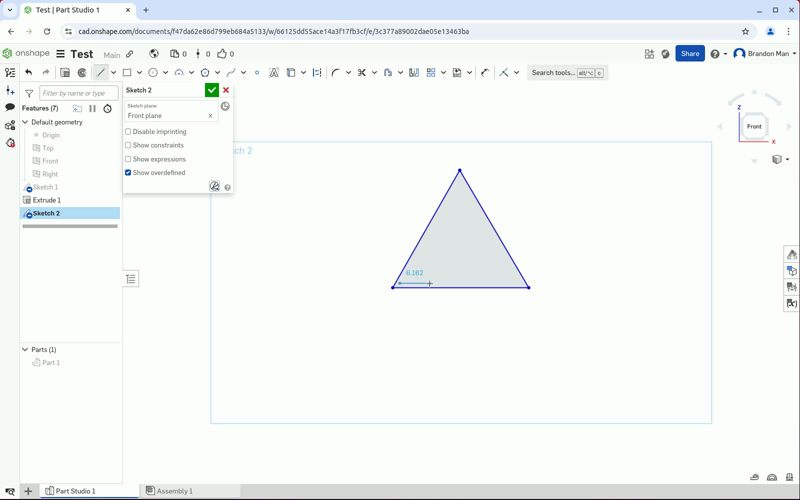
mouse_move(444, 283)
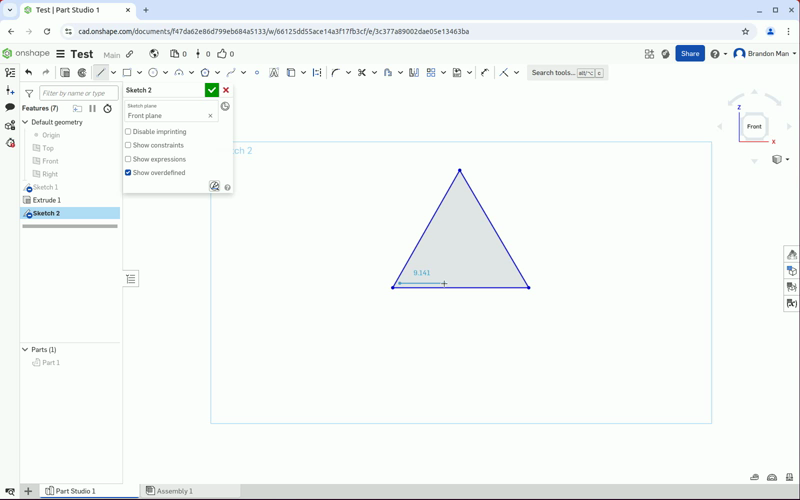
click(444, 283)
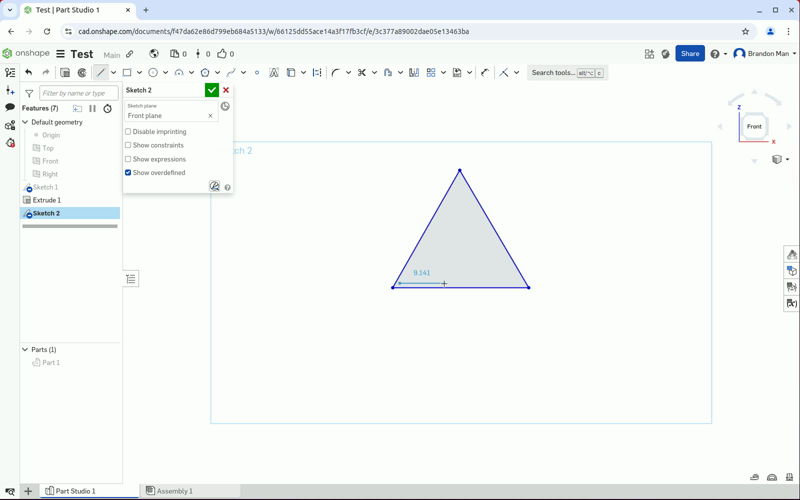
key_up(shift)
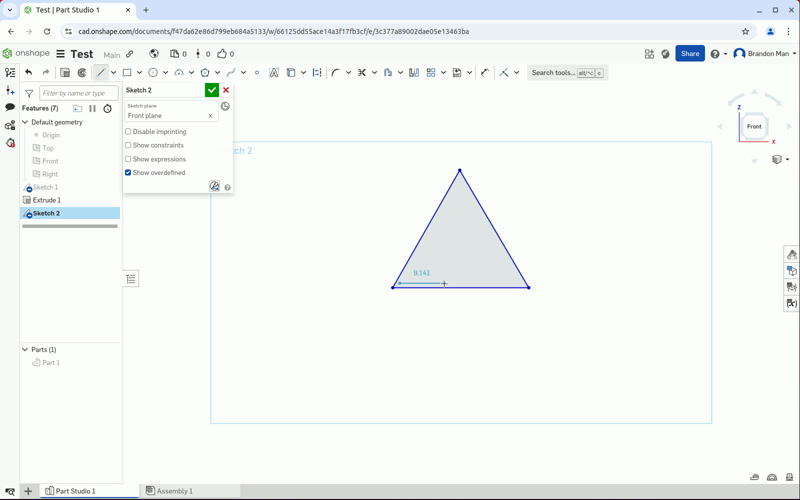
key(esc)
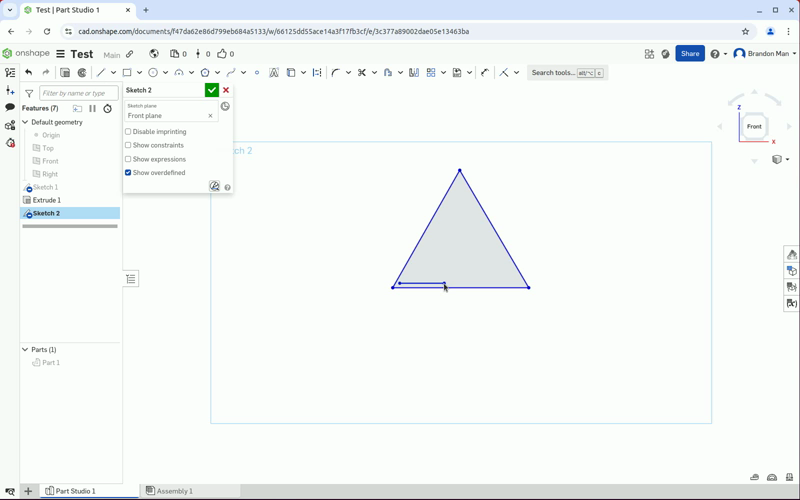
key(a)
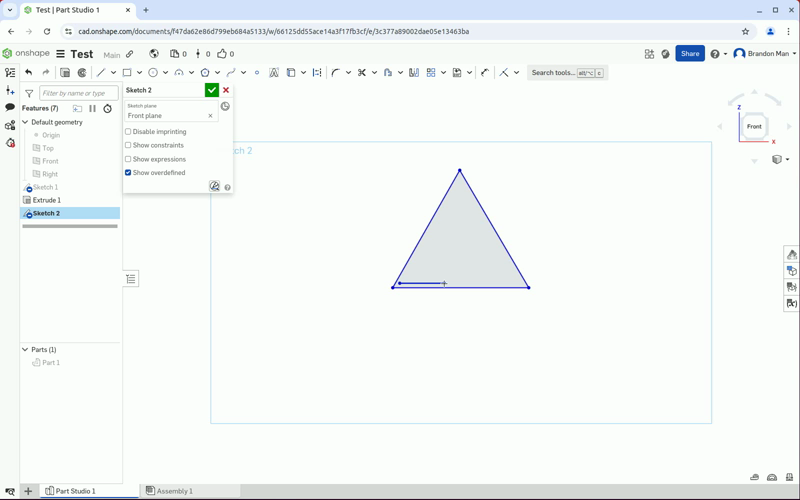
mouse_move(444, 283)
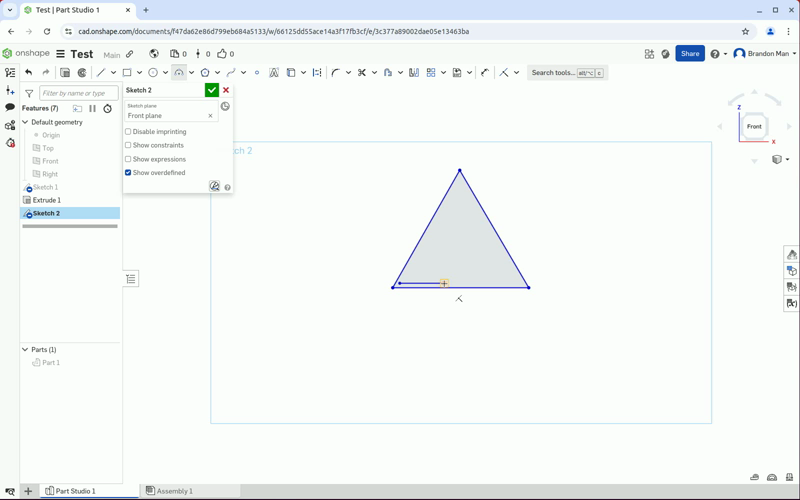
click(444, 283)
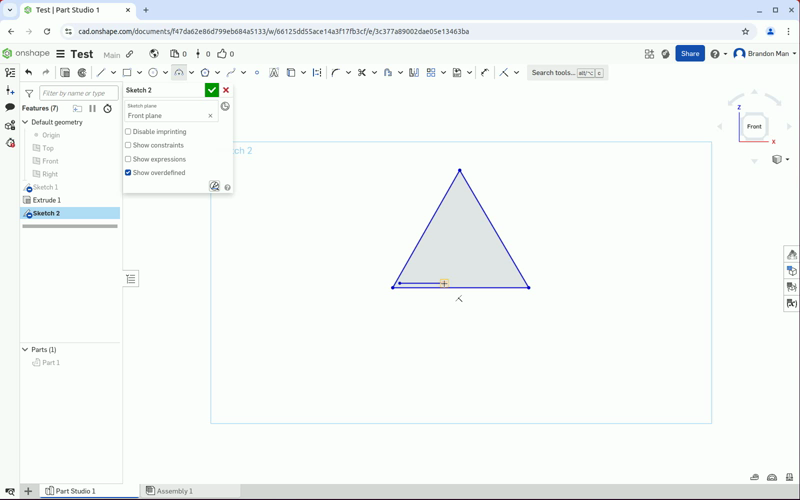
key_down(shift)
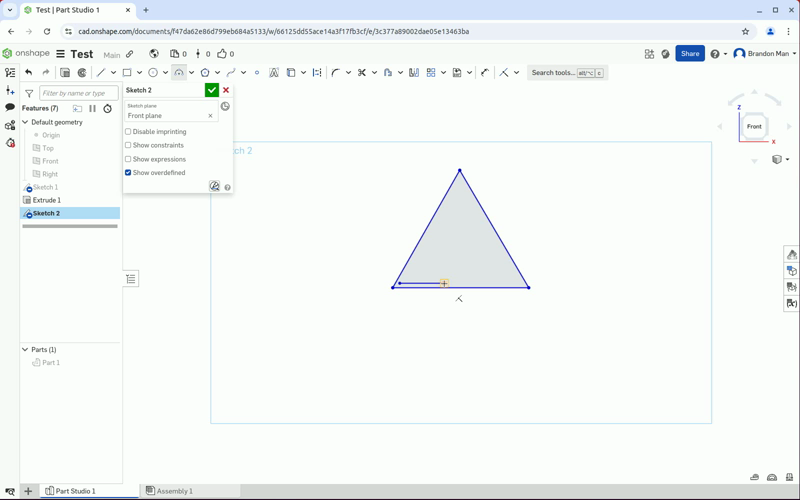
mouse_move(477, 283)
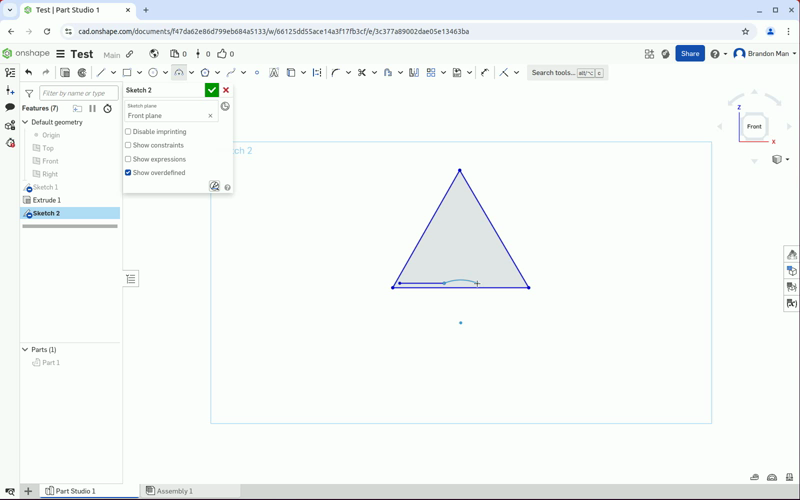
click(477, 283)
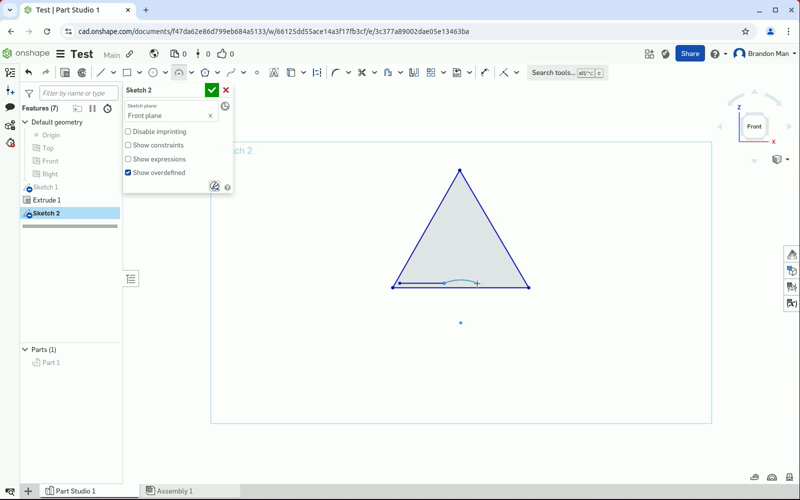
mouse_move(460, 287)
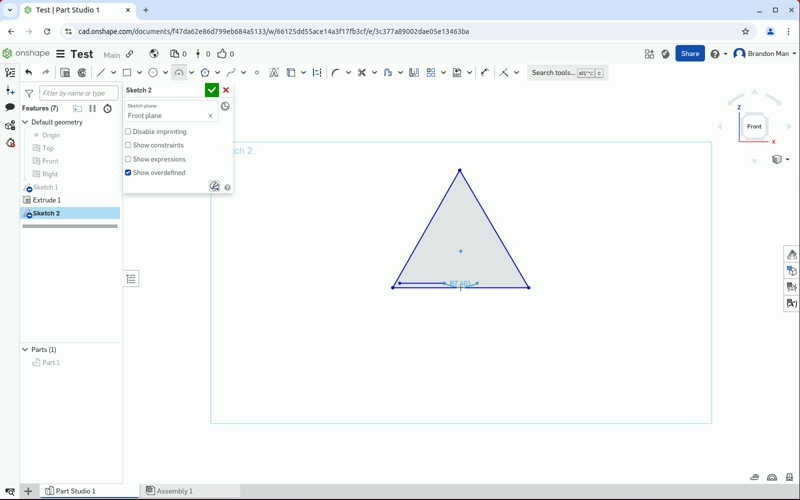
click(460, 287)
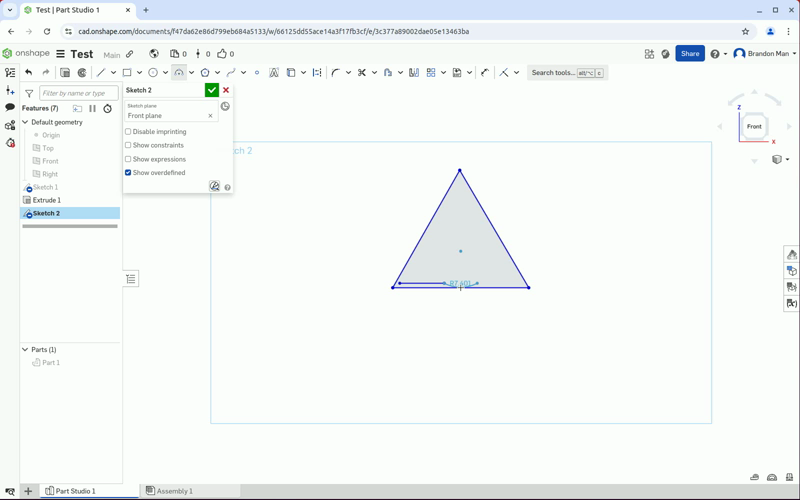
key_up(shift)
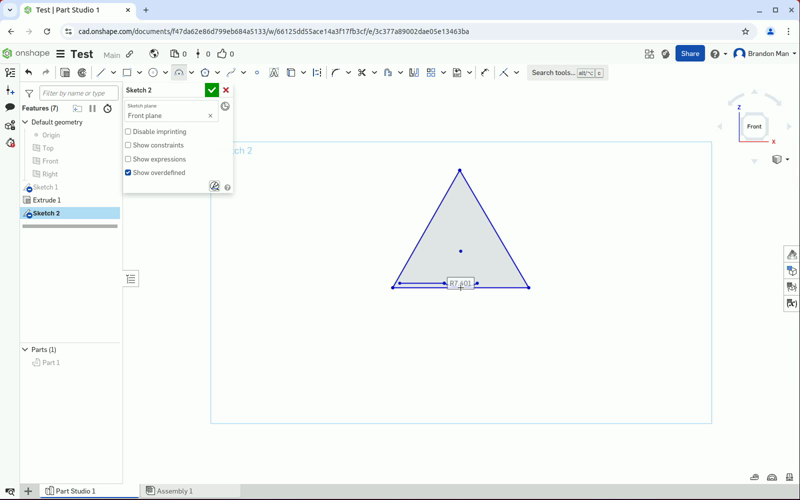
key(esc)
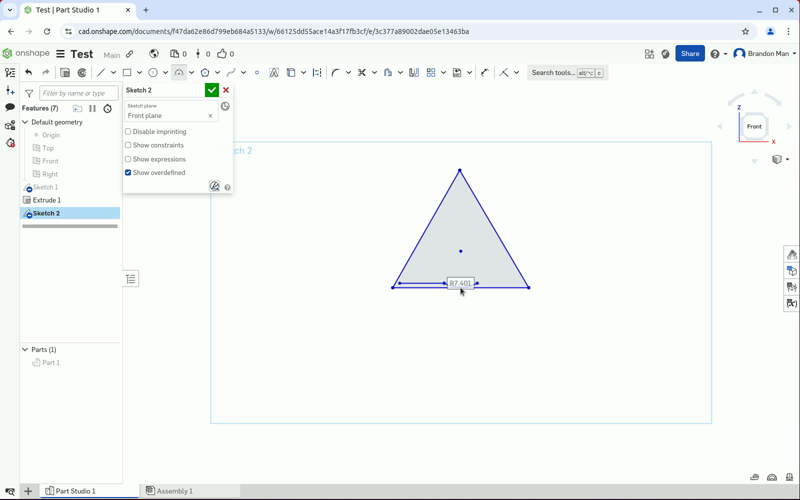
key(l)
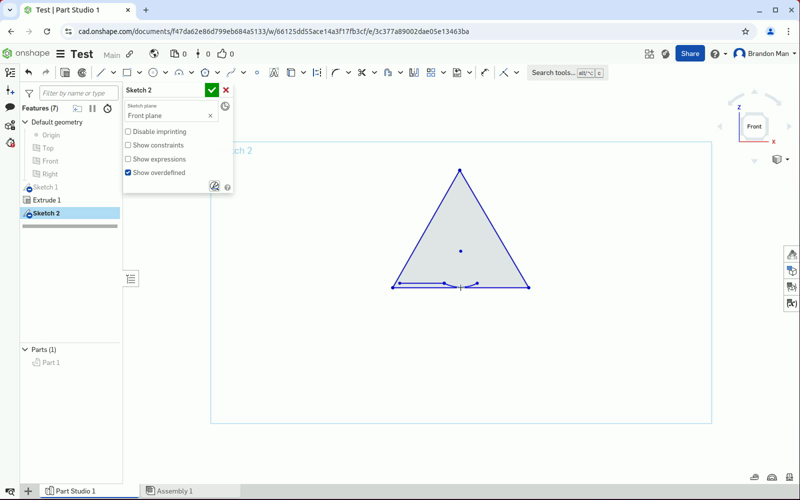
mouse_move(477, 283)
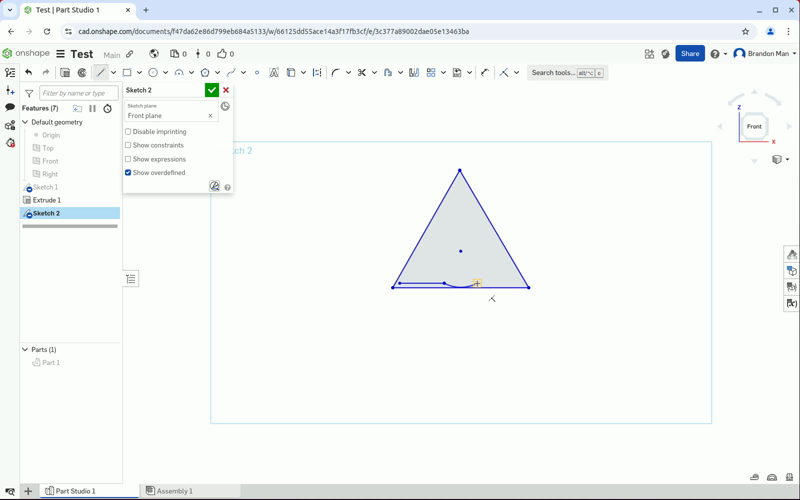
click(477, 283)
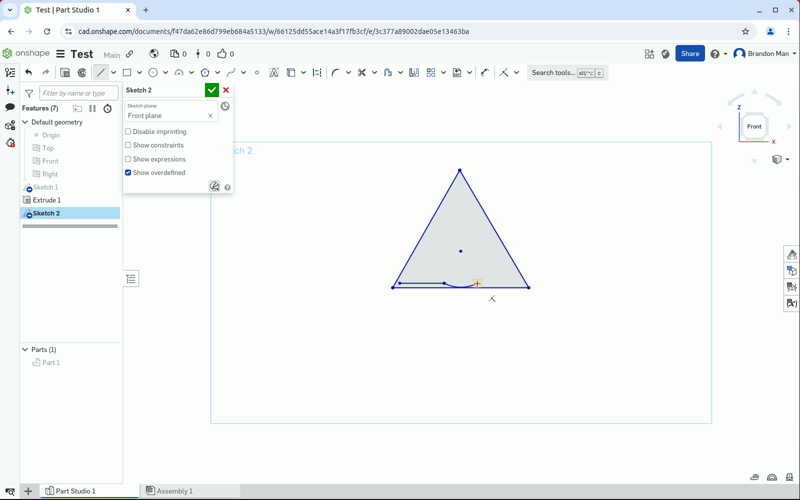
key_down(shift)
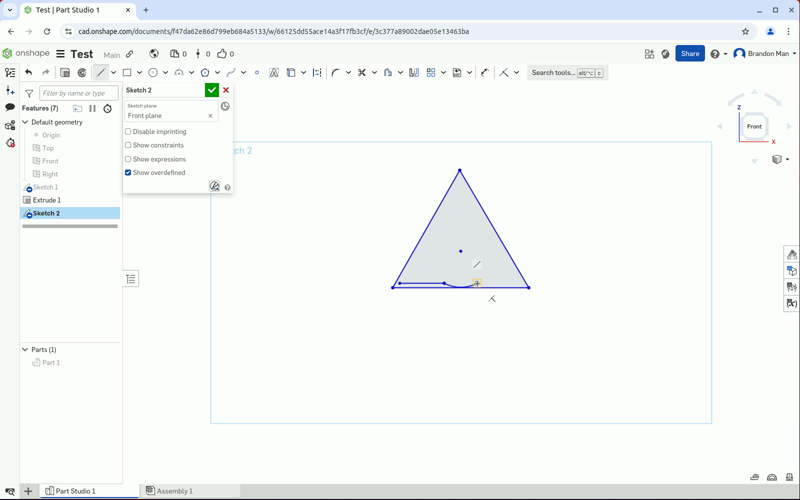
mouse_move(507, 283)
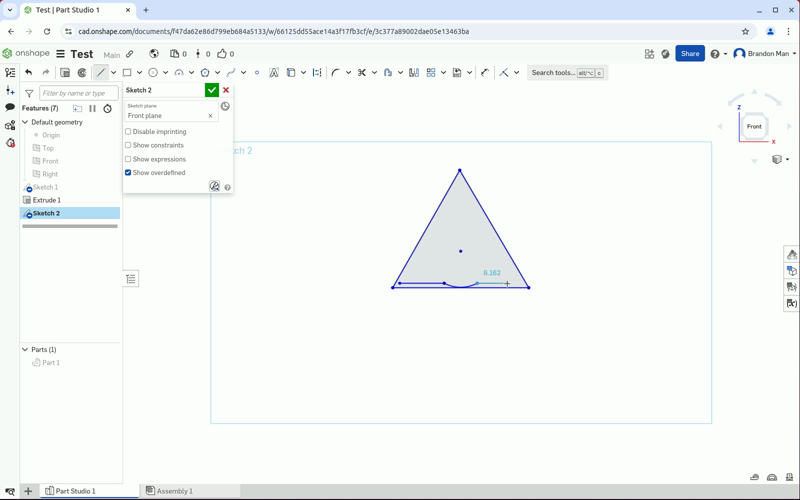
mouse_move(521, 283)
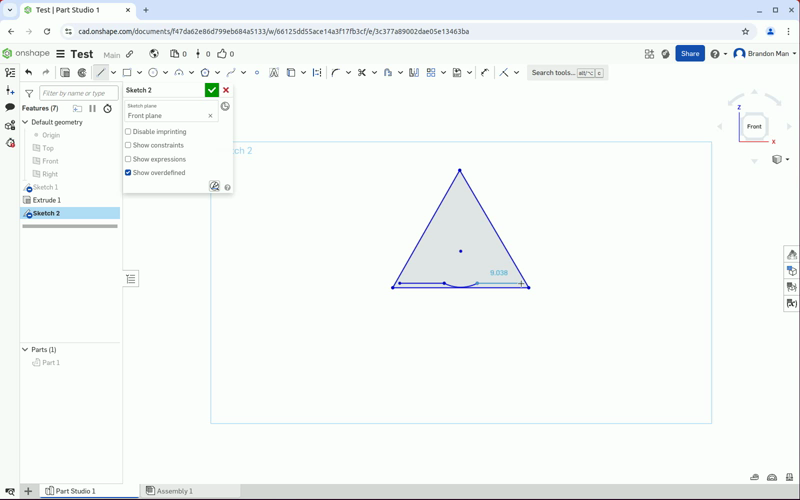
click(521, 283)
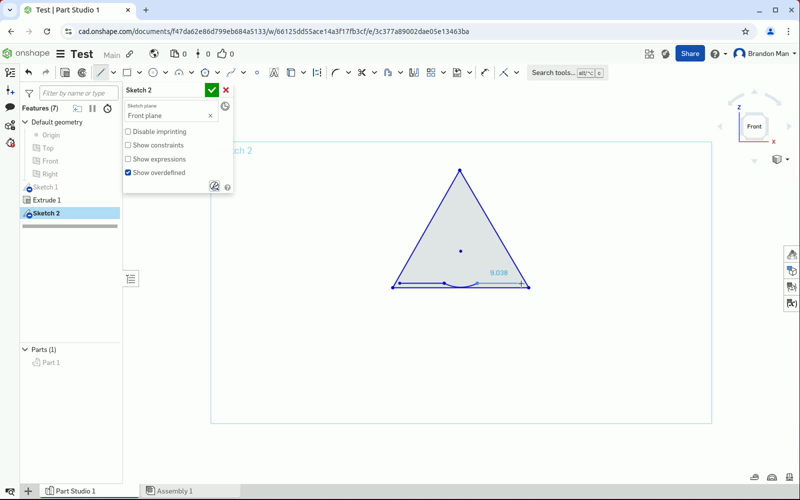
key_up(shift)
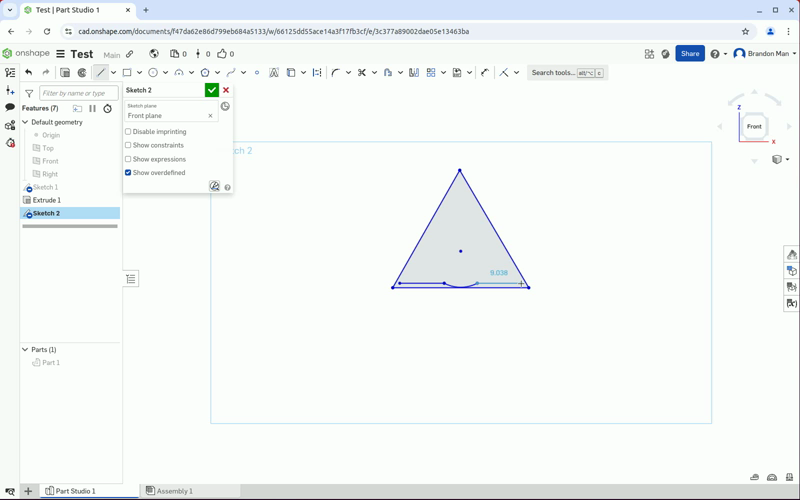
key_down(shift)
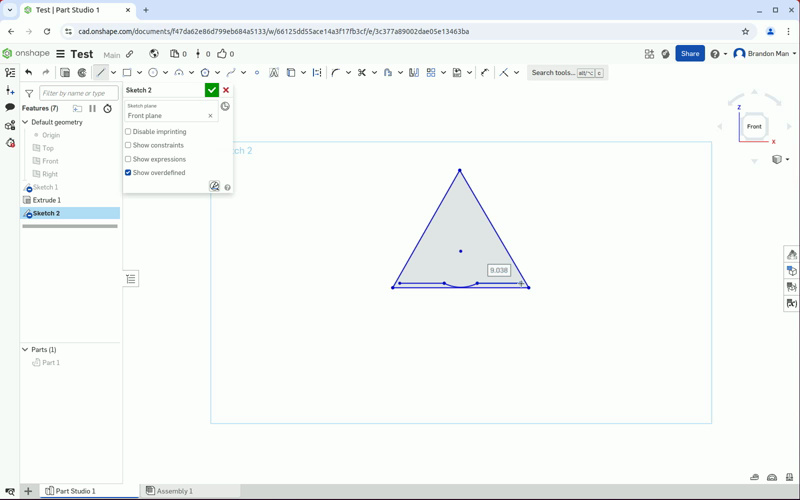
mouse_move(551, 283)
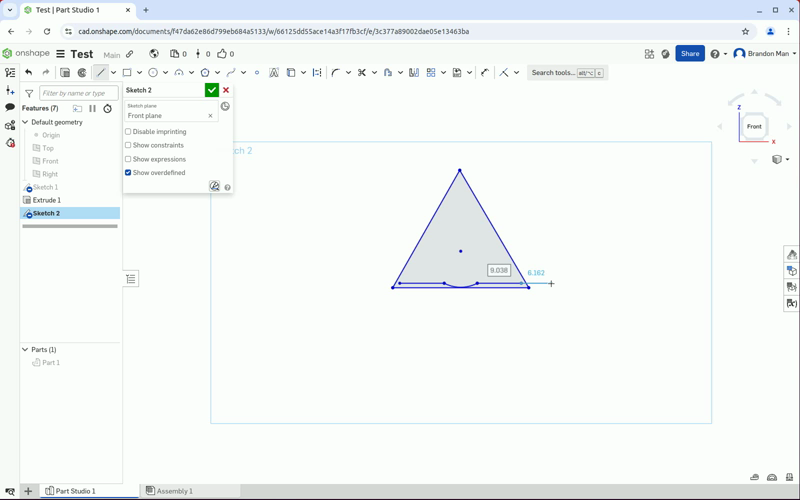
mouse_move(498, 244)
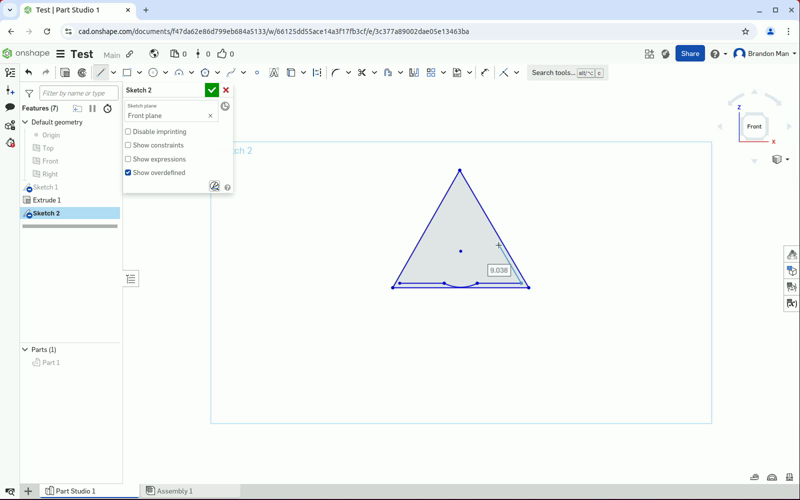
click(498, 244)
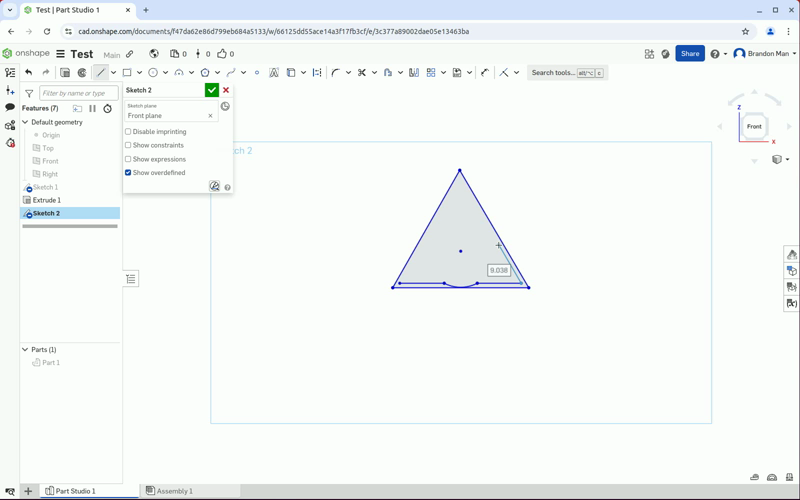
key_up(shift)
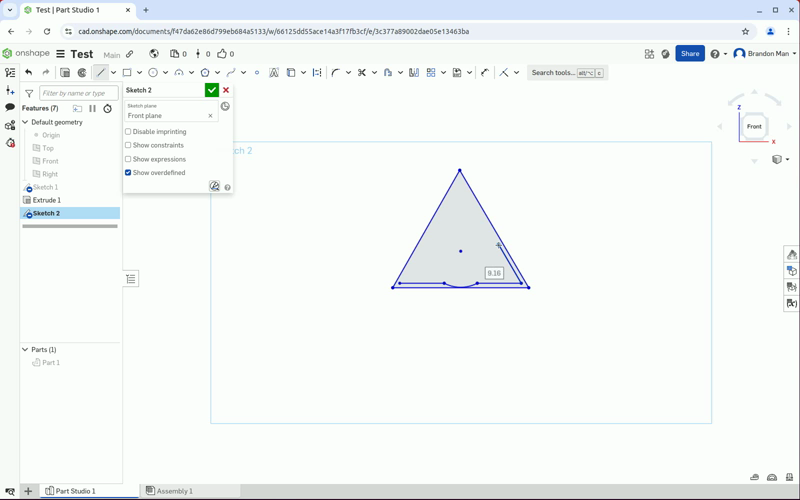
key(esc)
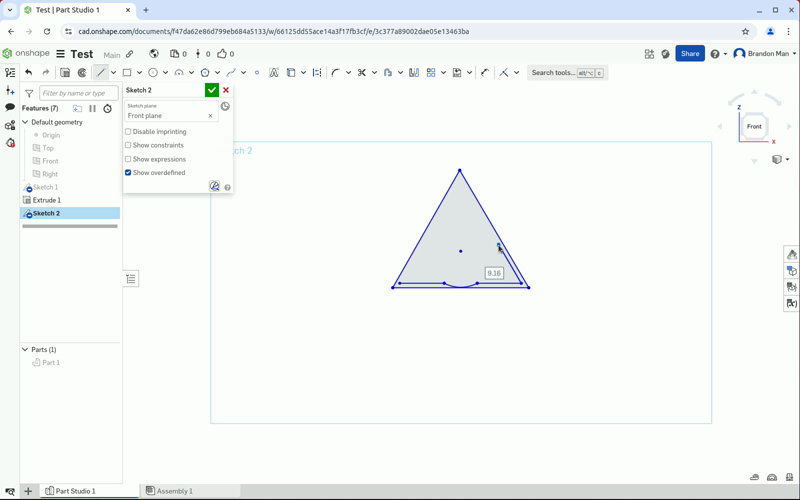
key(a)
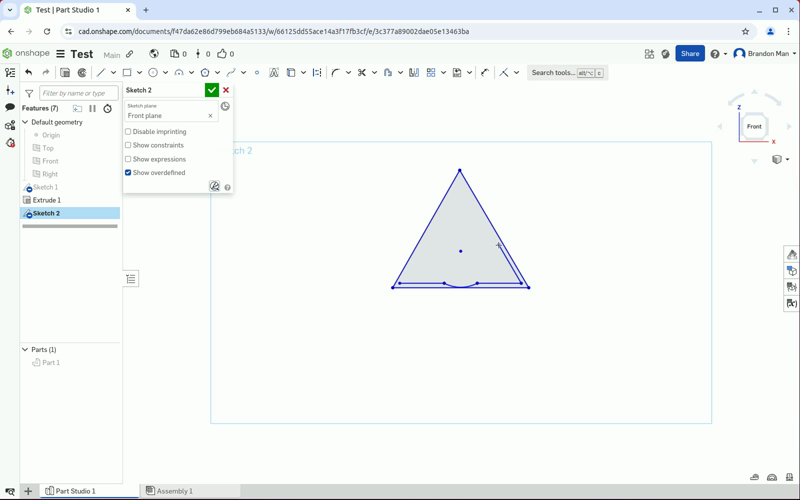
mouse_move(498, 244)
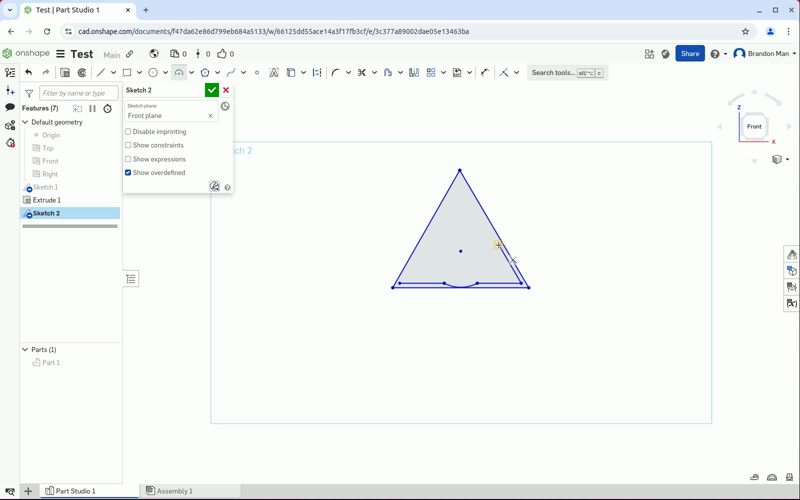
click(498, 244)
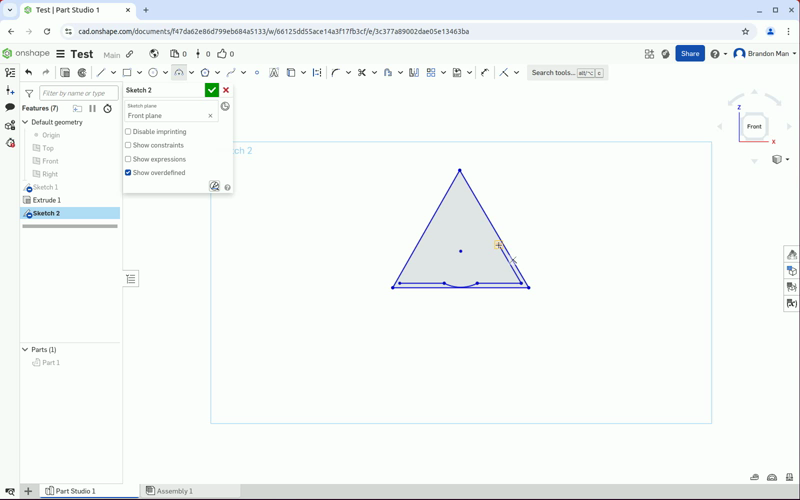
key_down(shift)
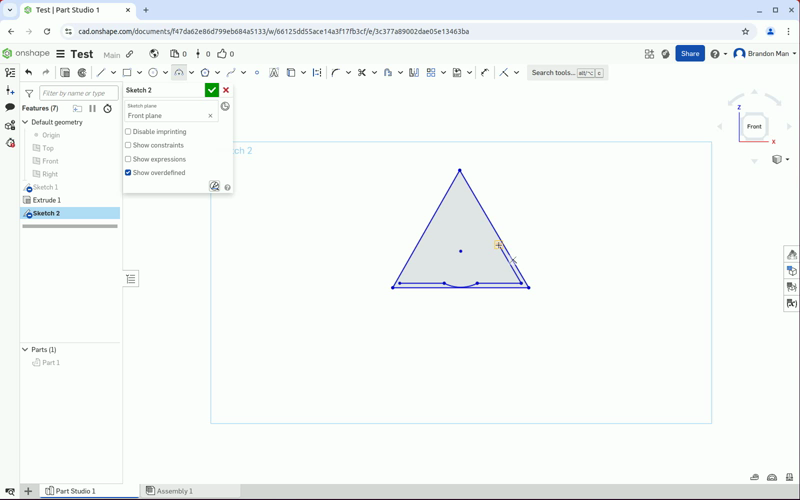
mouse_move(484, 219)
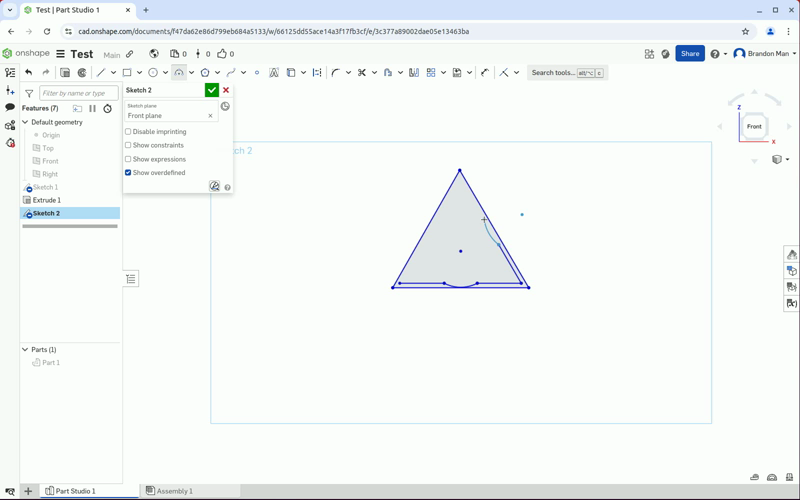
click(484, 219)
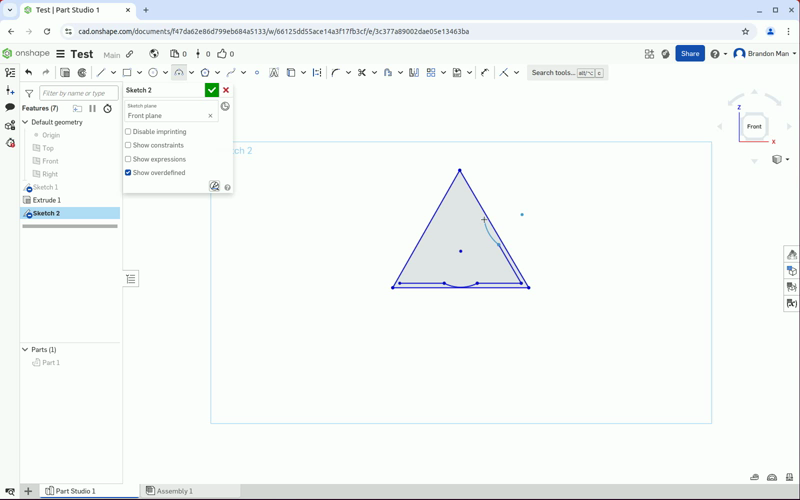
mouse_move(494, 230)
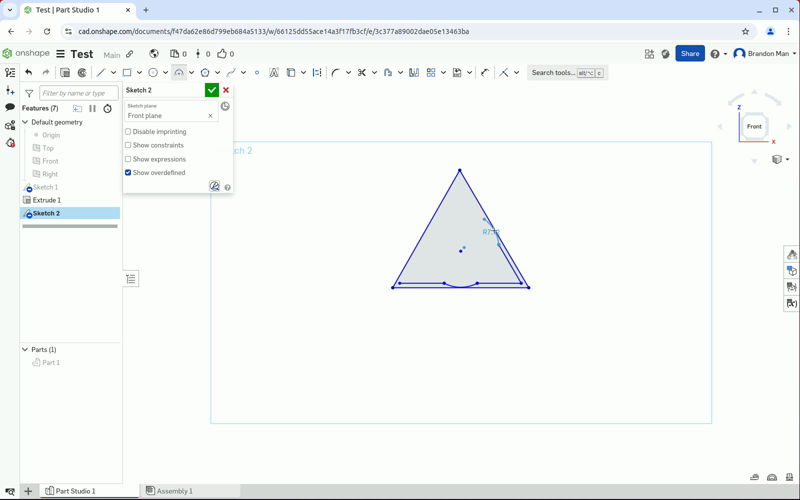
click(494, 230)
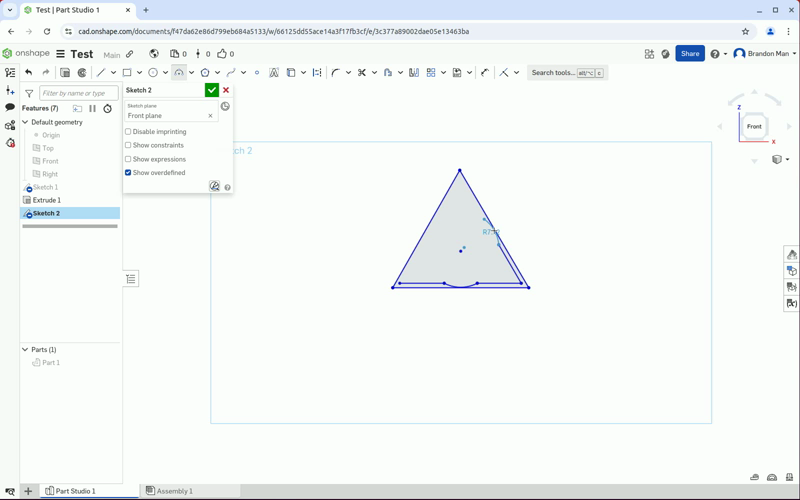
key_up(shift)
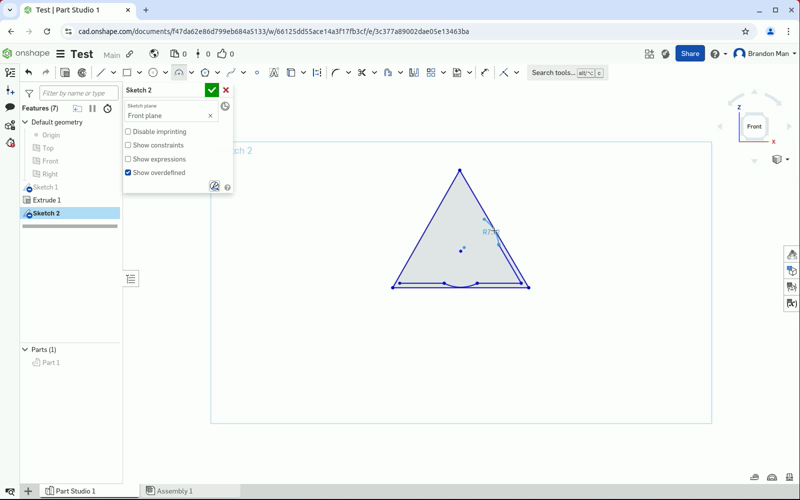
key(esc)
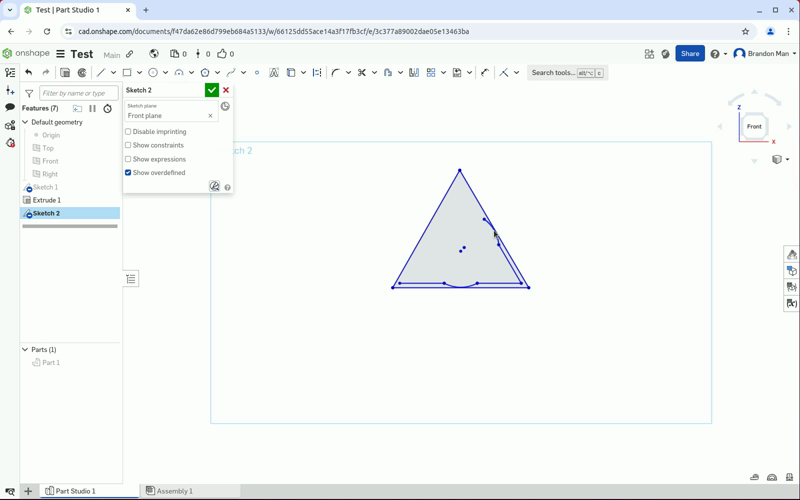
key(l)
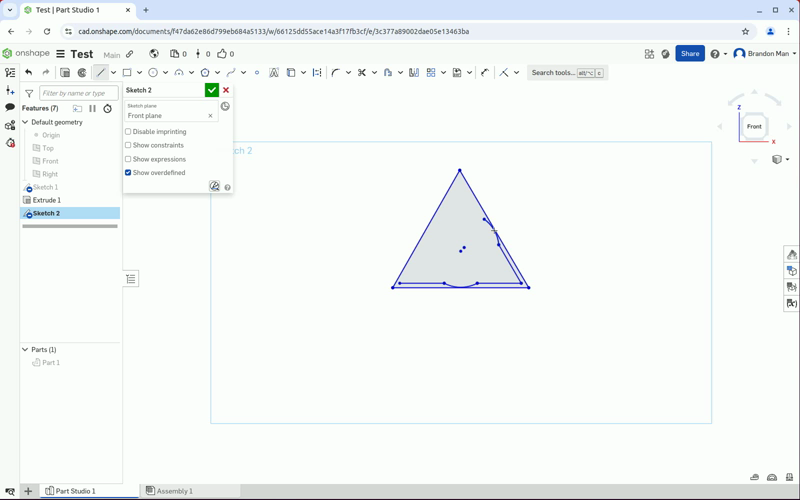
mouse_move(484, 219)
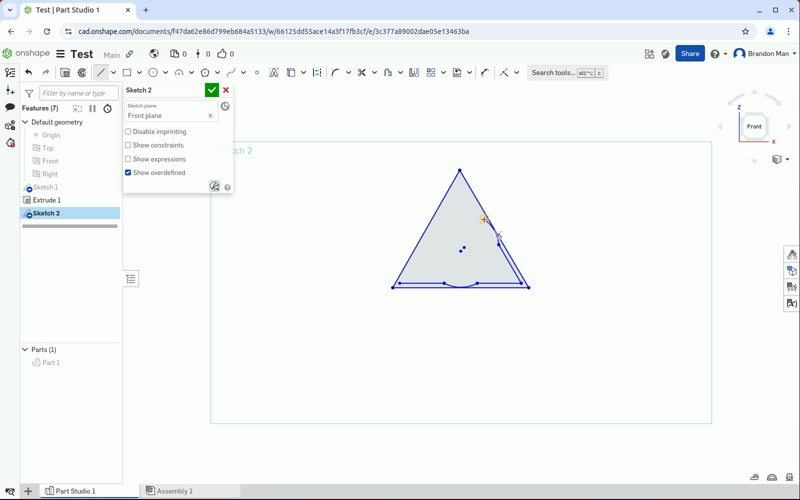
click(484, 219)
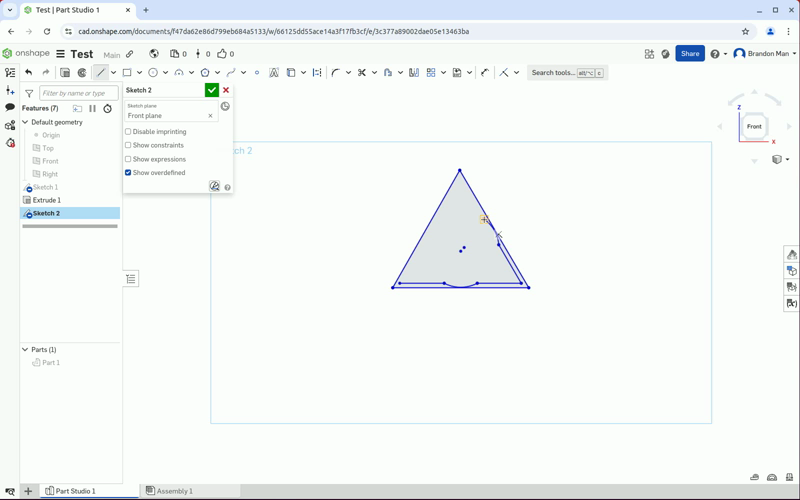
key_down(shift)
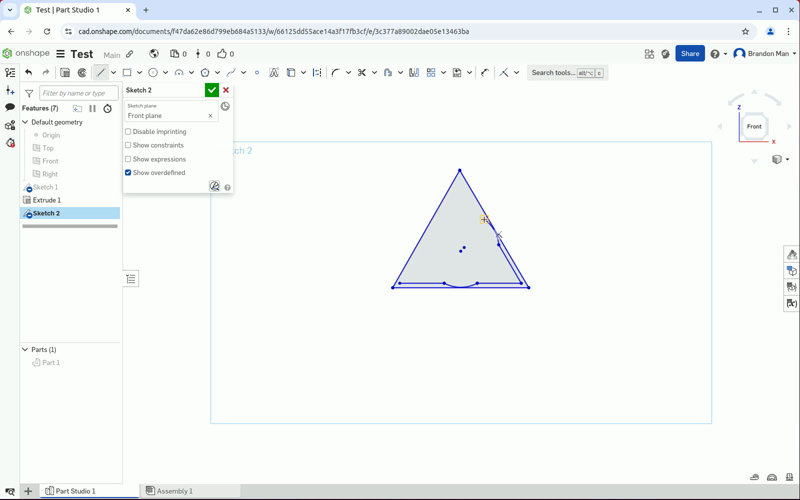
mouse_move(514, 219)
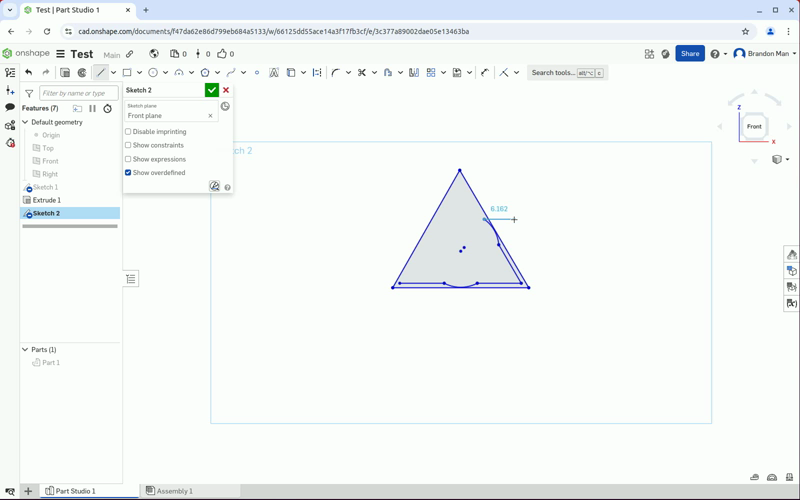
mouse_move(459, 179)
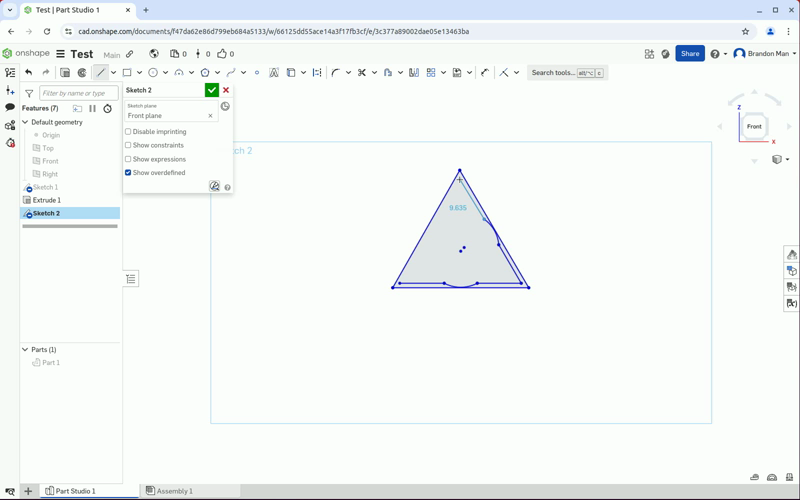
click(459, 179)
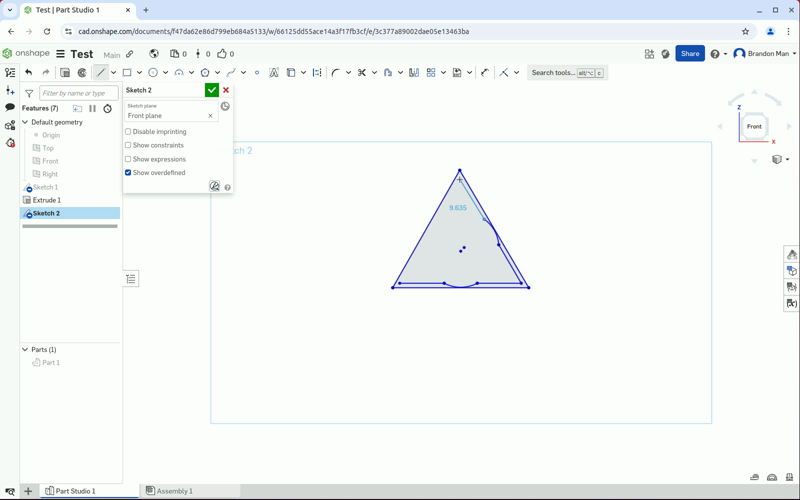
key_up(shift)
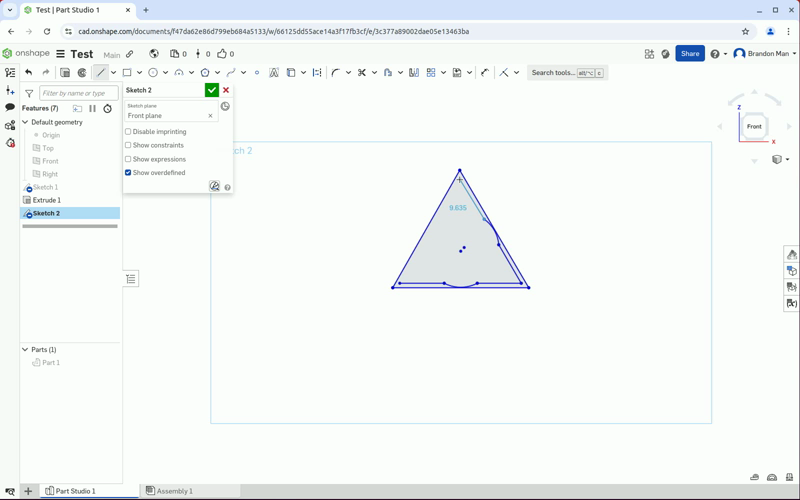
key_down(shift)
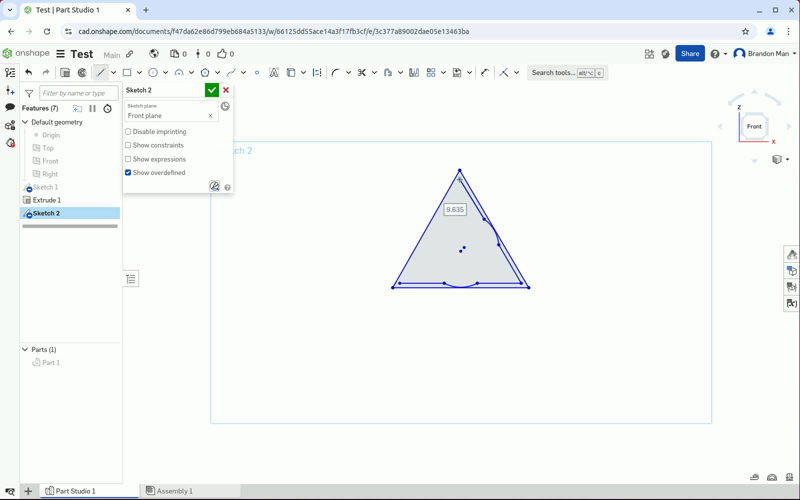
mouse_move(489, 179)
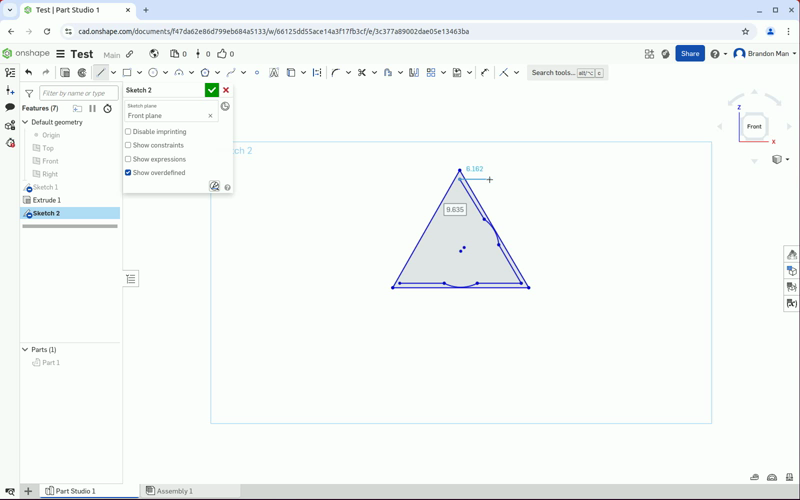
mouse_move(437, 219)
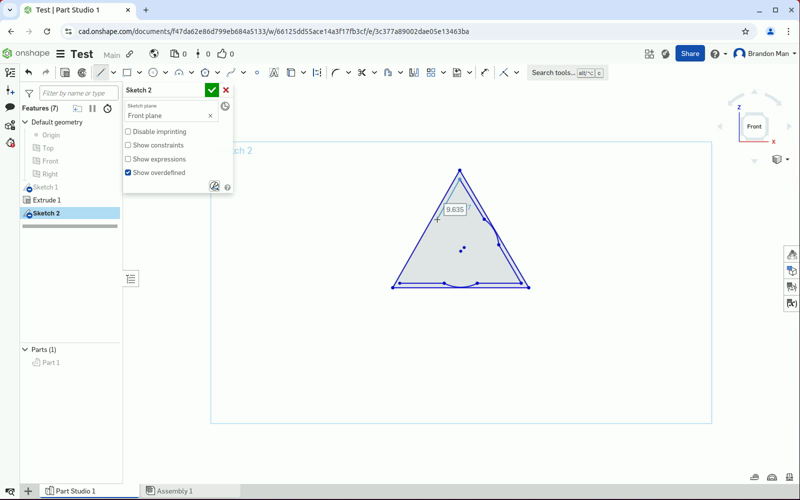
click(437, 219)
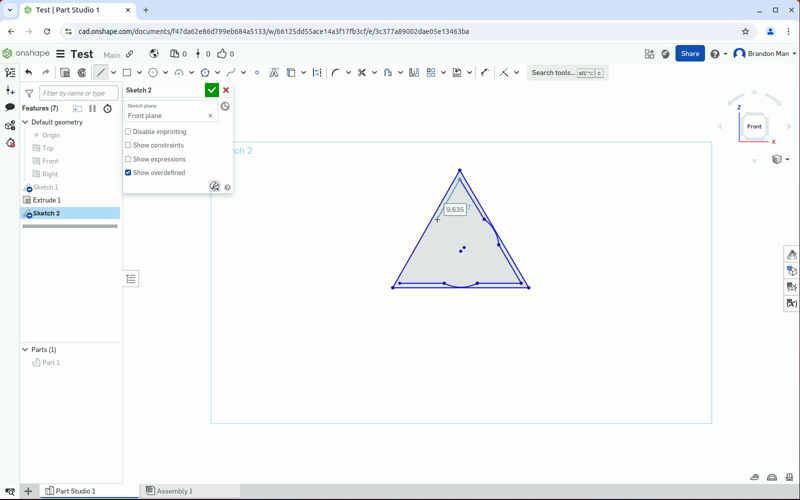
key_up(shift)
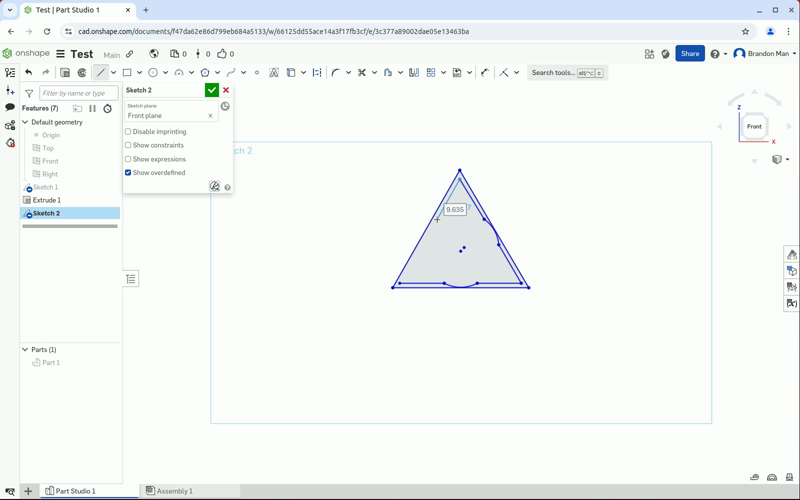
key(esc)
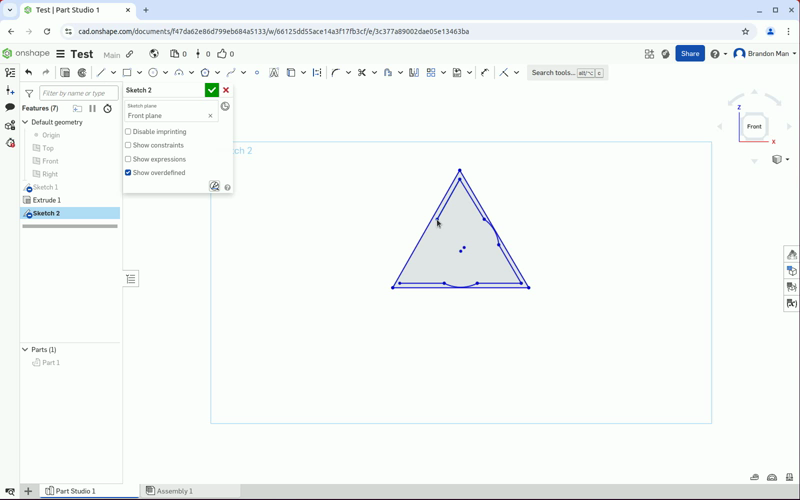
key(a)
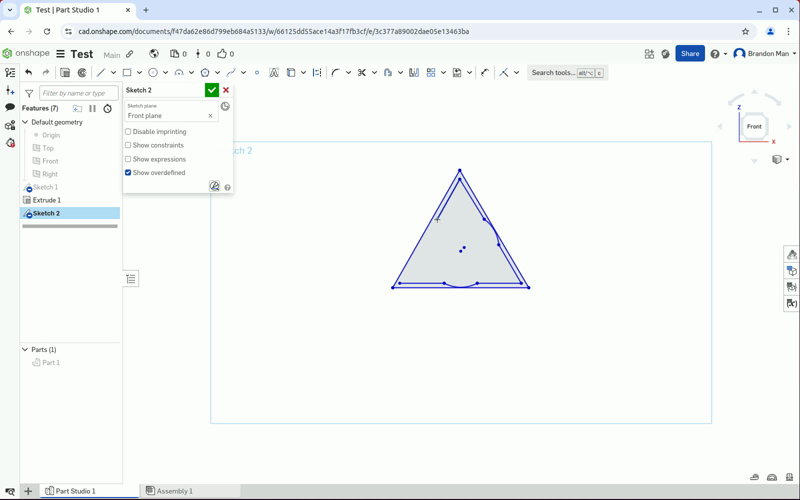
mouse_move(437, 219)
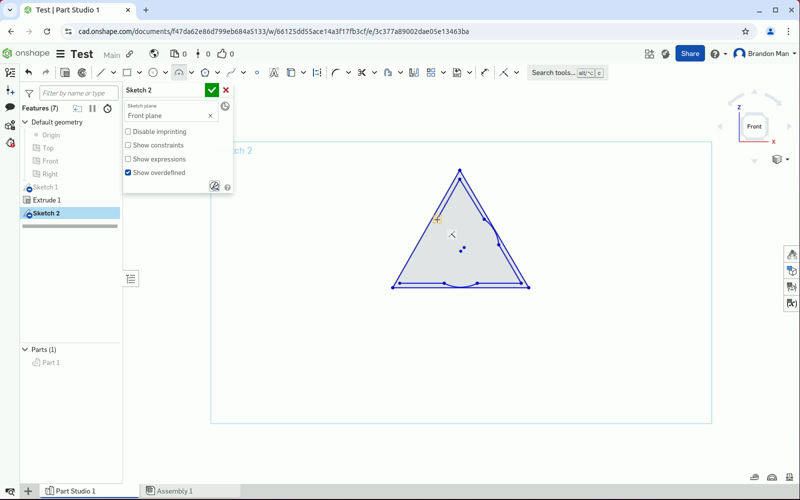
click(437, 219)
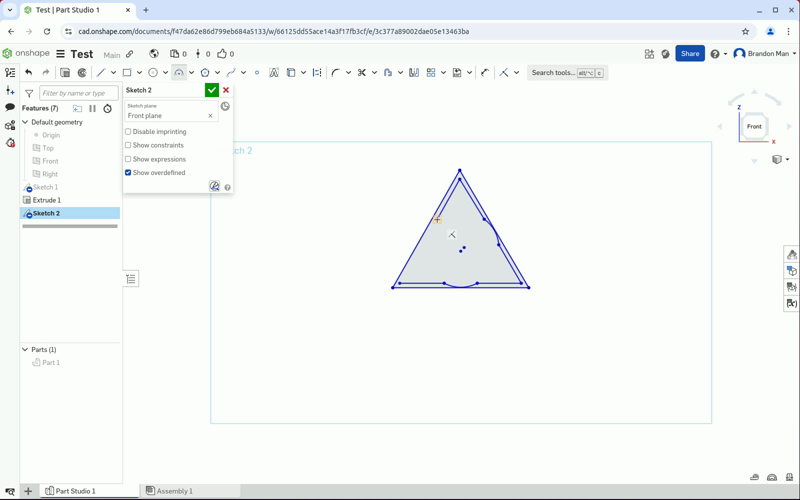
key_down(shift)
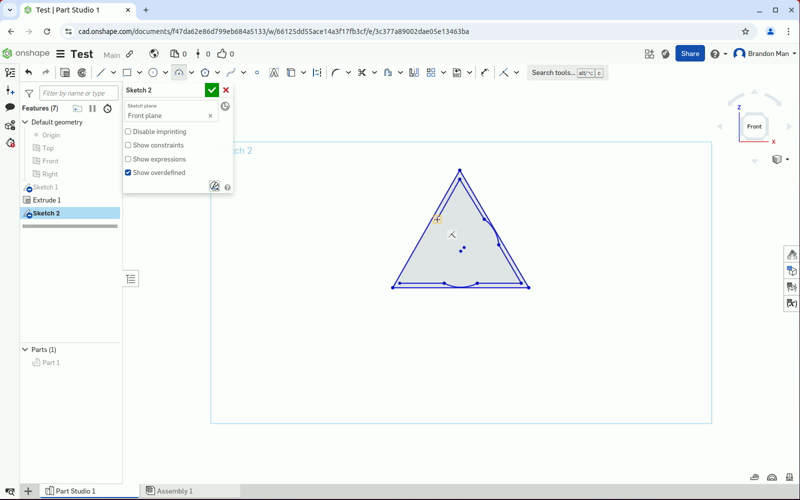
mouse_move(422, 244)
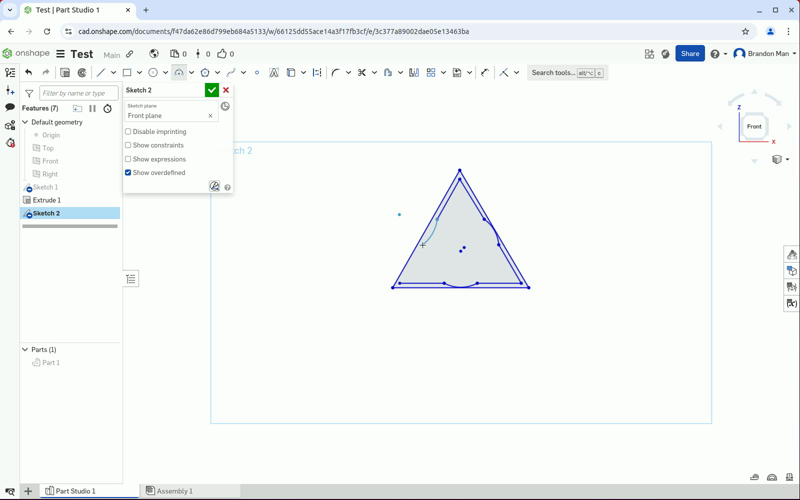
click(422, 244)
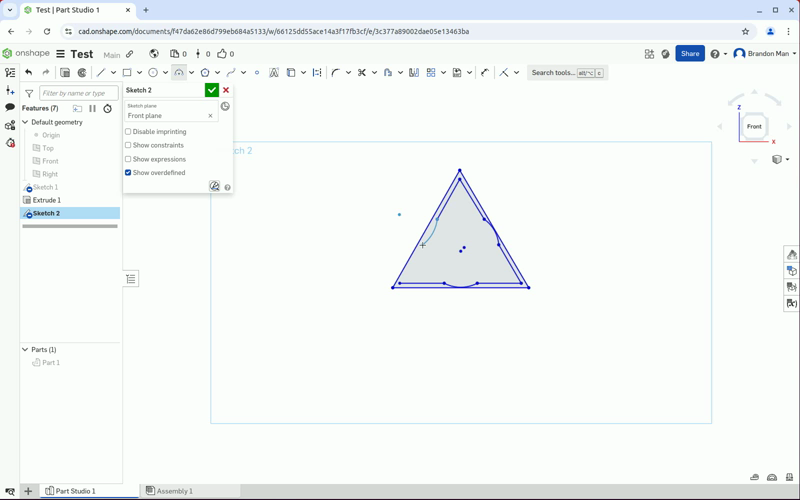
mouse_move(427, 230)
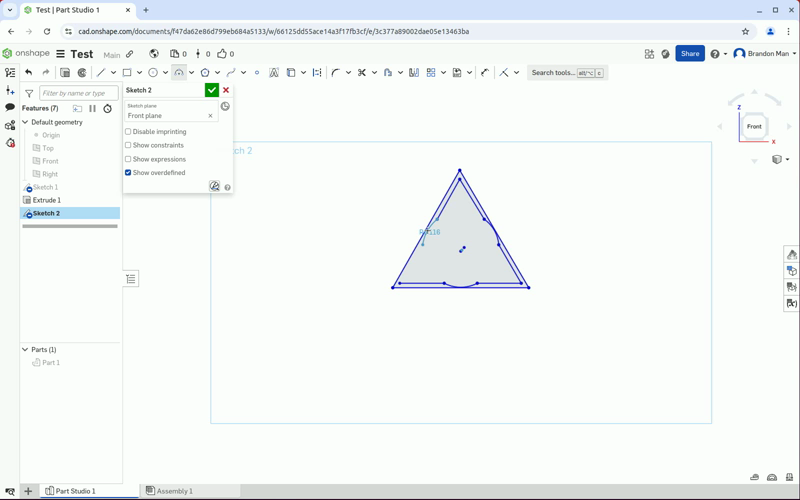
click(427, 230)
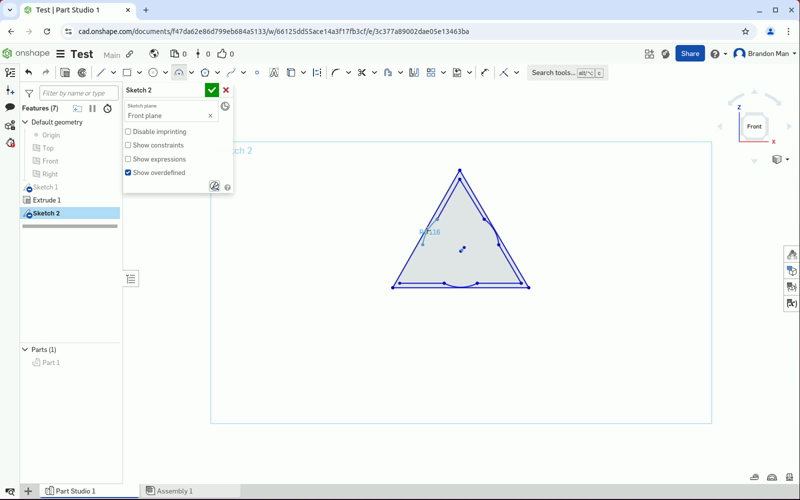
key_up(shift)
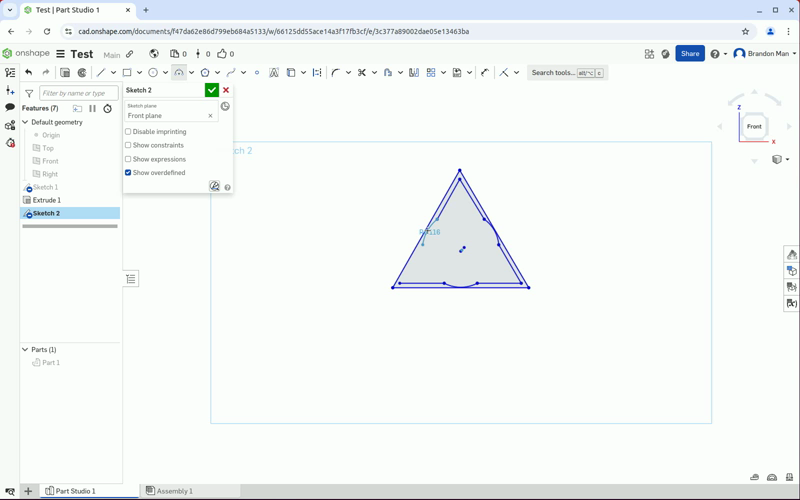
key(esc)
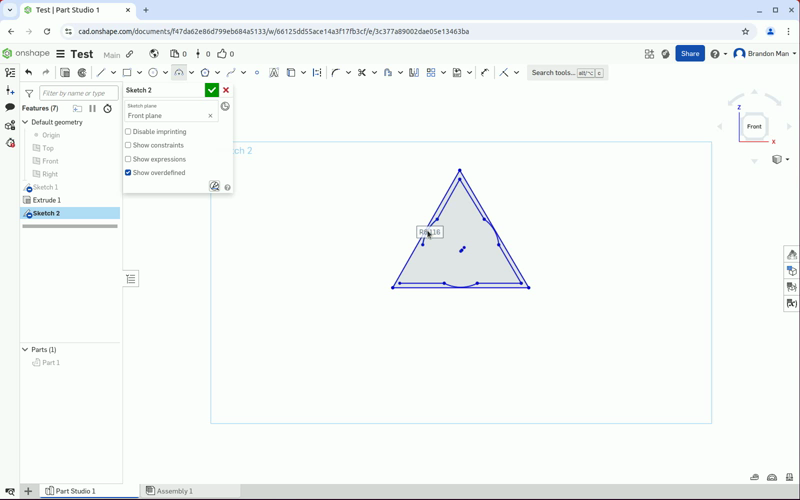
key(l)
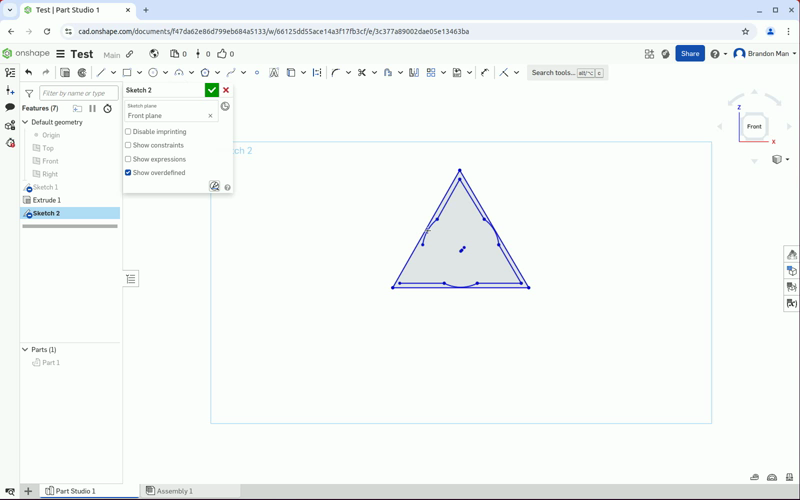
mouse_move(422, 244)
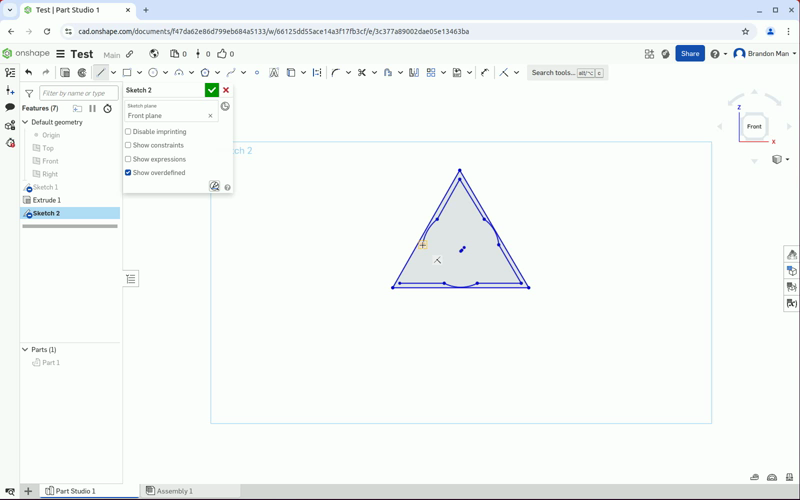
click(422, 244)
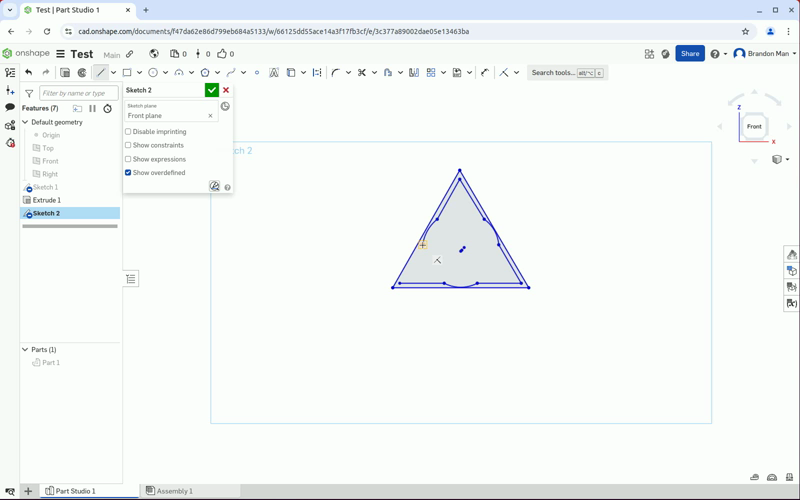
mouse_move(452, 244)
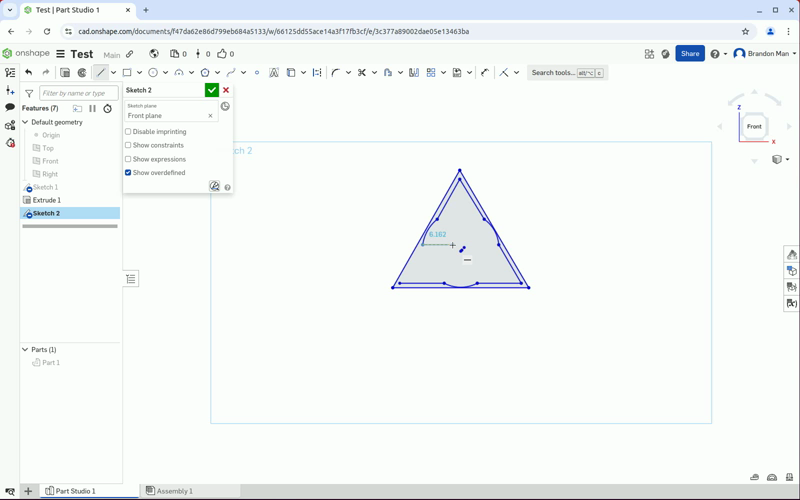
key_down(shift)
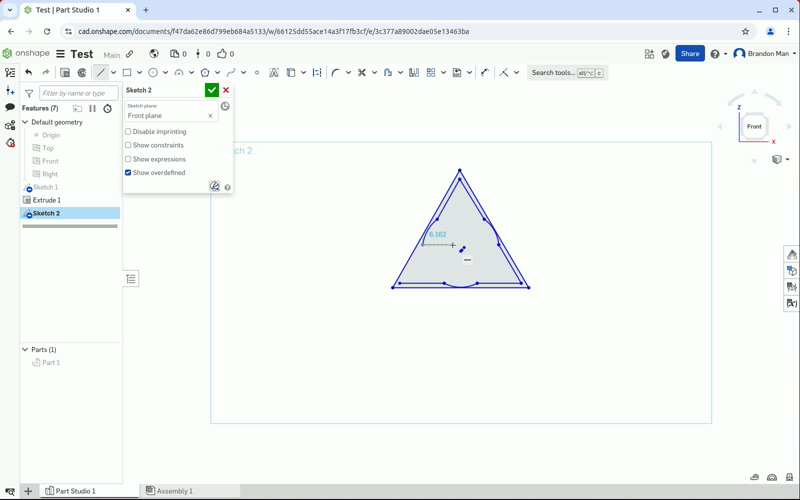
mouse_move(399, 283)
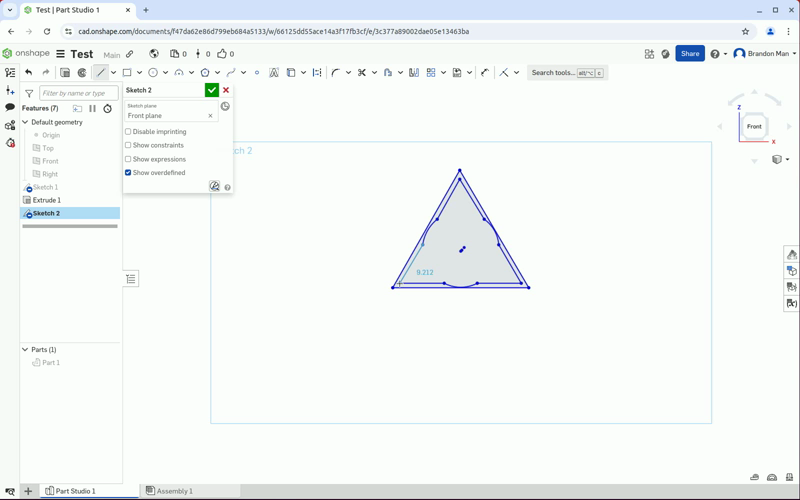
key_up(shift)
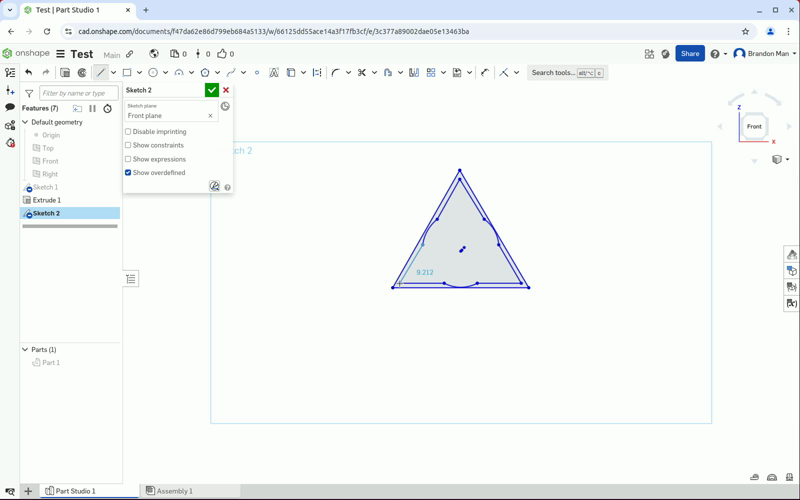
click(399, 283)
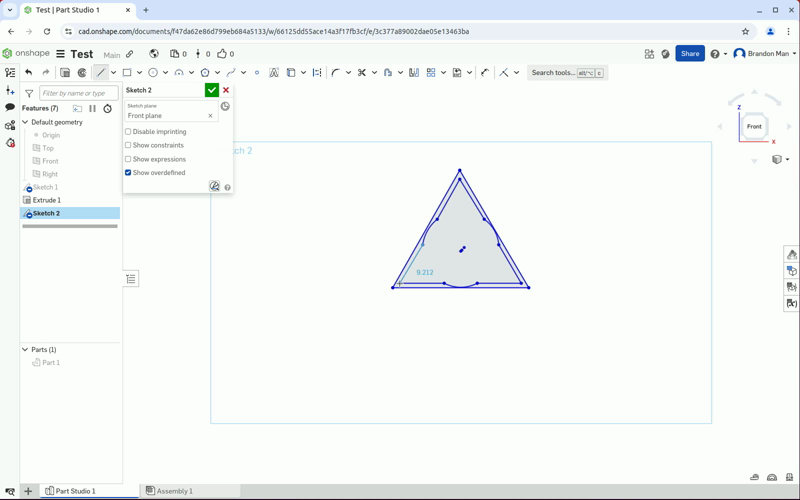
key(esc)
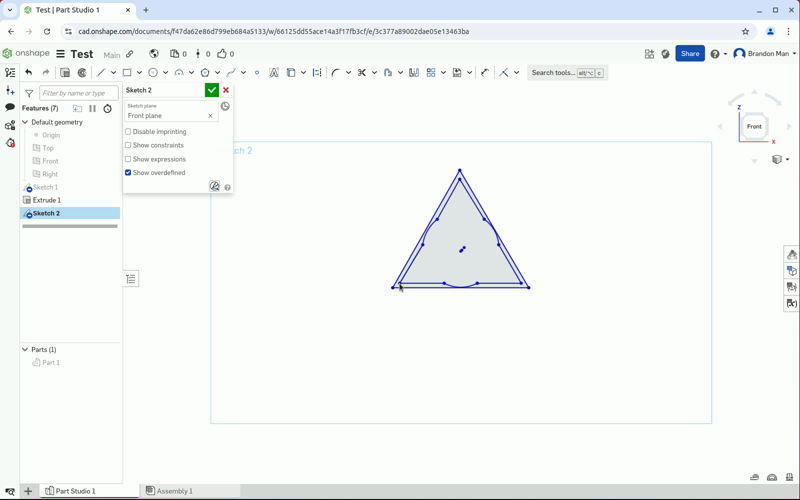
mouse_move(514, 285)
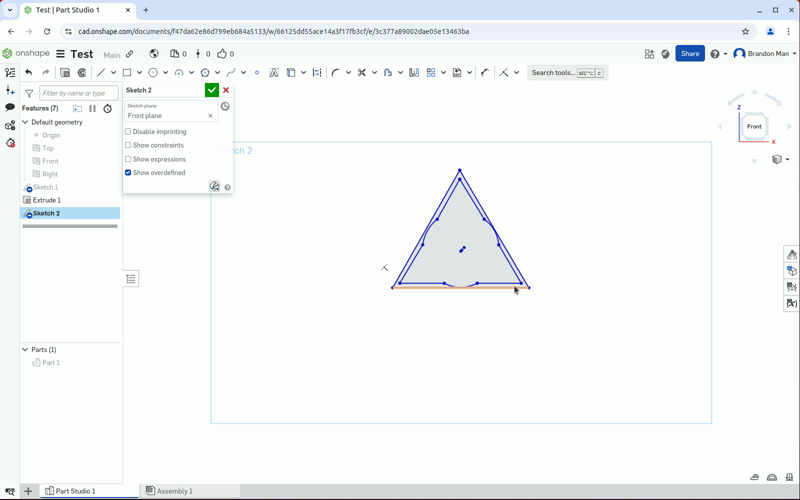
scroll(6)
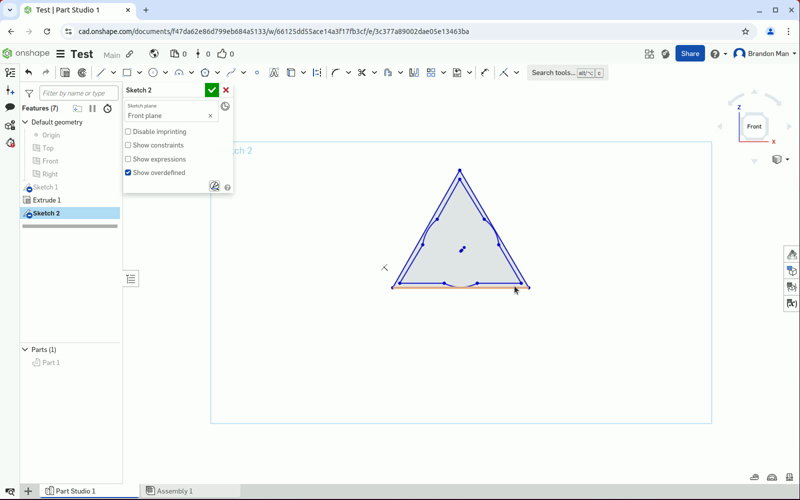
scroll(6)
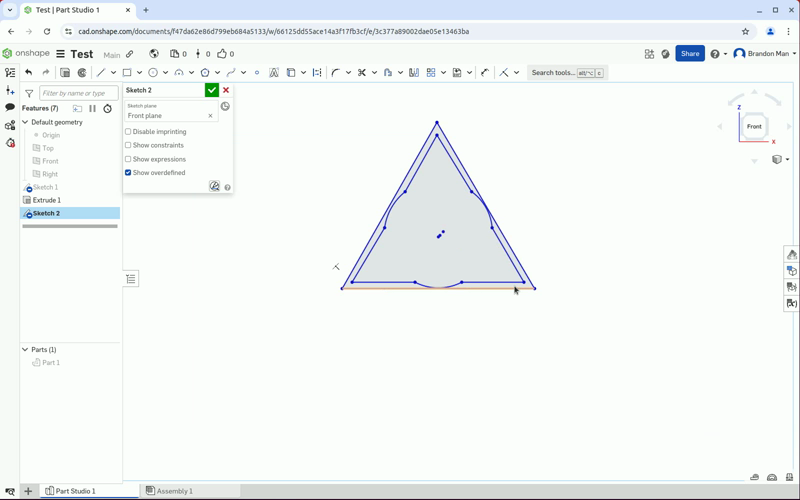
scroll(6)
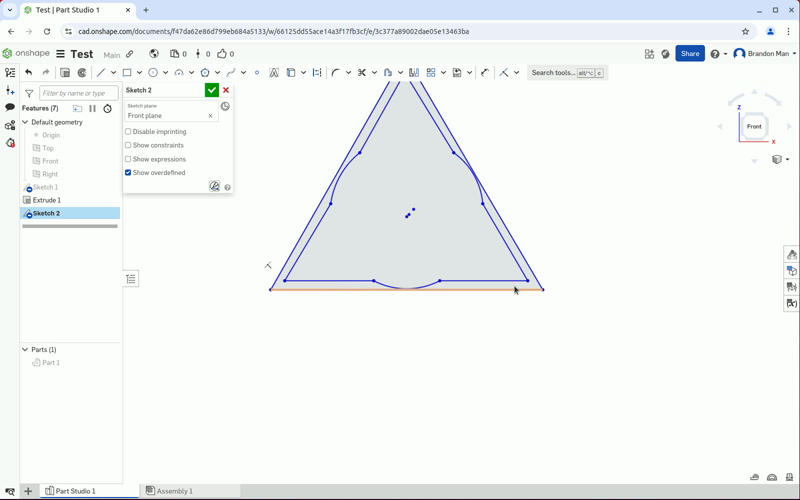
scroll(6)
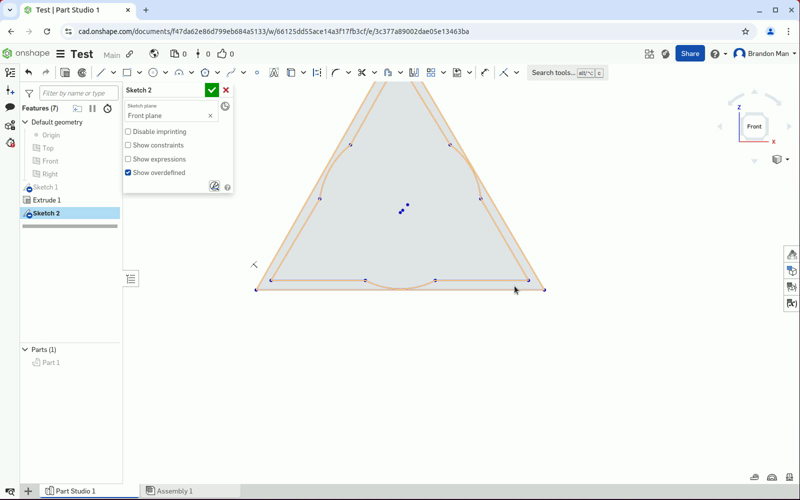
scroll(6)
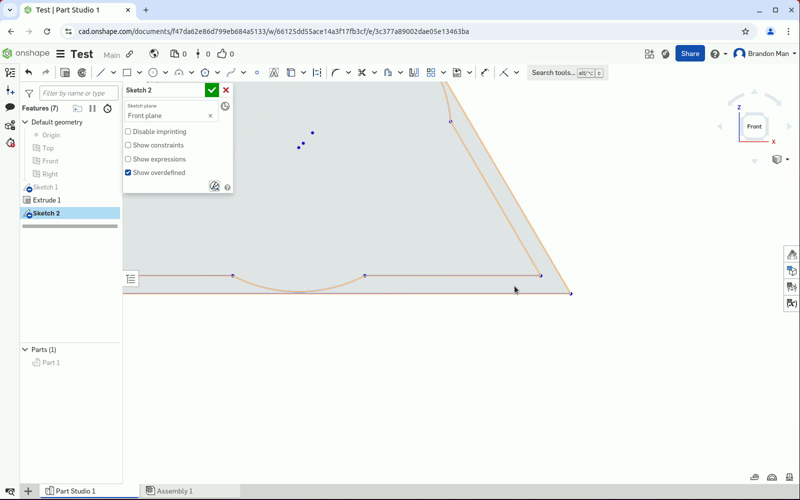
scroll(6)
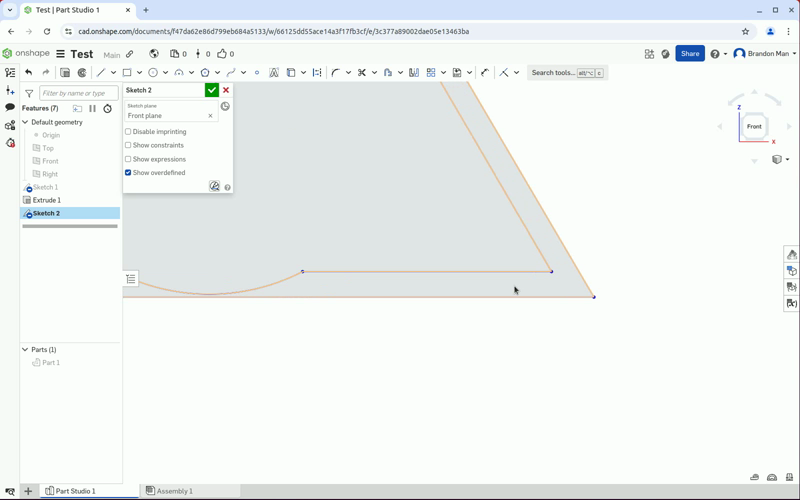
scroll(6)
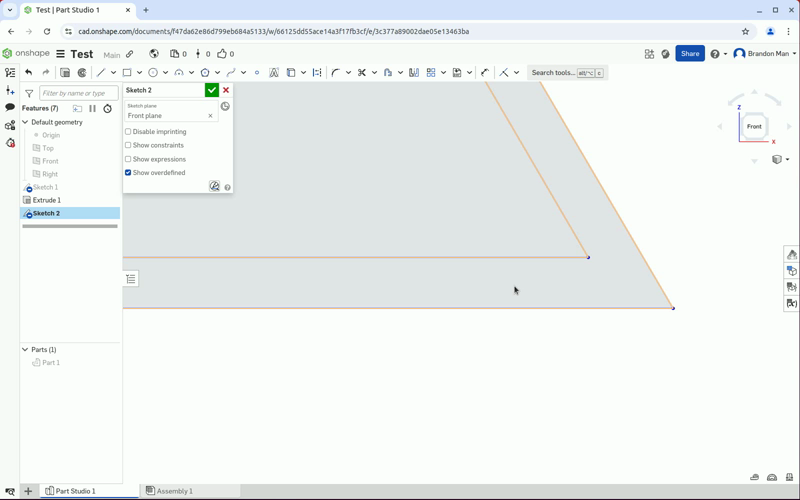
click(514, 285)
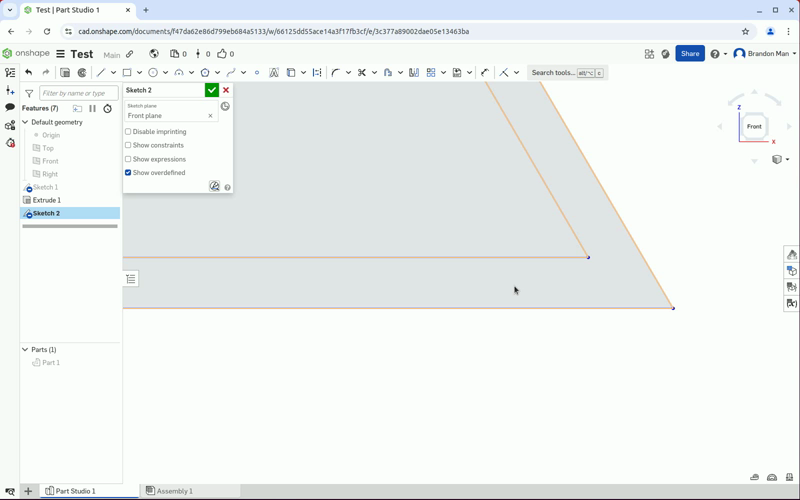
scroll(-6)
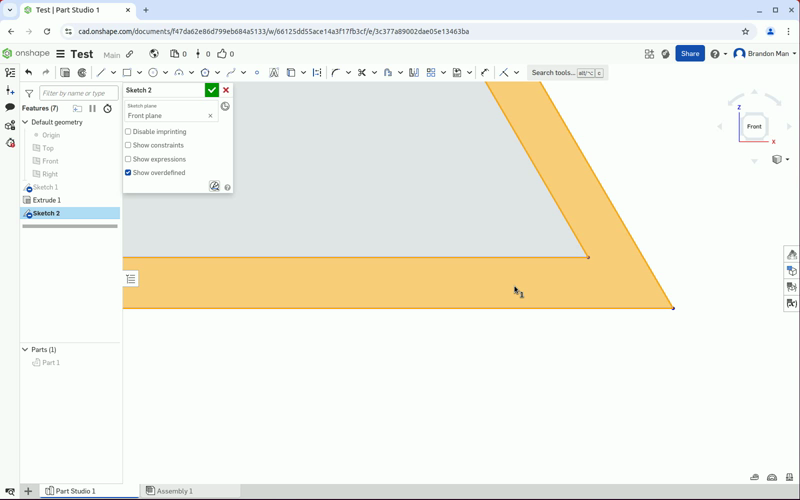
scroll(-6)
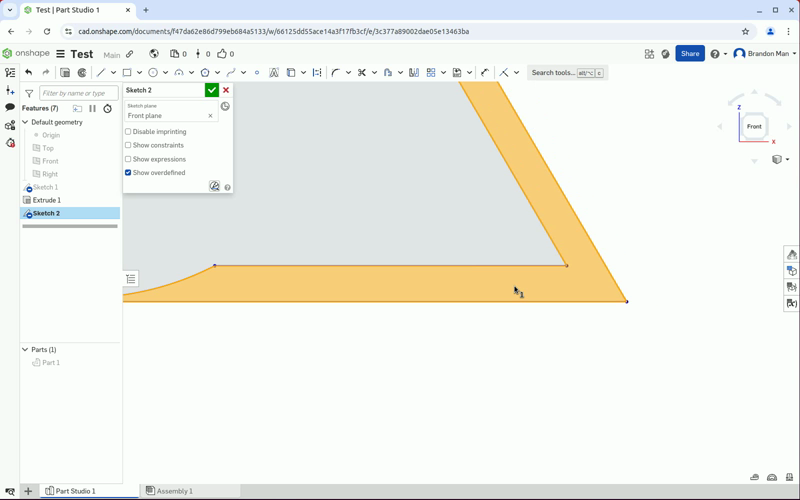
scroll(-6)
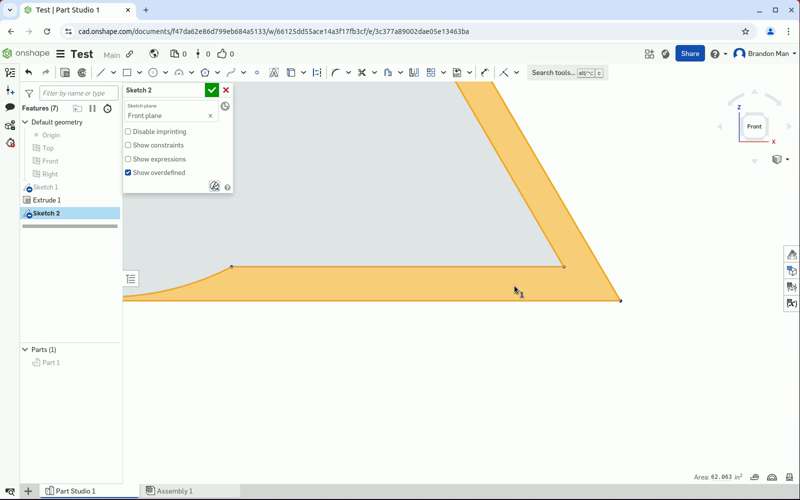
scroll(-6)
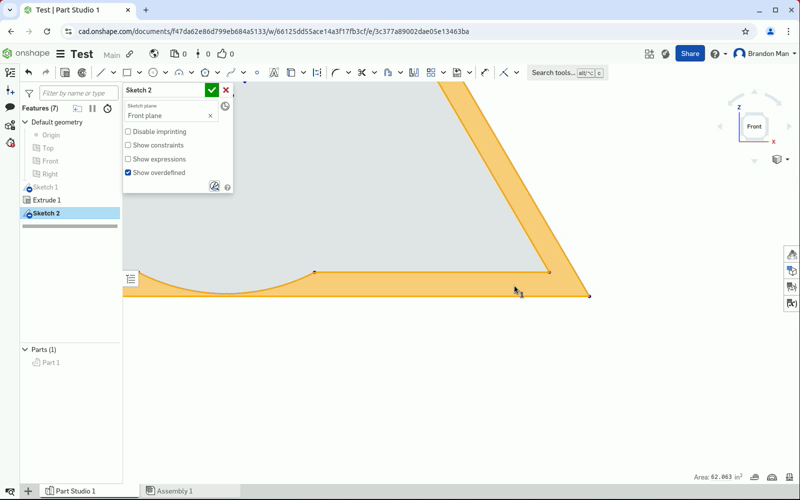
scroll(-6)
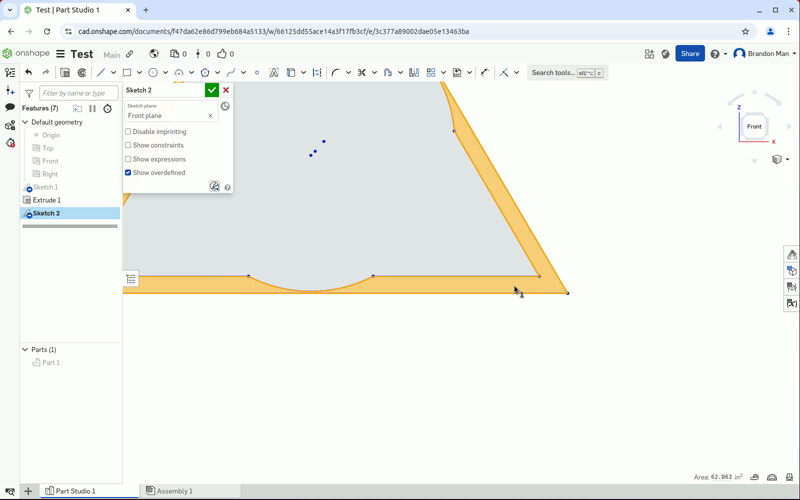
scroll(-6)
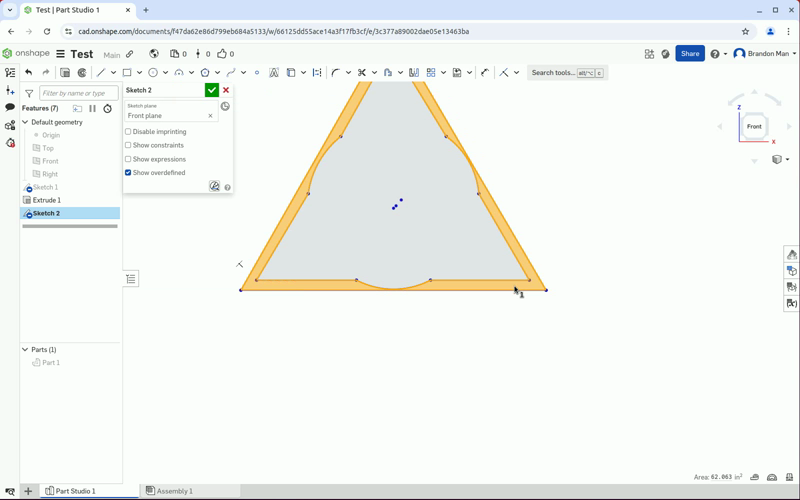
scroll(-6)
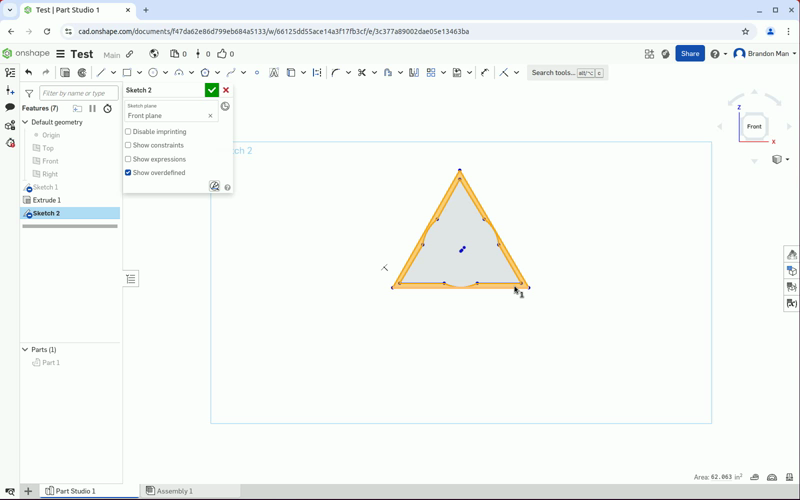
mouse_move(73, 352)
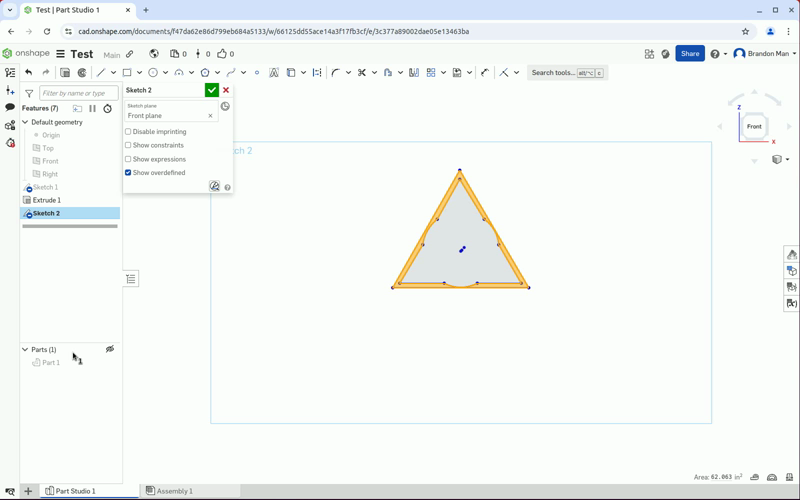
key(shift+y)
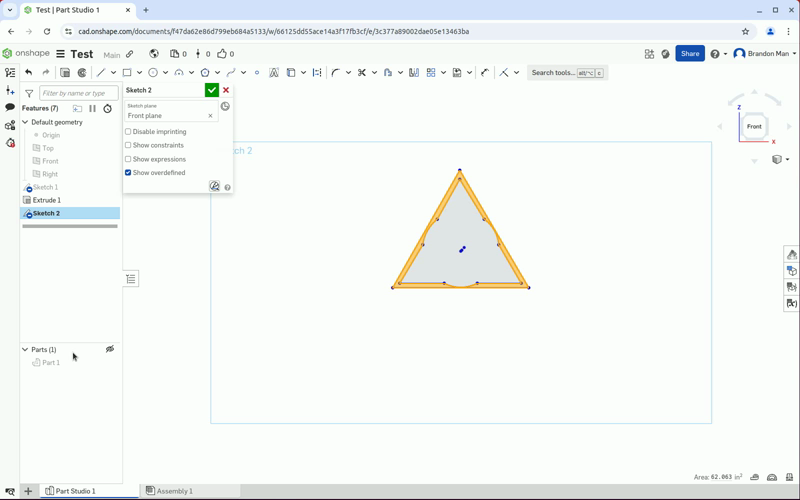
key(shift+e)
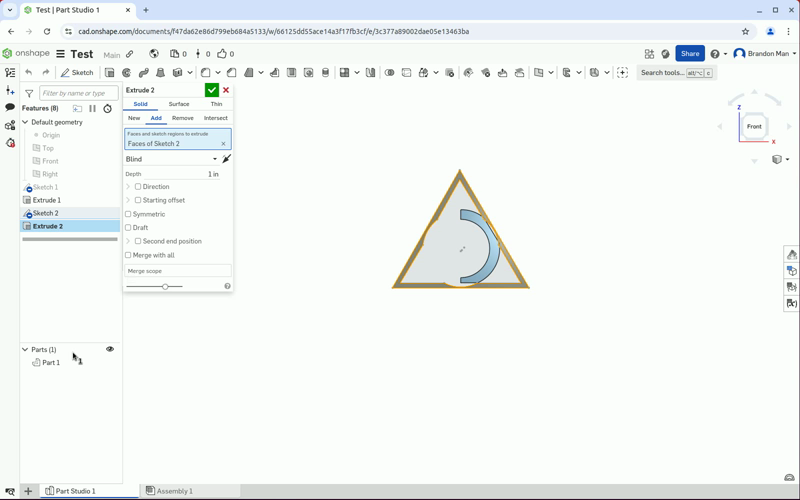
mouse_move(143, 106)
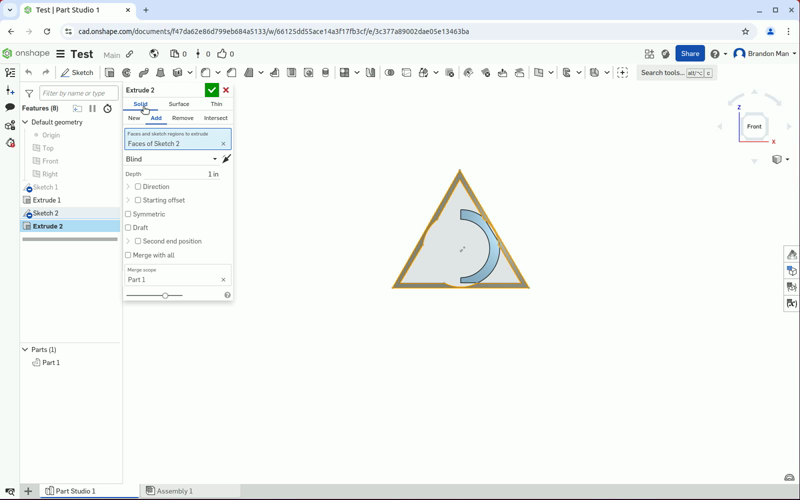
click(143, 106)
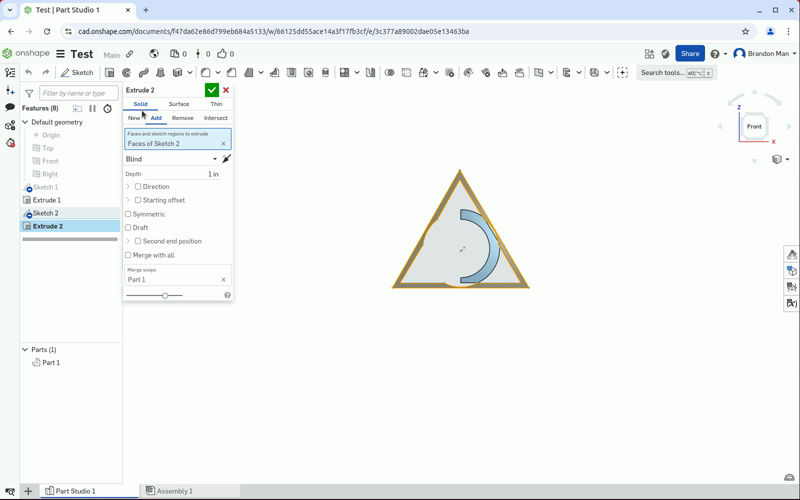
mouse_move(137, 120)
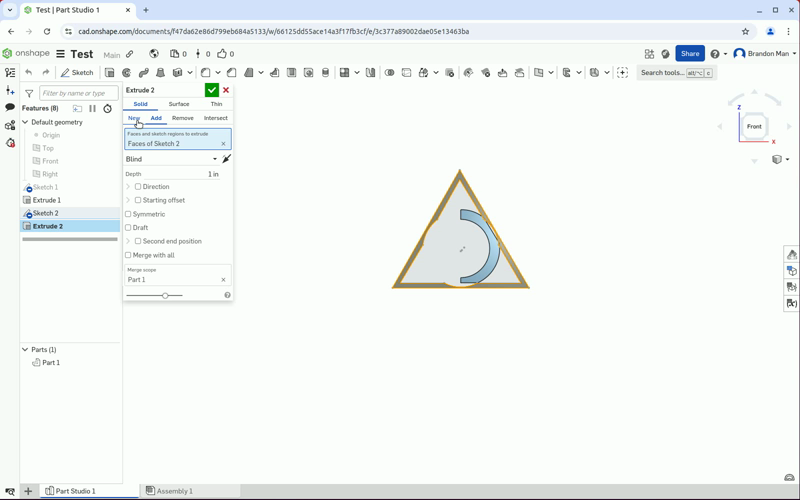
click(137, 120)
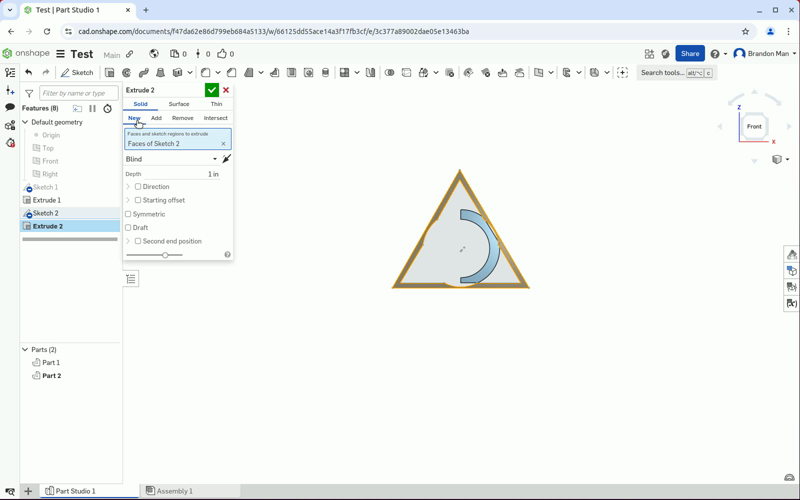
key(tab, 4)
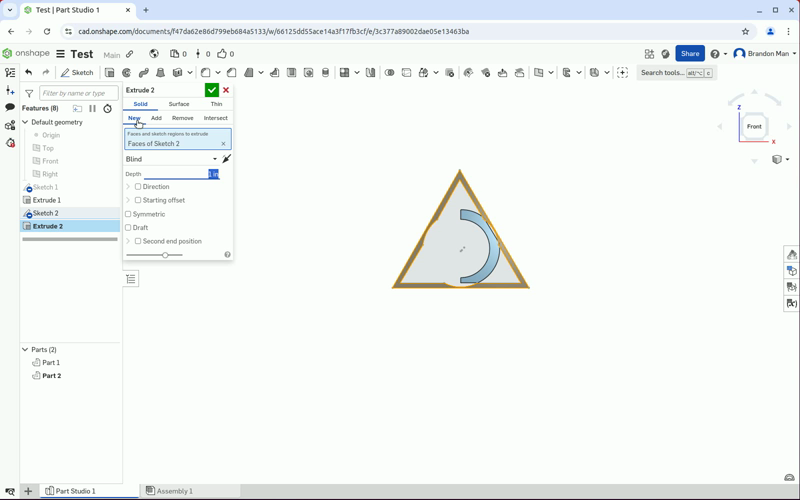
text(2.648)
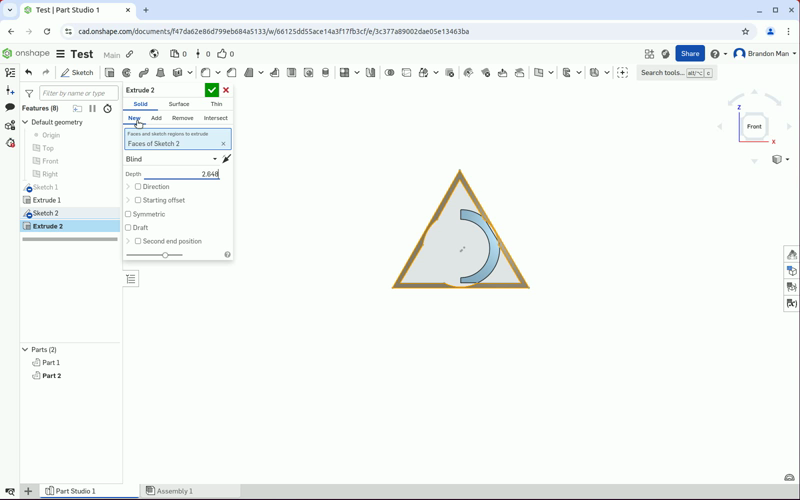
key(enter)
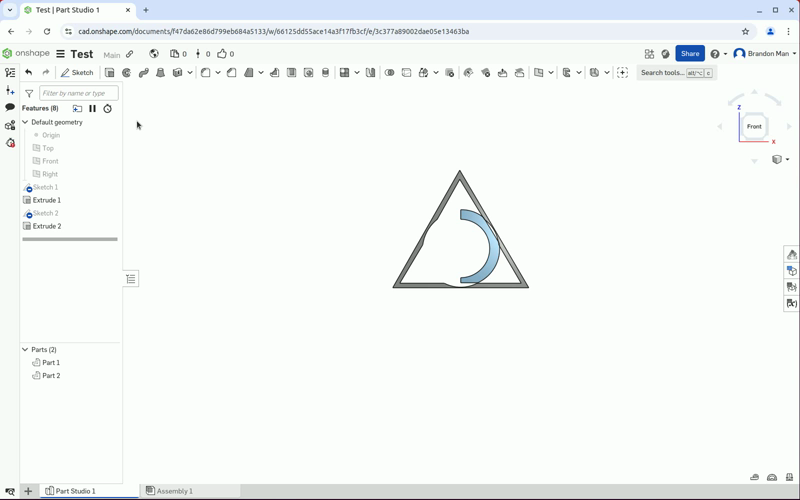
key(shift+h)
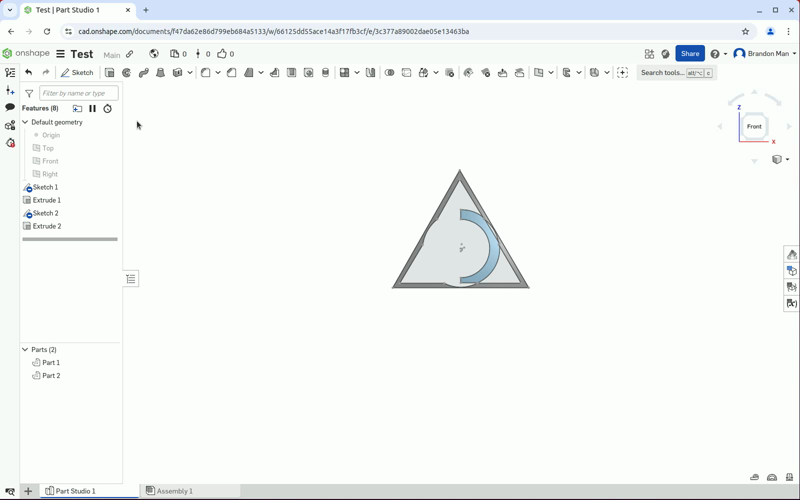
key(shift+h)
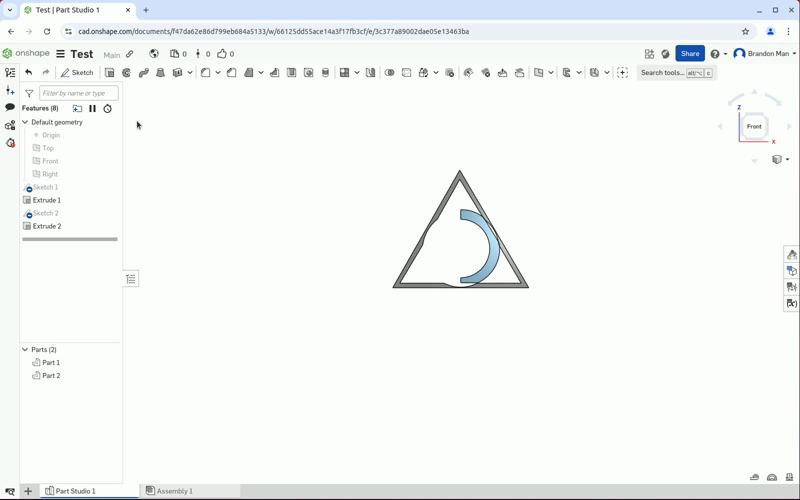
mouse_move(73, 189)
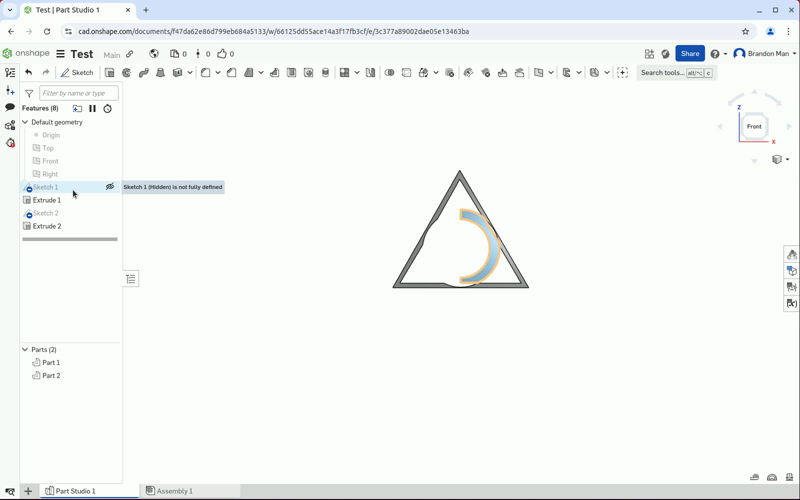
click(73, 189)
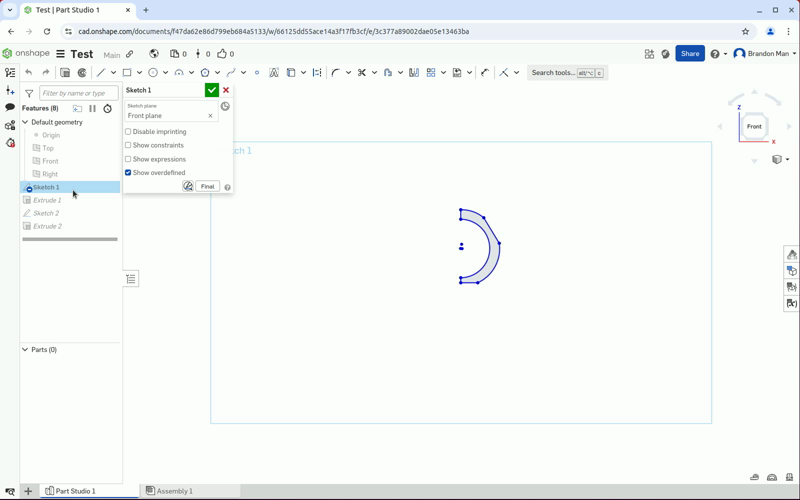
mouse_move(229, 92)
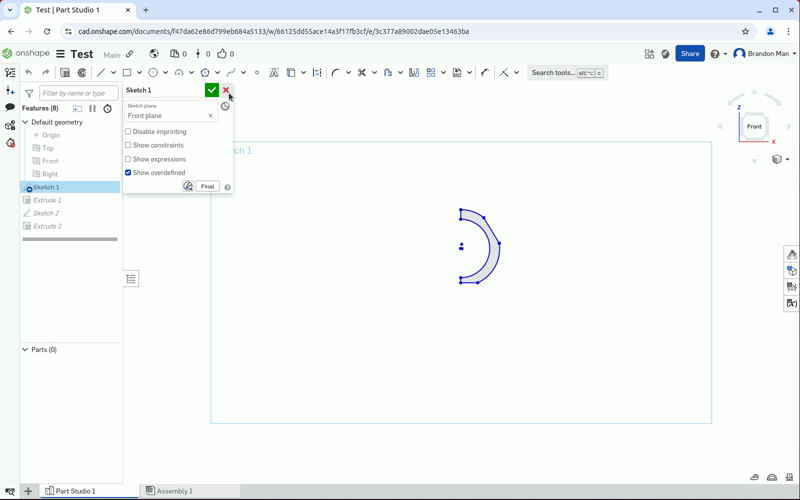
click(229, 92)
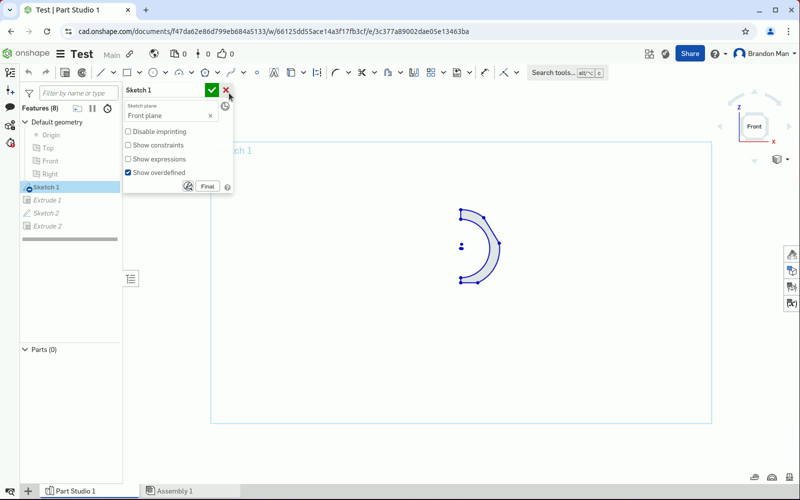
key(shift+s)
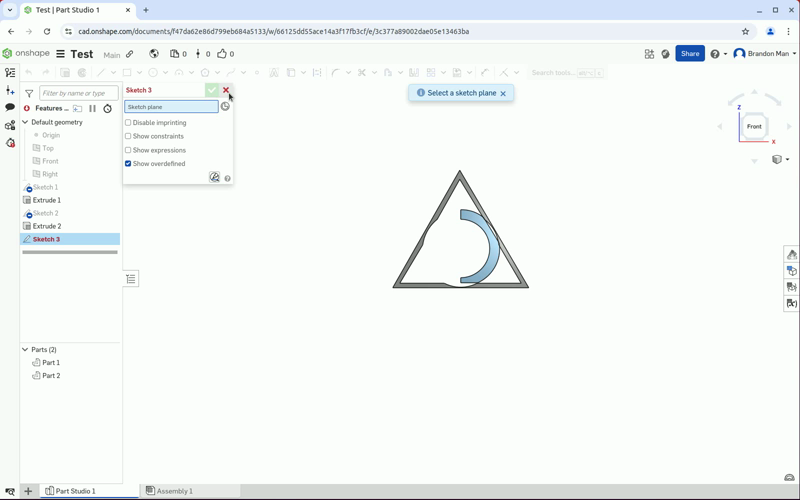
mouse_move(73, 163)
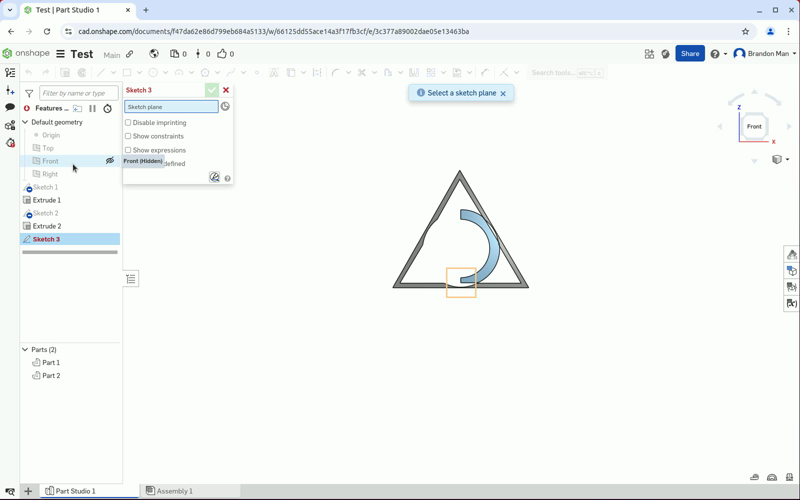
click(73, 163)
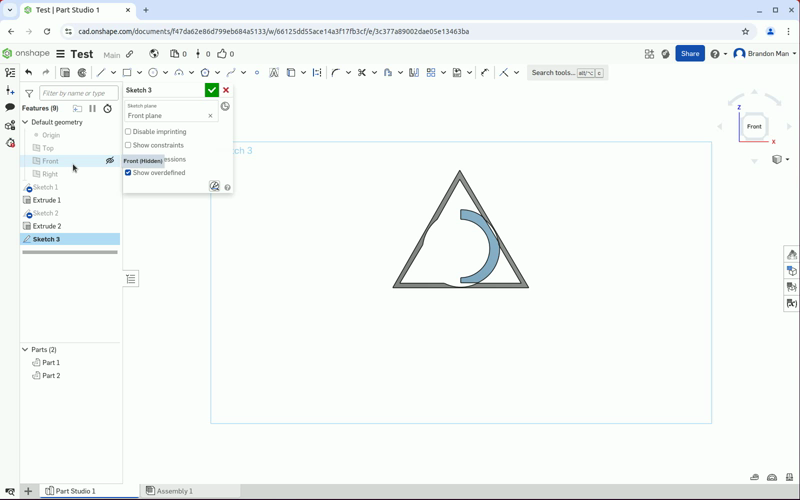
mouse_move(73, 352)
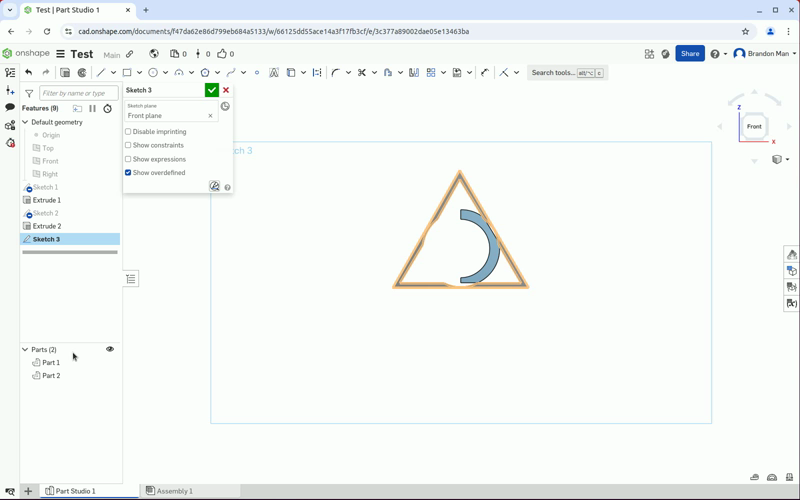
key(y)
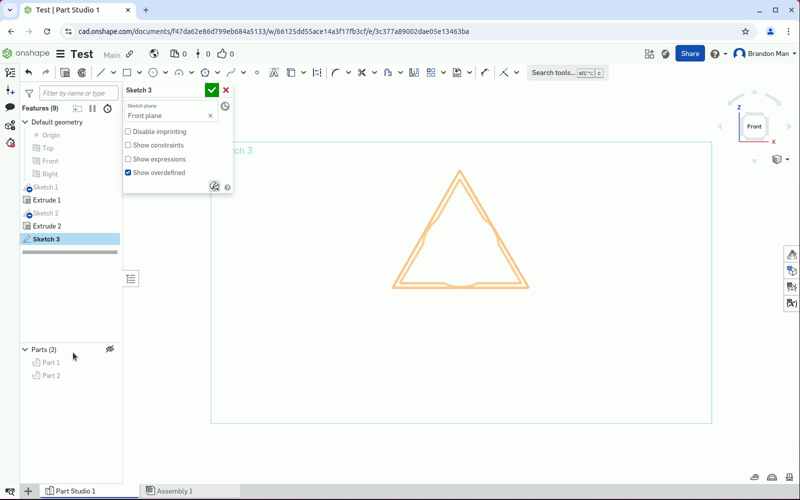
key(a)
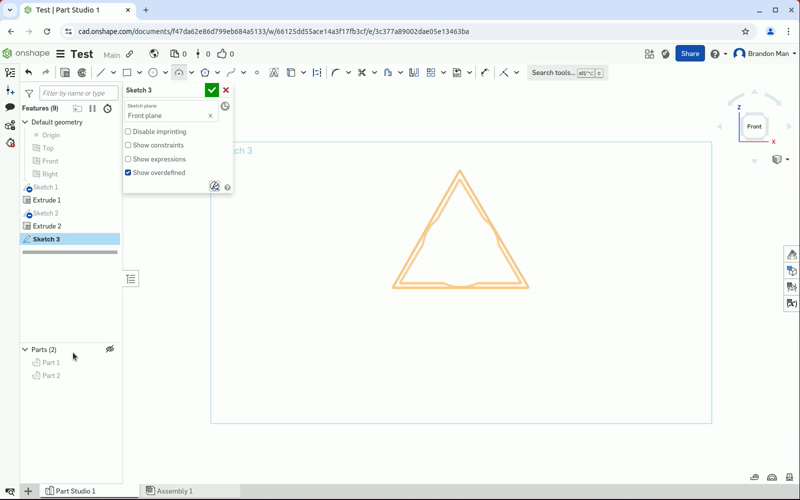
key_down(shift)
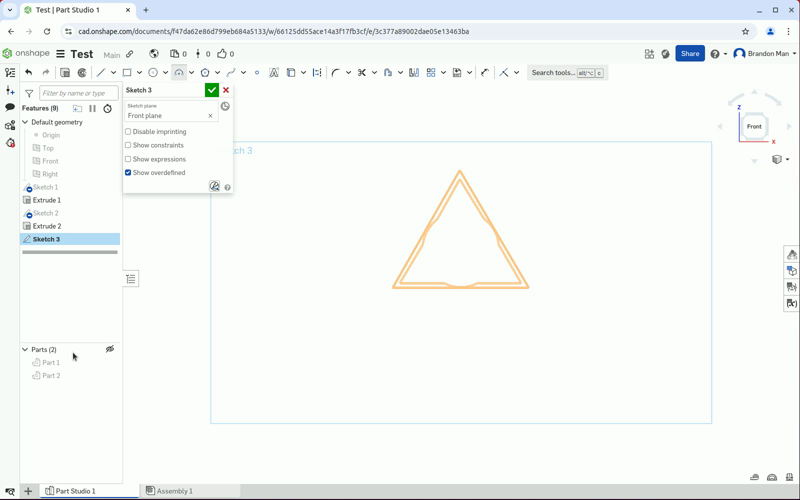
mouse_move(423, 244)
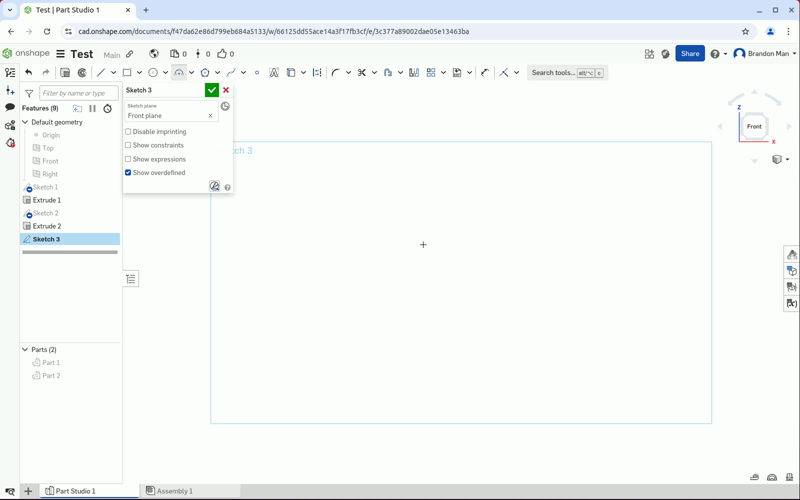
click(423, 244)
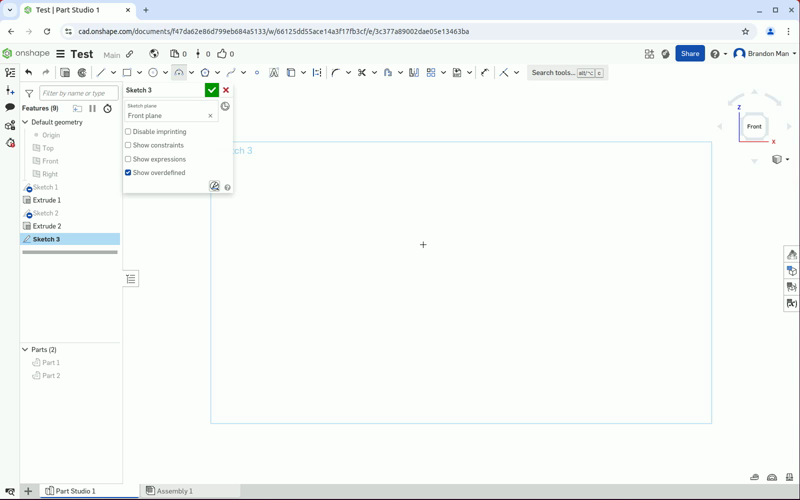
key_up(shift)
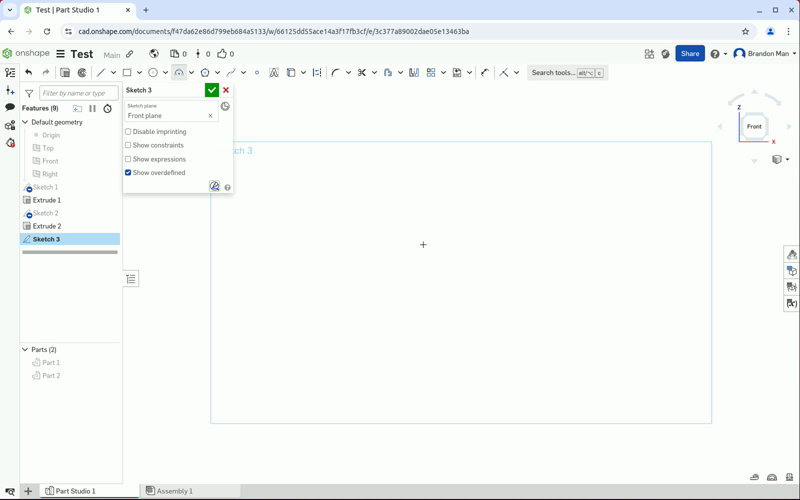
key_down(shift)
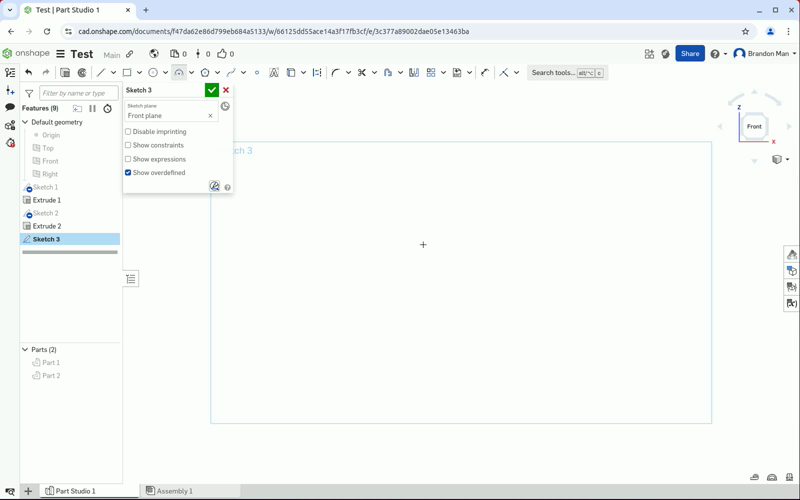
mouse_move(444, 283)
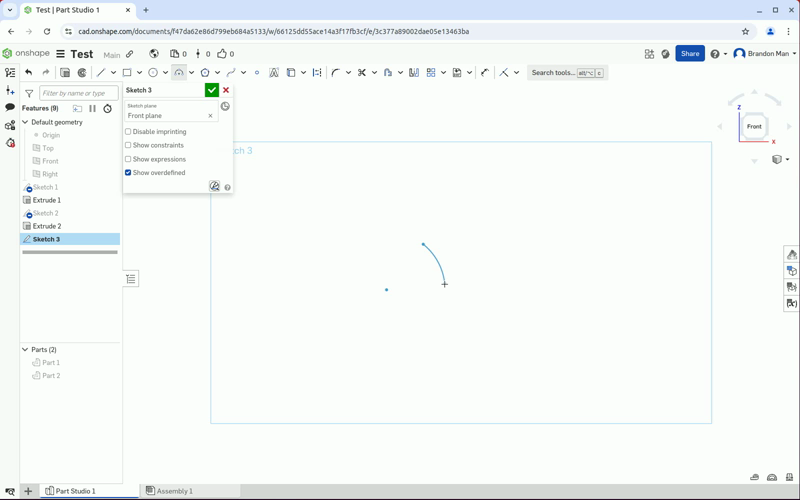
click(444, 283)
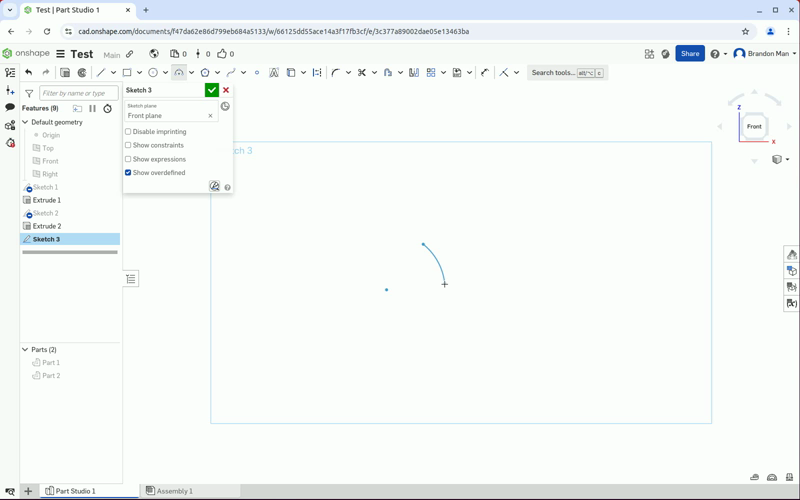
mouse_move(427, 267)
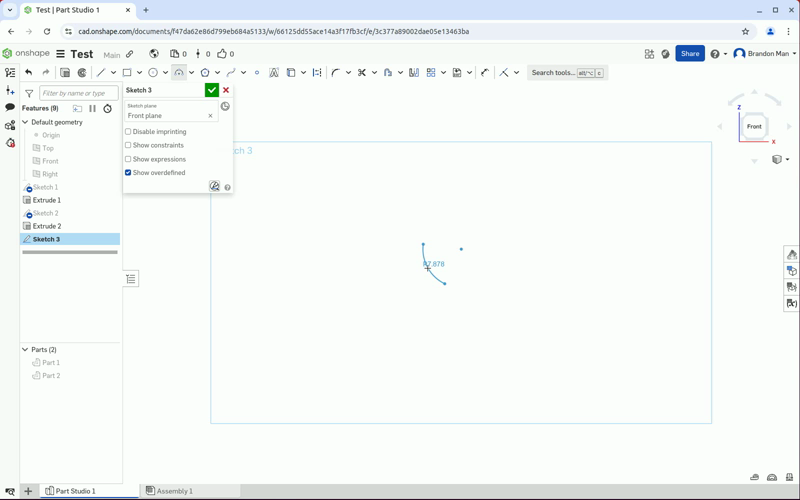
click(427, 267)
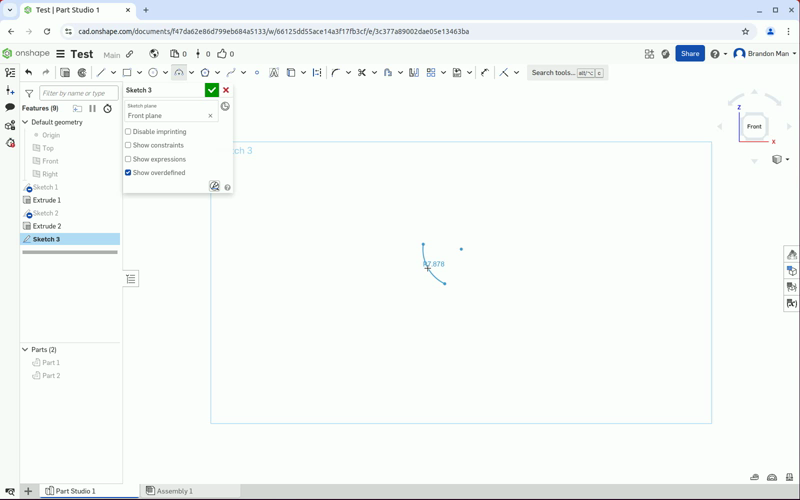
key_up(shift)
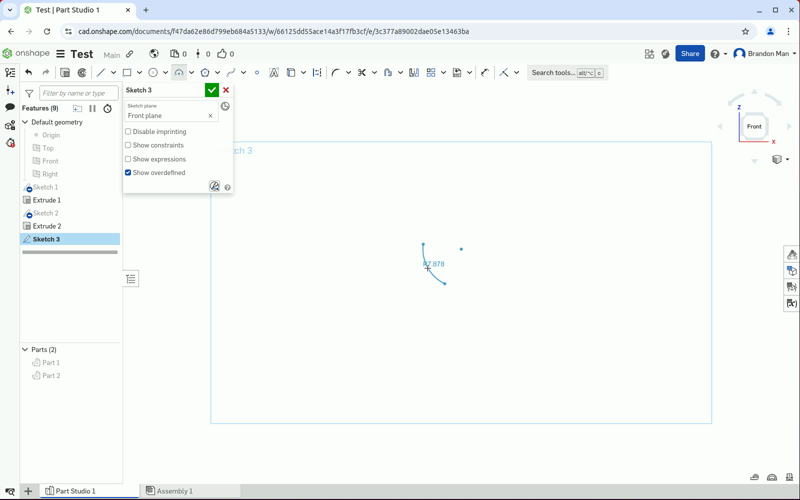
key(esc)
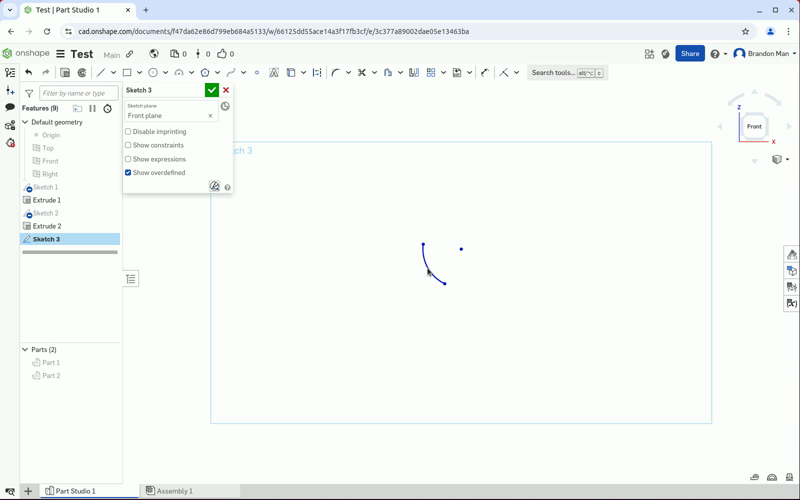
key(l)
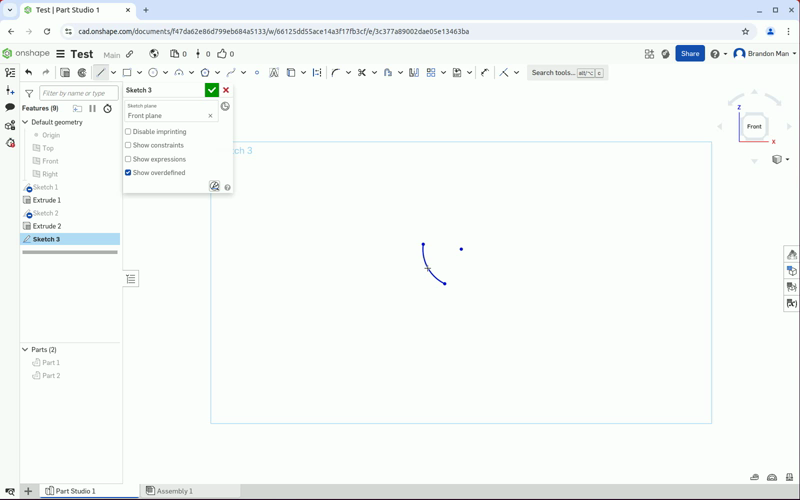
mouse_move(444, 283)
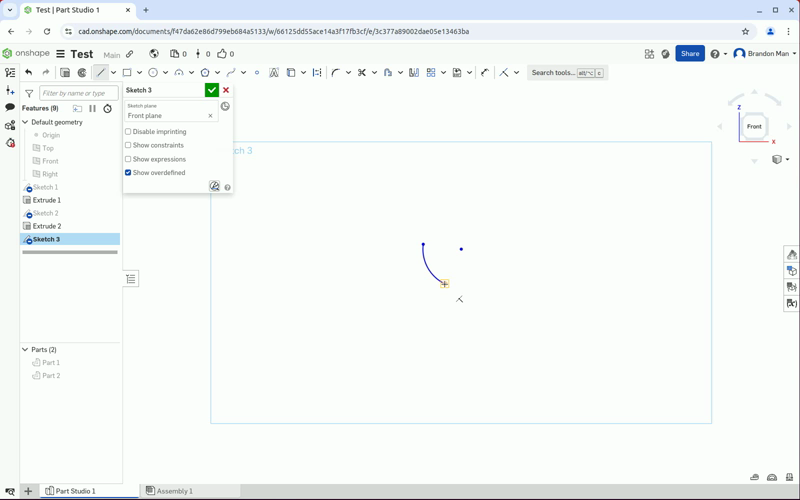
click(444, 283)
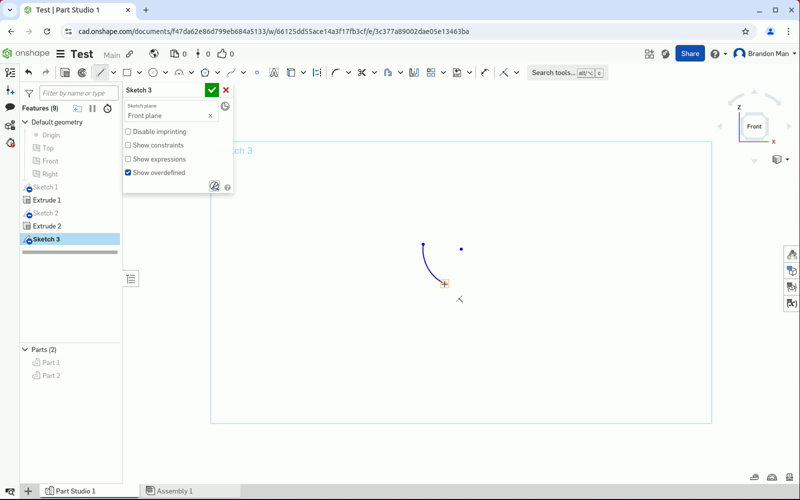
key_down(shift)
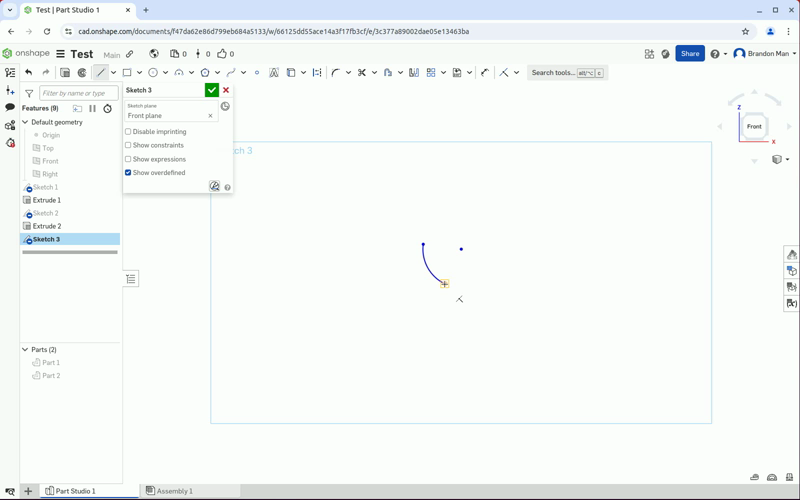
mouse_move(474, 283)
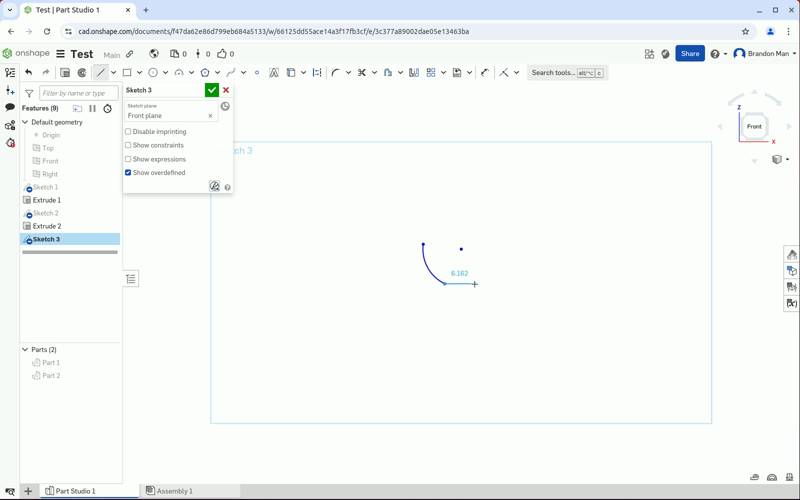
mouse_move(461, 283)
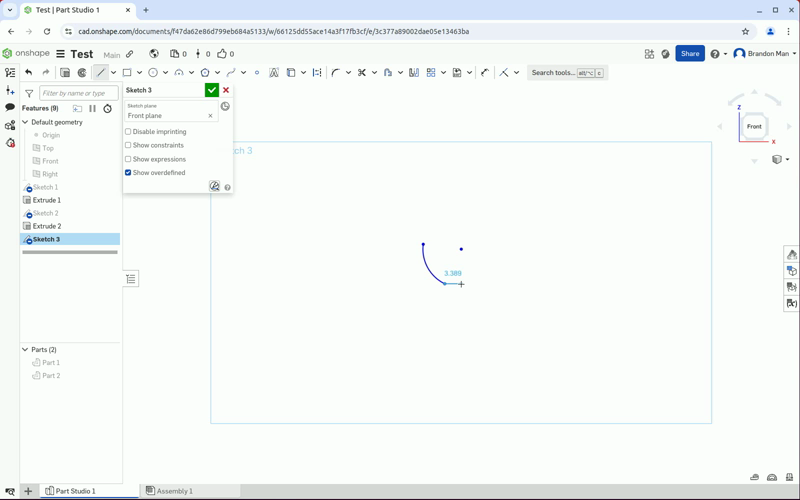
click(461, 283)
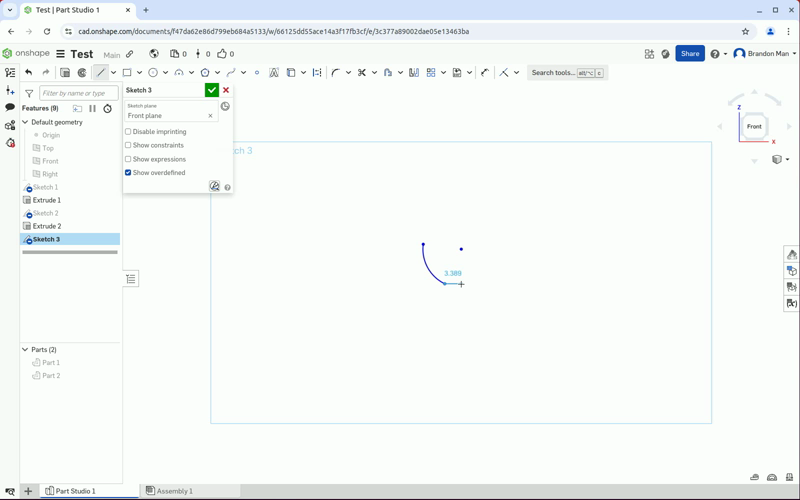
key_up(shift)
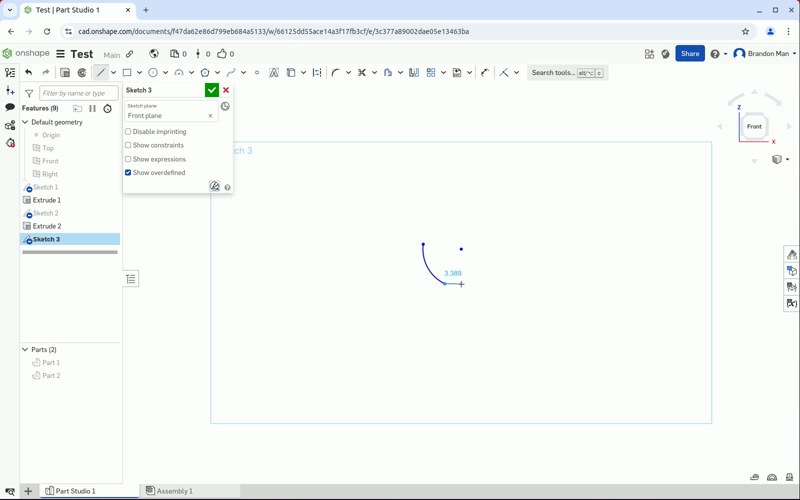
key_down(shift)
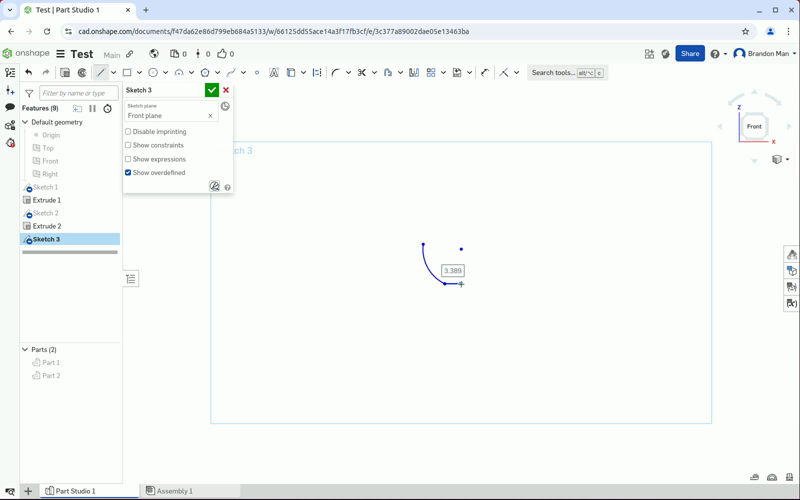
mouse_move(491, 283)
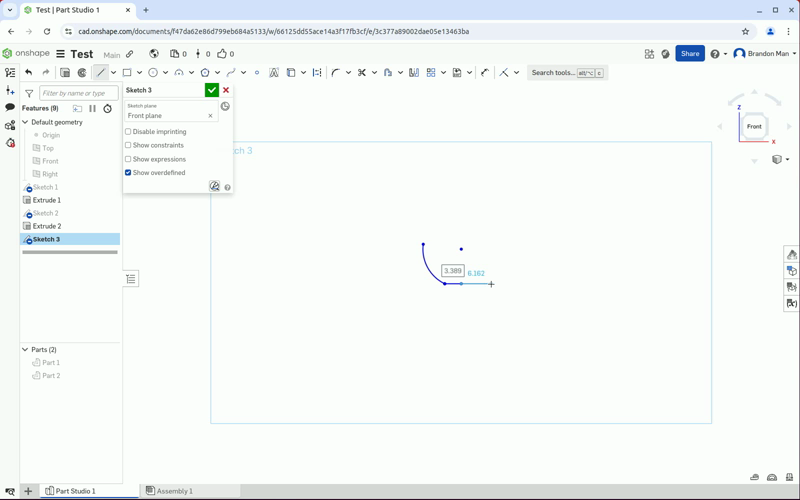
mouse_move(461, 278)
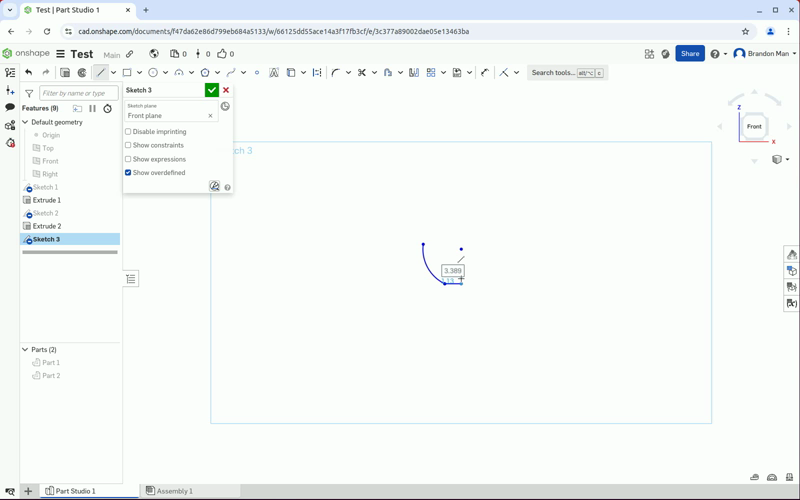
scroll(6)
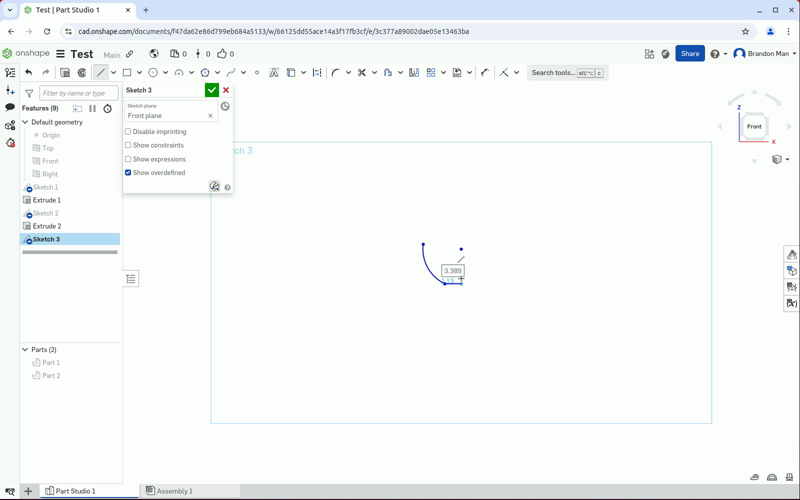
scroll(6)
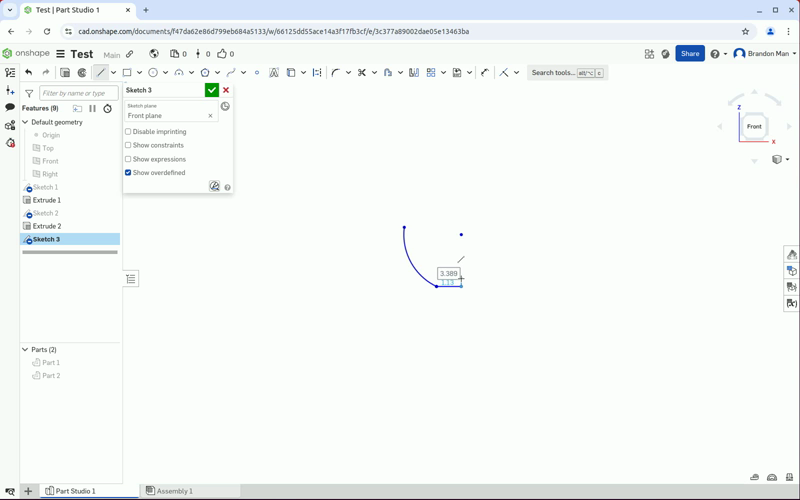
scroll(6)
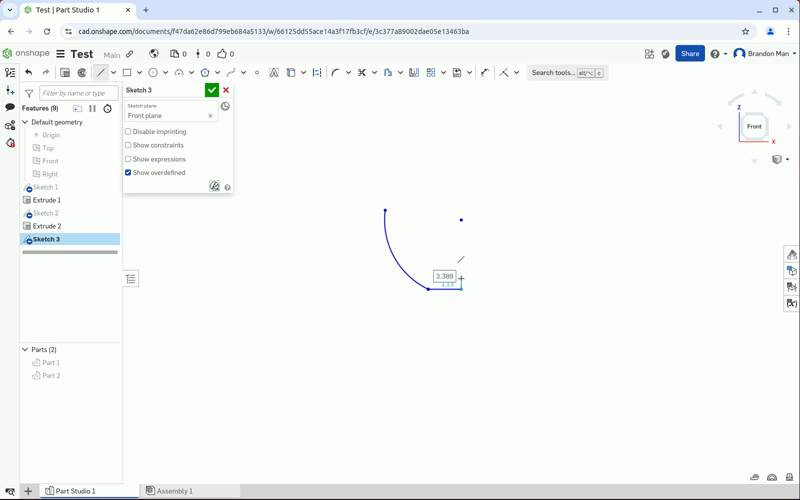
scroll(6)
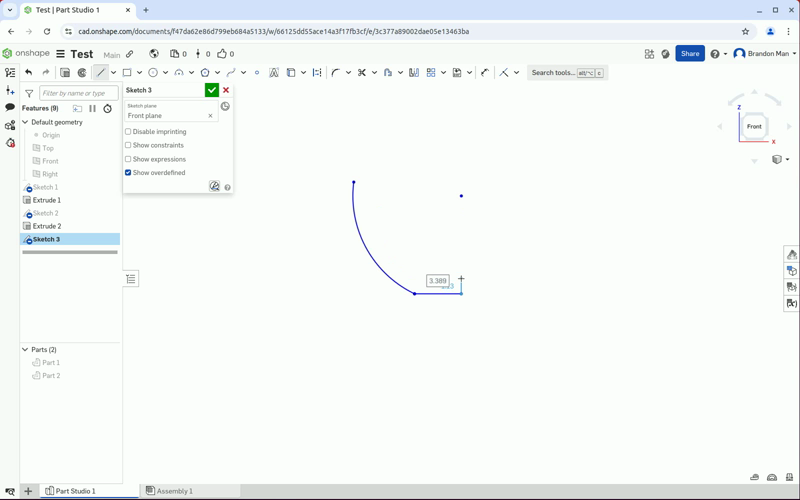
scroll(6)
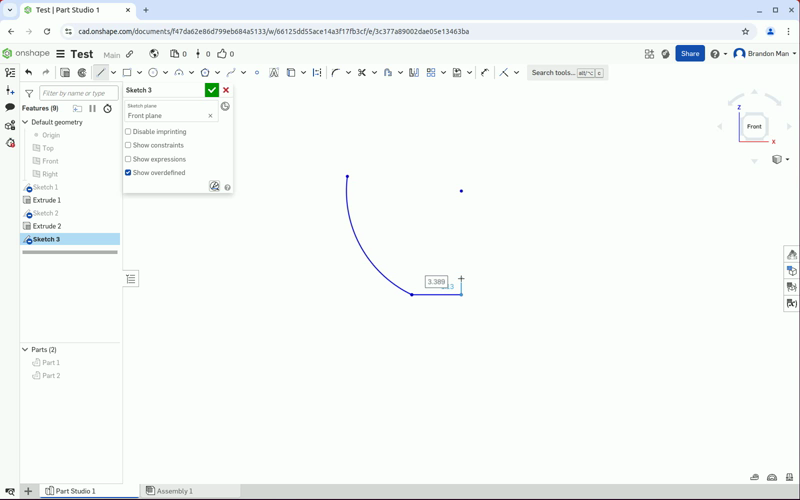
scroll(6)
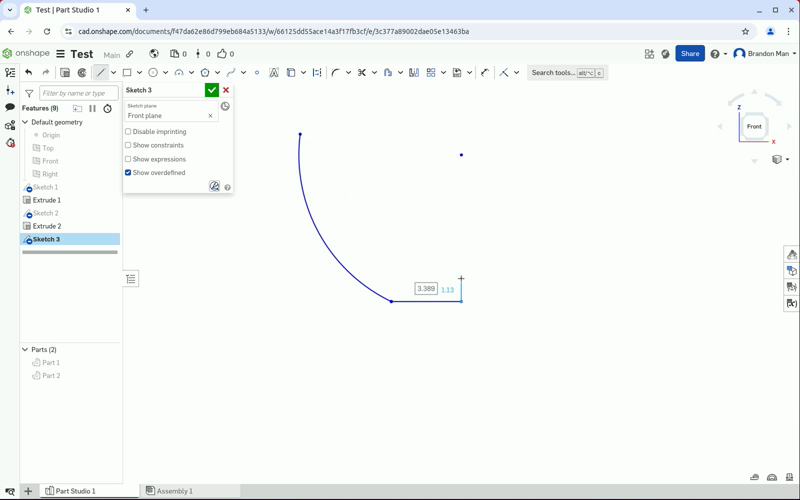
scroll(6)
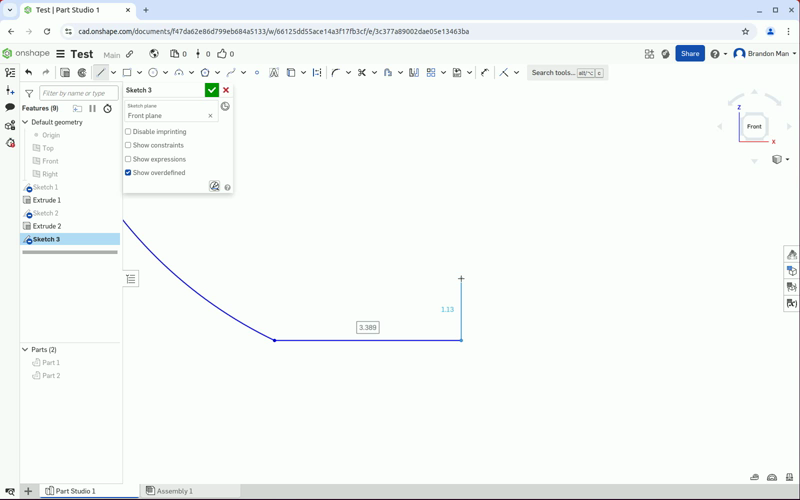
click(461, 278)
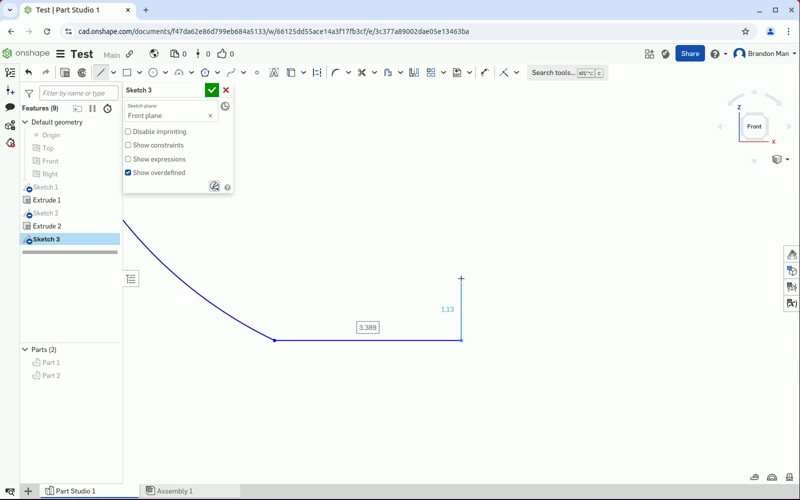
scroll(-6)
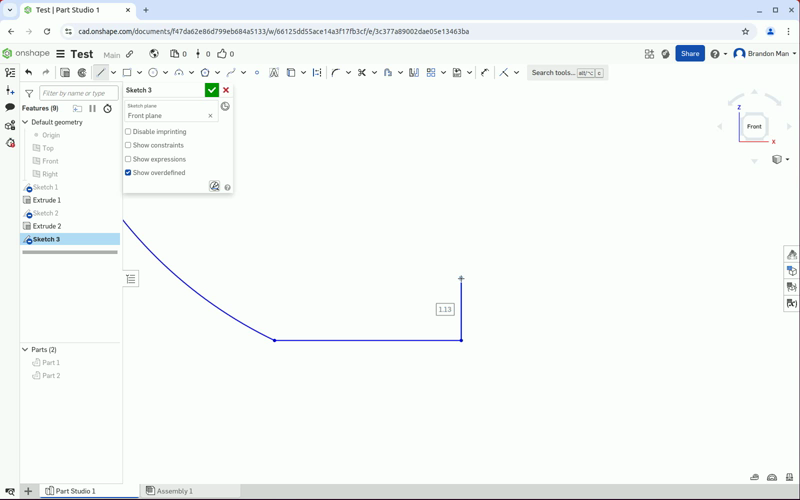
scroll(-6)
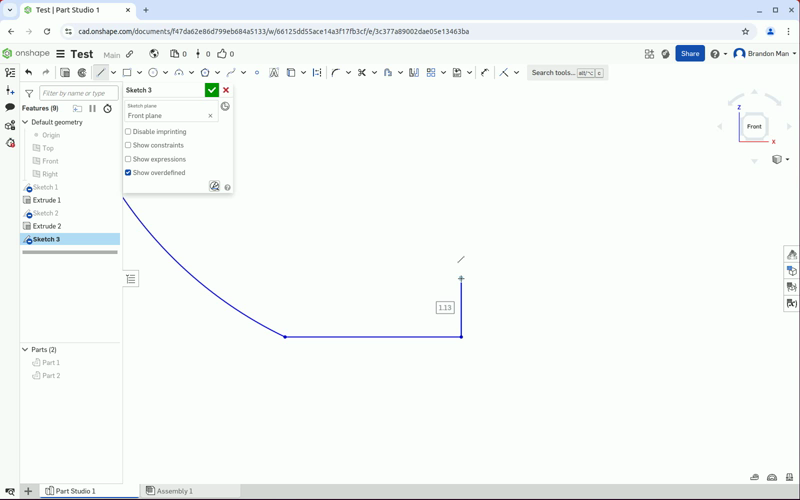
scroll(-6)
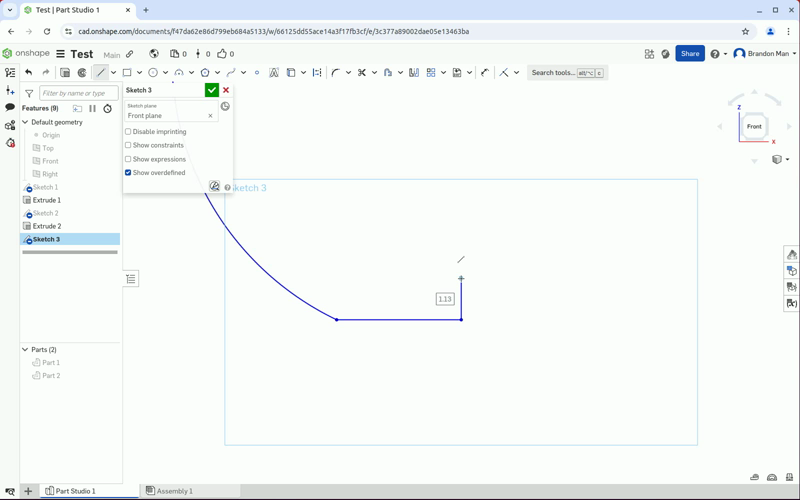
scroll(-6)
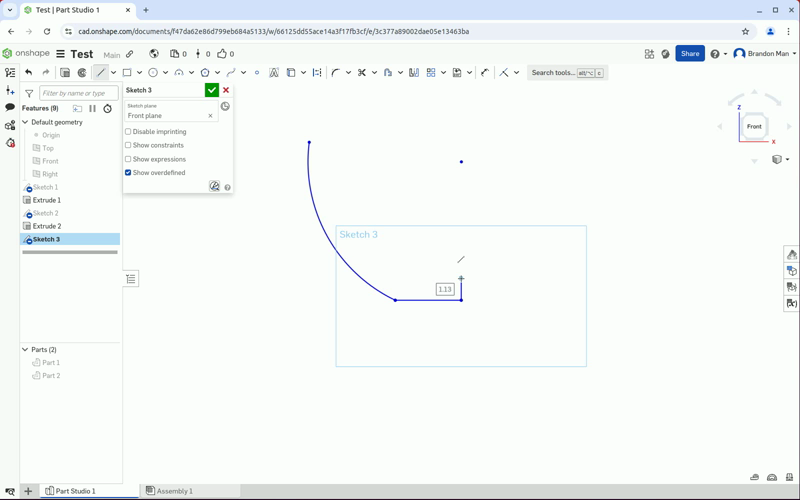
scroll(-6)
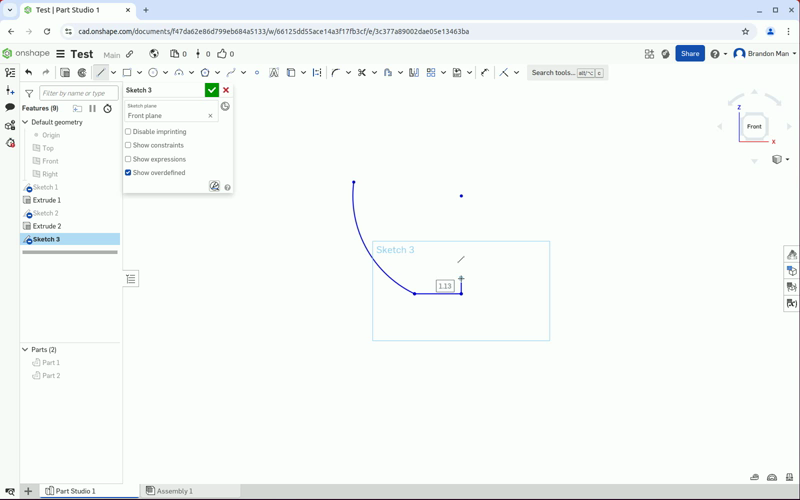
scroll(-6)
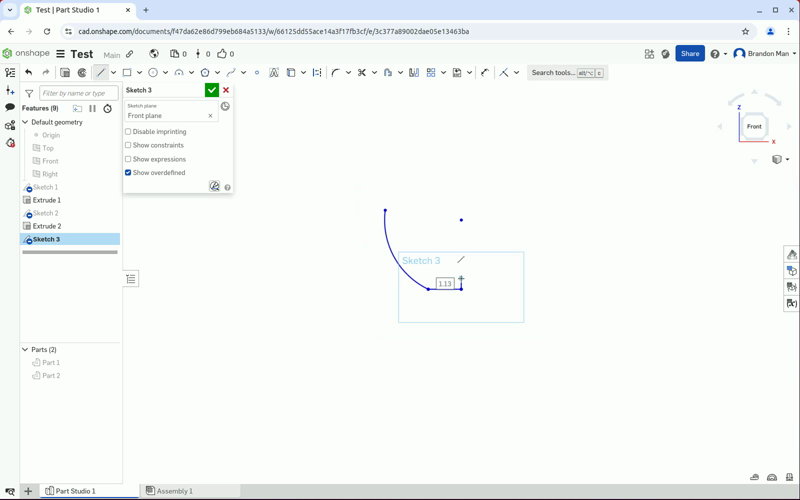
scroll(-6)
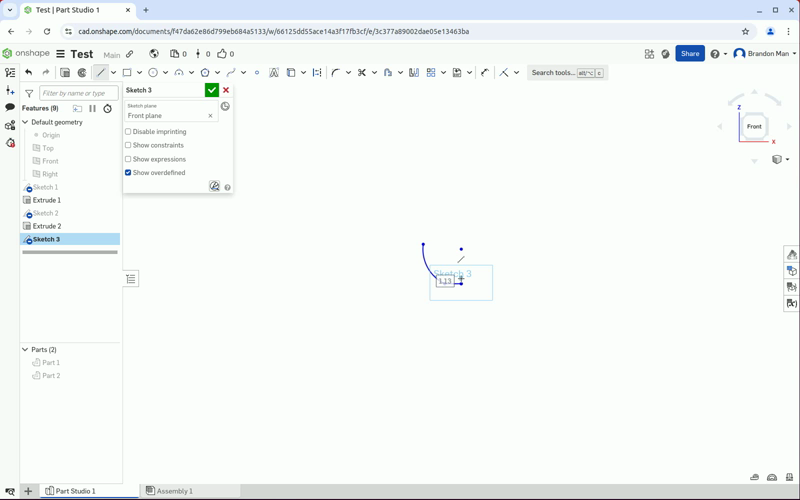
key_up(shift)
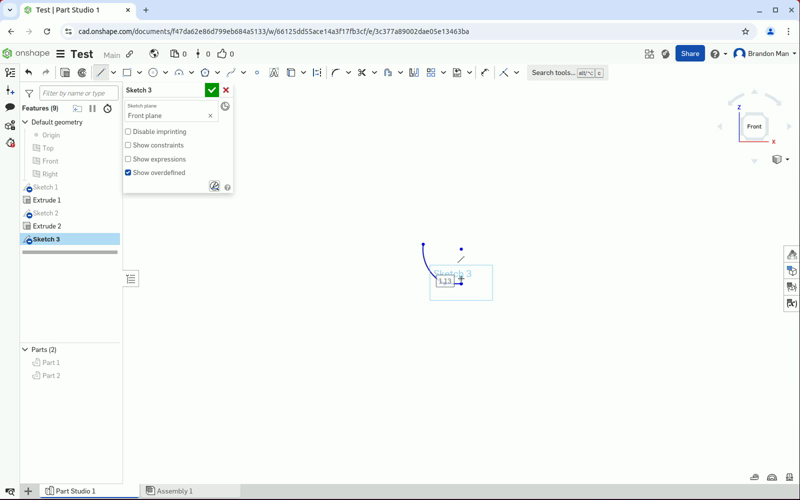
key(esc)
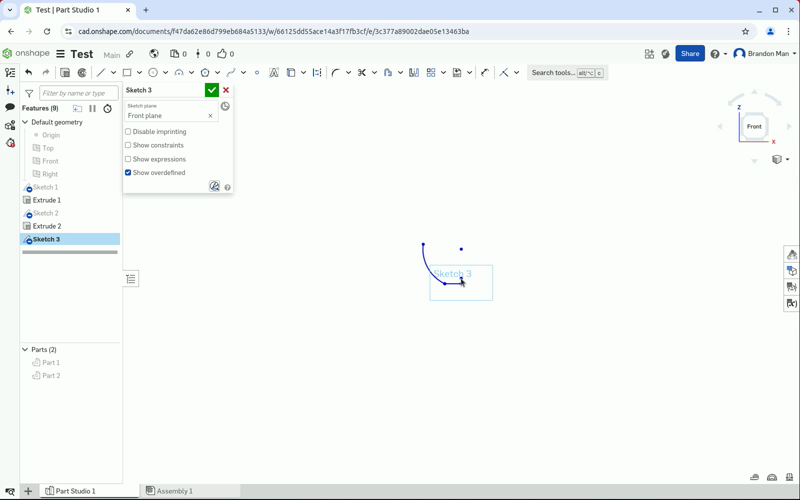
key(a)
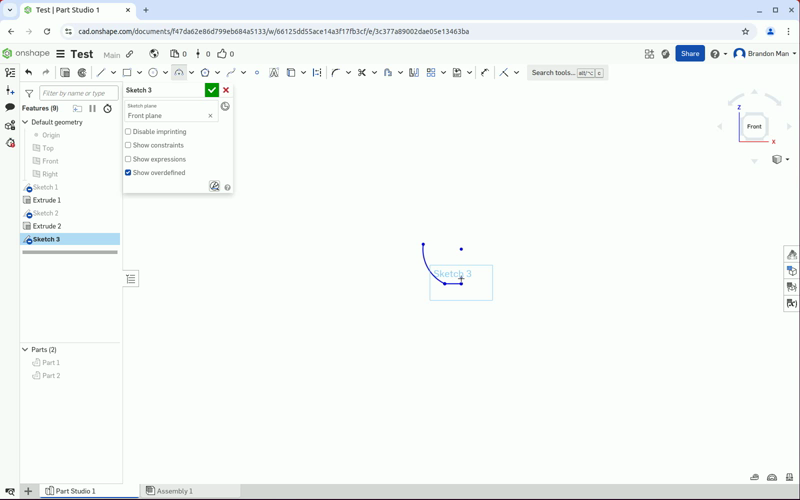
mouse_move(461, 278)
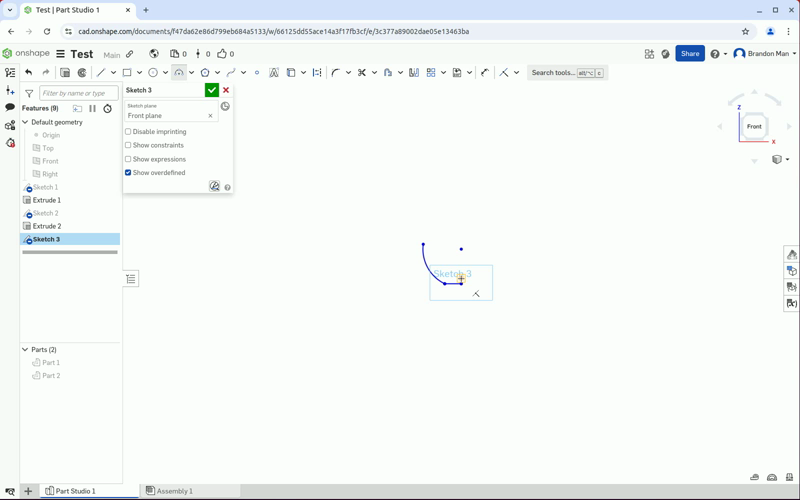
click(461, 278)
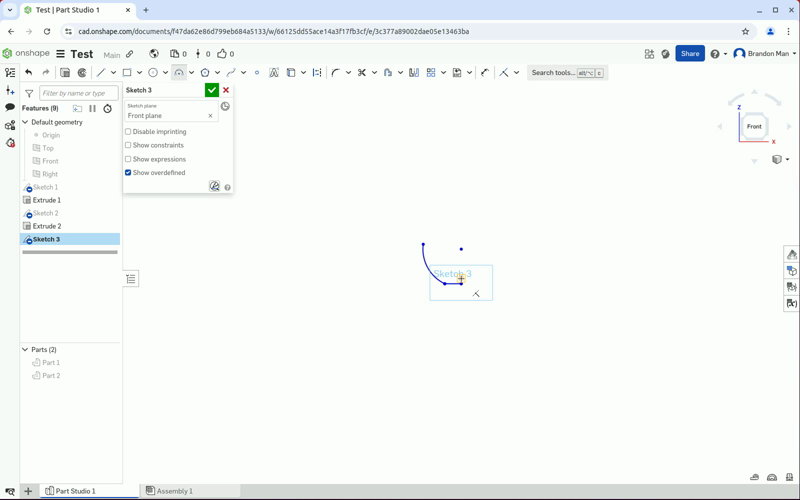
key_down(shift)
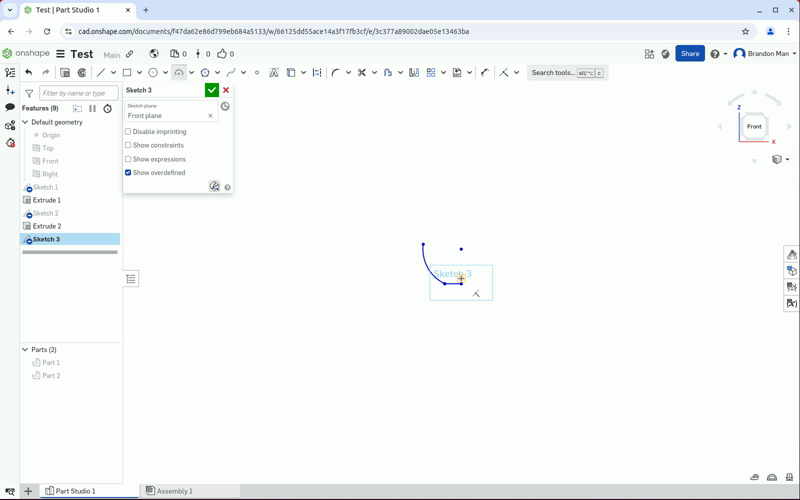
mouse_move(461, 220)
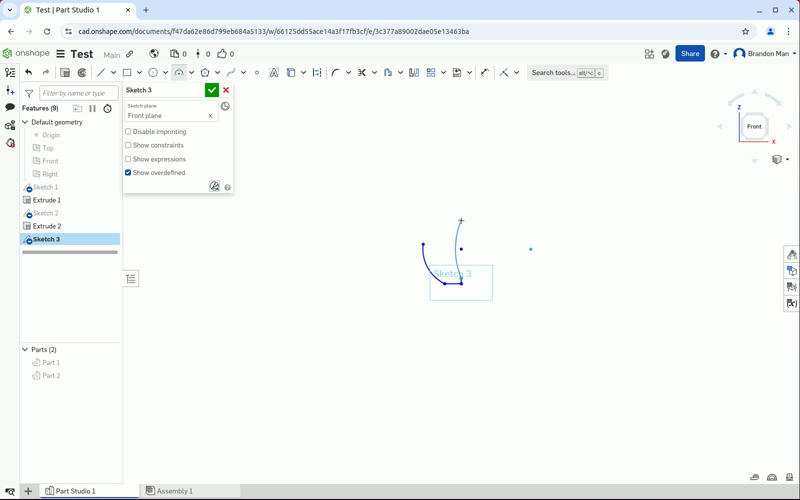
click(461, 220)
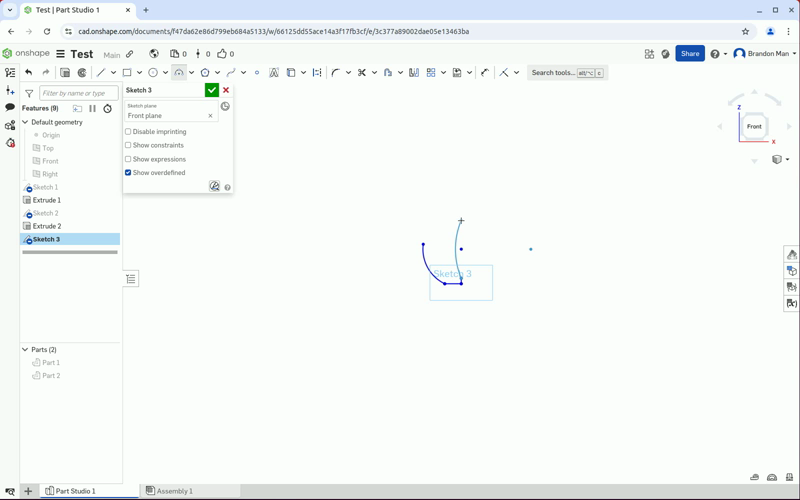
mouse_move(490, 249)
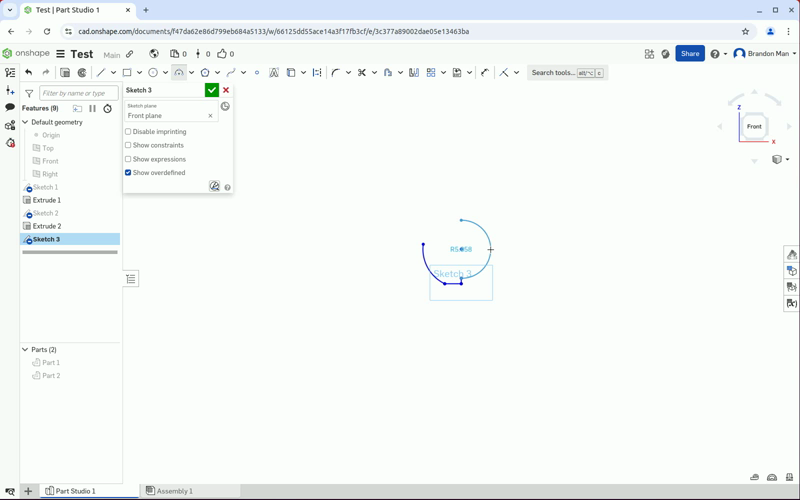
click(490, 249)
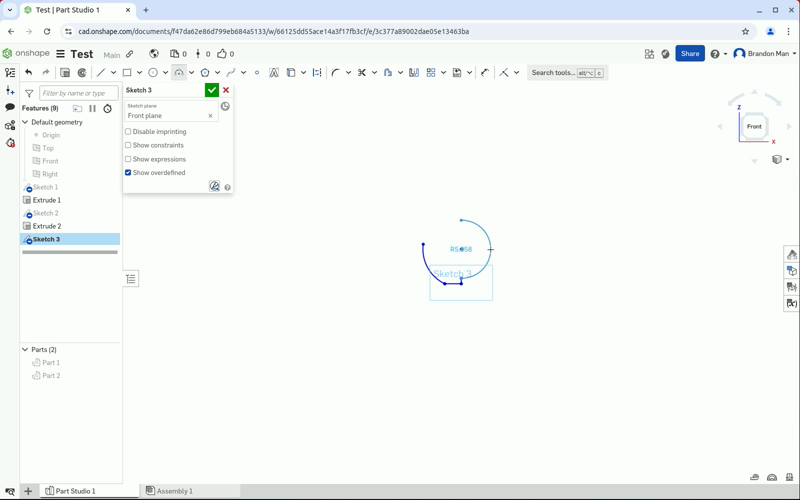
key_up(shift)
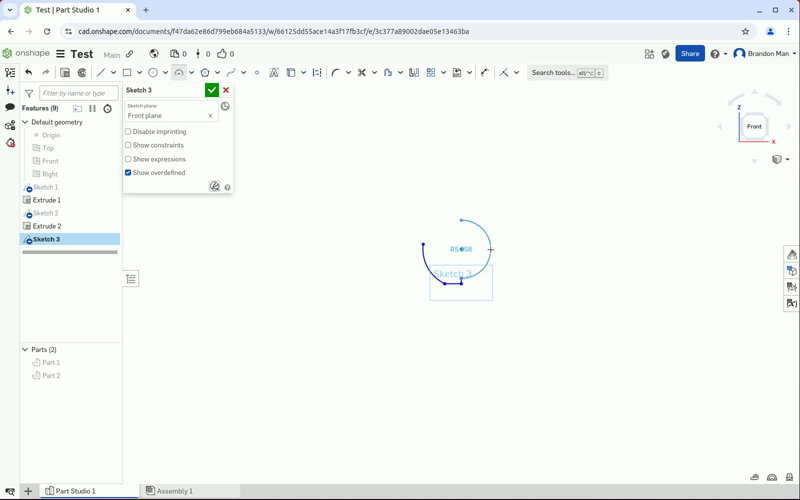
key(esc)
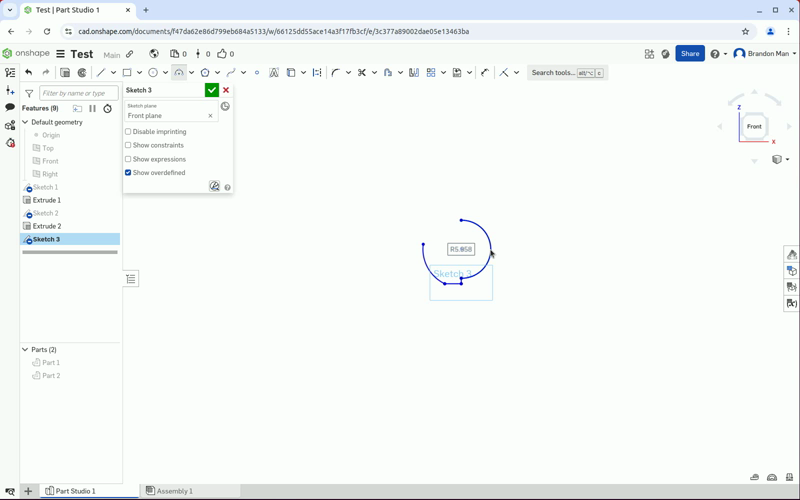
key(l)
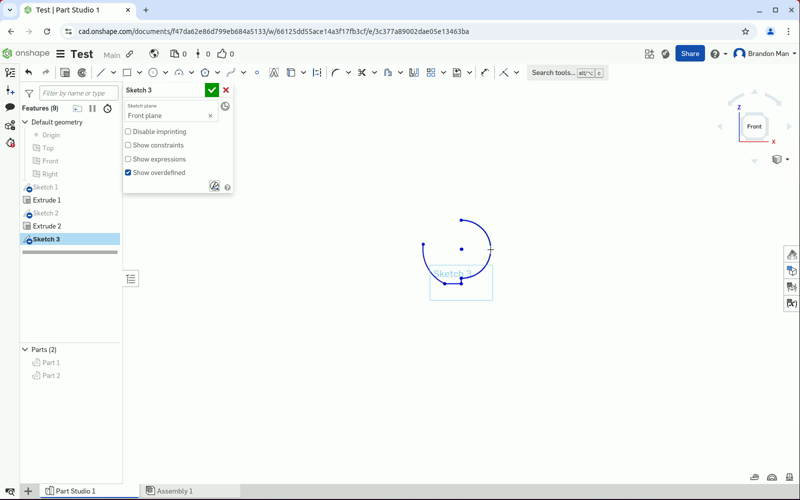
mouse_move(461, 220)
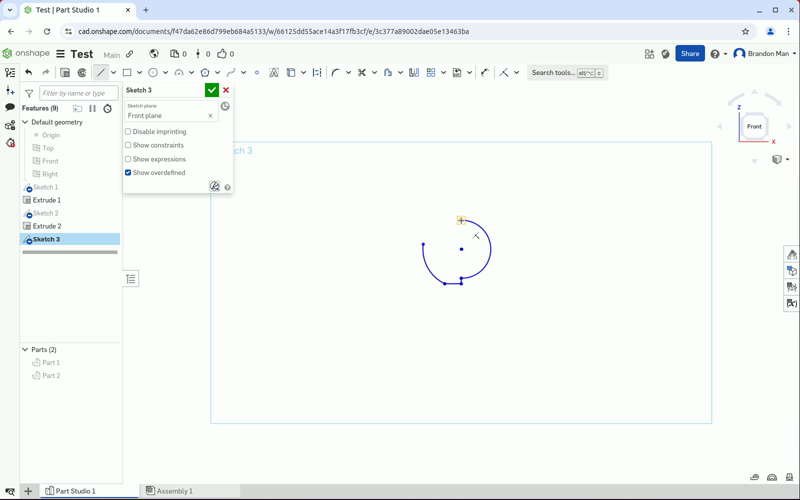
click(461, 220)
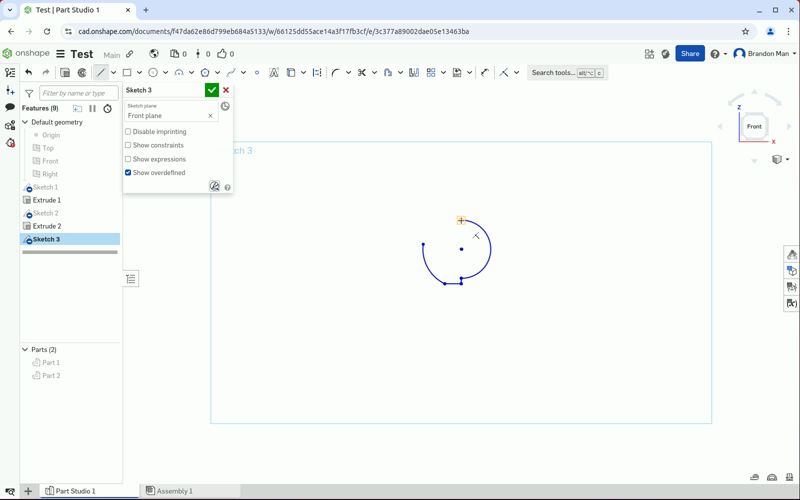
key_down(shift)
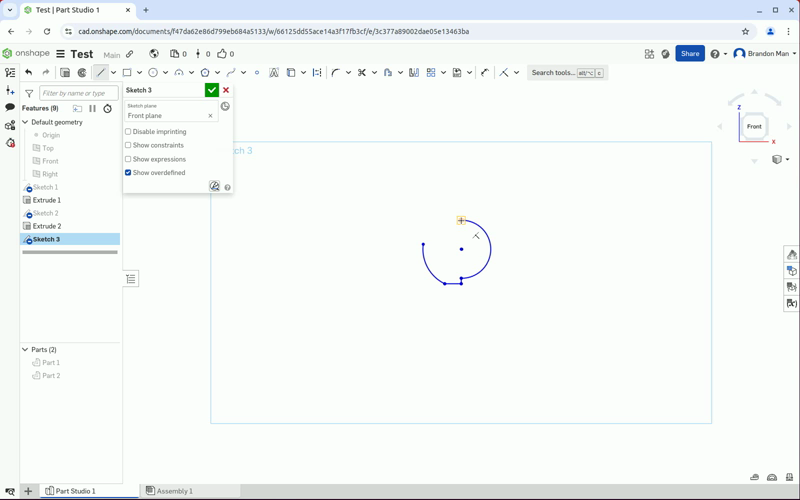
mouse_move(491, 220)
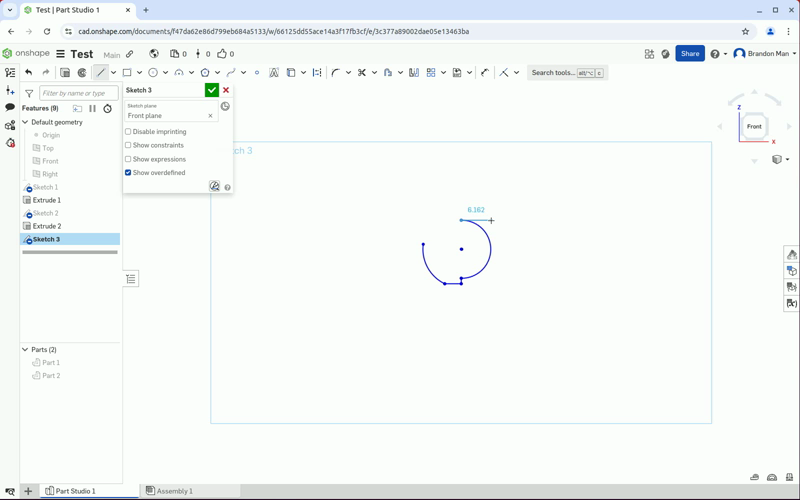
mouse_move(461, 210)
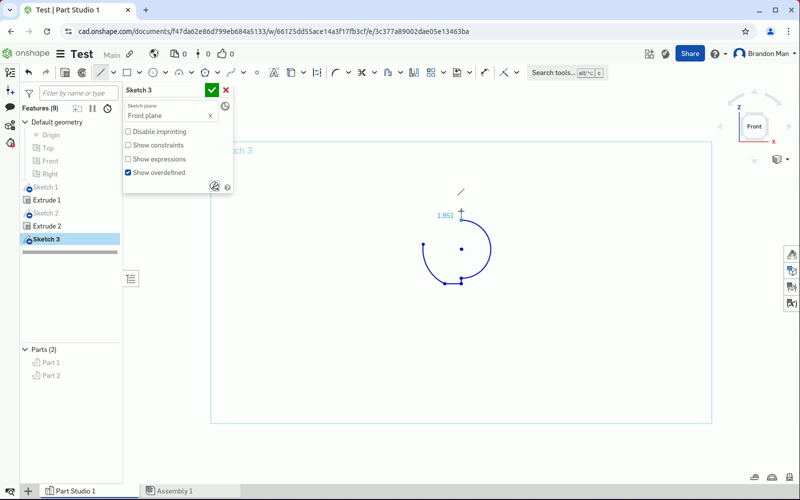
click(461, 210)
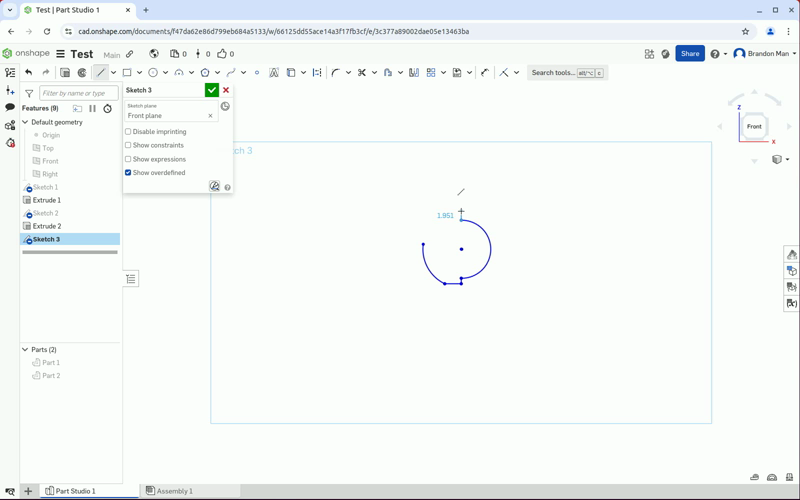
key_up(shift)
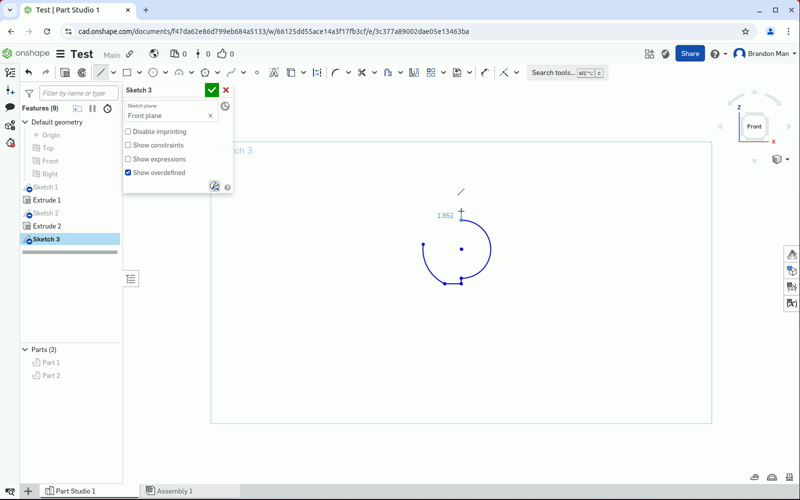
key(esc)
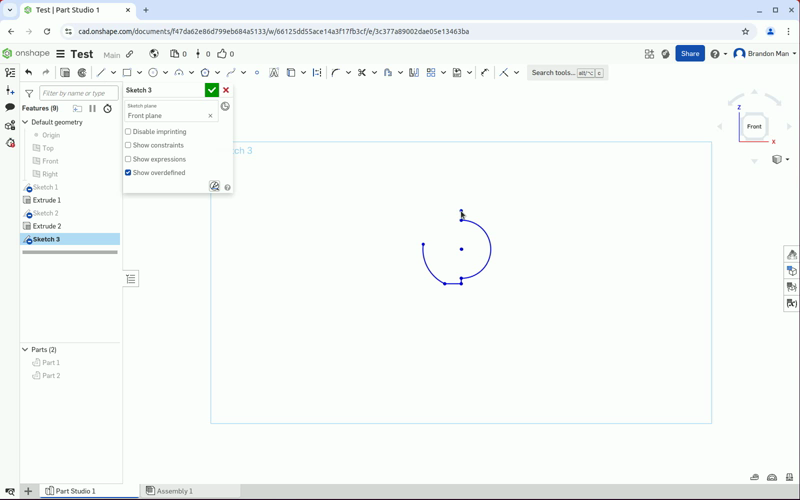
key(a)
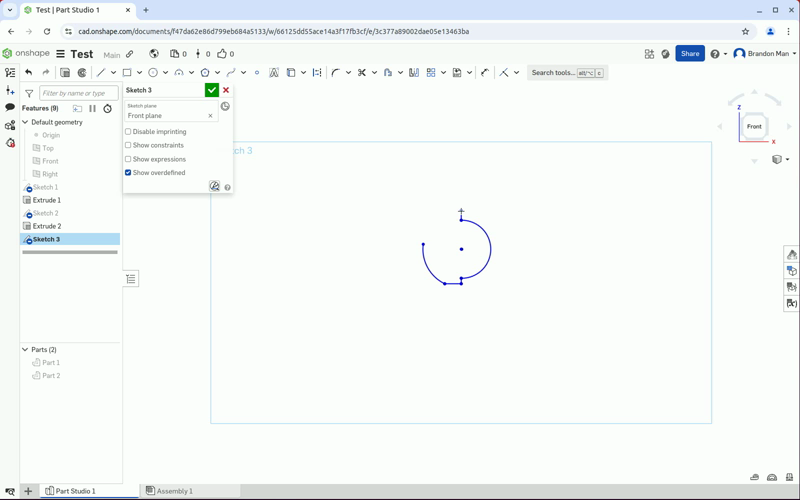
mouse_move(461, 210)
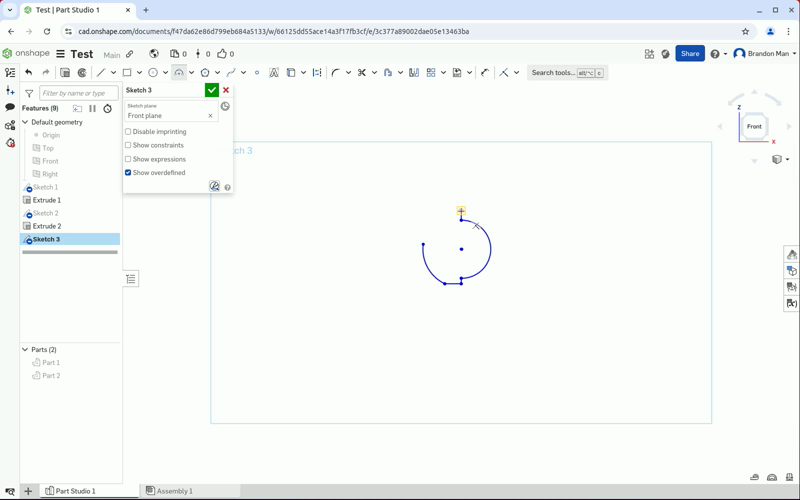
click(461, 210)
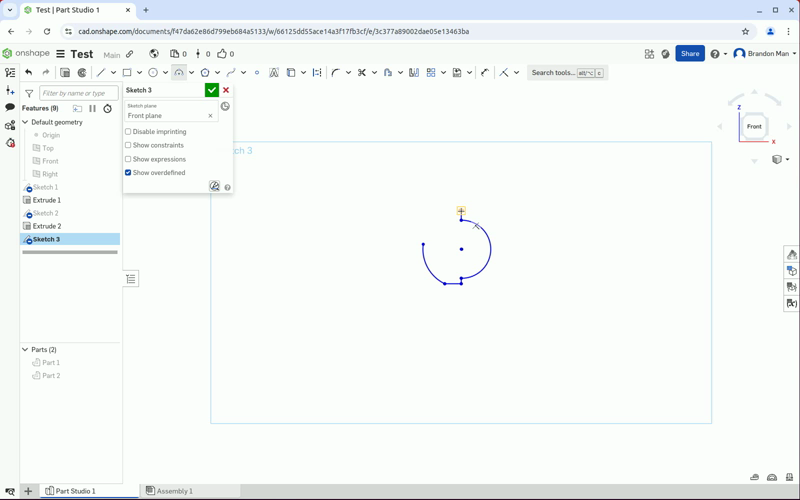
key_down(shift)
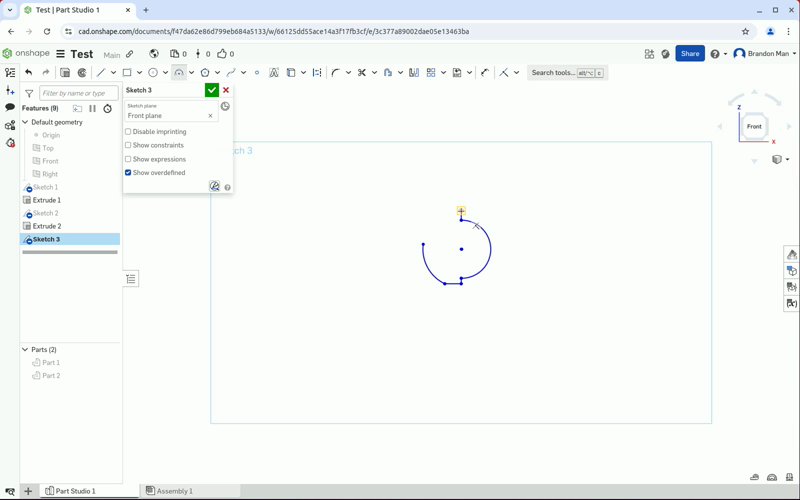
mouse_move(438, 218)
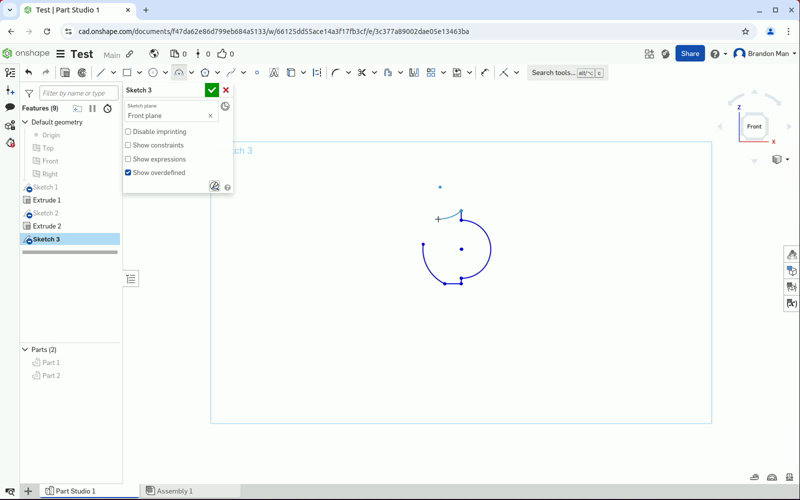
click(438, 218)
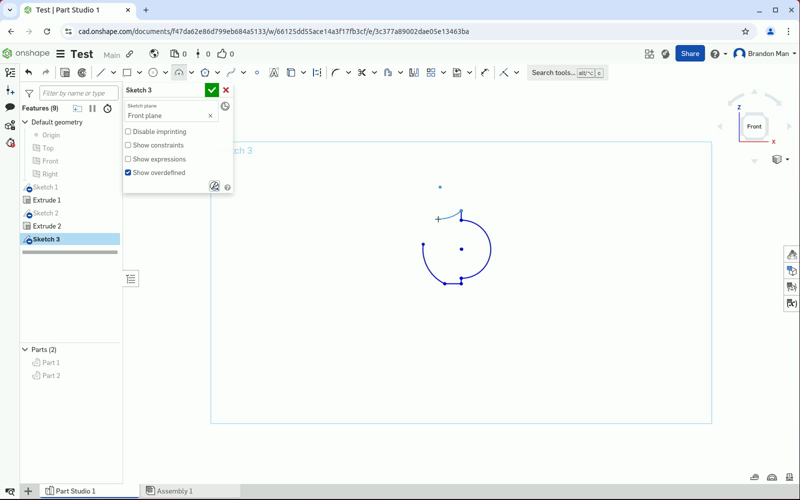
mouse_move(449, 213)
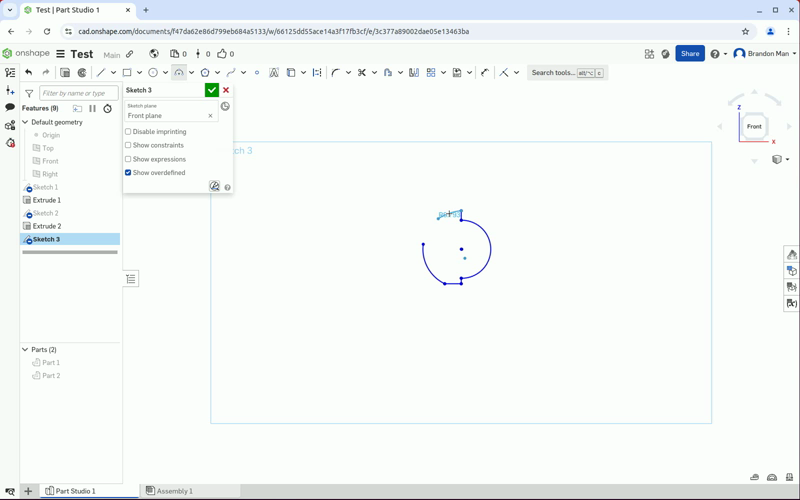
click(449, 213)
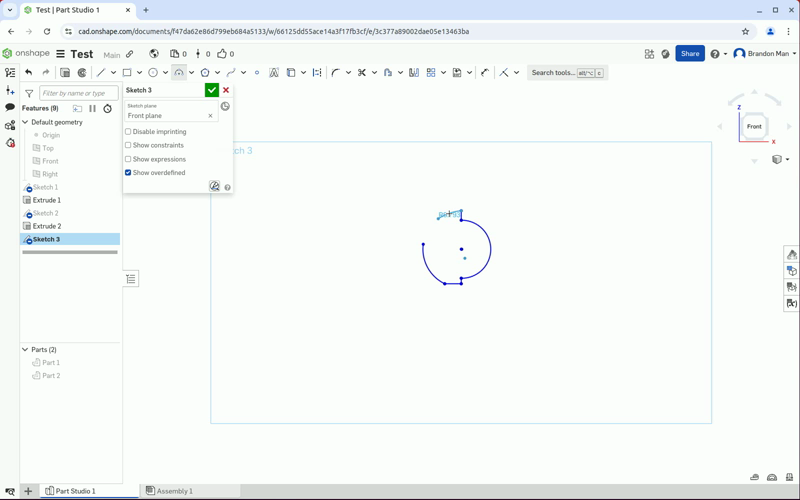
key_up(shift)
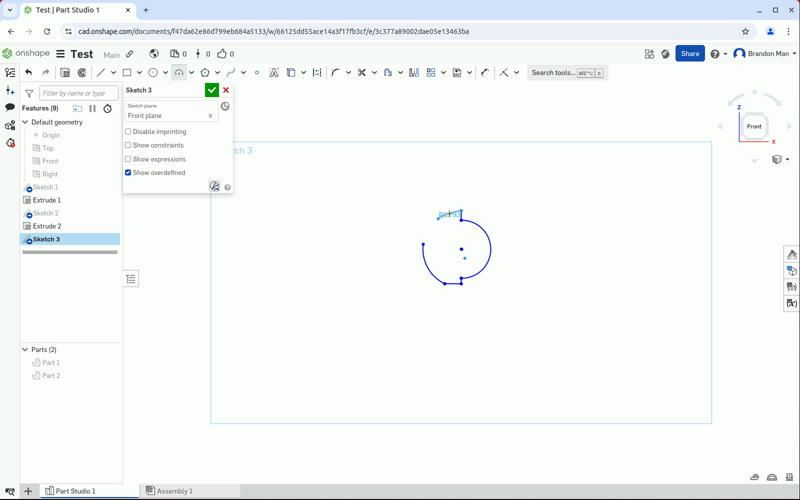
key(esc)
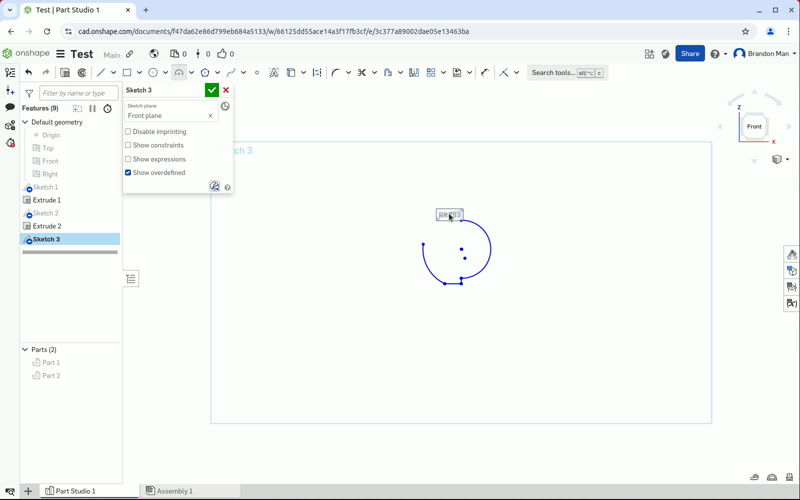
key(l)
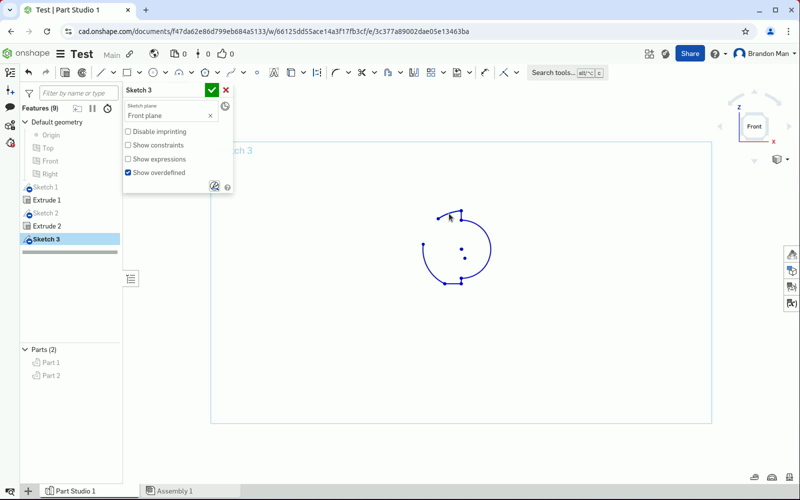
mouse_move(438, 218)
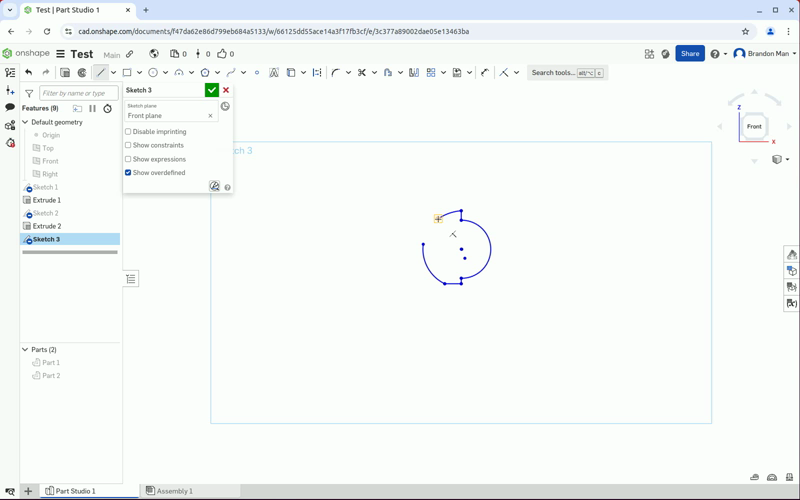
click(438, 218)
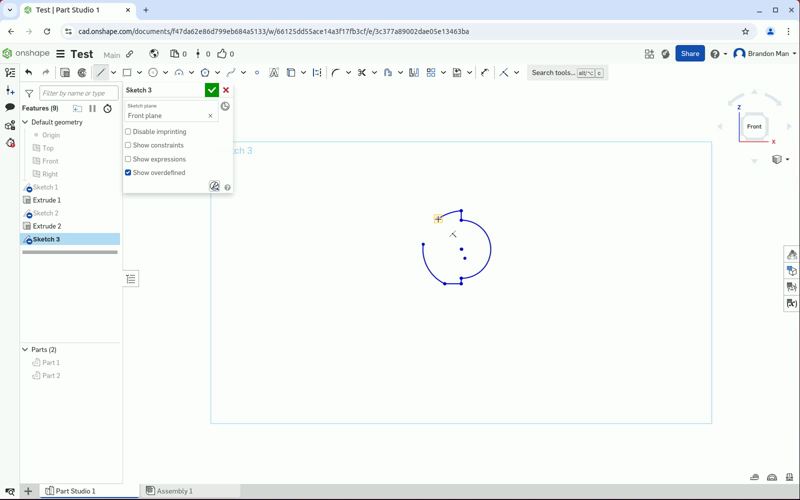
mouse_move(468, 218)
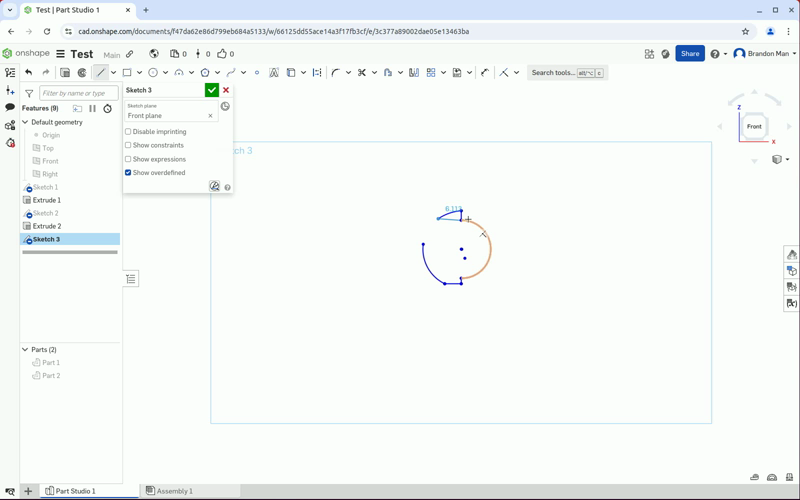
key_down(shift)
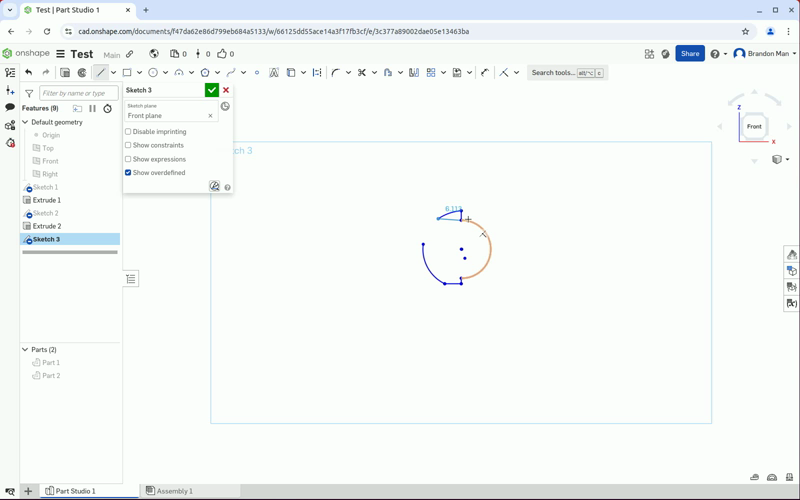
mouse_move(423, 244)
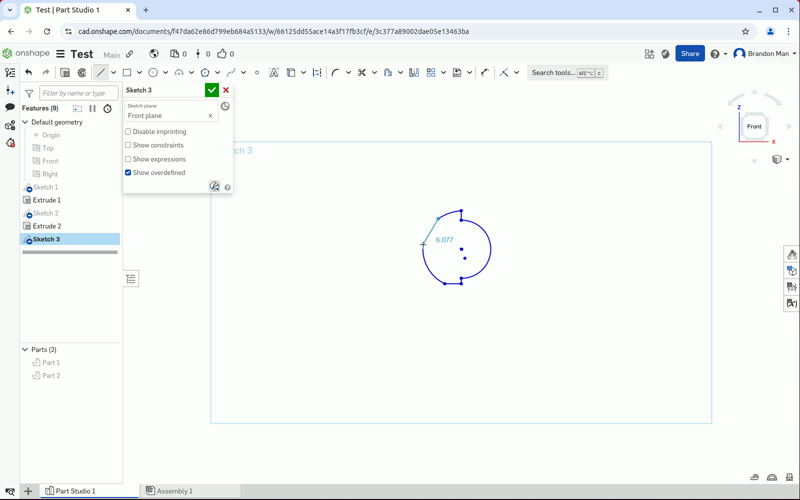
key_up(shift)
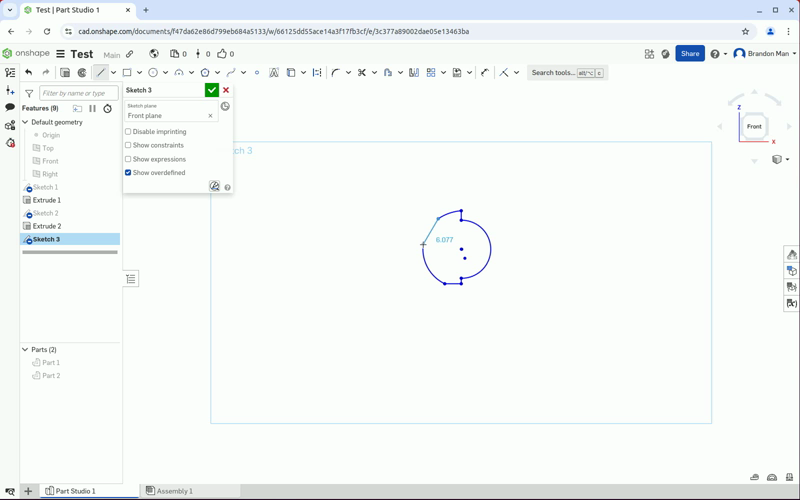
click(423, 244)
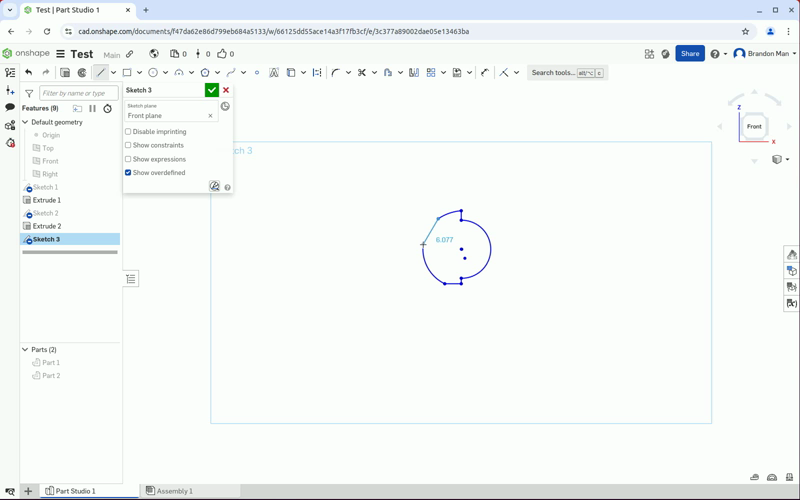
key(esc)
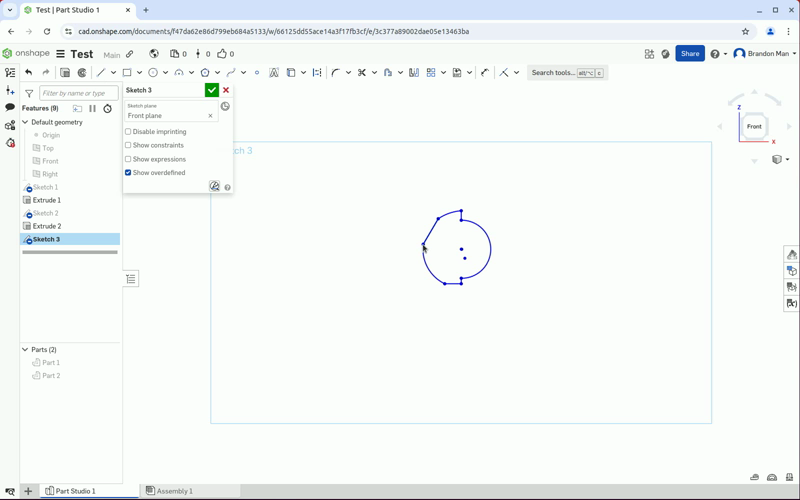
mouse_move(456, 217)
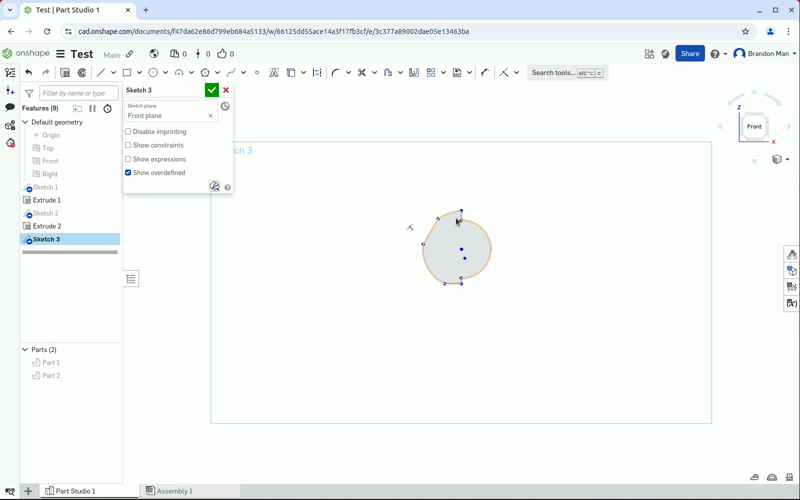
scroll(6)
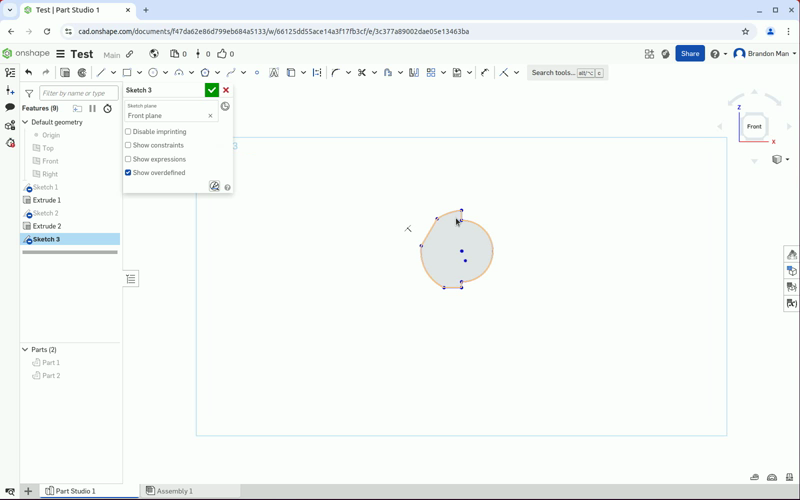
scroll(6)
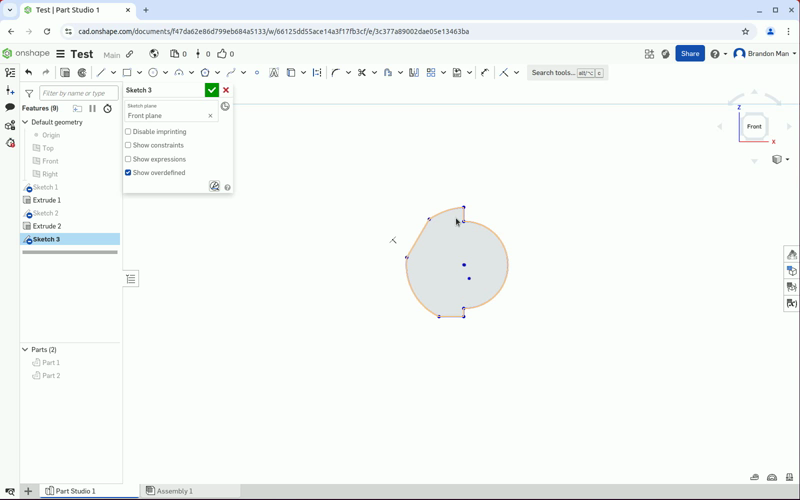
scroll(6)
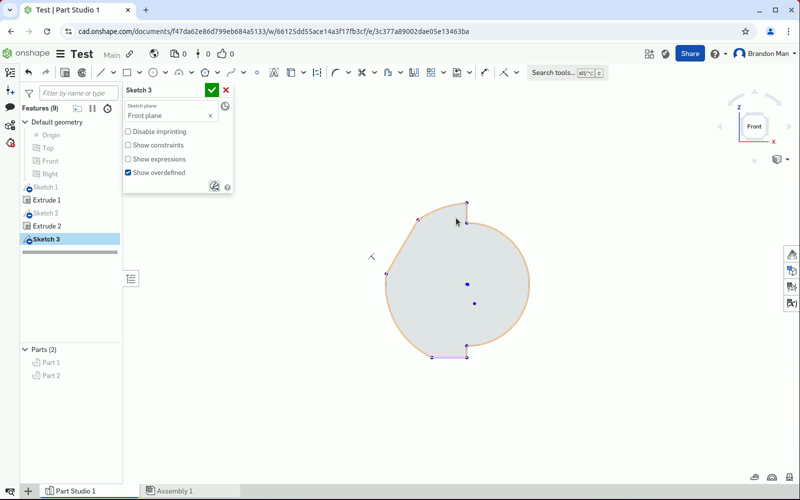
scroll(6)
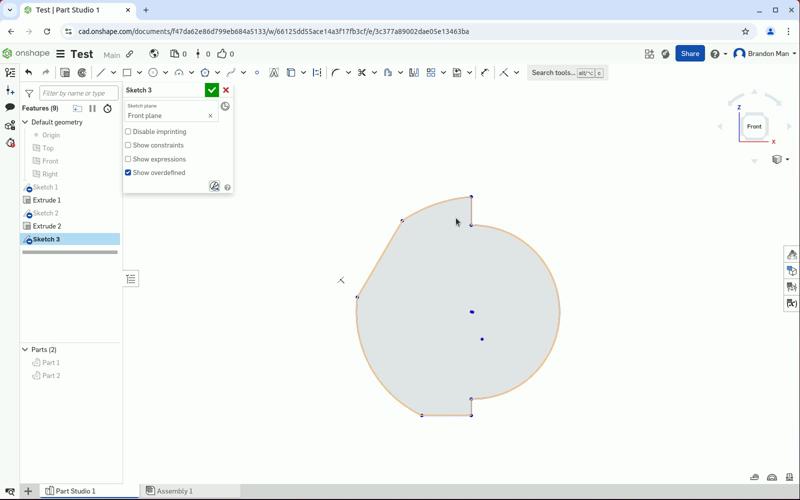
scroll(6)
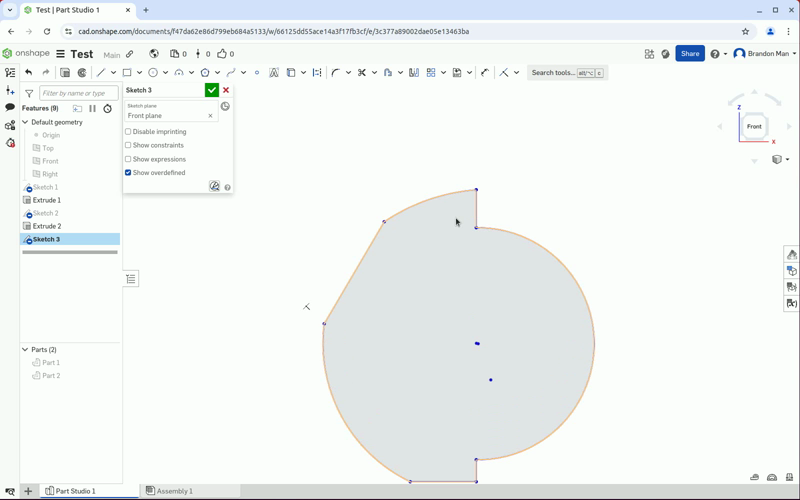
scroll(6)
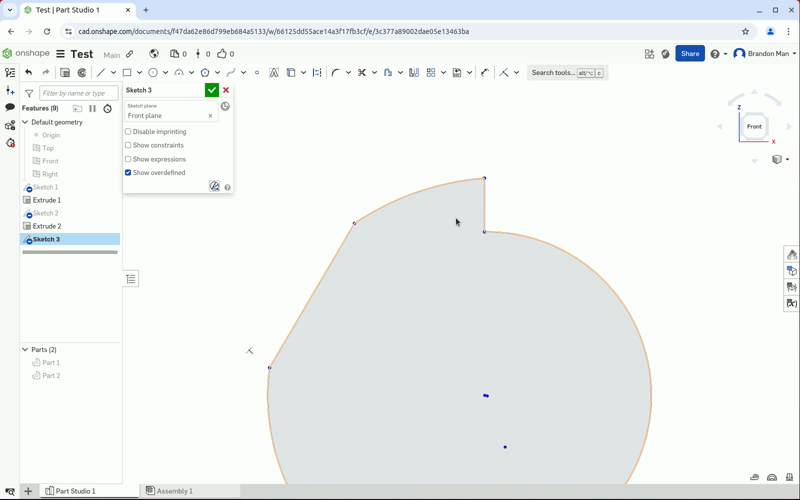
scroll(6)
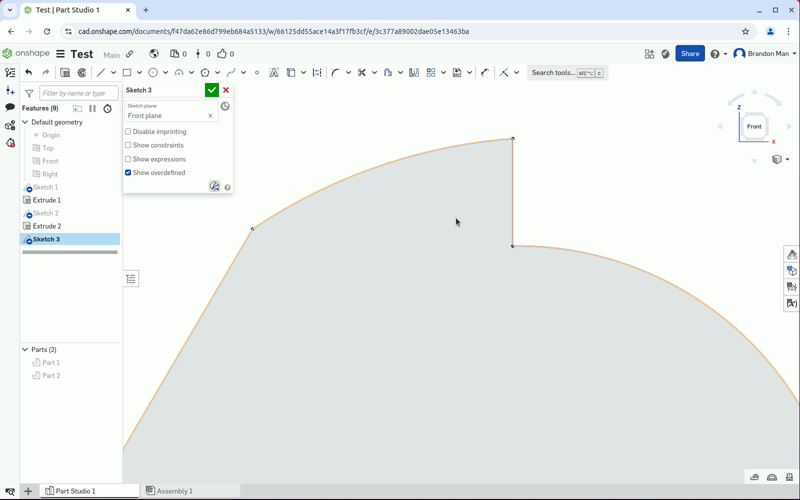
click(456, 217)
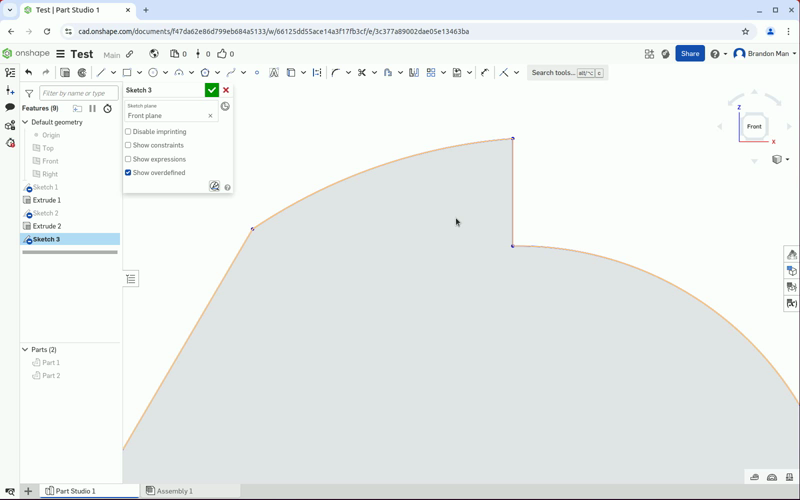
scroll(-6)
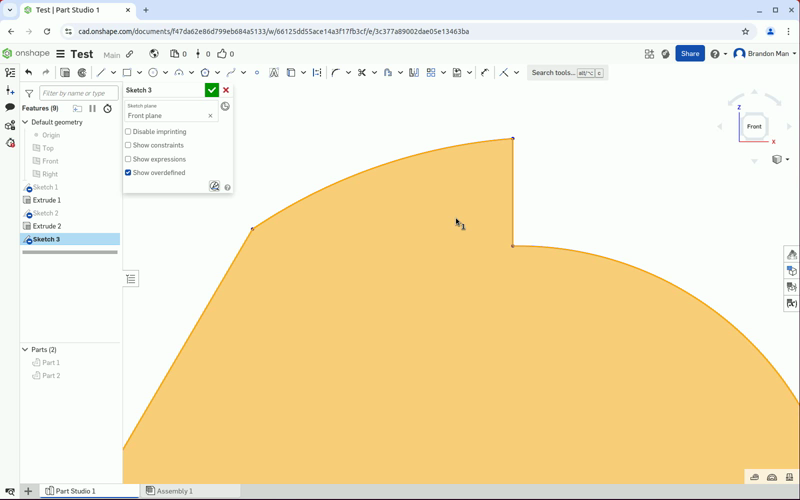
scroll(-6)
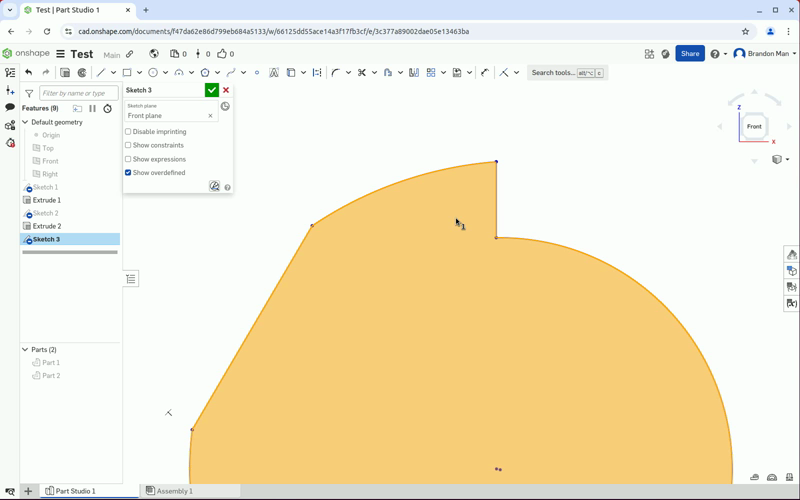
scroll(-6)
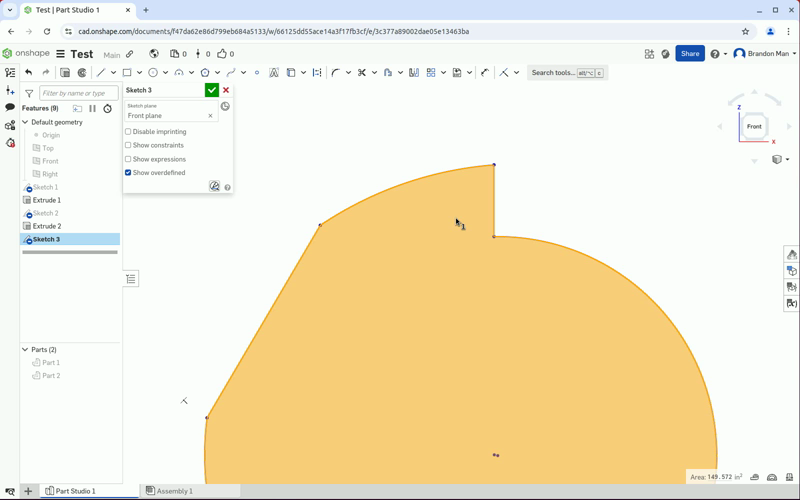
scroll(-6)
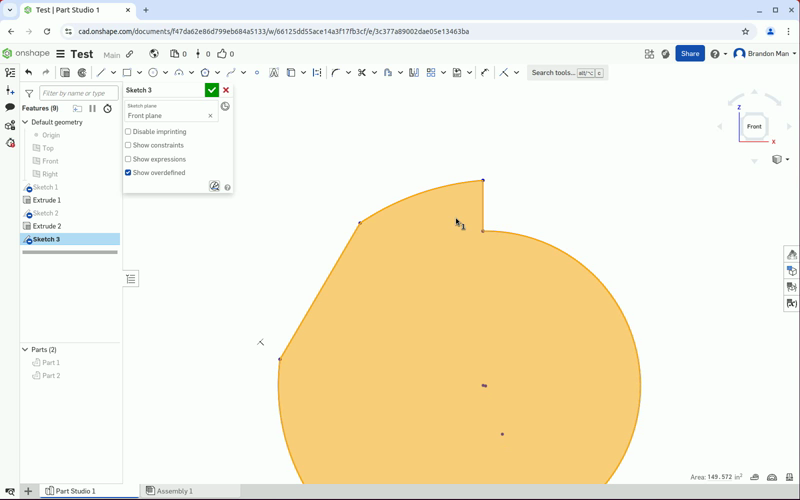
scroll(-6)
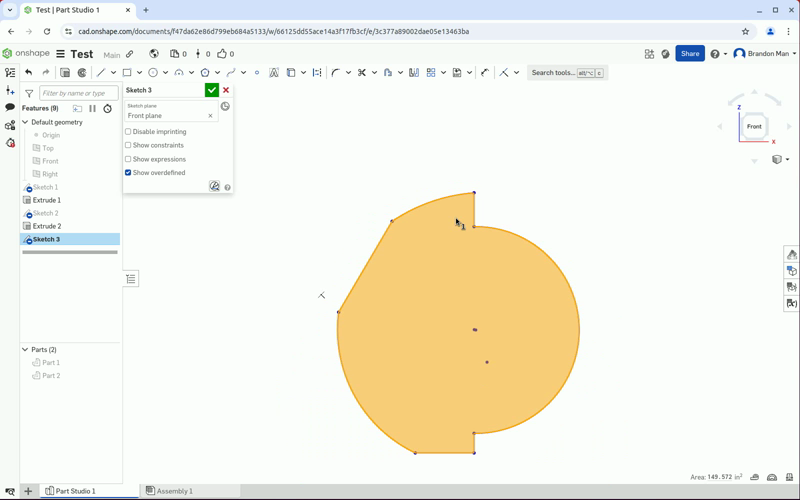
scroll(-6)
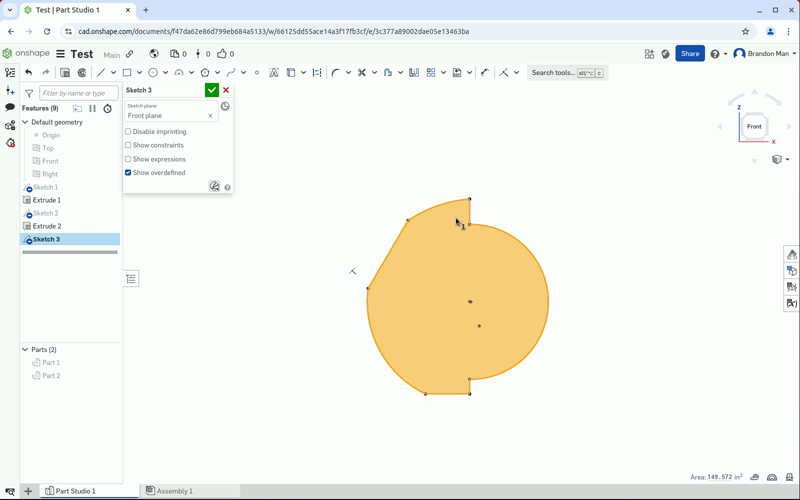
scroll(-6)
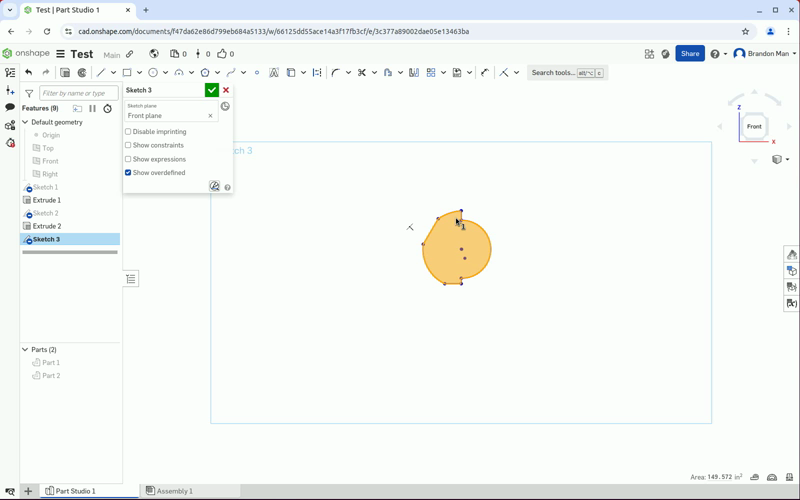
mouse_move(73, 352)
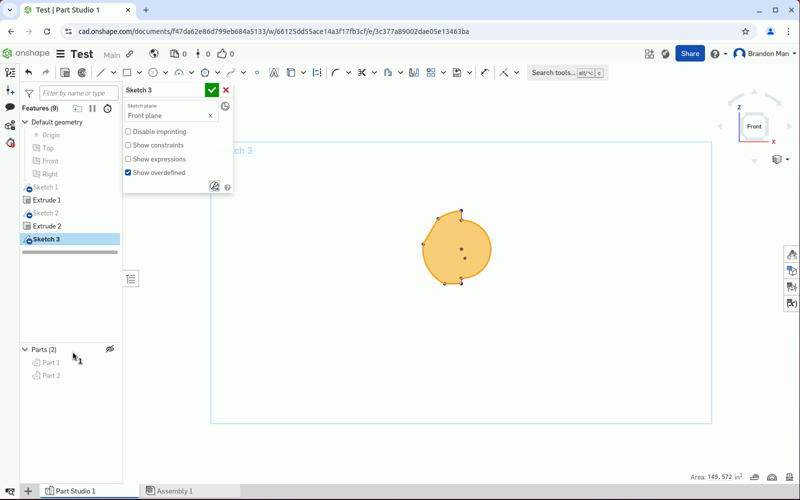
key(shift+y)
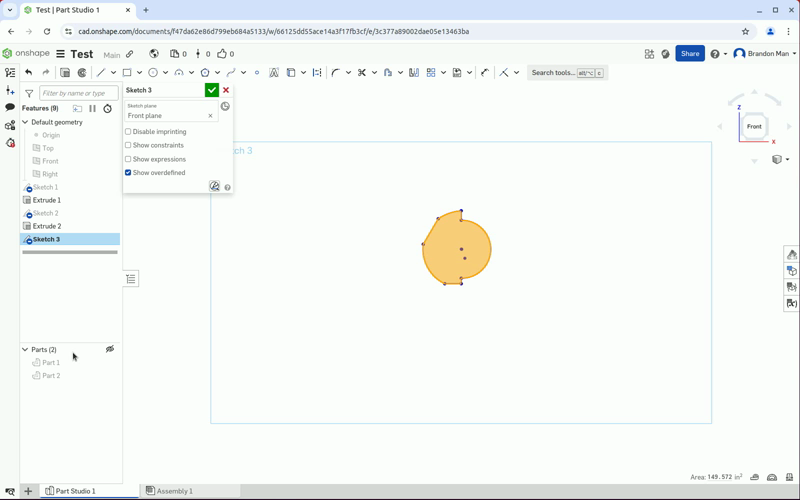
key(shift+e)
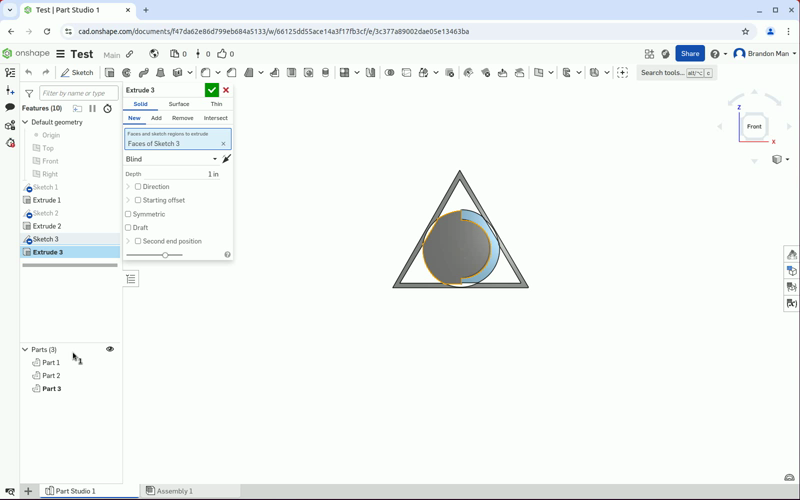
mouse_move(143, 106)
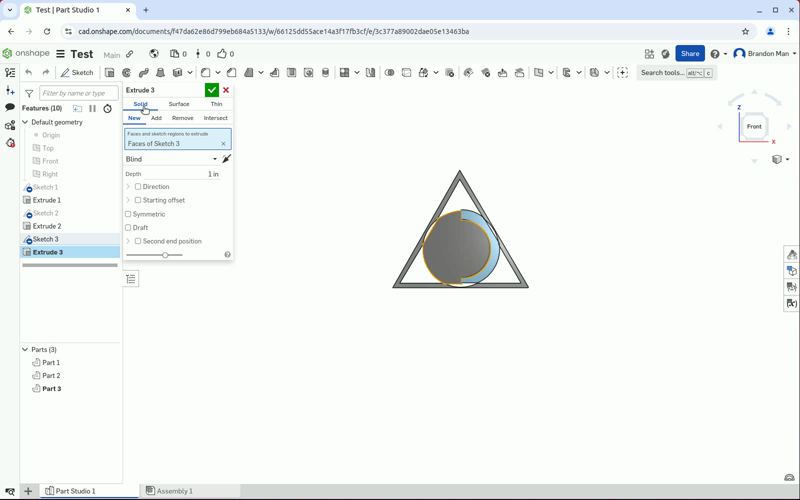
click(143, 106)
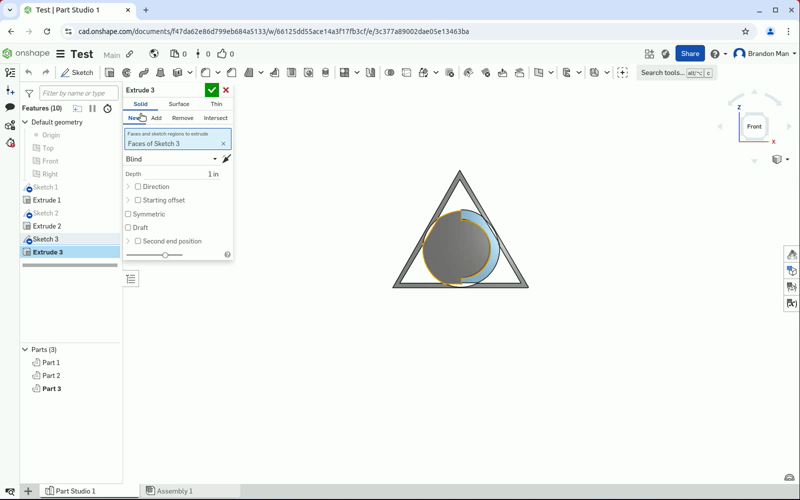
mouse_move(137, 120)
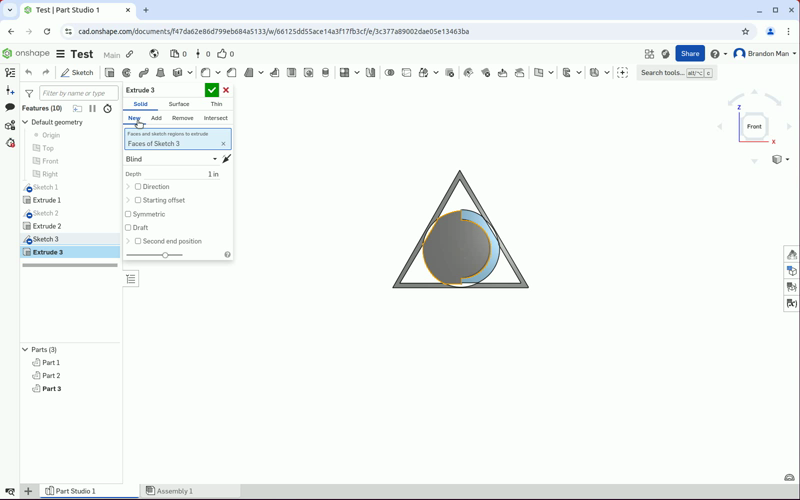
click(137, 120)
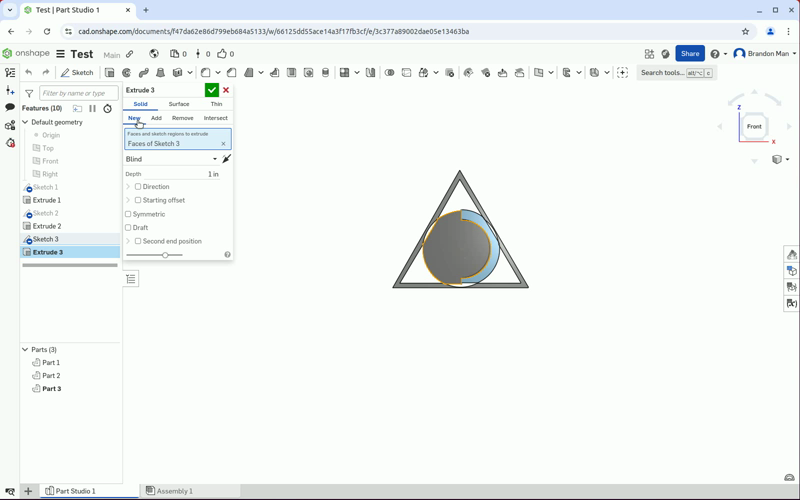
key(tab, 4)
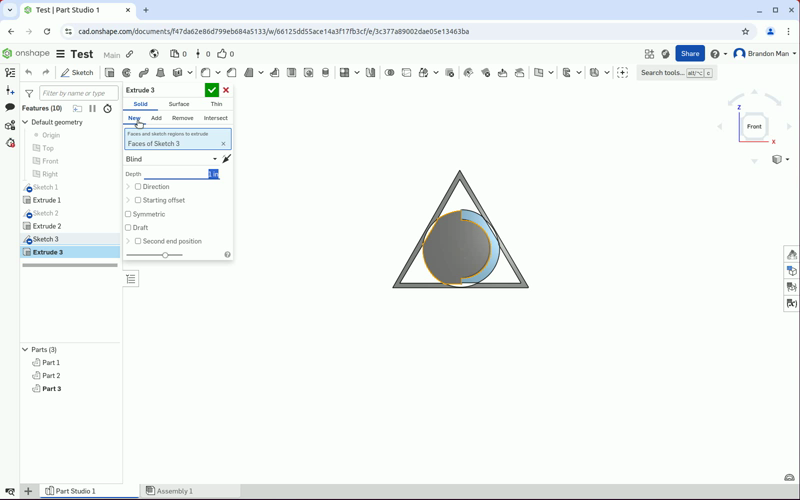
text(2.648)
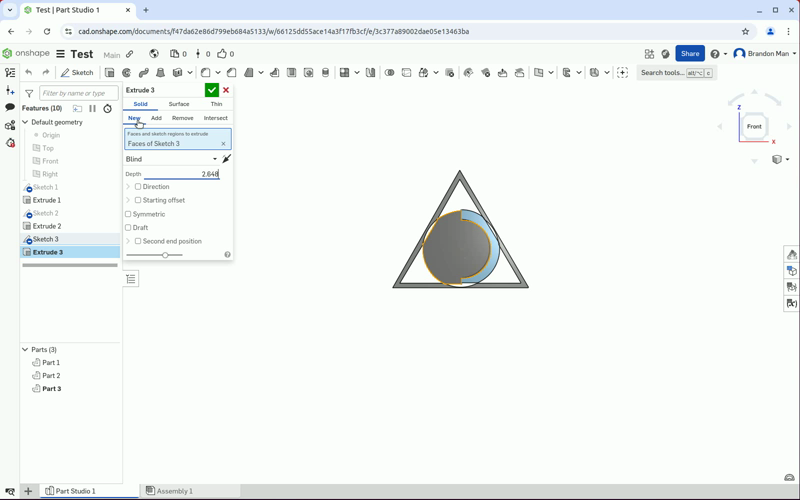
key(enter)
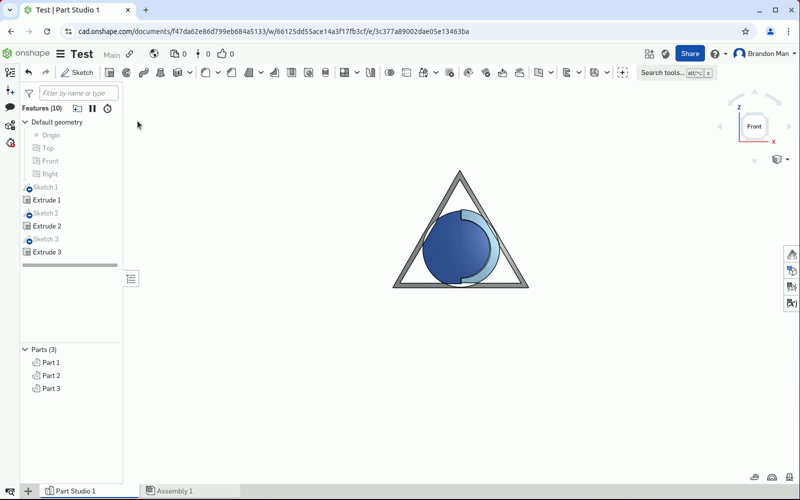
key(shift+h)
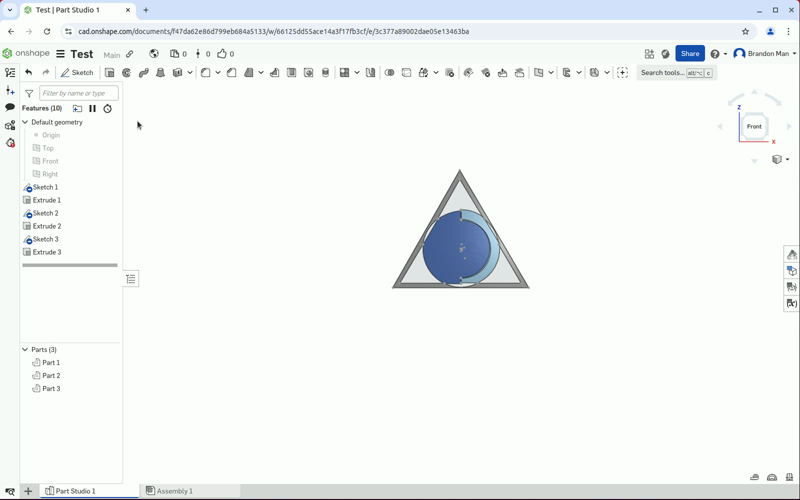
key(shift+h)
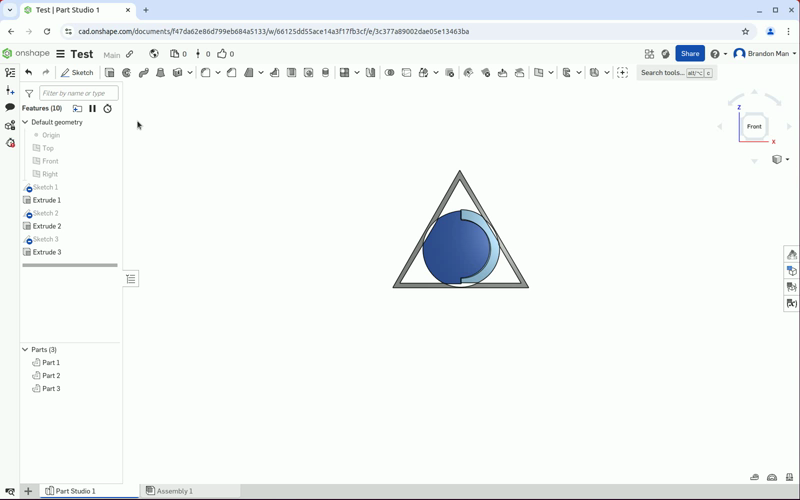
mouse_move(73, 189)
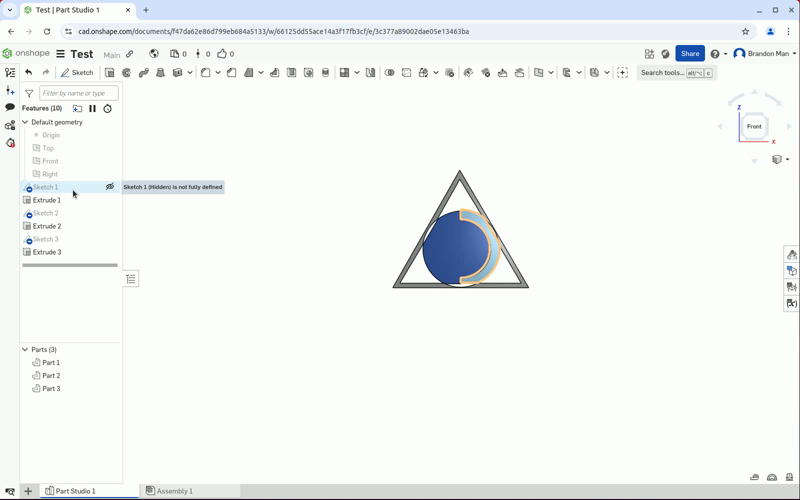
click(73, 189)
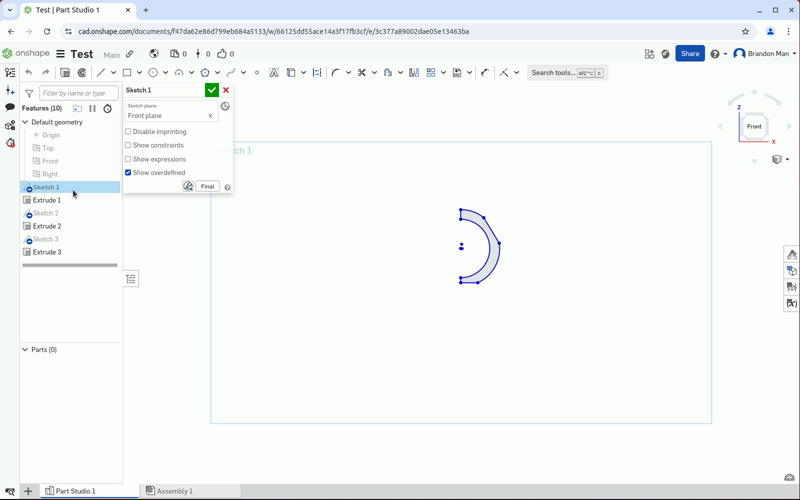
mouse_move(229, 92)
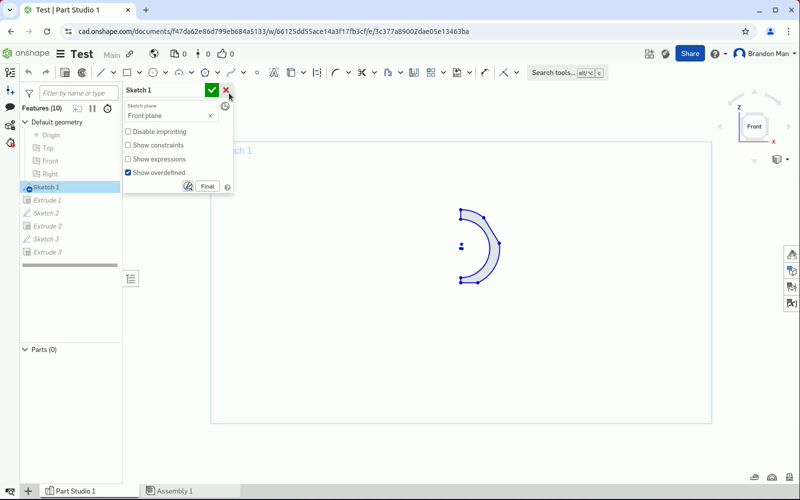
click(229, 92)
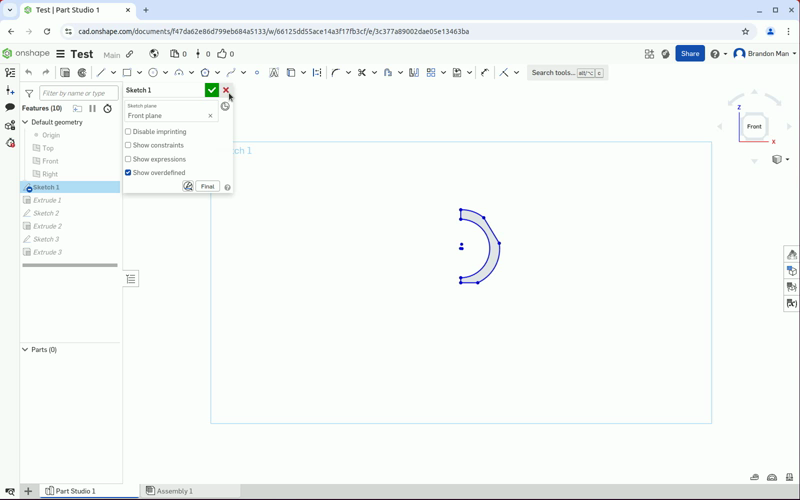
key(shift+s)
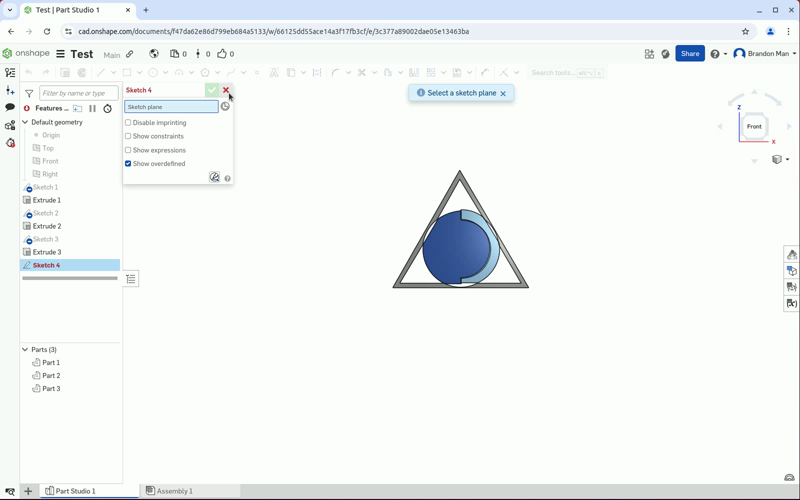
mouse_move(73, 163)
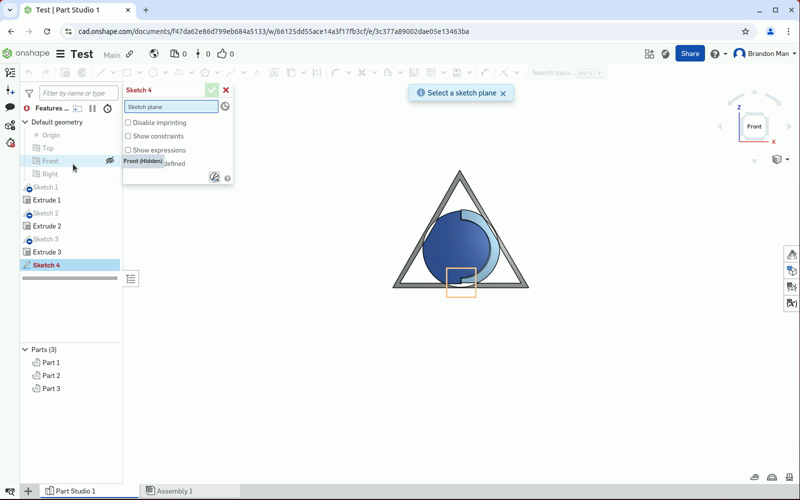
click(73, 163)
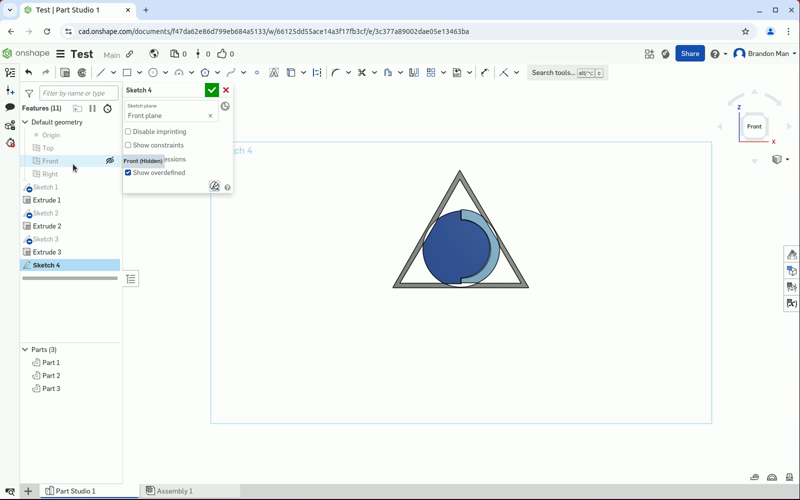
mouse_move(73, 352)
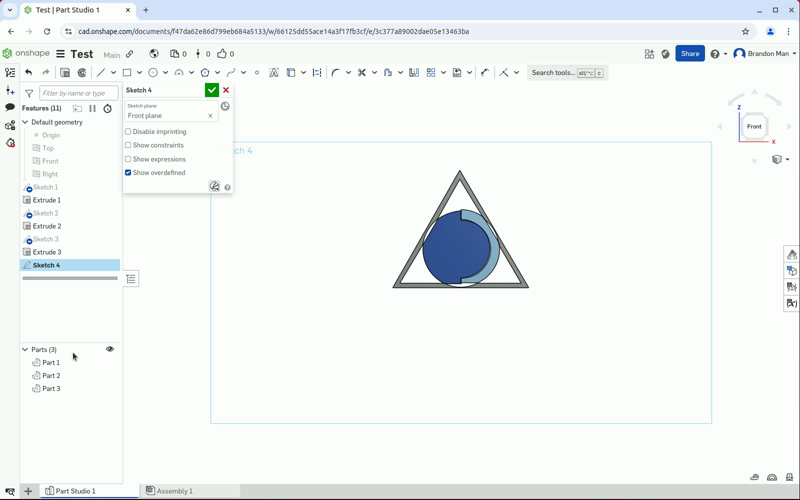
key(y)
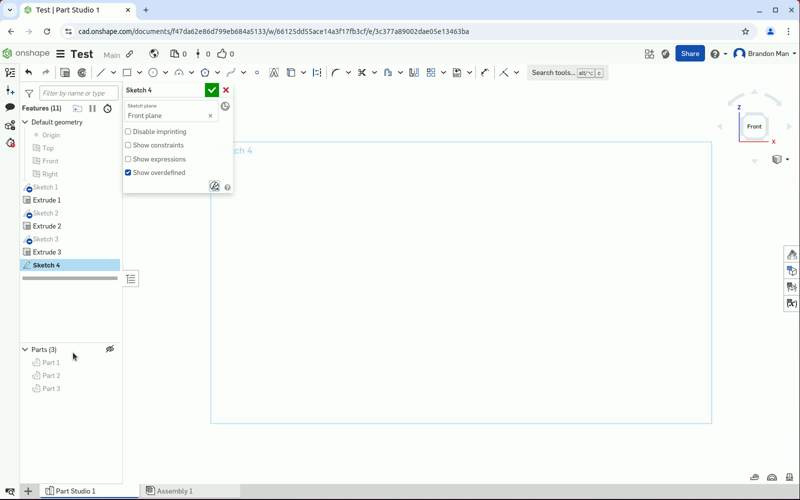
key(l)
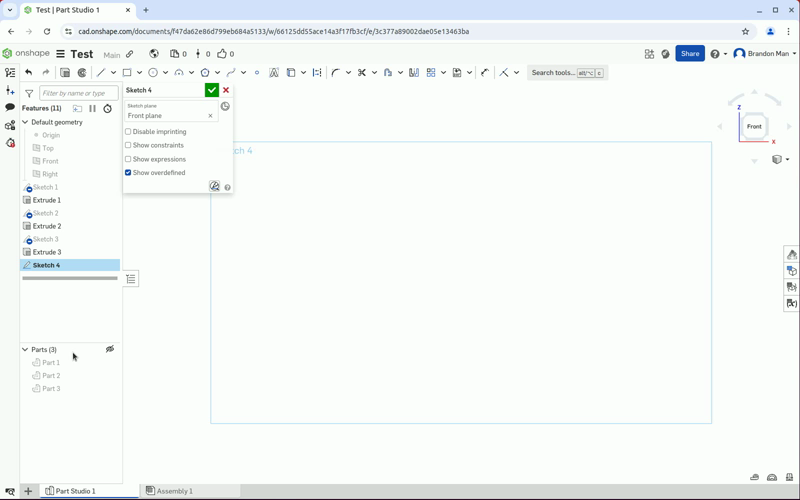
key_down(shift)
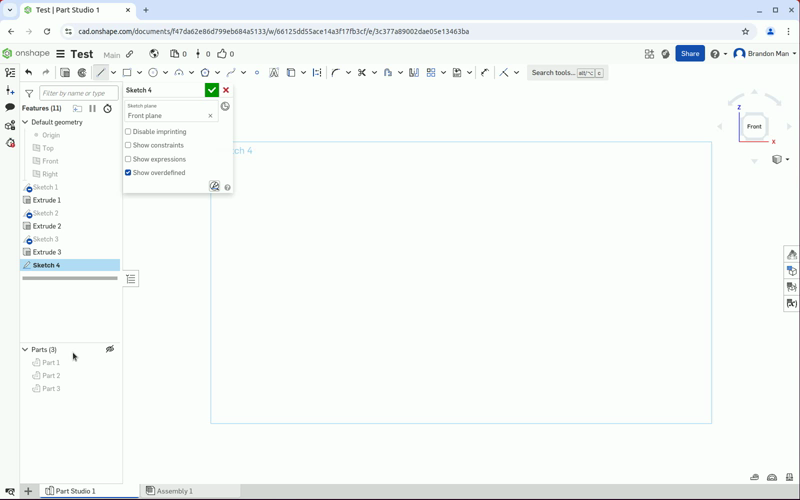
mouse_move(423, 244)
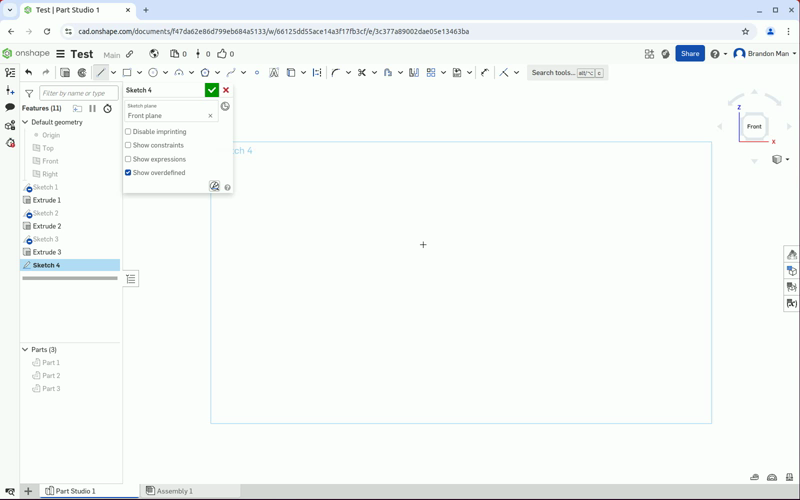
click(423, 244)
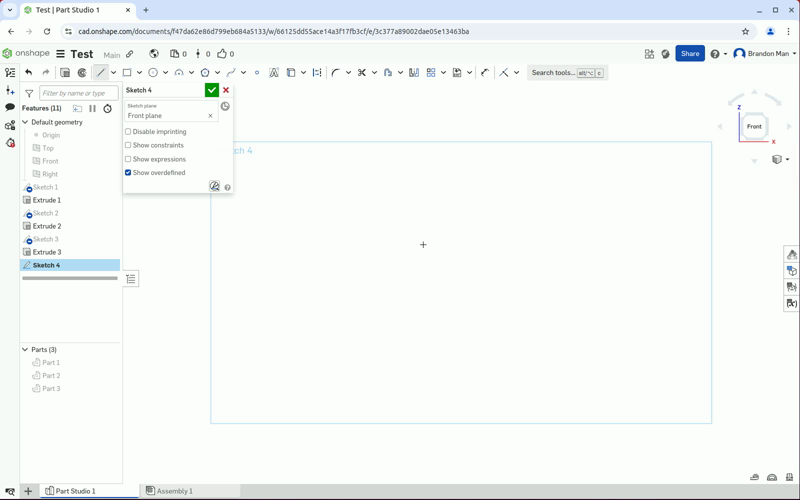
key_up(shift)
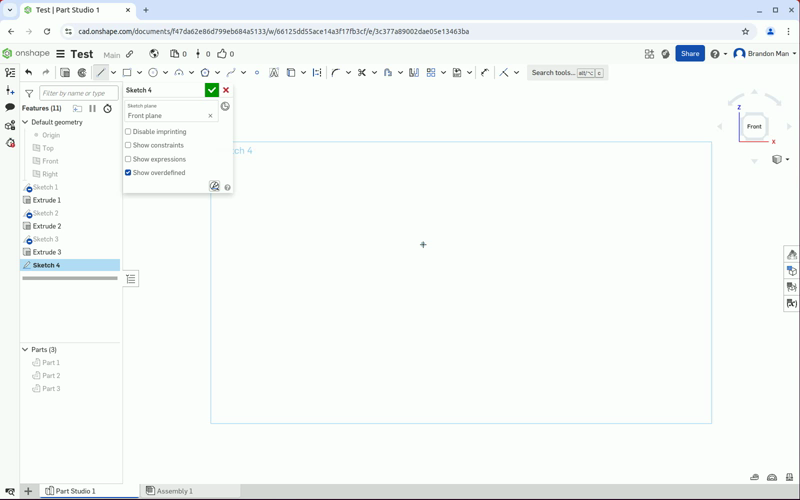
key_down(shift)
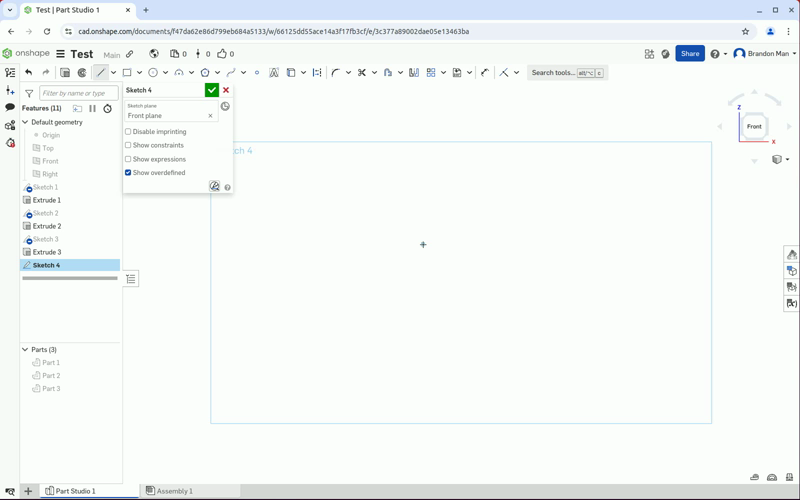
mouse_move(453, 244)
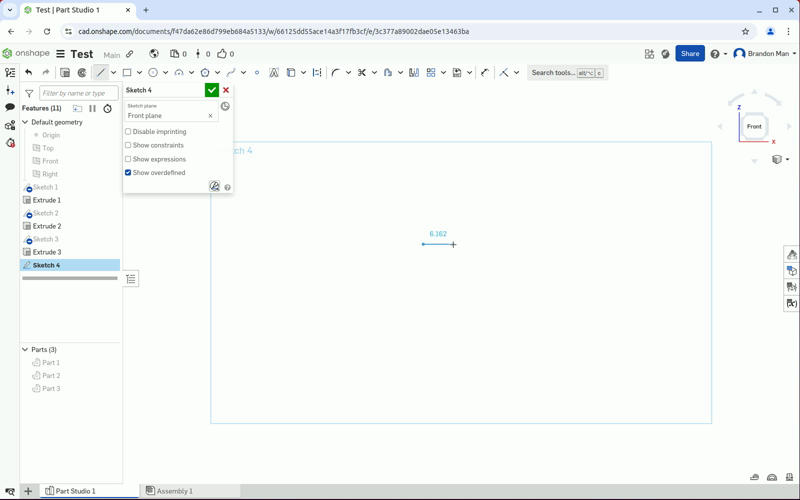
mouse_move(437, 218)
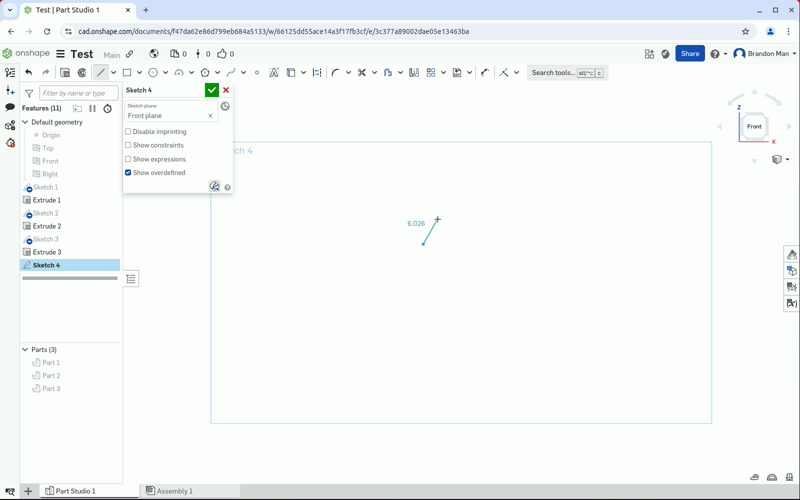
click(437, 218)
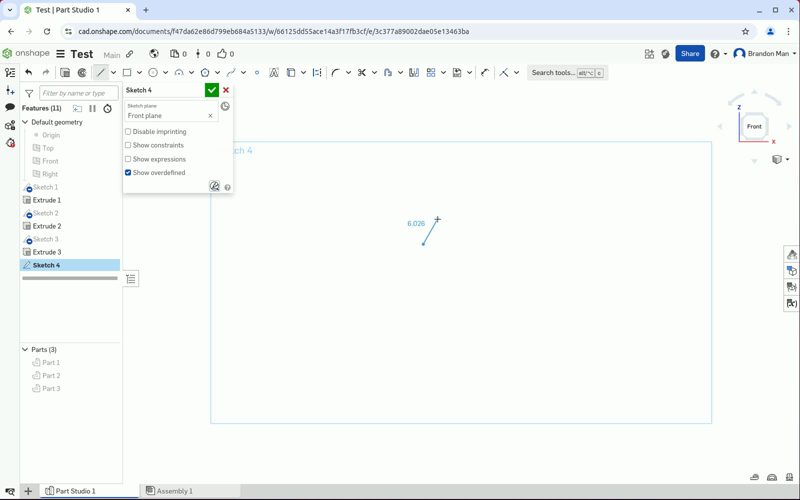
key_up(shift)
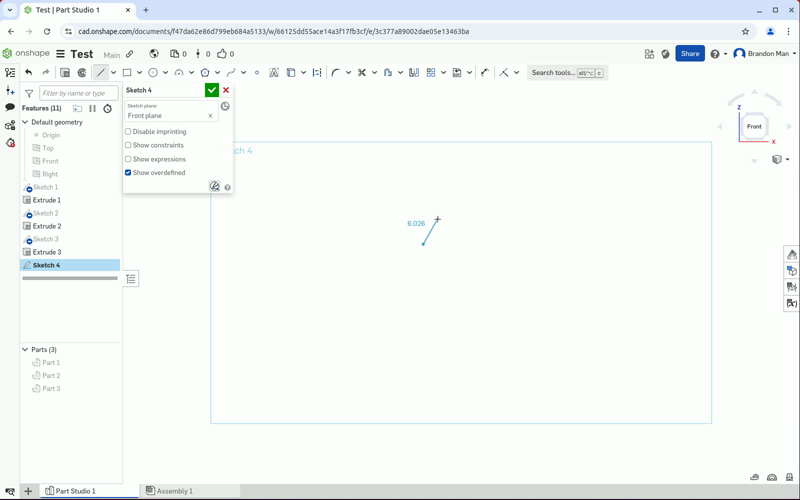
key(esc)
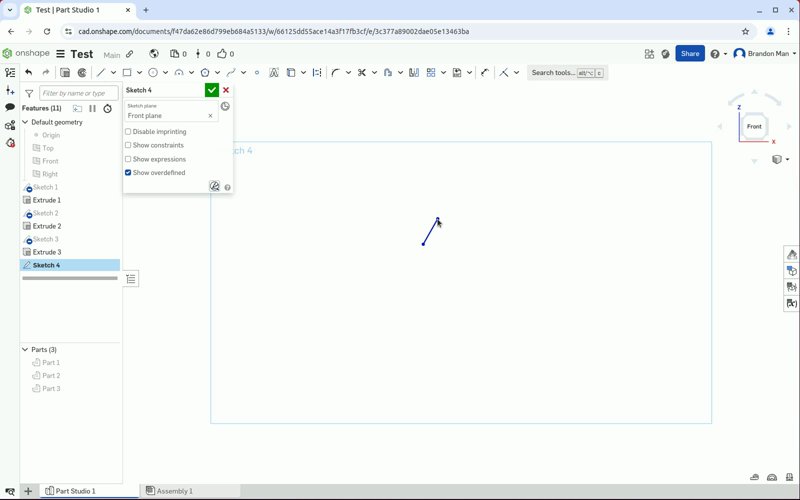
key(a)
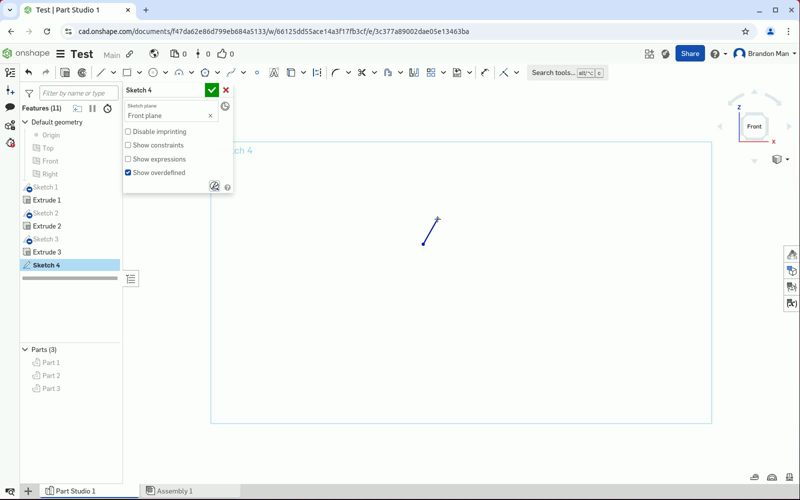
mouse_move(437, 218)
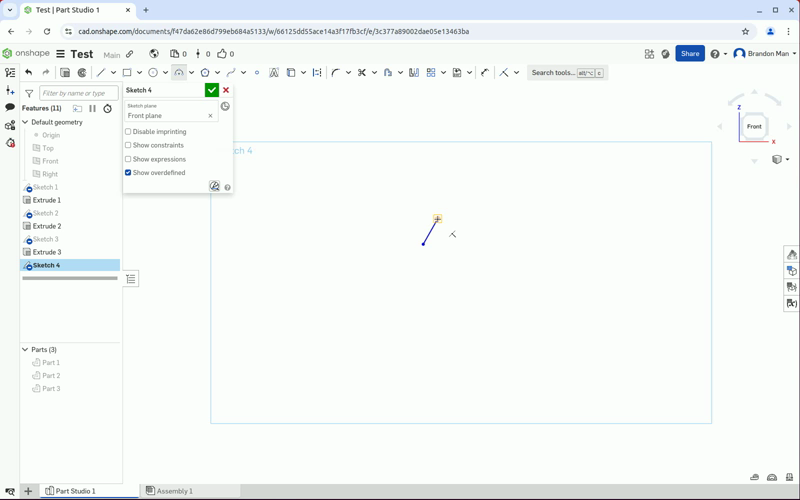
click(437, 218)
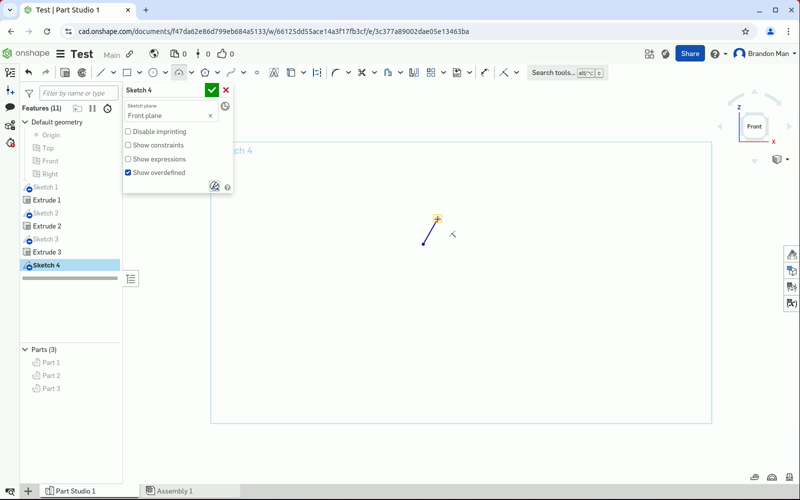
mouse_move(423, 244)
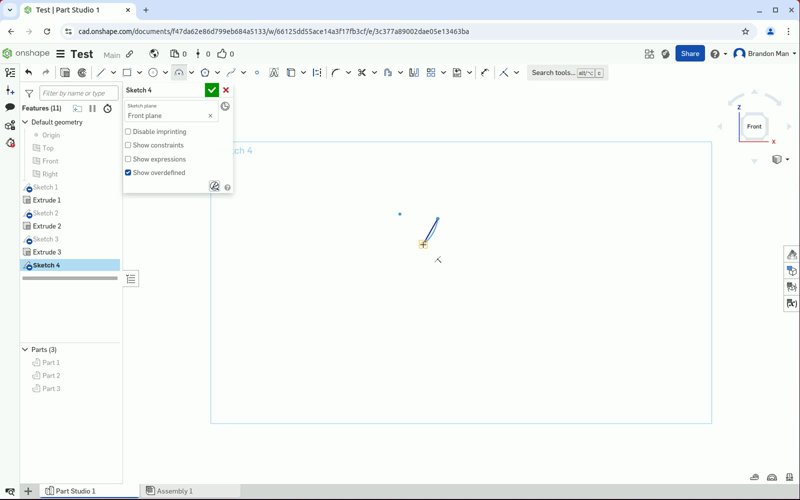
click(423, 244)
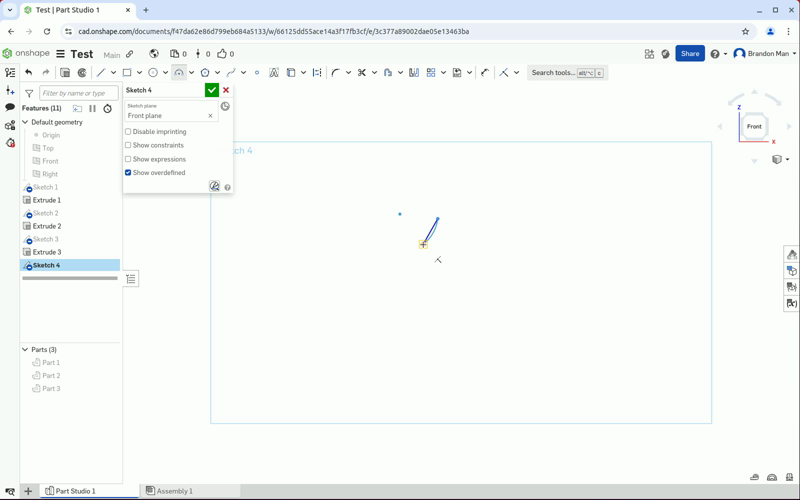
key_down(shift)
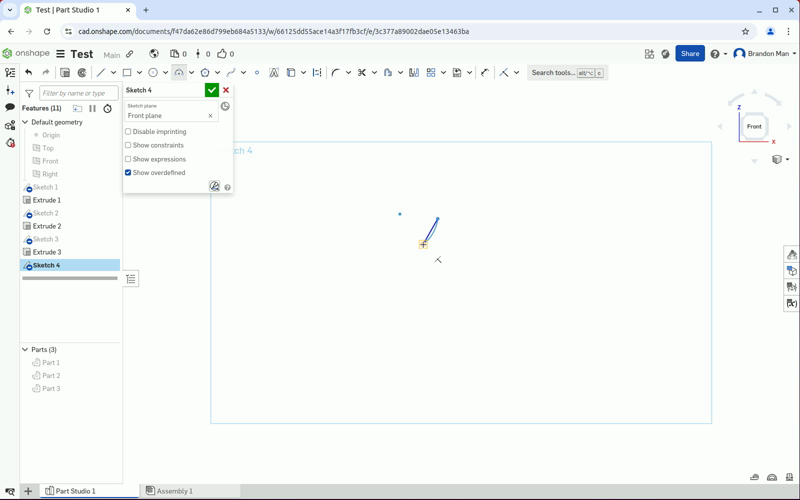
mouse_move(428, 230)
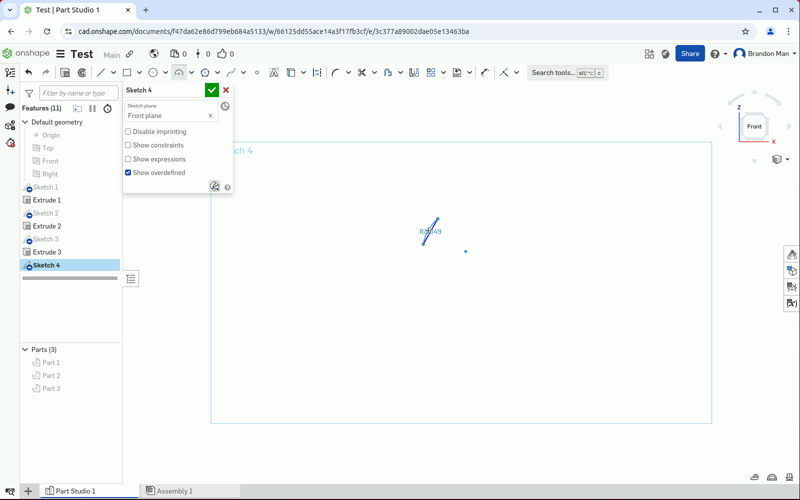
click(428, 230)
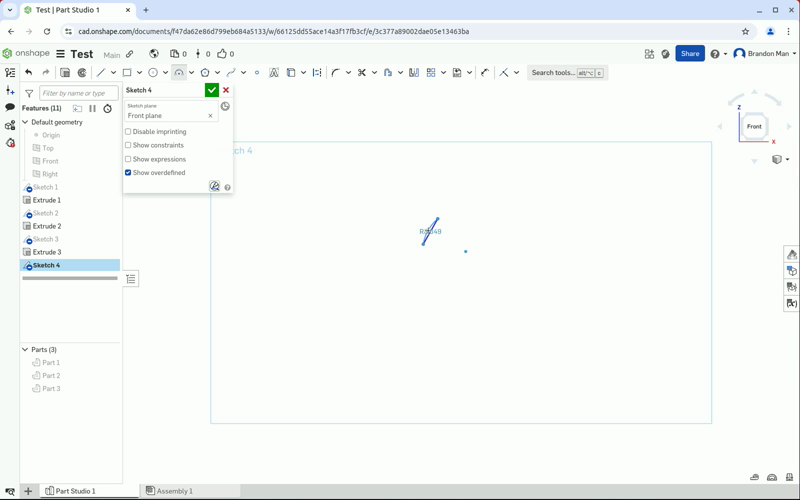
key_up(shift)
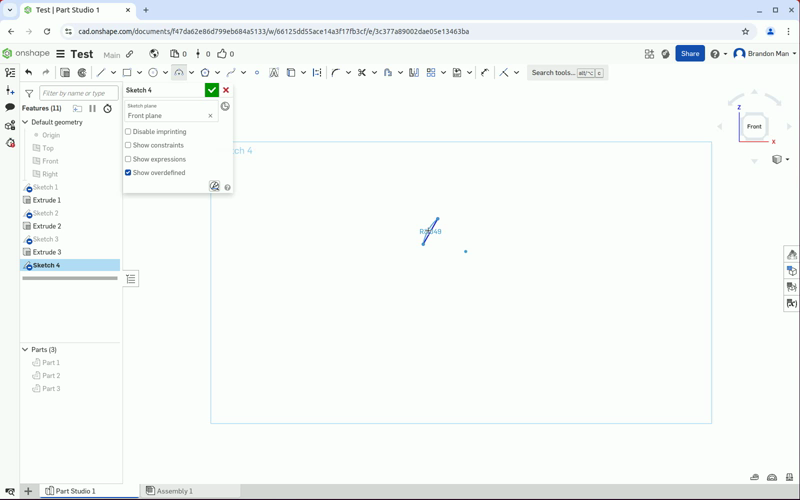
key(esc)
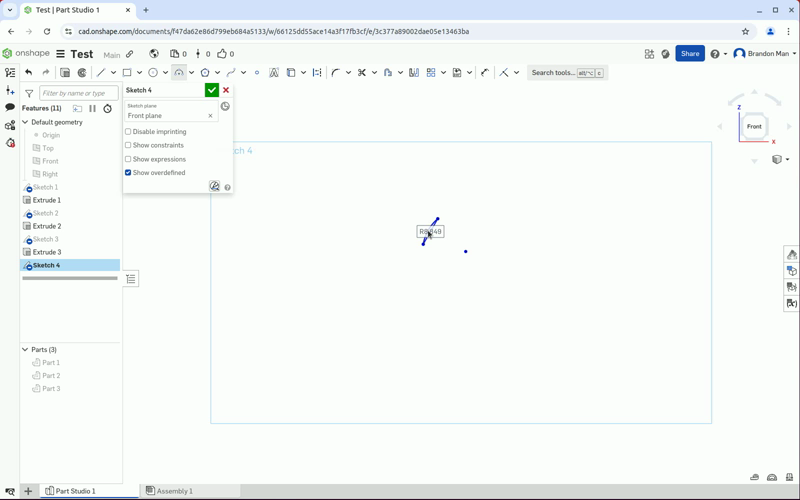
mouse_move(424, 241)
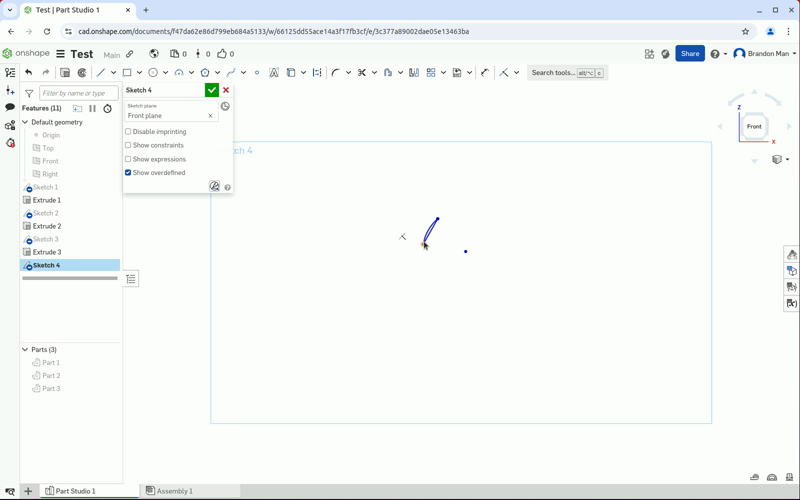
scroll(6)
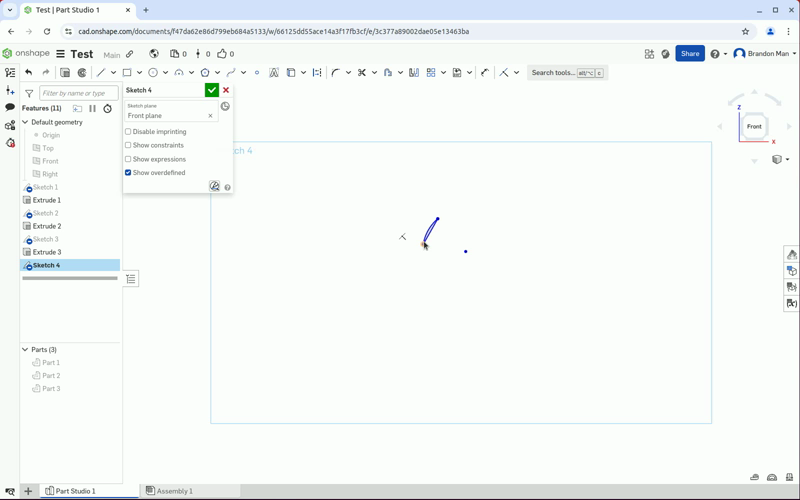
scroll(6)
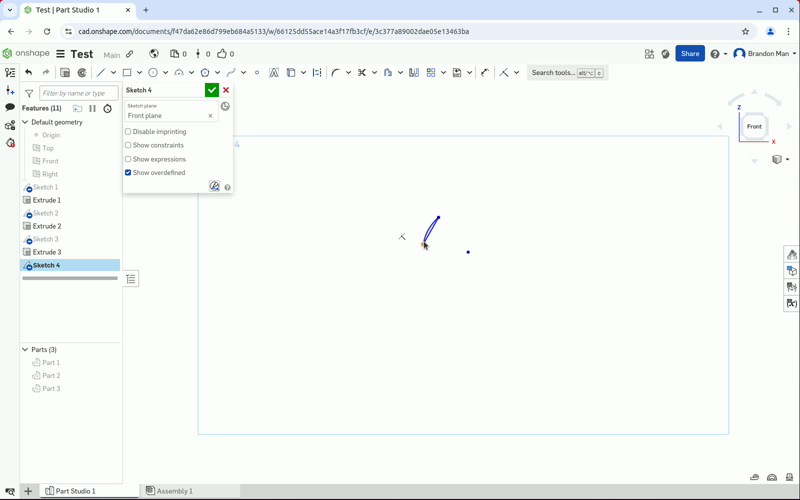
scroll(6)
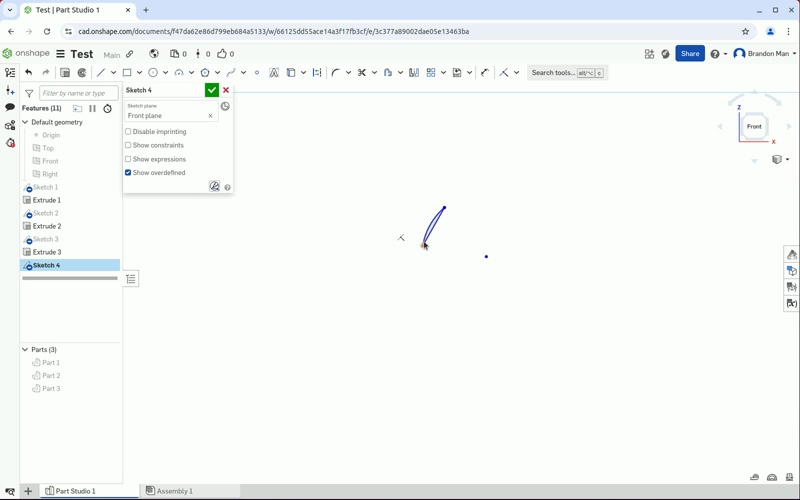
scroll(6)
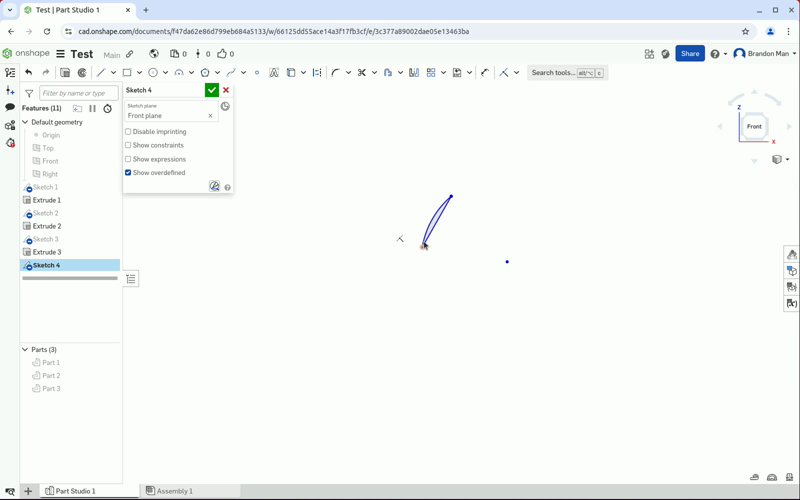
scroll(6)
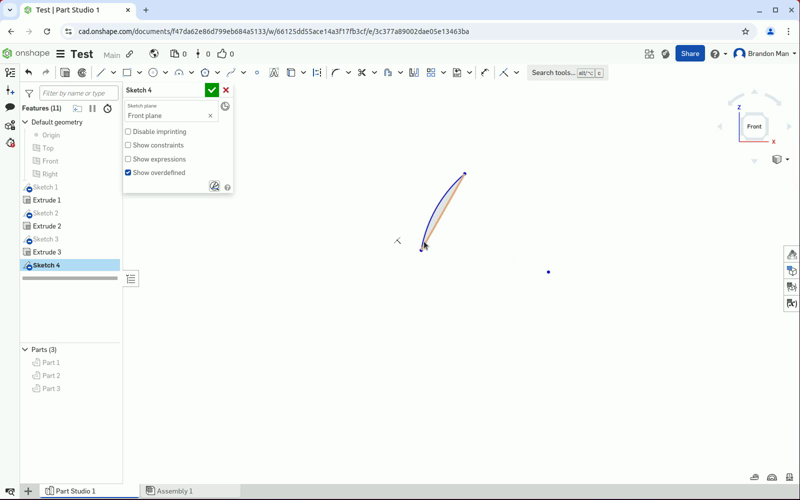
scroll(6)
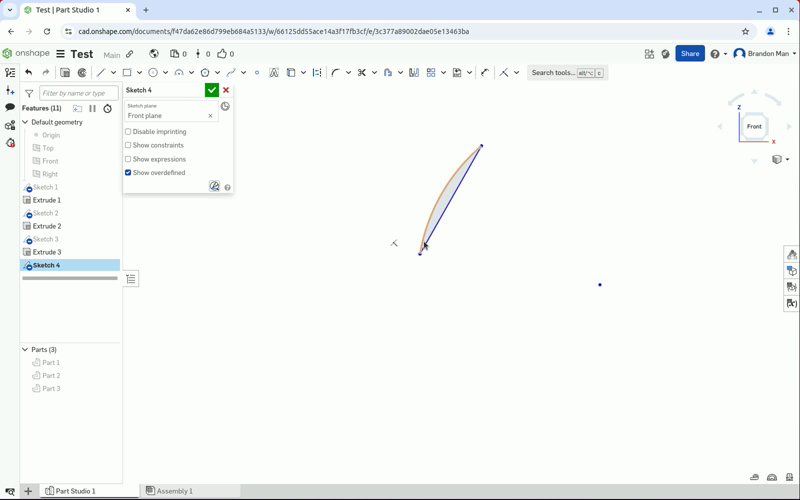
scroll(6)
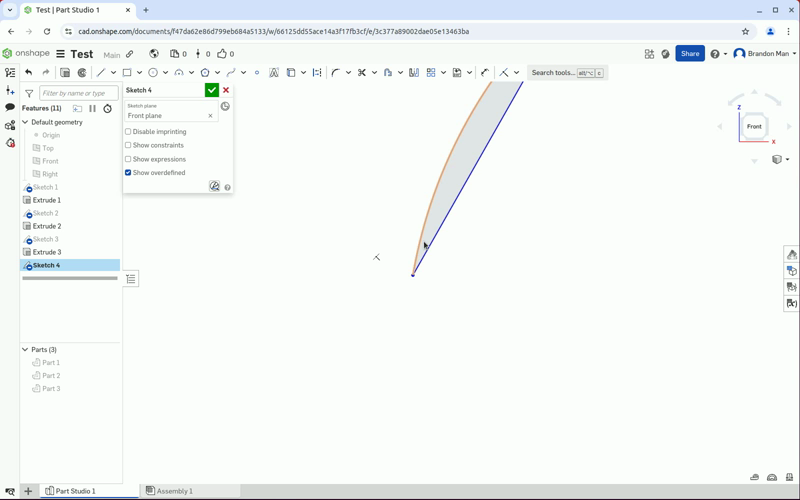
click(424, 241)
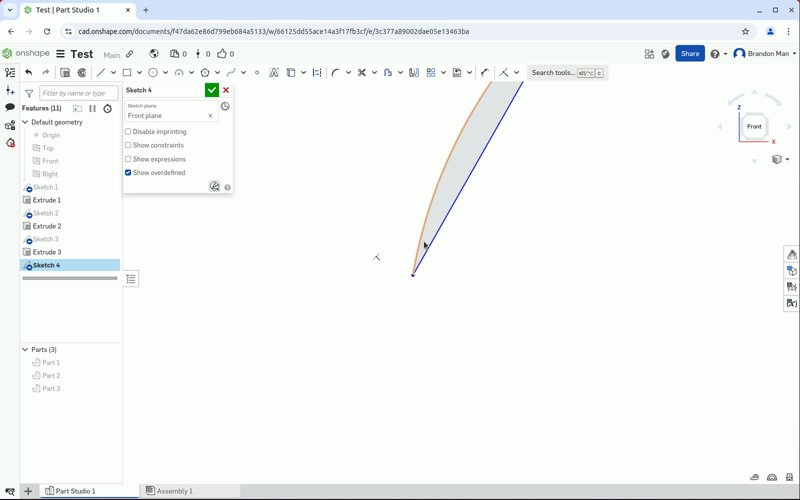
scroll(-6)
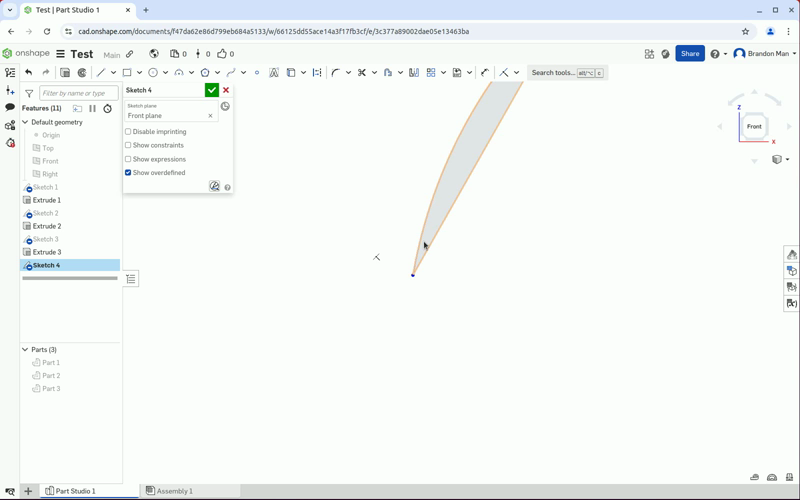
scroll(-6)
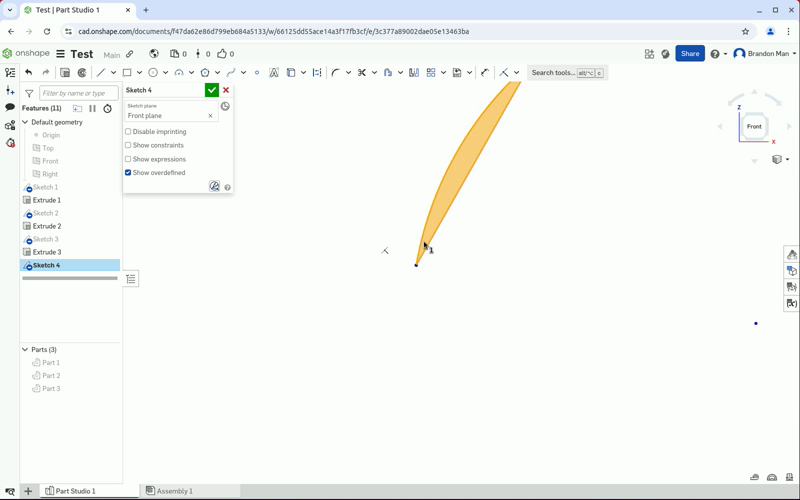
scroll(-6)
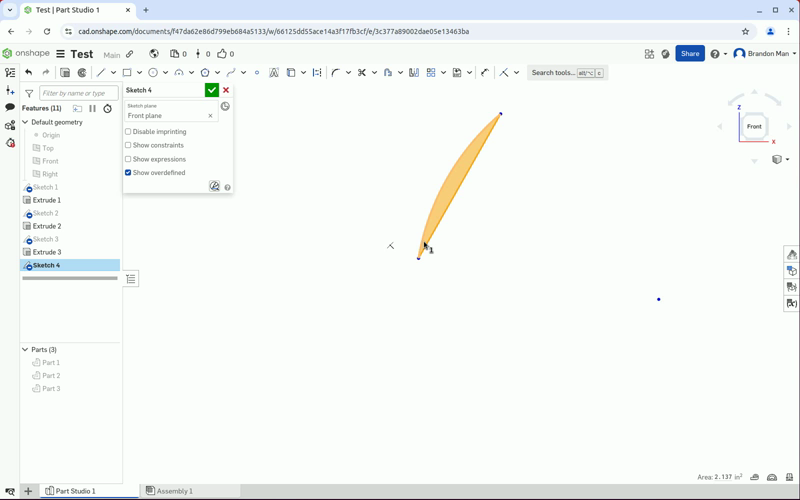
scroll(-6)
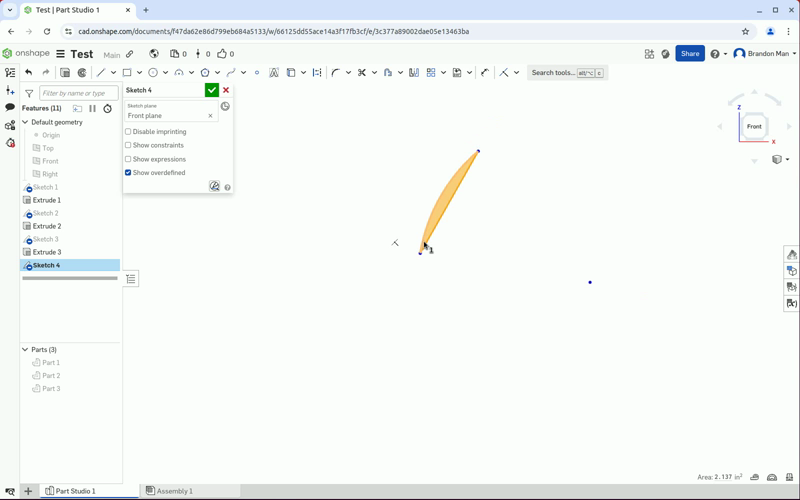
scroll(-6)
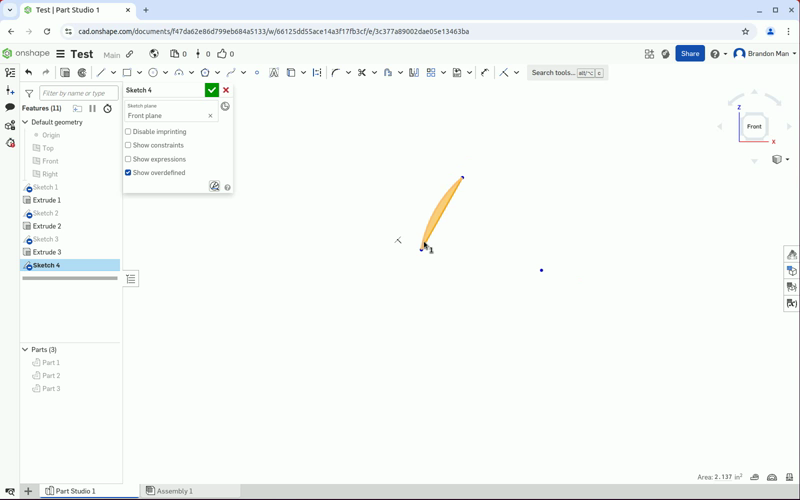
scroll(-6)
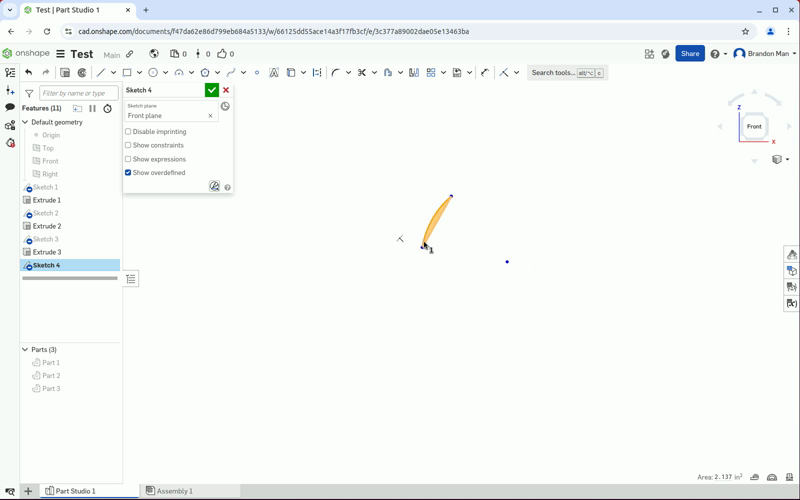
scroll(-6)
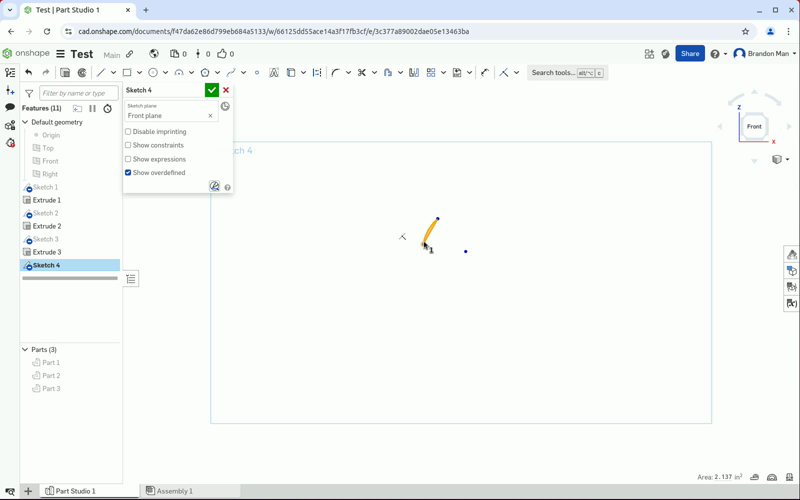
mouse_move(73, 352)
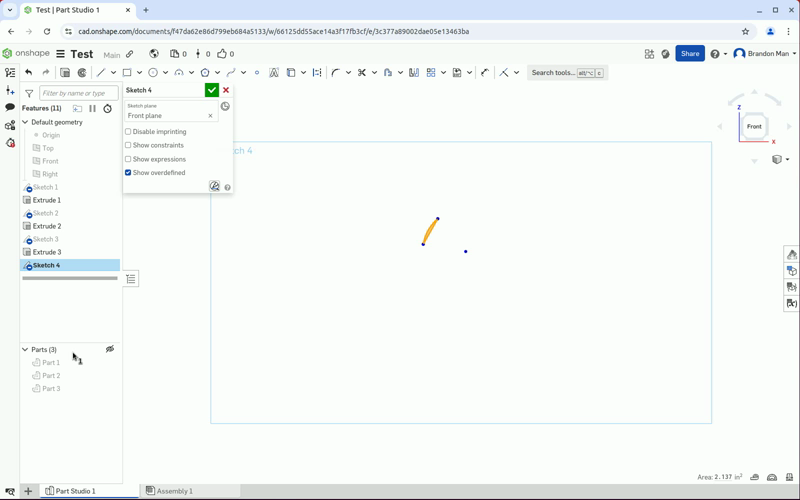
key(shift+y)
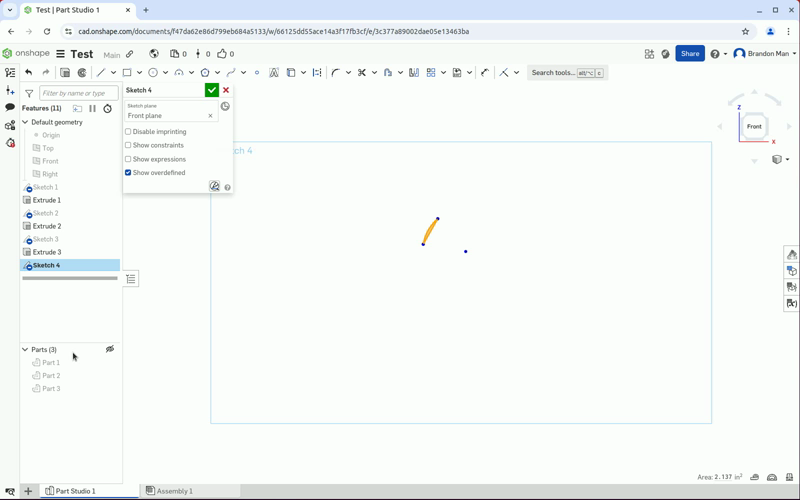
key(shift+e)
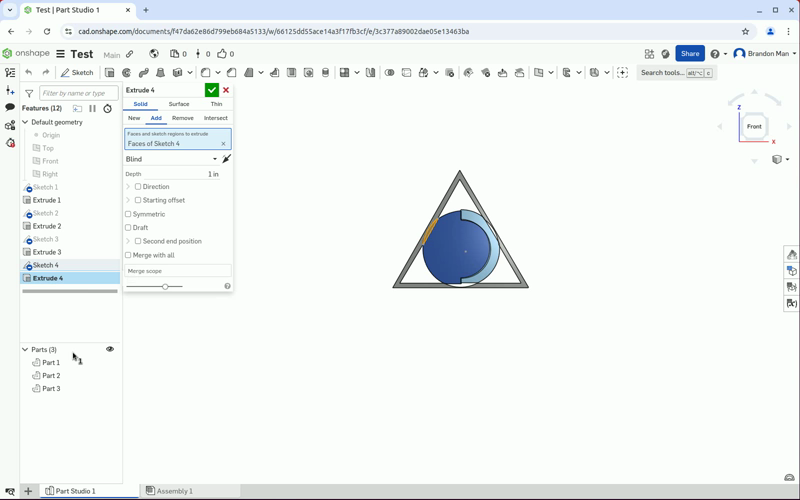
mouse_move(143, 106)
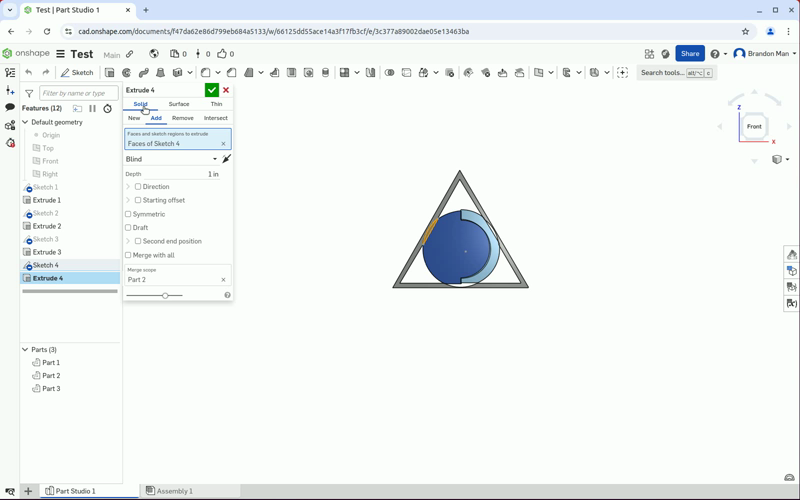
click(143, 106)
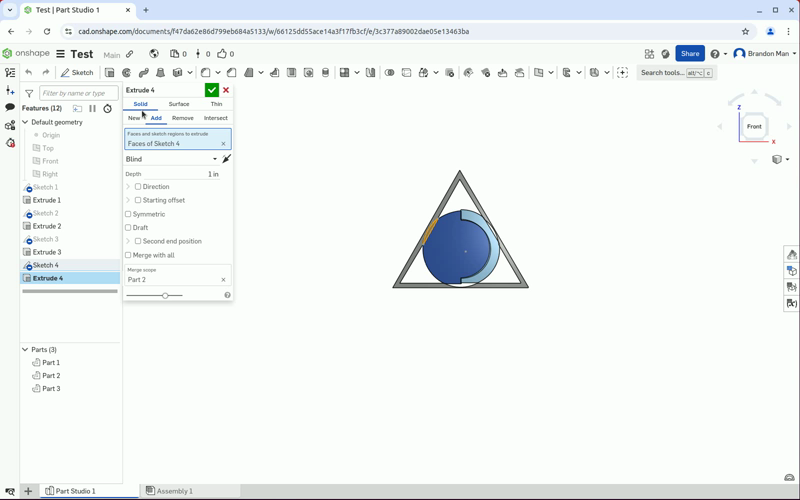
mouse_move(137, 120)
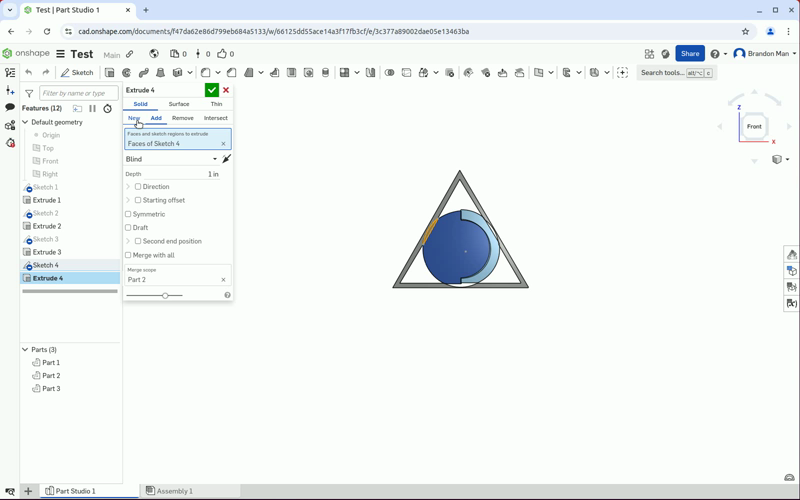
click(137, 120)
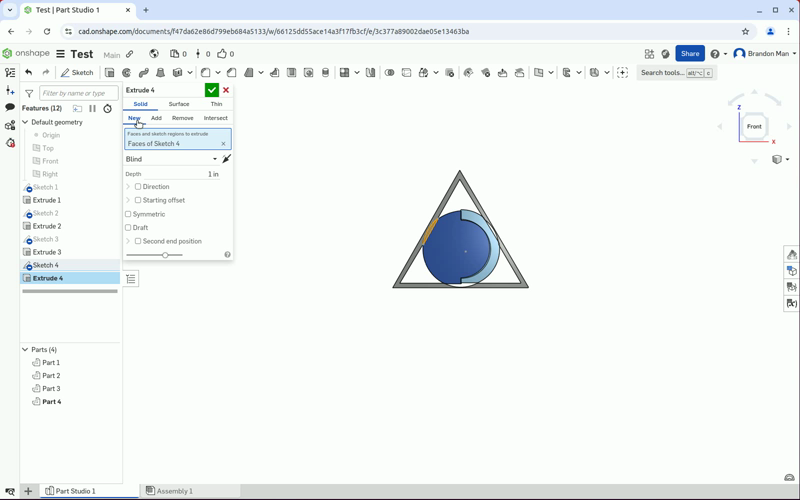
key(tab, 4)
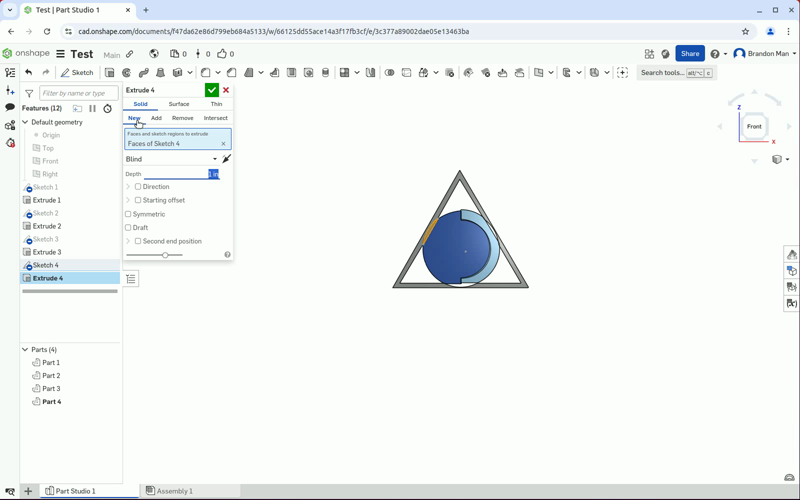
text(2.648)
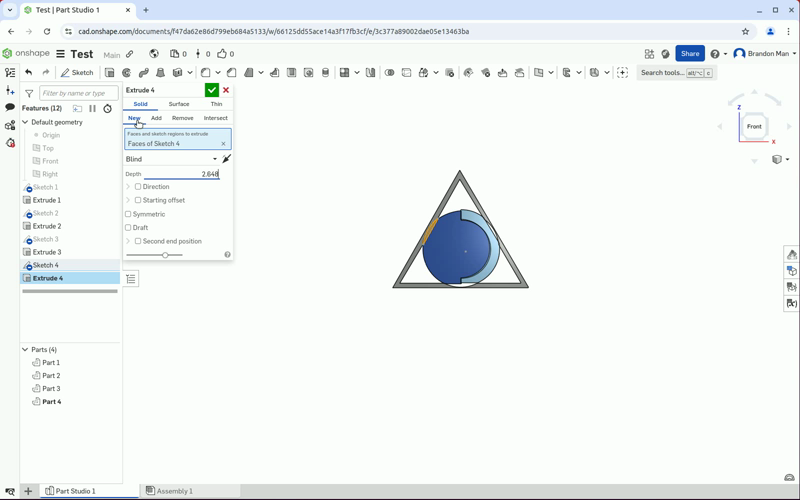
key(enter)
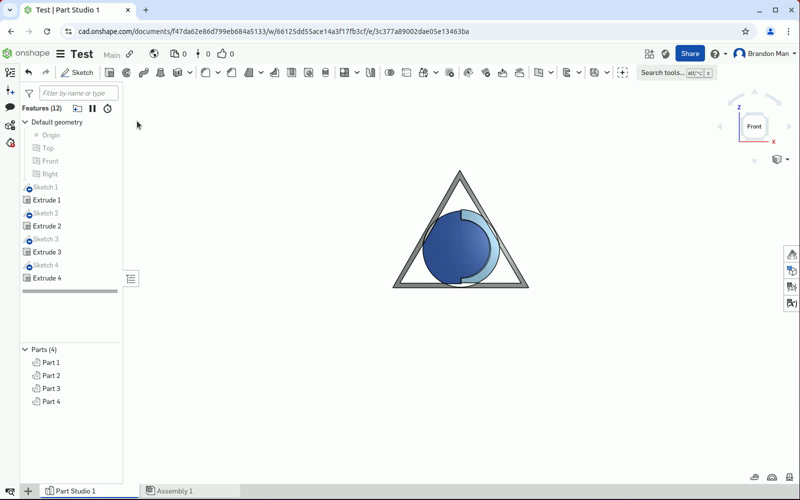
key(shift+h)
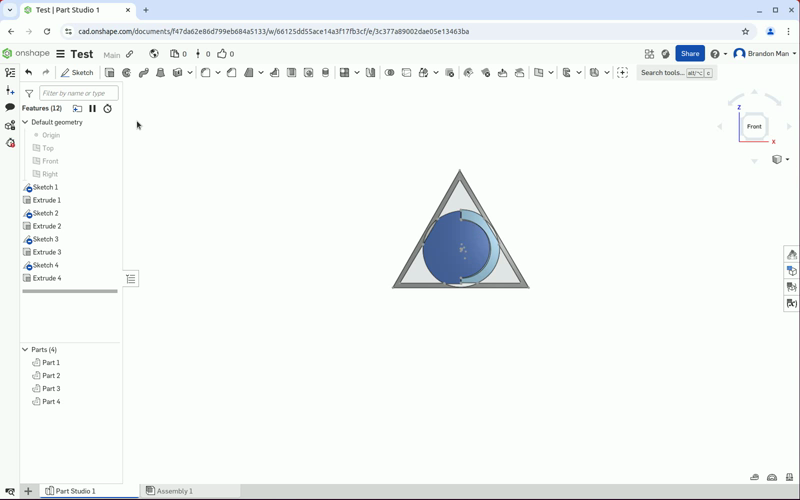
key(shift+h)
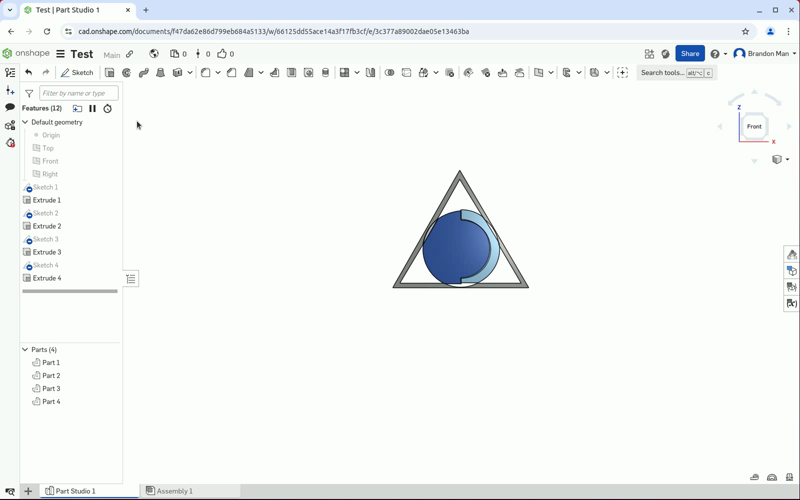
mouse_move(73, 189)
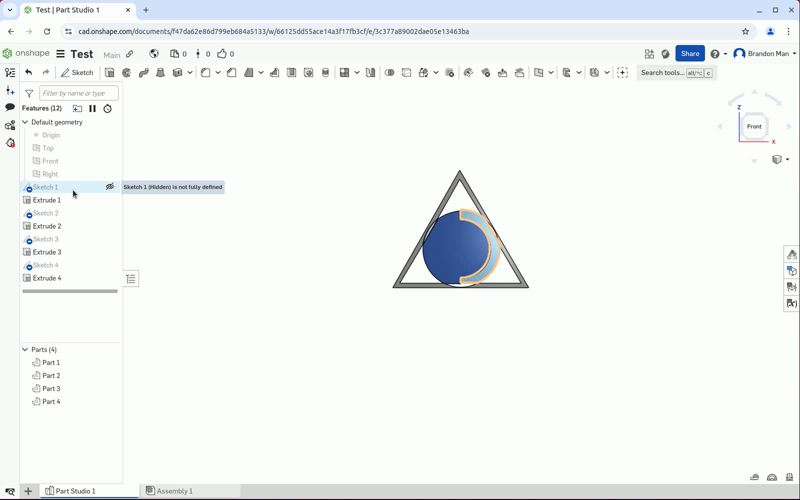
click(73, 189)
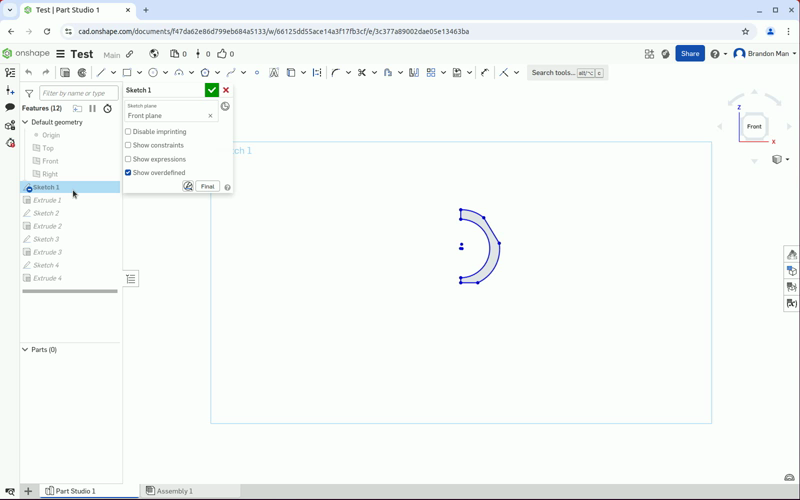
mouse_move(229, 92)
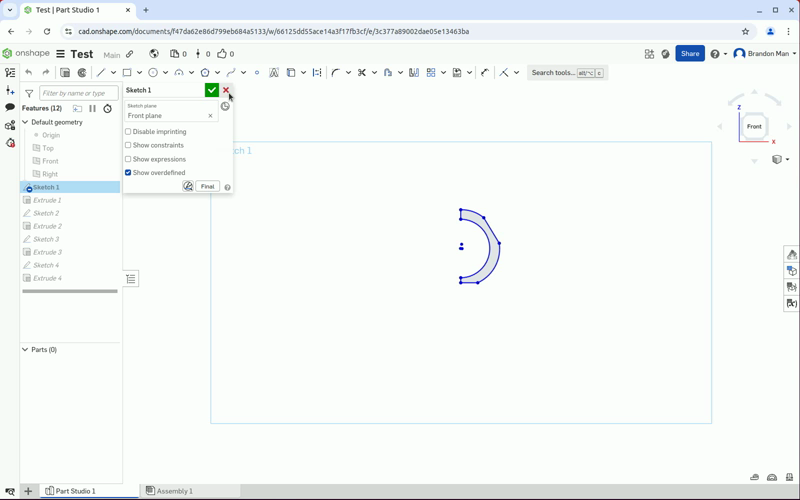
click(229, 92)
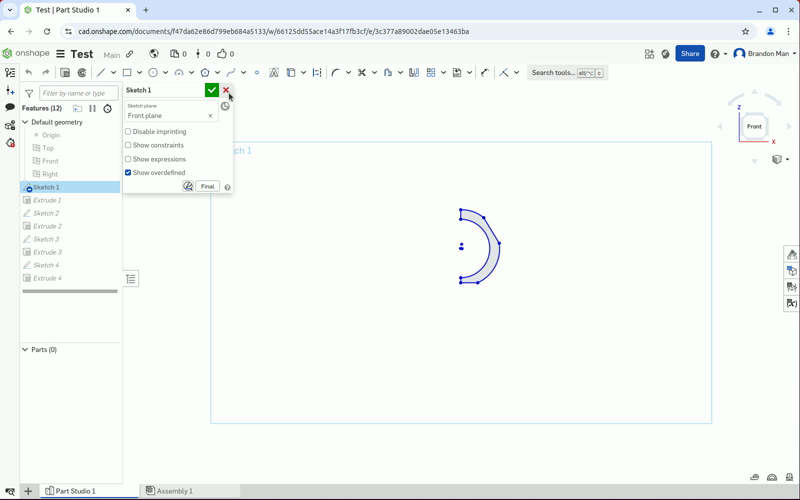
key(shift+s)
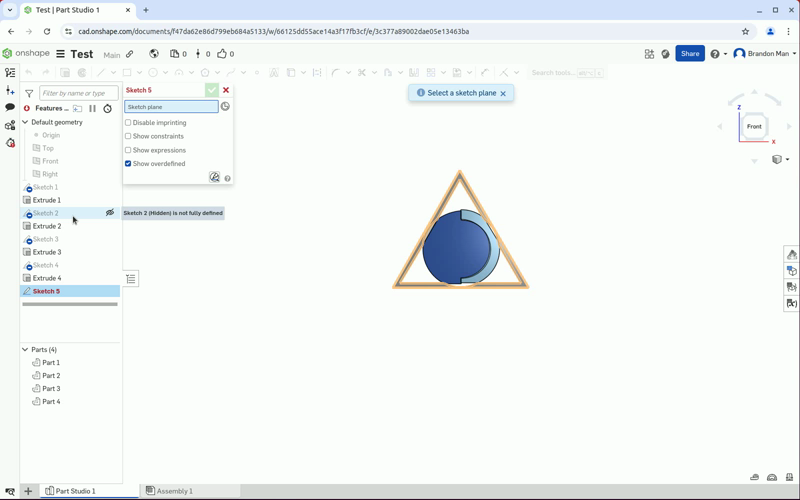
scroll(3)
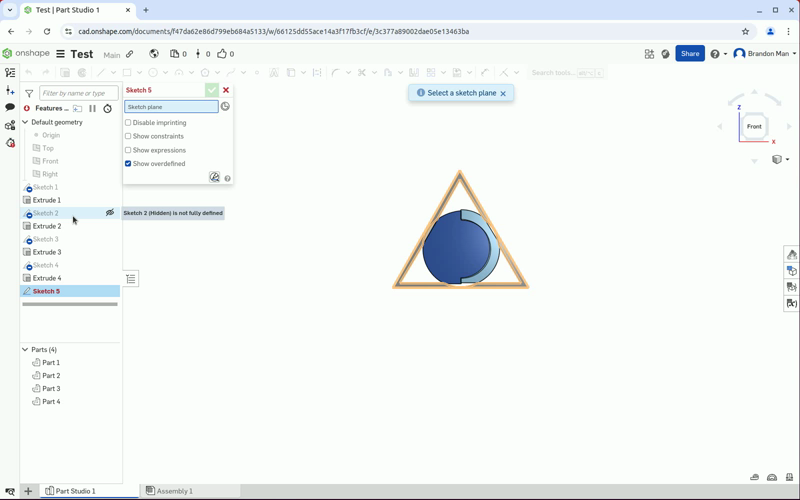
mouse_move(73, 163)
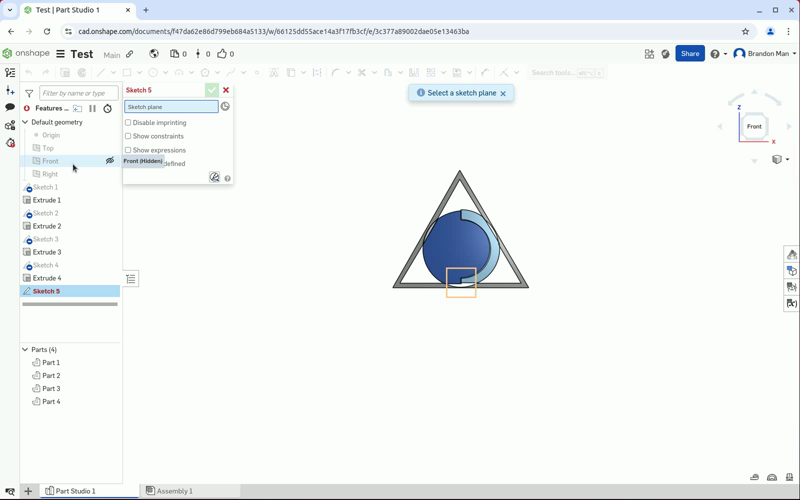
click(73, 163)
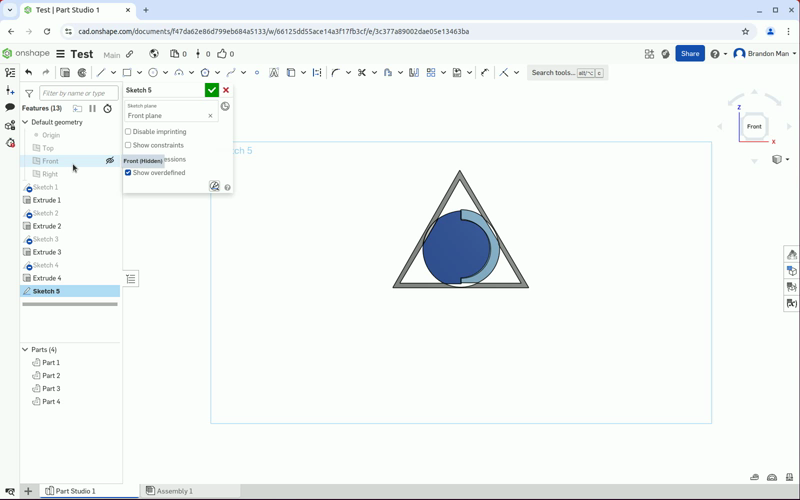
mouse_move(73, 352)
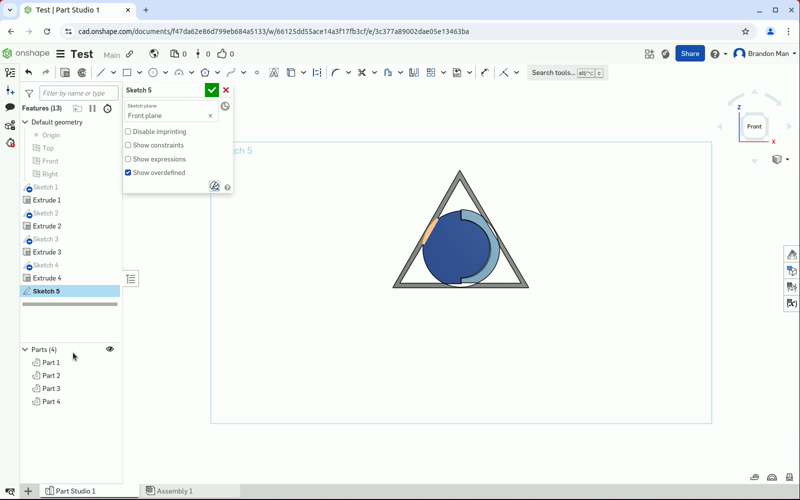
key(y)
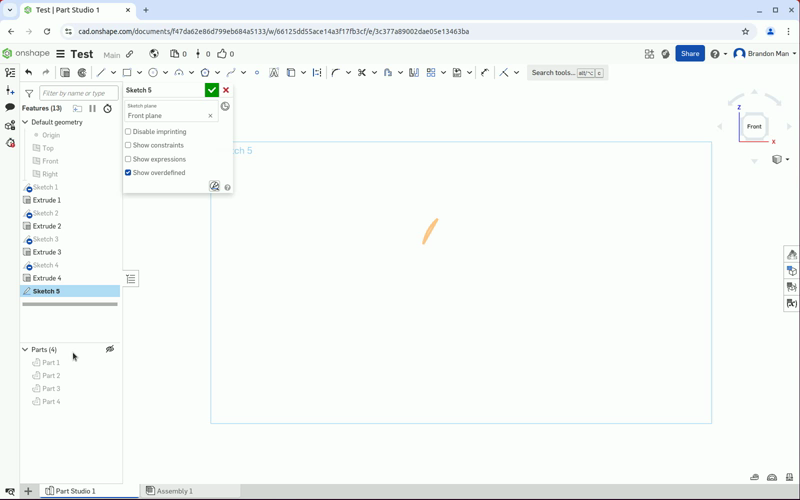
key(l)
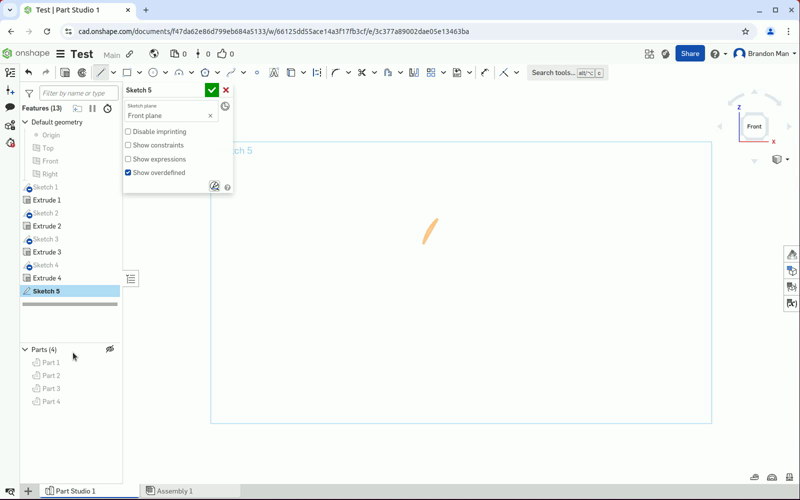
key_down(shift)
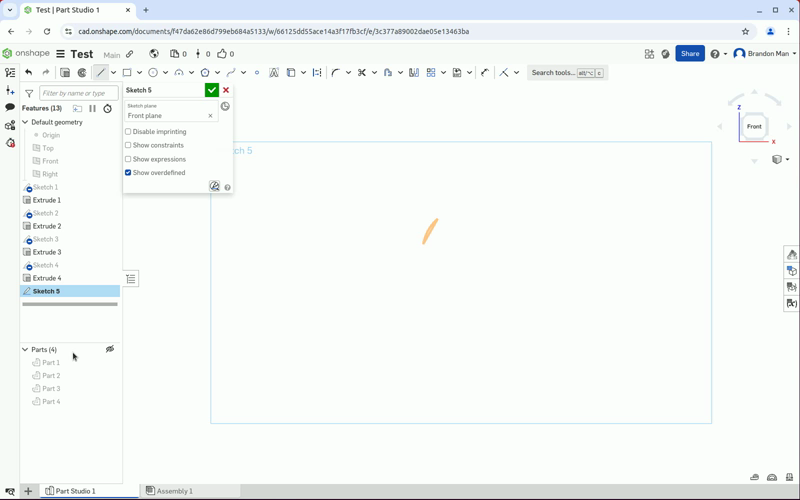
mouse_move(484, 218)
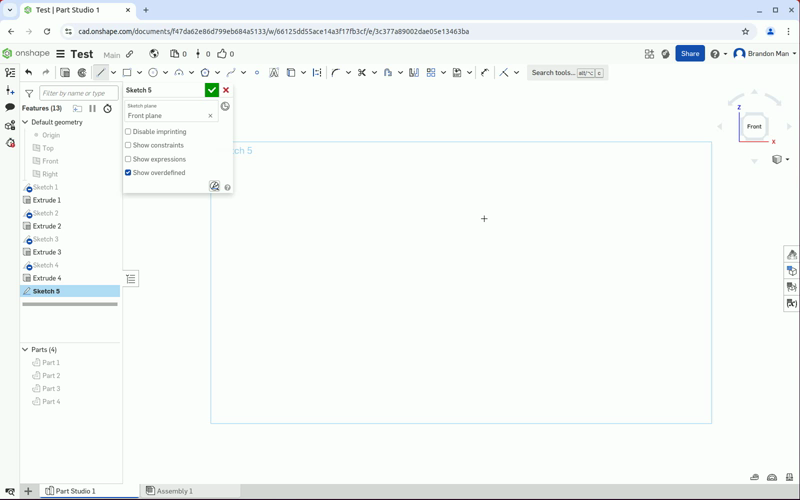
click(484, 218)
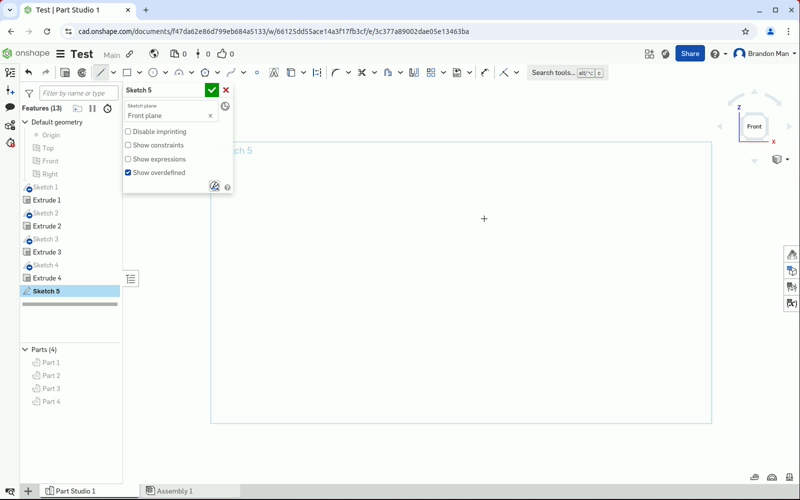
key_up(shift)
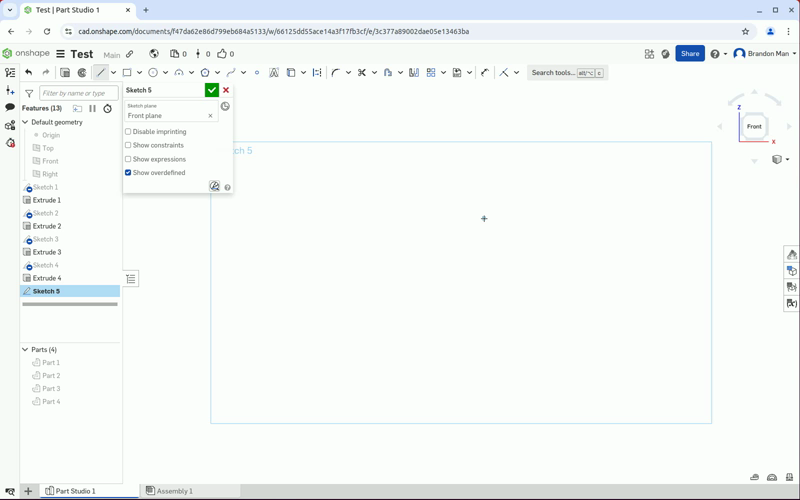
key_down(shift)
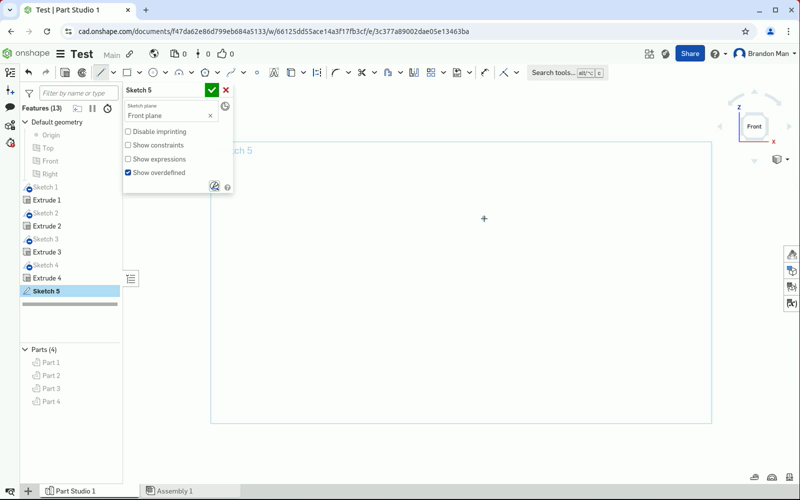
mouse_move(514, 218)
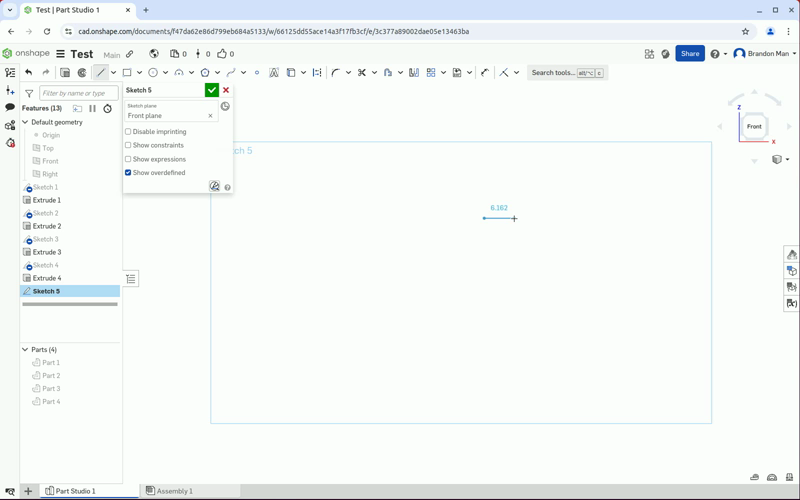
mouse_move(498, 243)
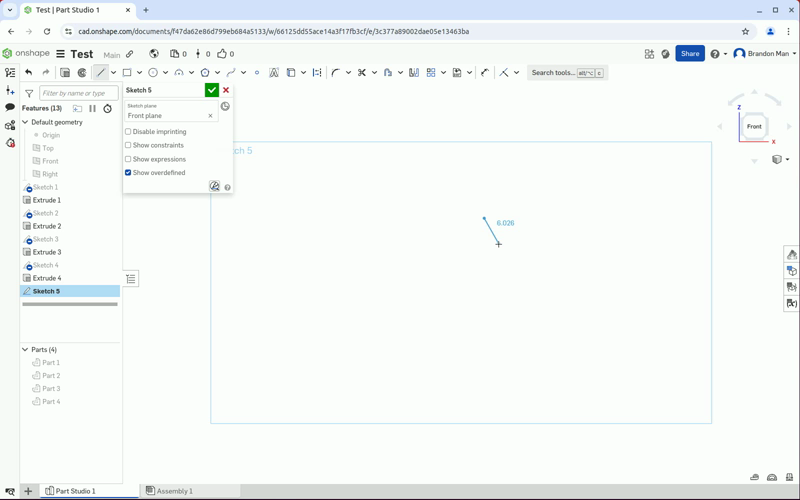
click(498, 243)
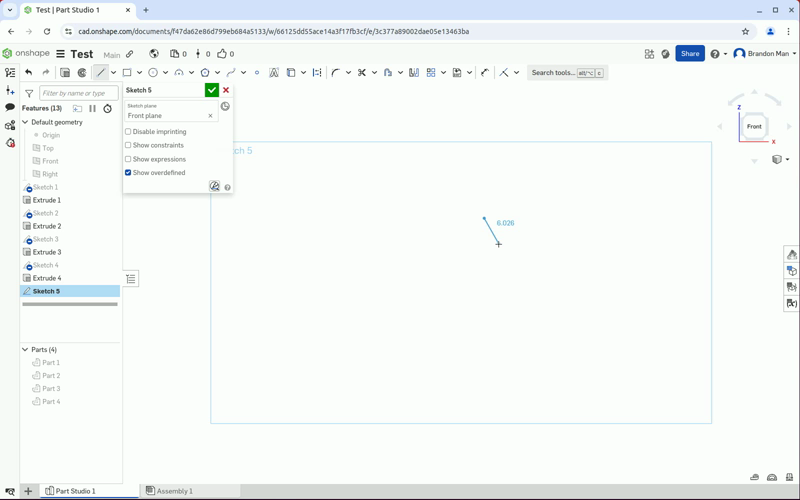
key_up(shift)
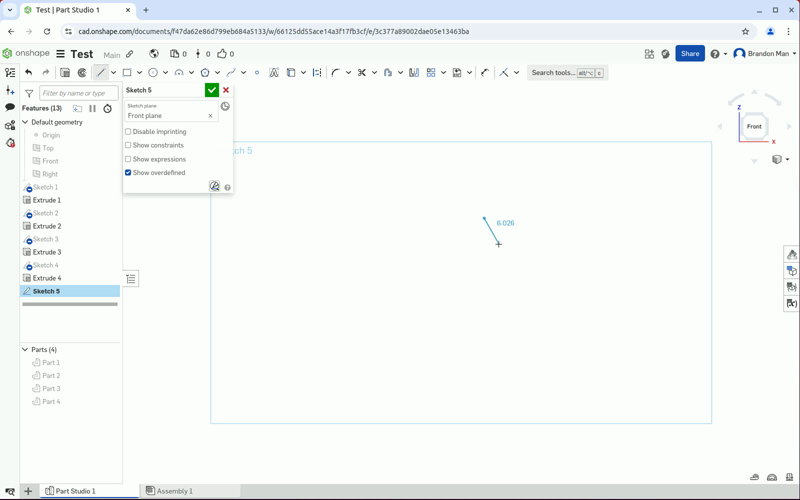
key(esc)
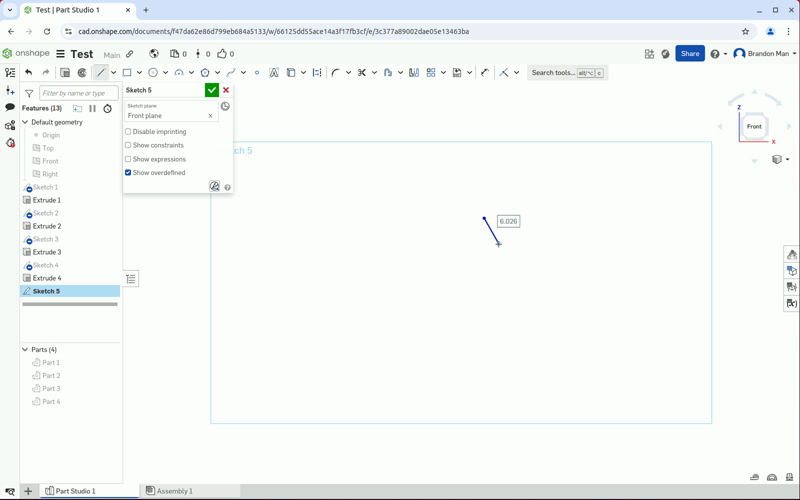
key(a)
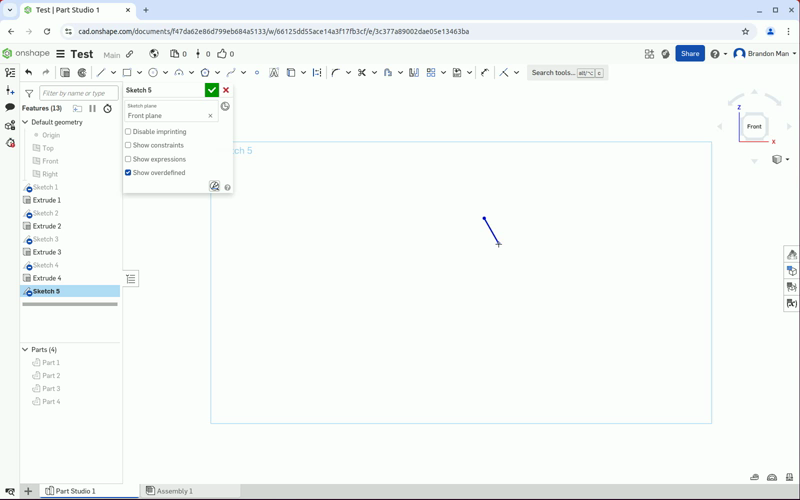
mouse_move(498, 243)
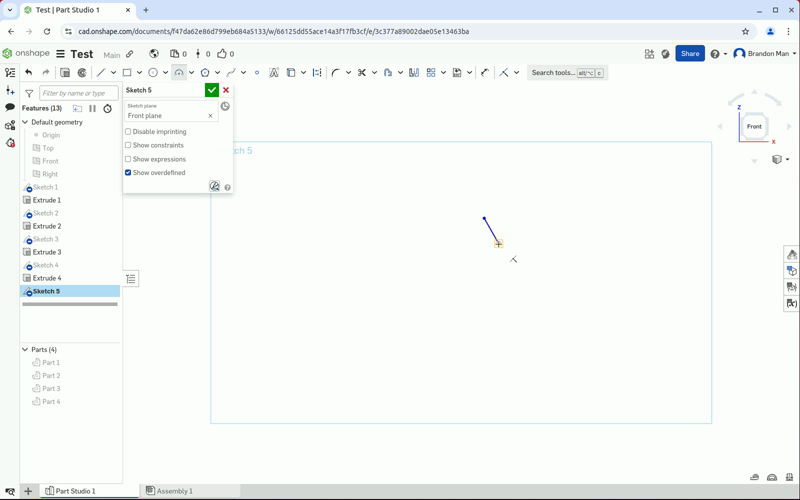
click(498, 243)
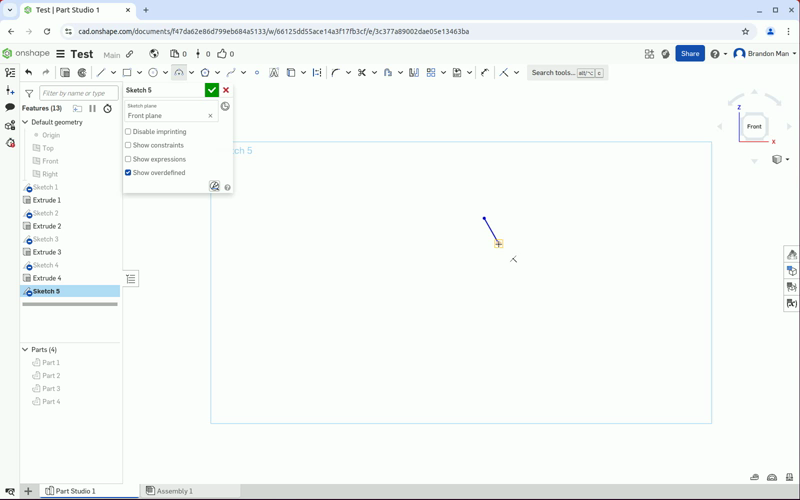
mouse_move(484, 218)
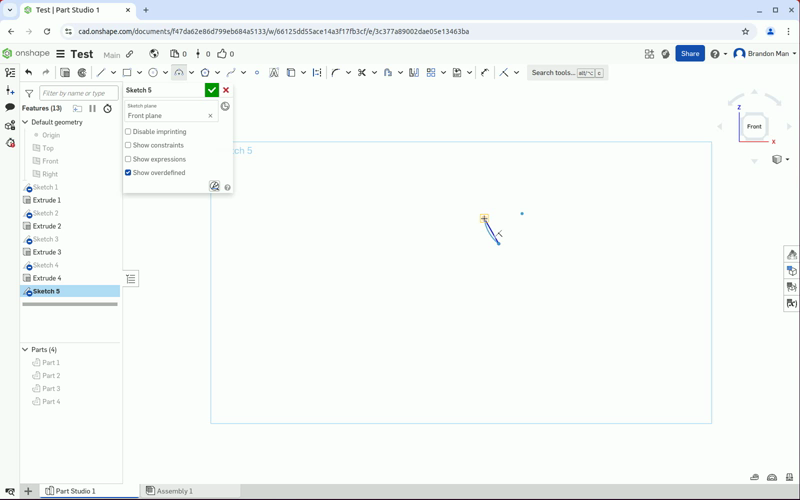
click(484, 218)
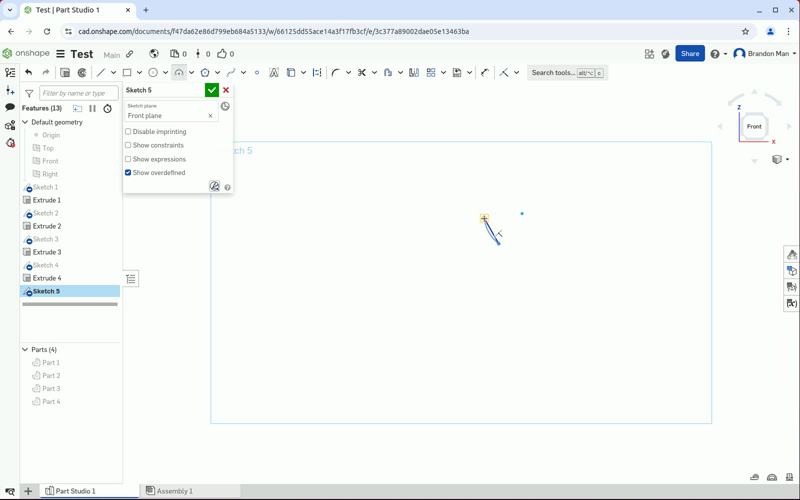
key_down(shift)
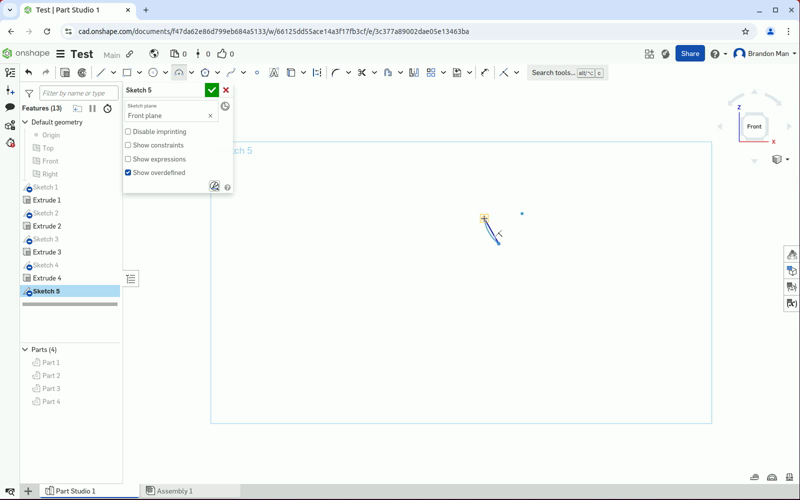
mouse_move(494, 229)
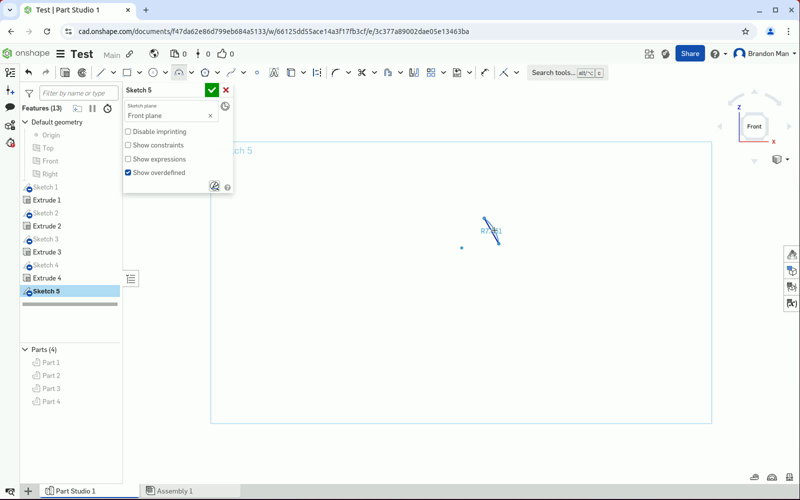
click(494, 229)
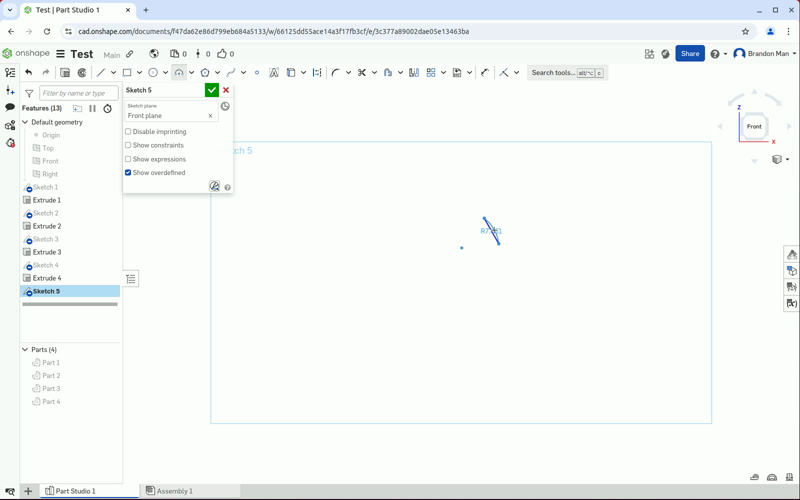
key_up(shift)
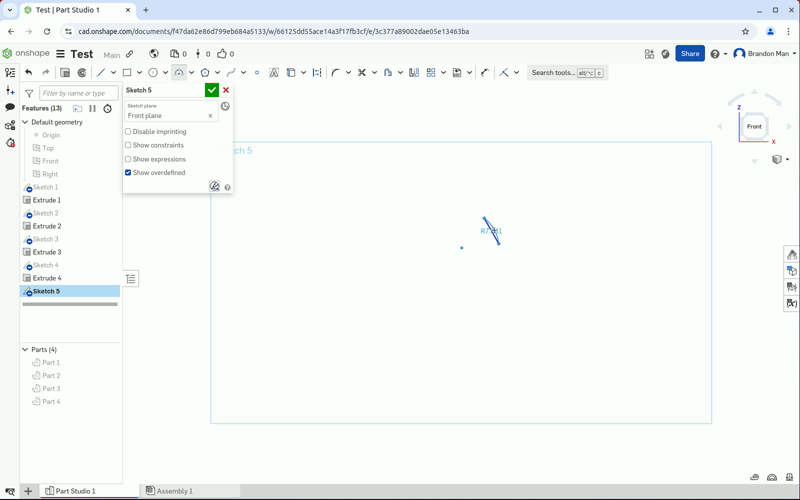
key(esc)
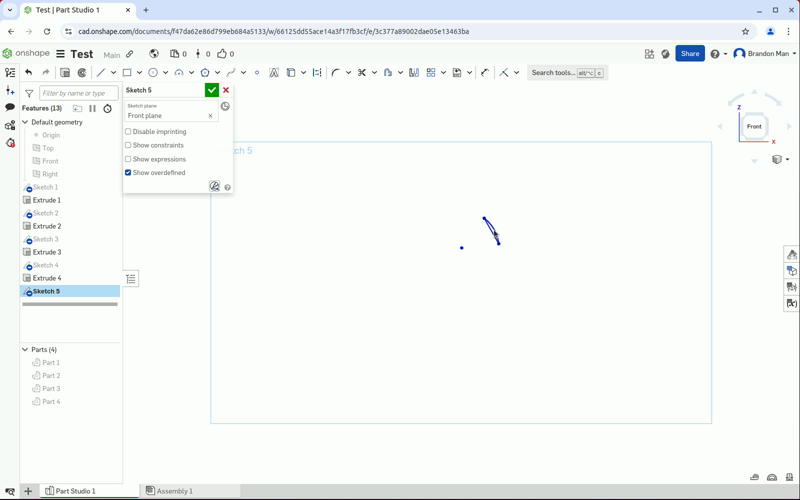
mouse_move(495, 235)
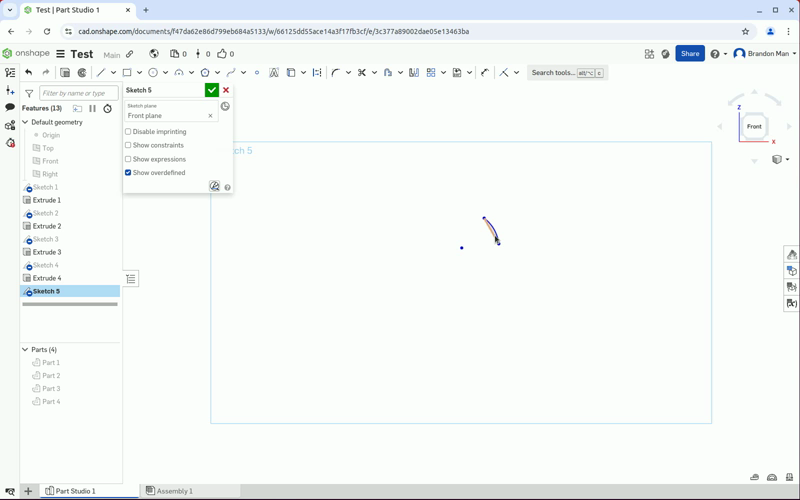
scroll(6)
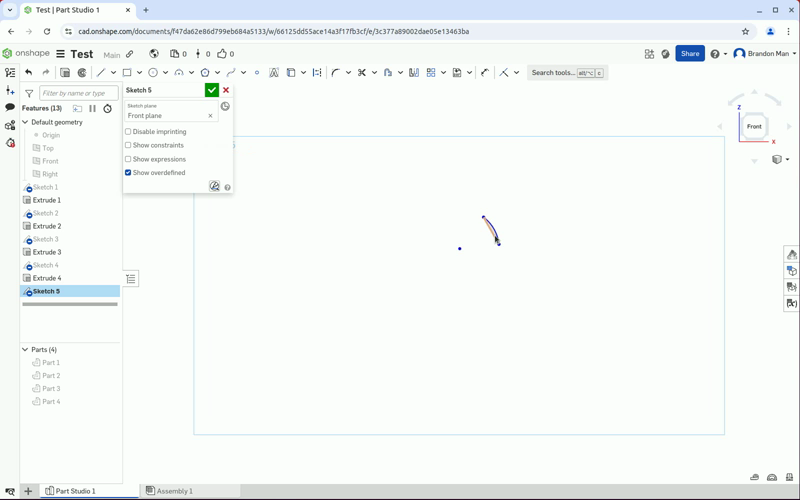
scroll(6)
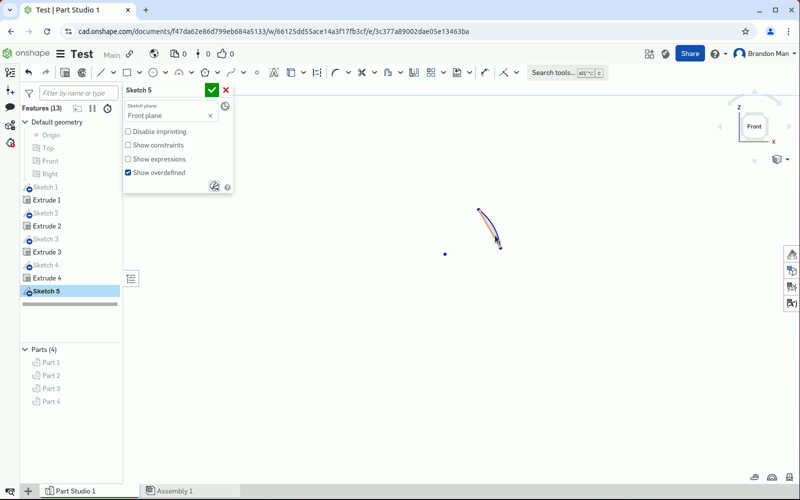
scroll(6)
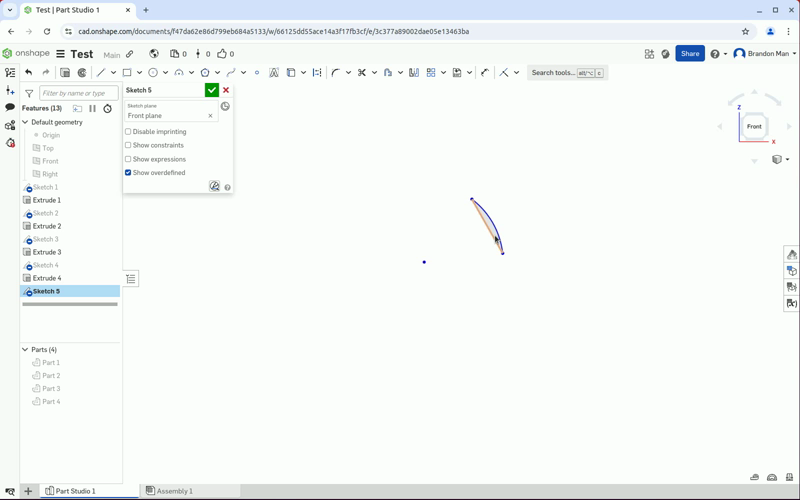
scroll(6)
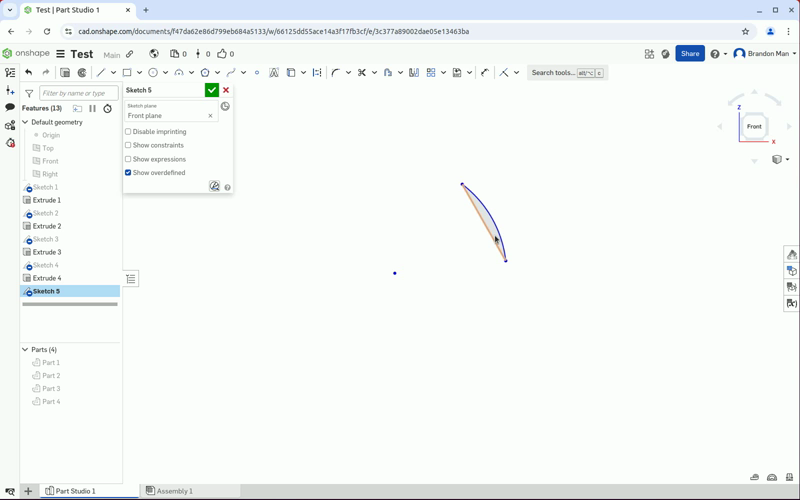
scroll(6)
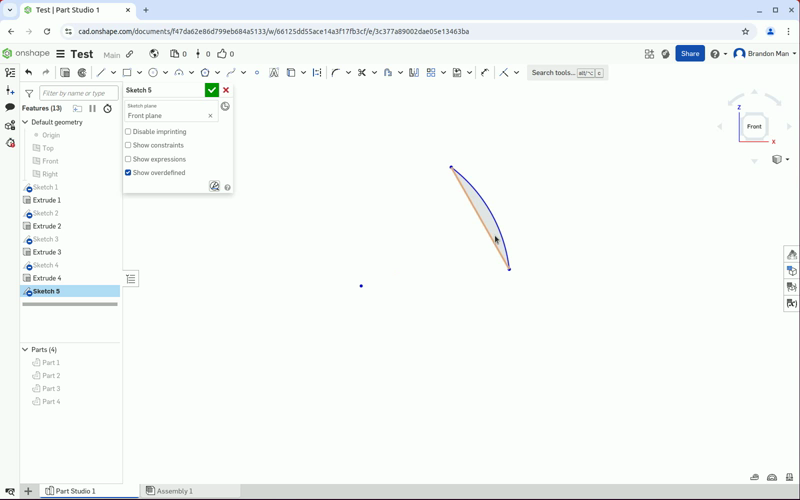
scroll(6)
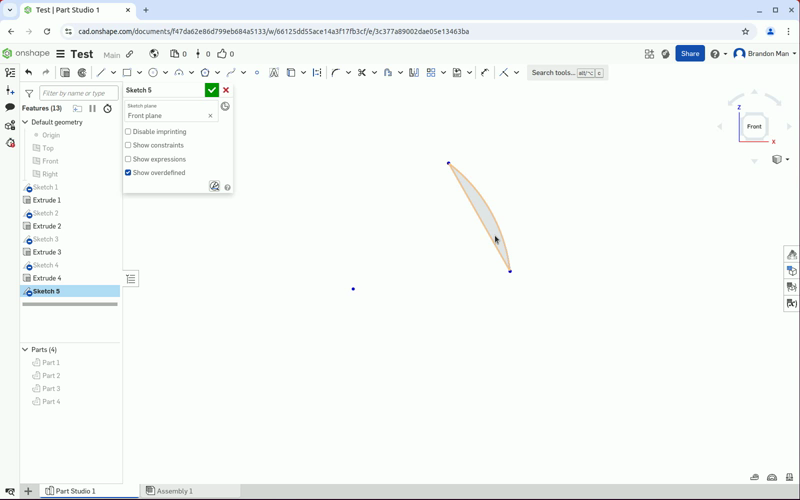
scroll(6)
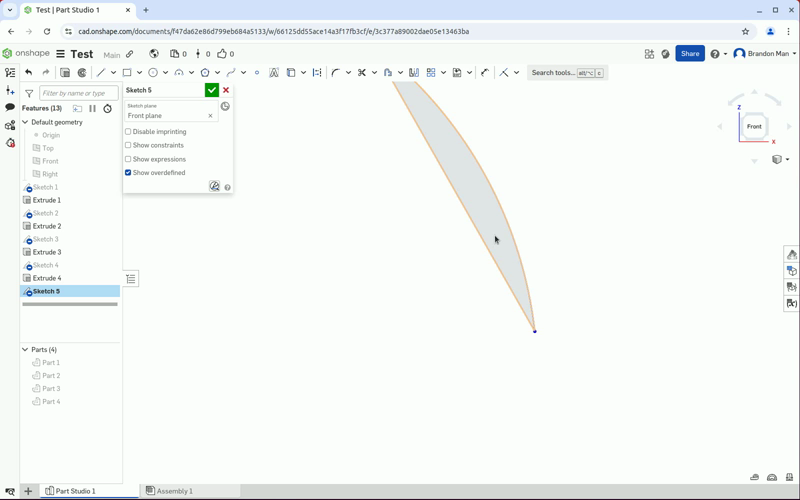
click(495, 235)
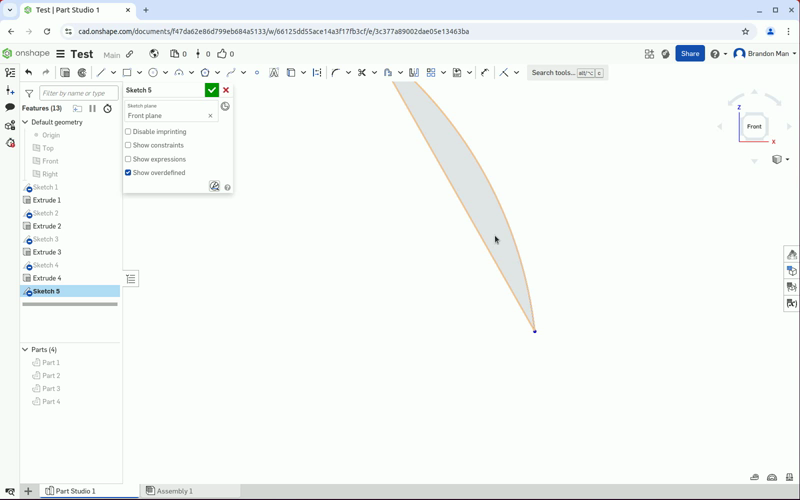
scroll(-6)
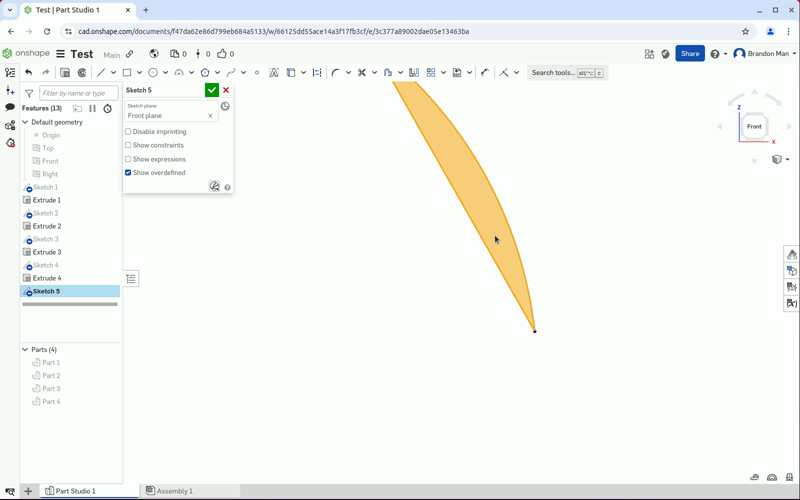
scroll(-6)
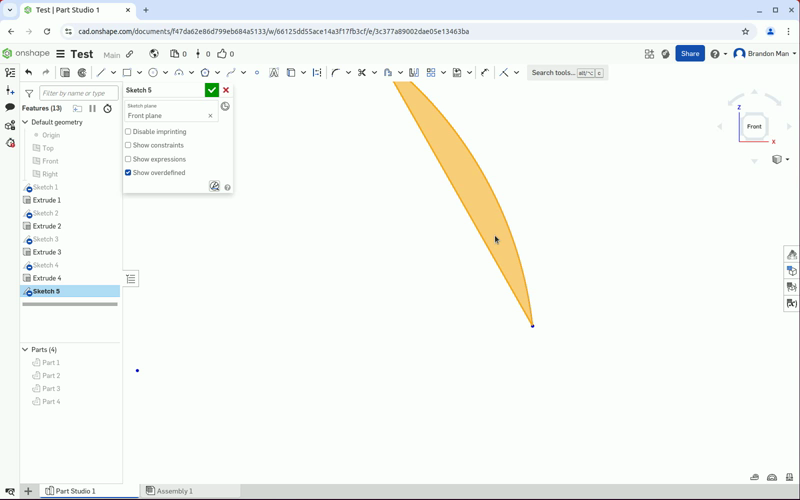
scroll(-6)
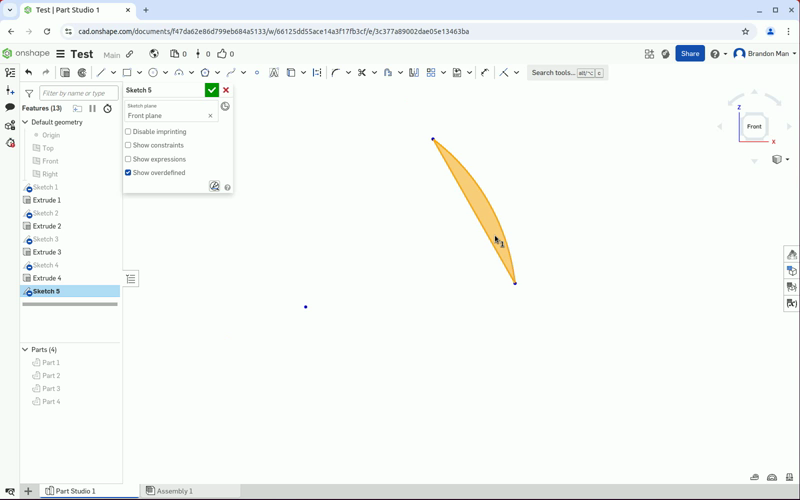
scroll(-6)
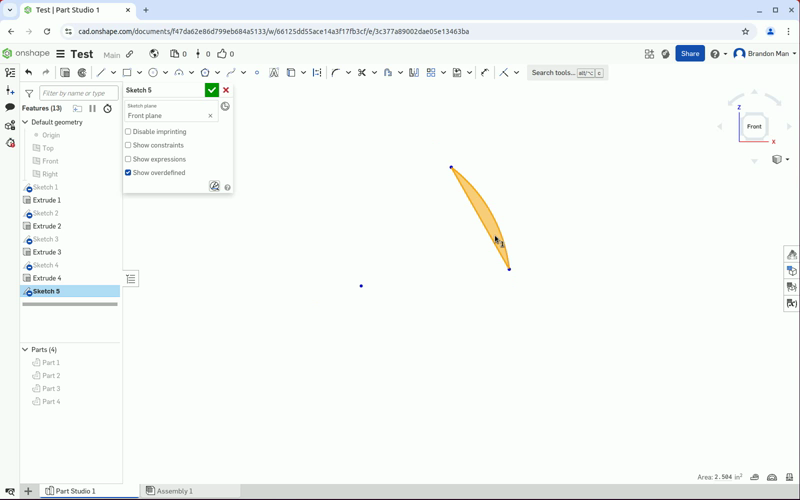
scroll(-6)
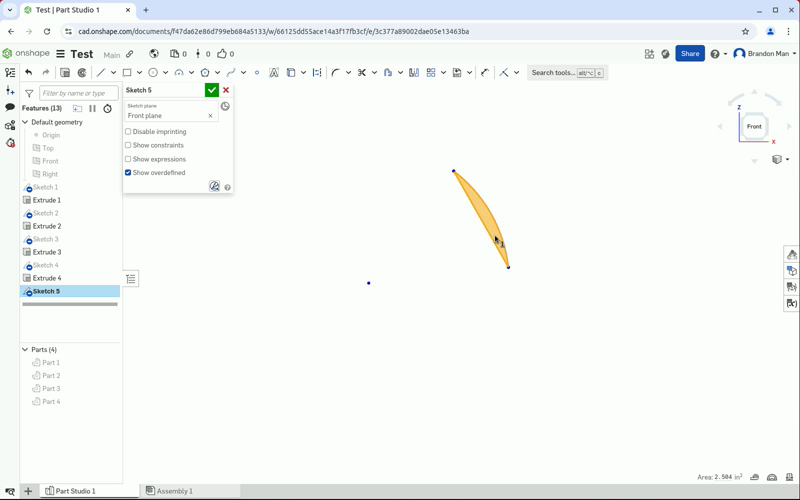
scroll(-6)
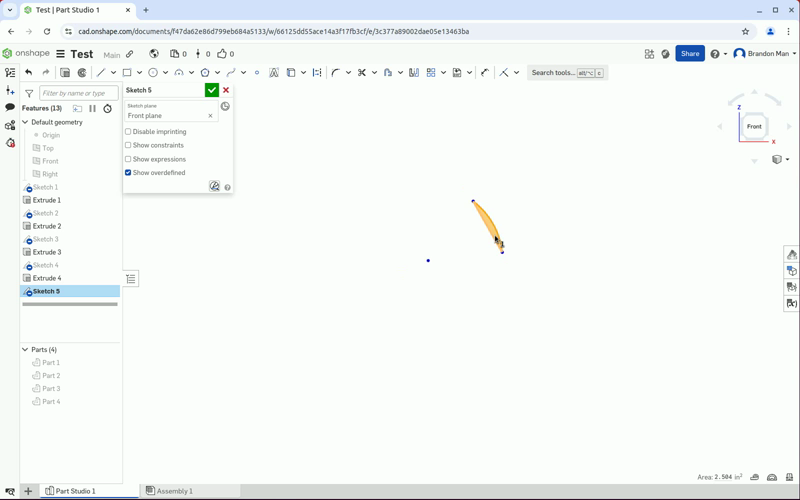
scroll(-6)
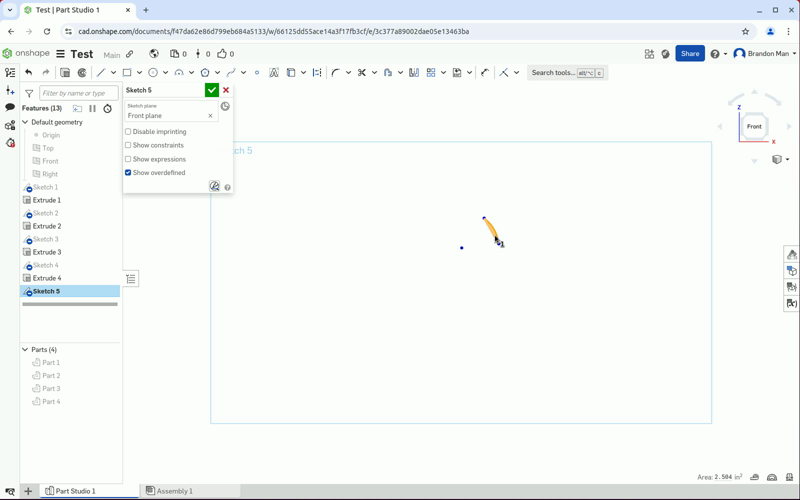
mouse_move(73, 352)
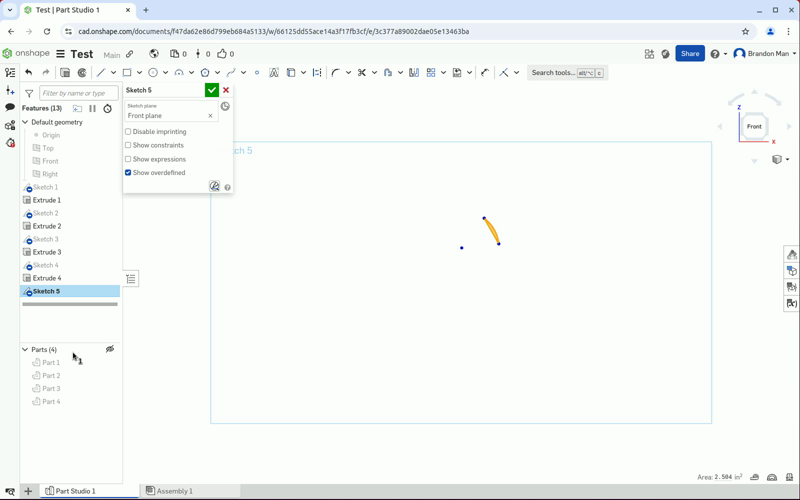
key(shift+y)
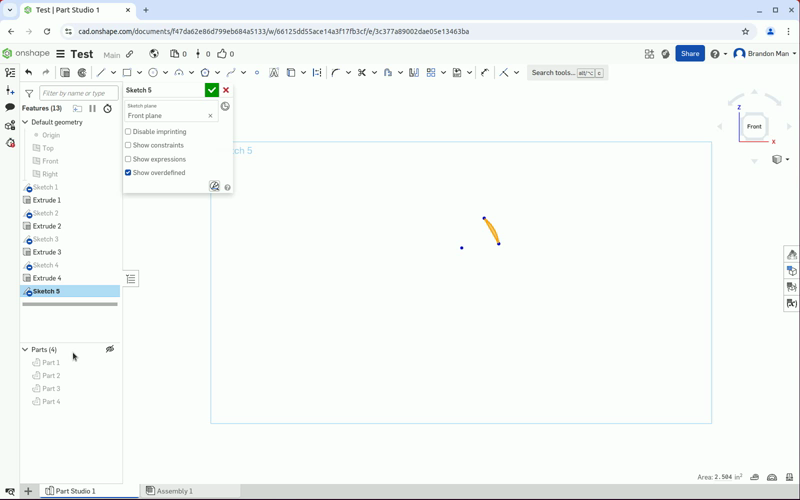
key(shift+e)
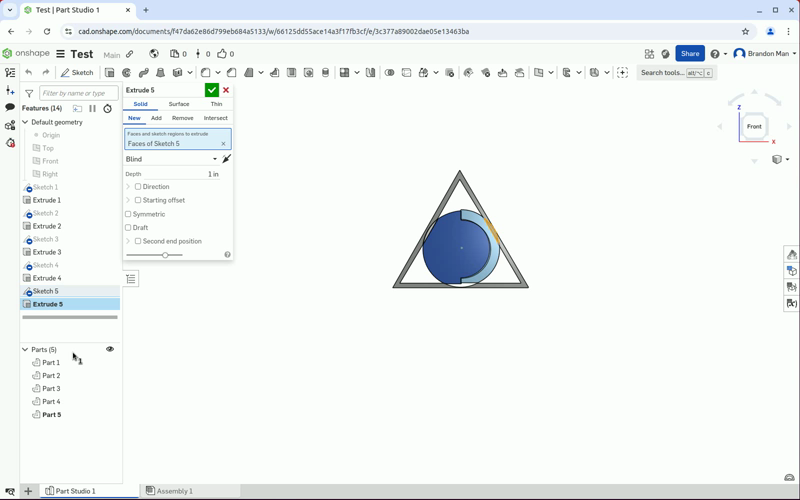
mouse_move(143, 106)
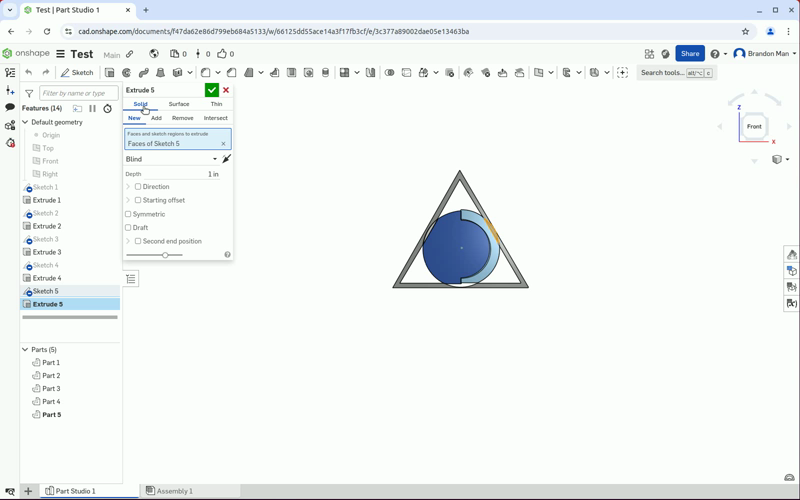
click(143, 106)
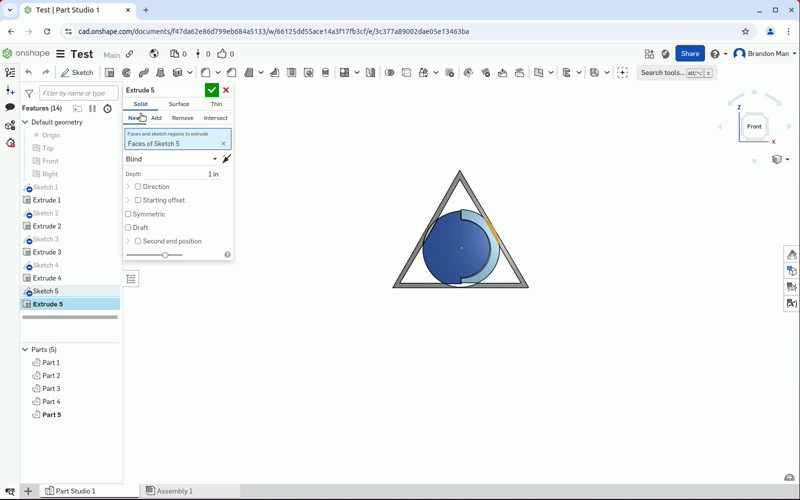
mouse_move(137, 120)
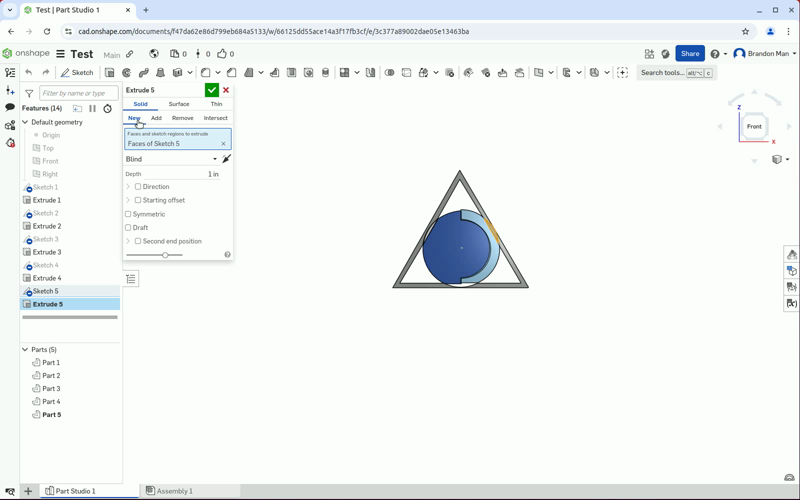
click(137, 120)
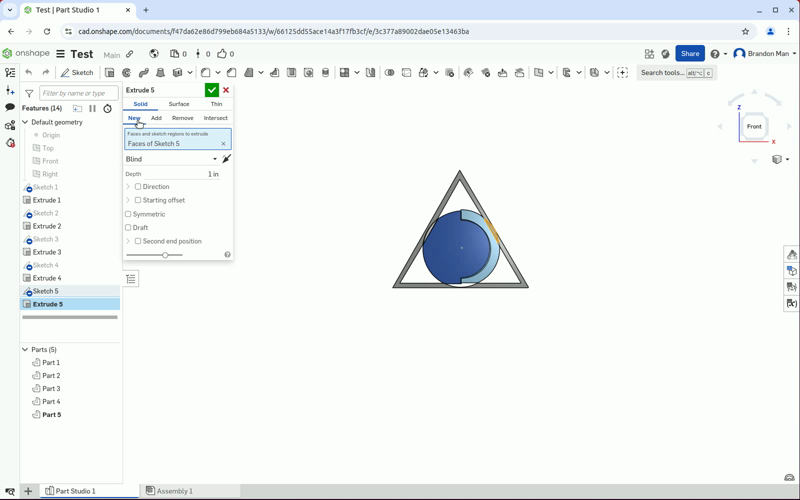
key(tab, 4)
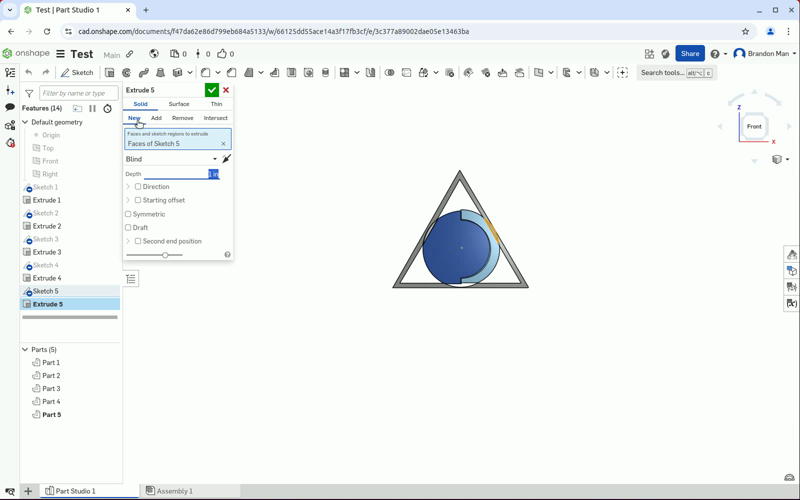
text(2.648)
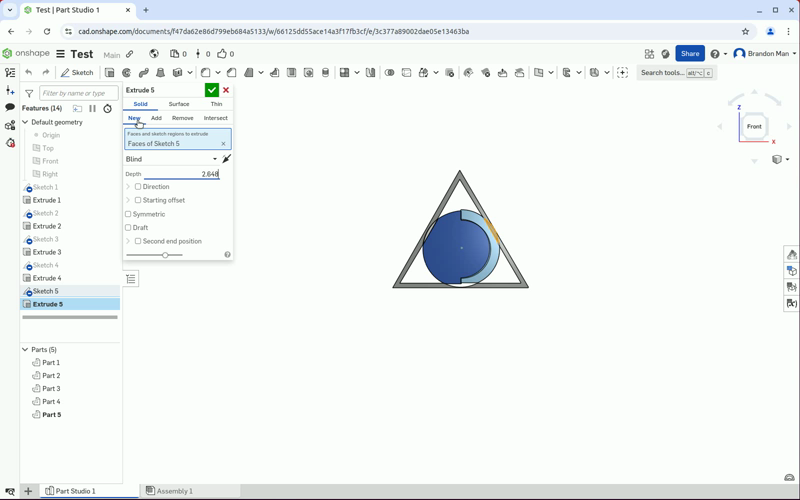
key(enter)
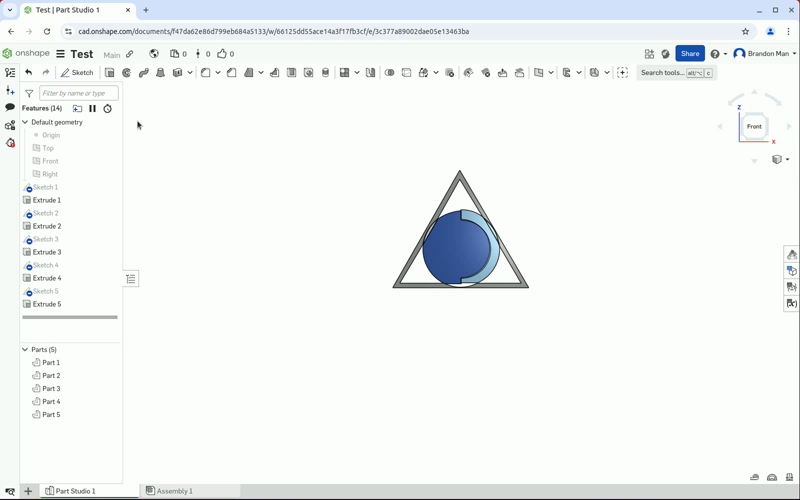
key(shift+h)
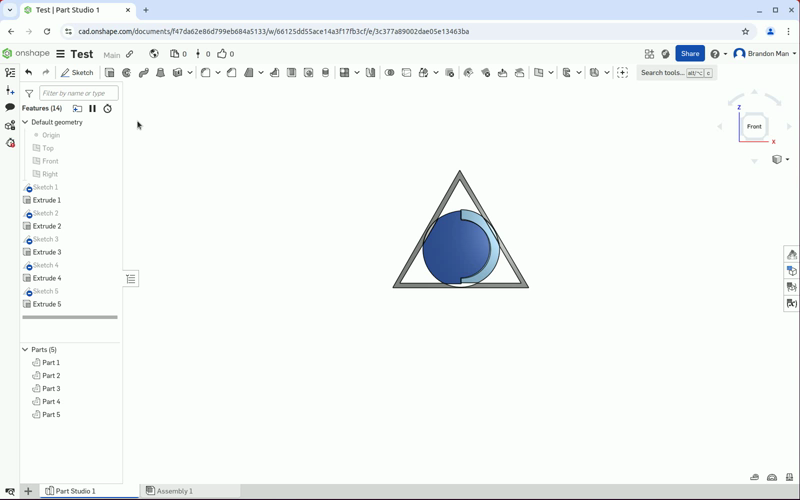
key(shift+h)
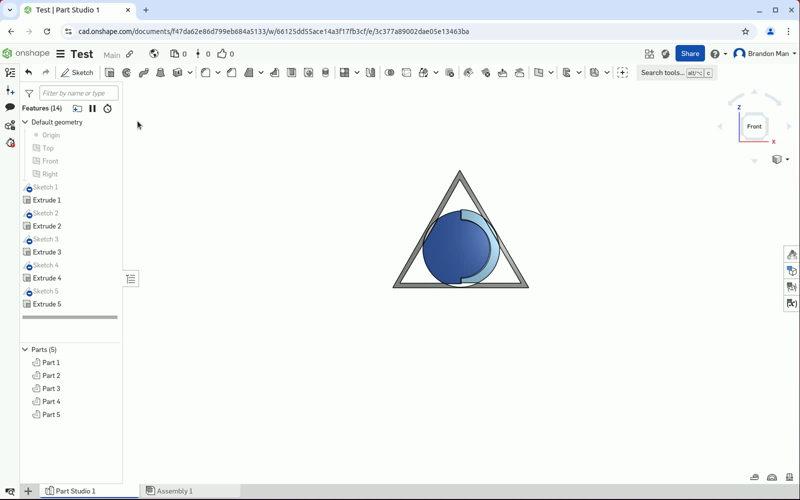
mouse_move(73, 189)
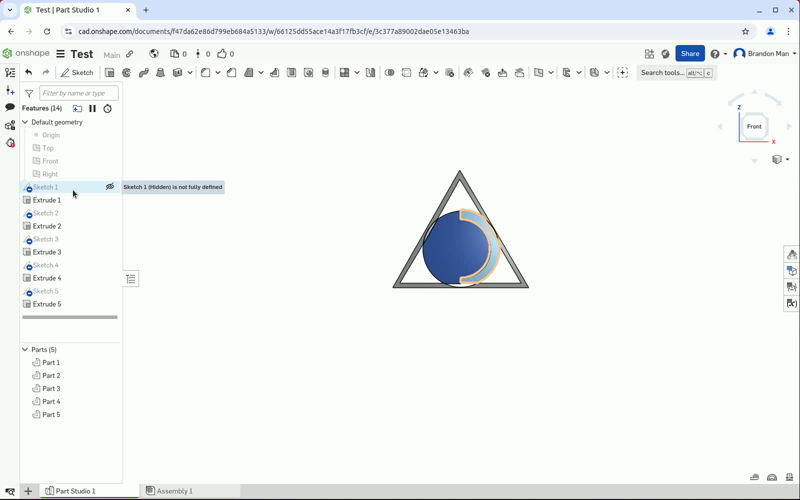
click(73, 189)
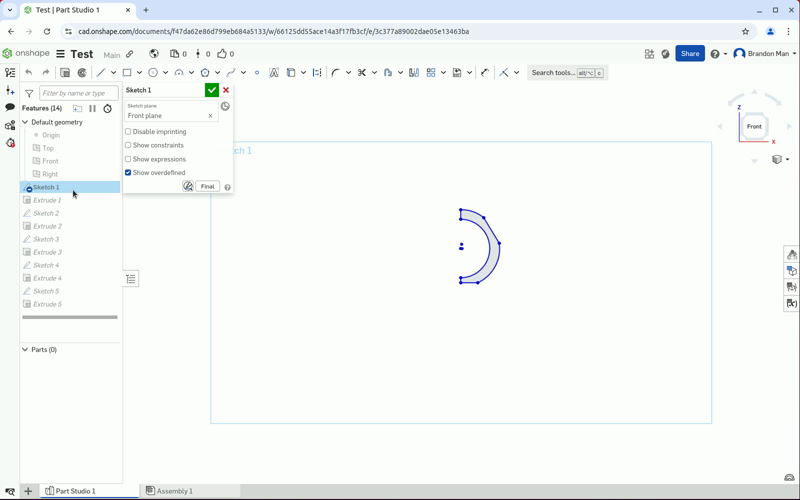
mouse_move(229, 92)
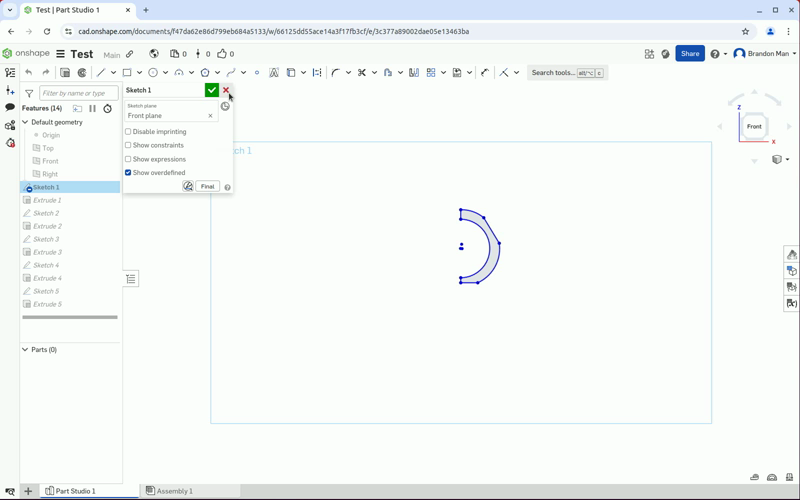
click(229, 92)
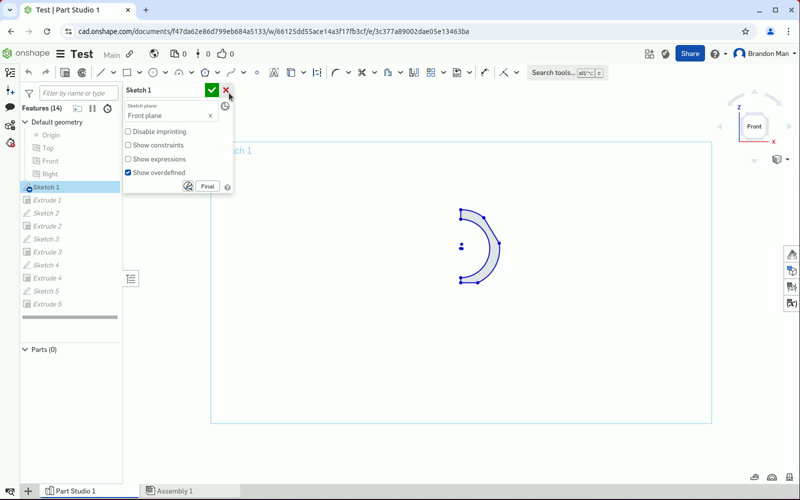
key(shift+s)
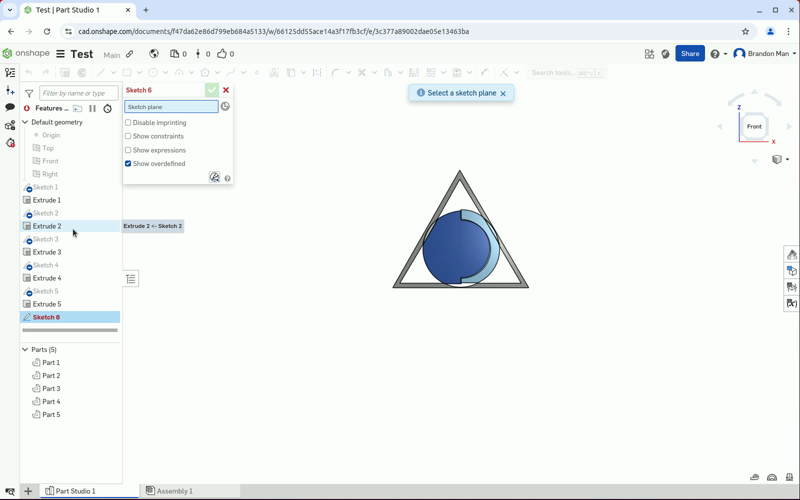
scroll(3)
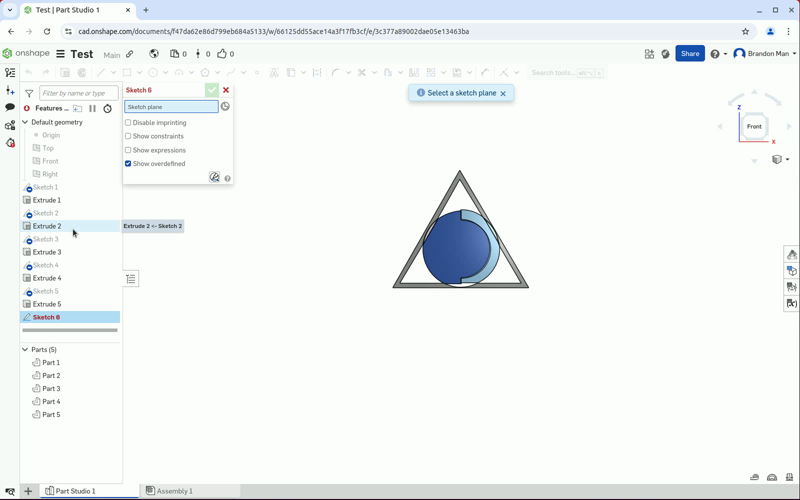
mouse_move(73, 163)
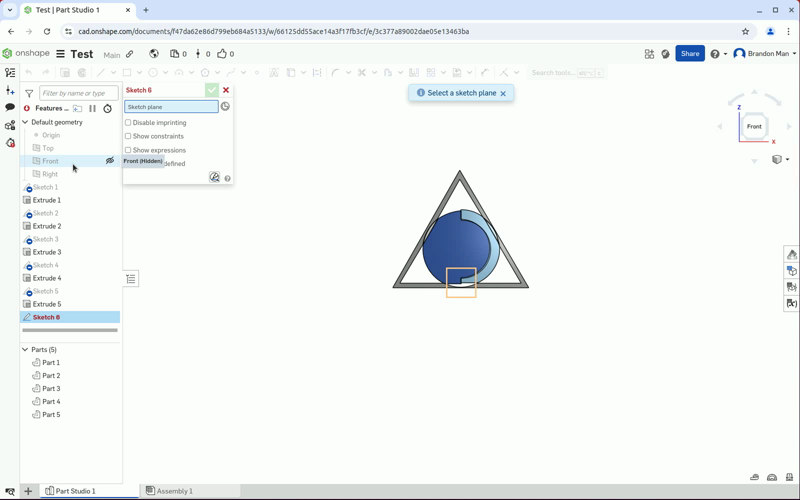
click(73, 163)
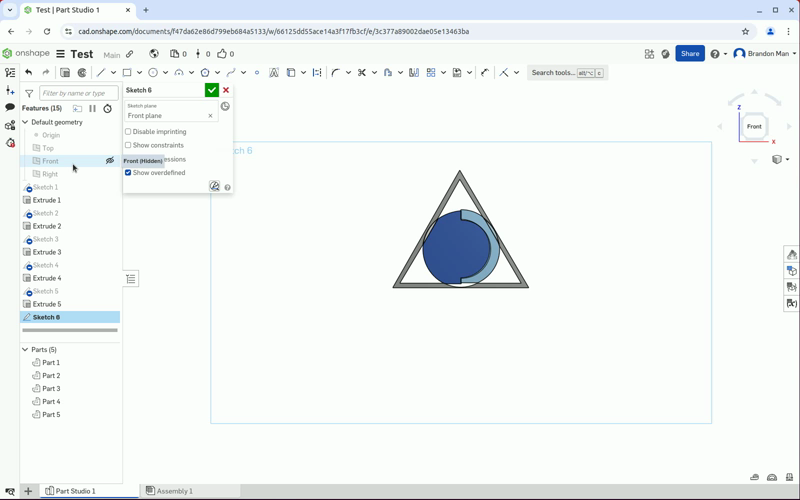
mouse_move(73, 352)
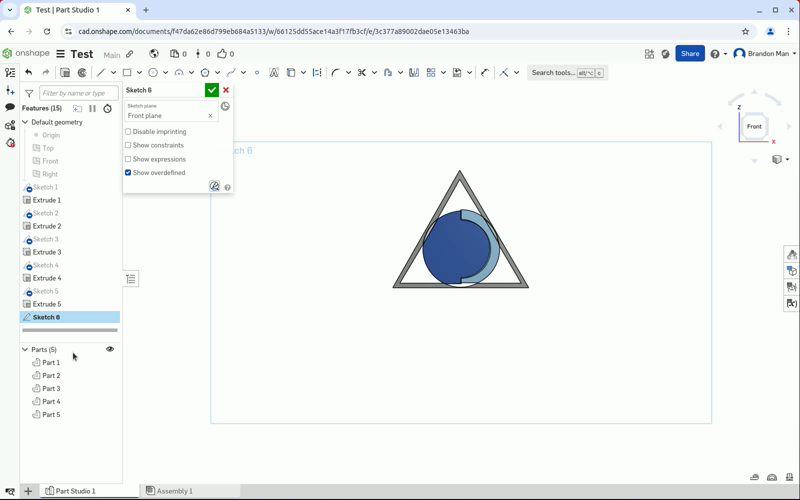
key(y)
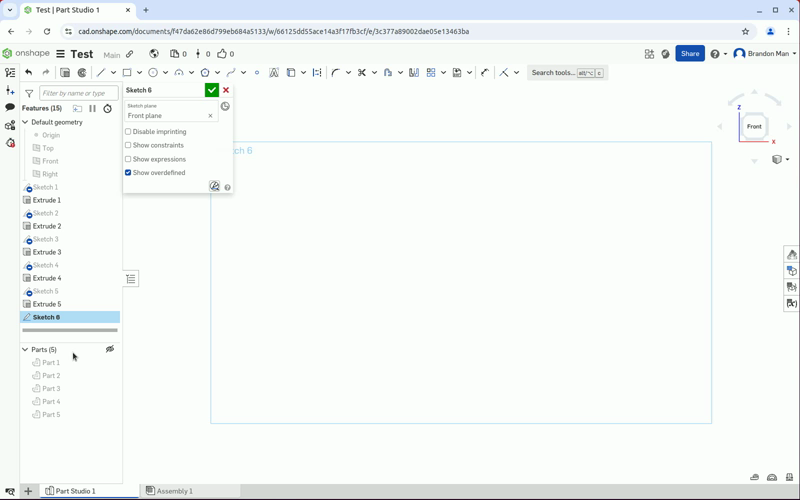
key(a)
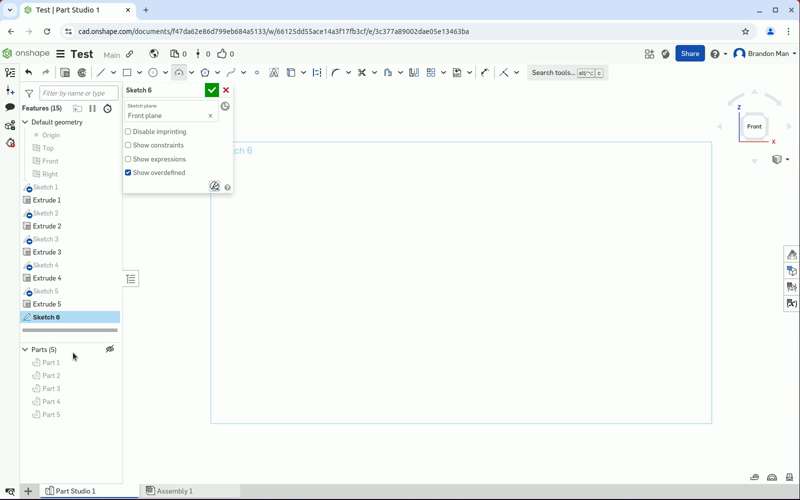
key_down(shift)
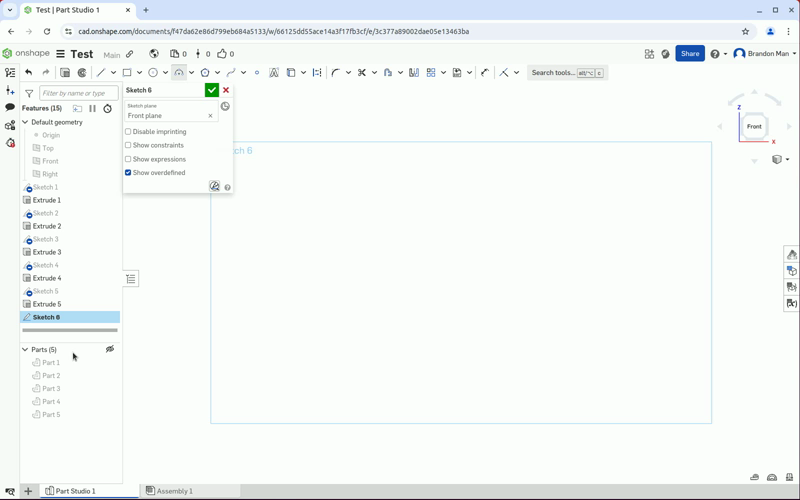
mouse_move(444, 282)
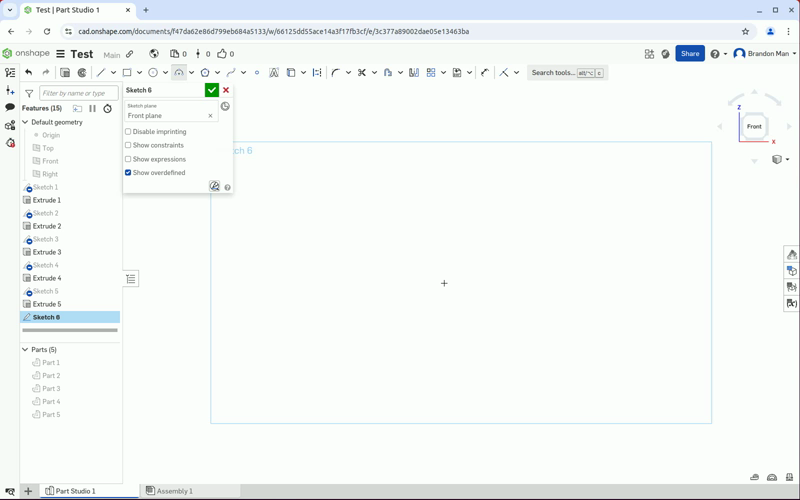
click(444, 282)
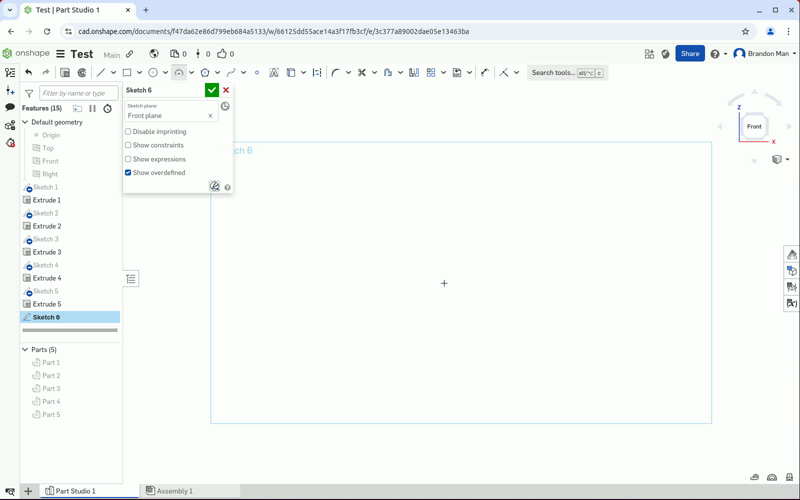
key_up(shift)
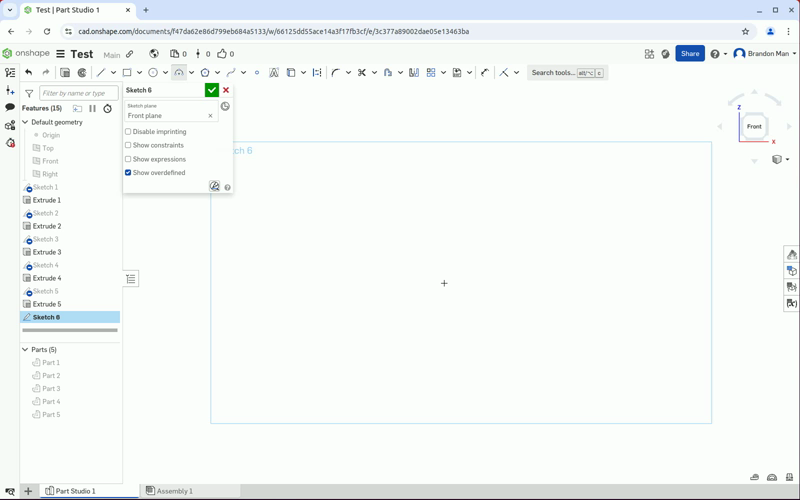
key_down(shift)
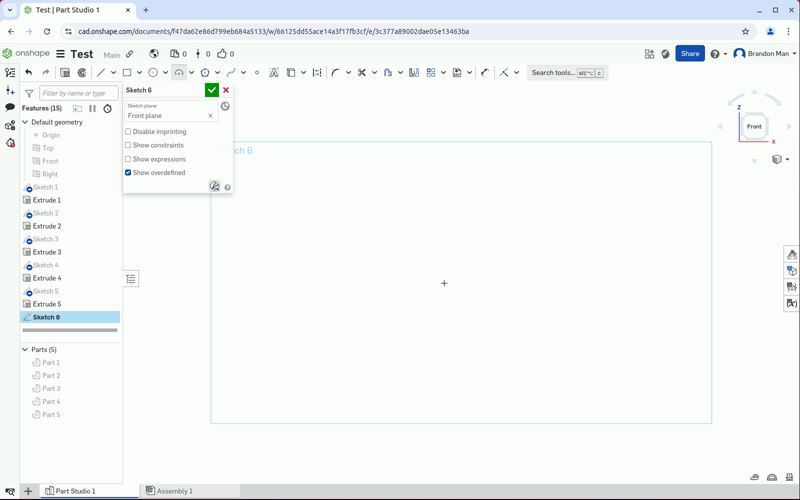
mouse_move(479, 282)
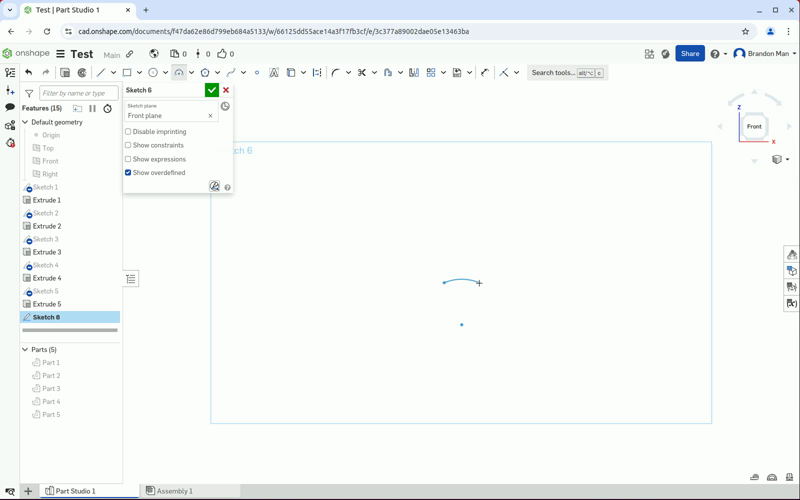
click(479, 282)
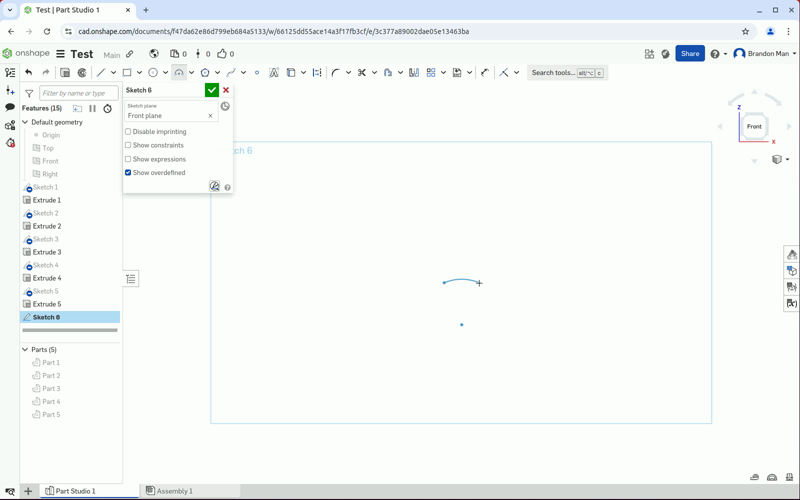
mouse_move(461, 286)
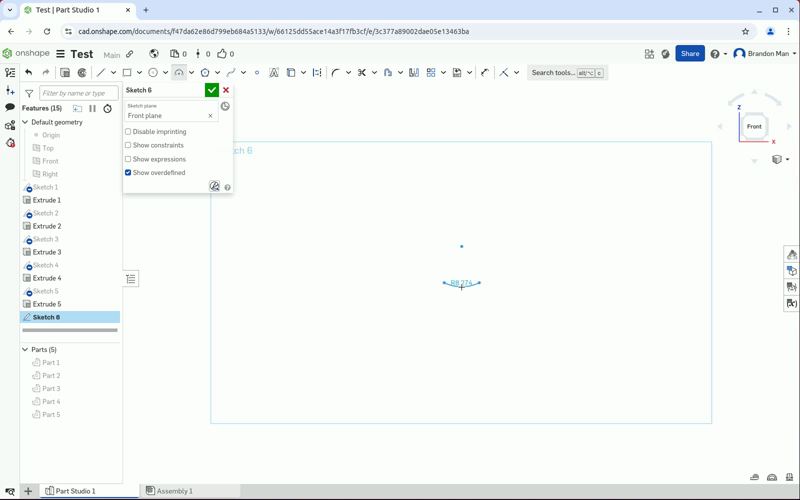
click(461, 286)
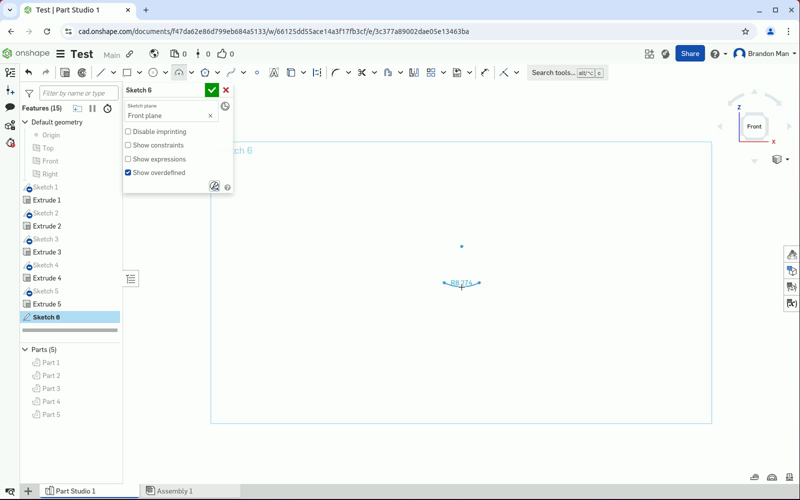
key_up(shift)
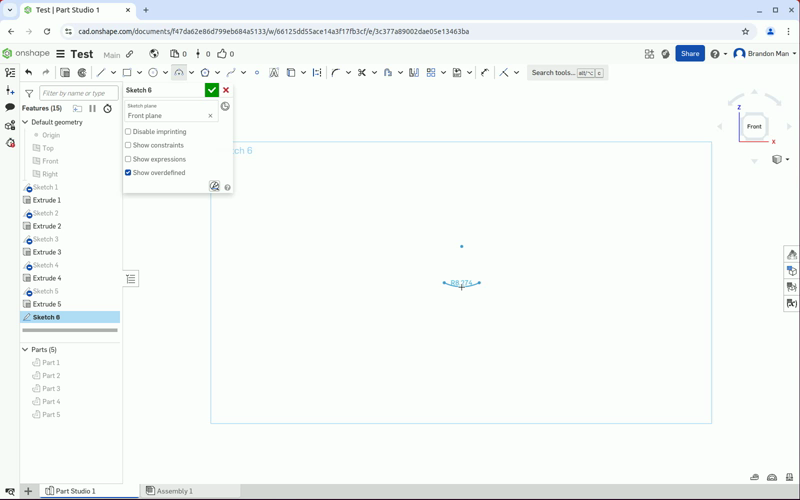
key(esc)
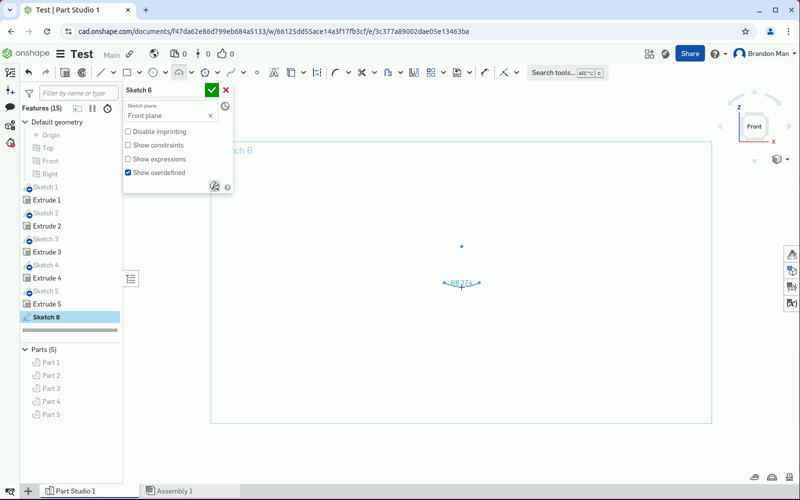
key(l)
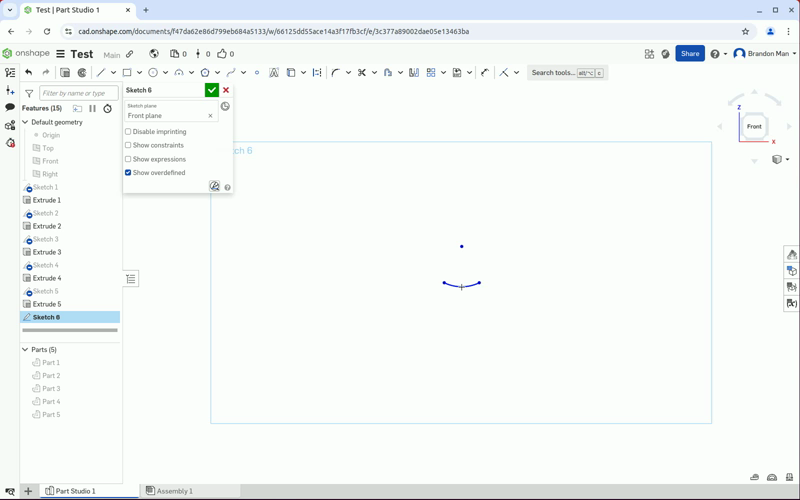
mouse_move(479, 282)
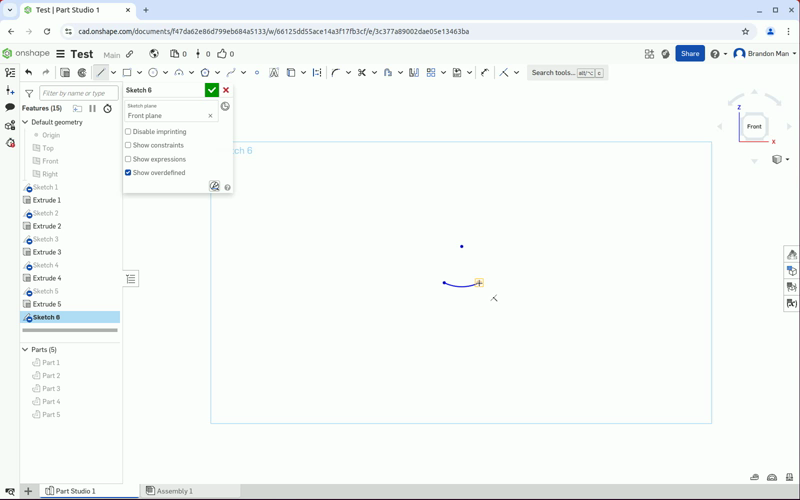
click(479, 282)
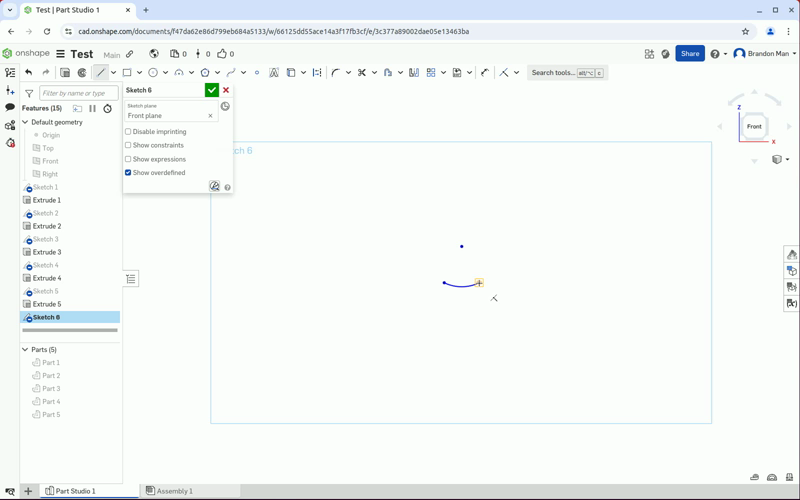
key_down(shift)
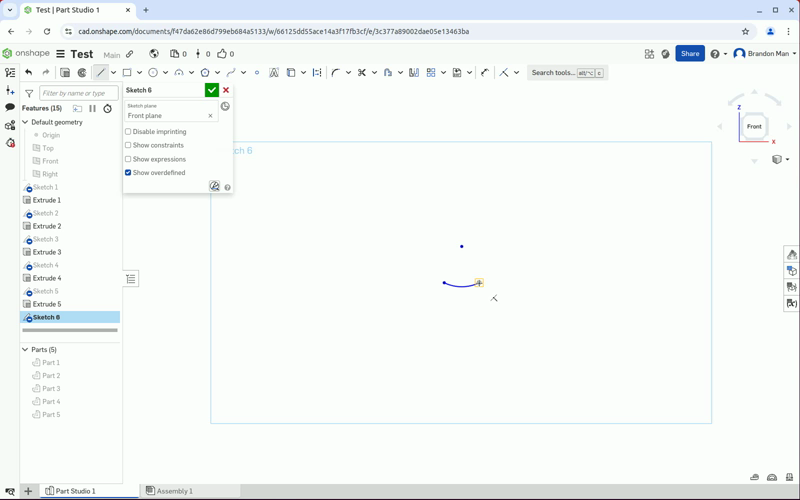
mouse_move(509, 282)
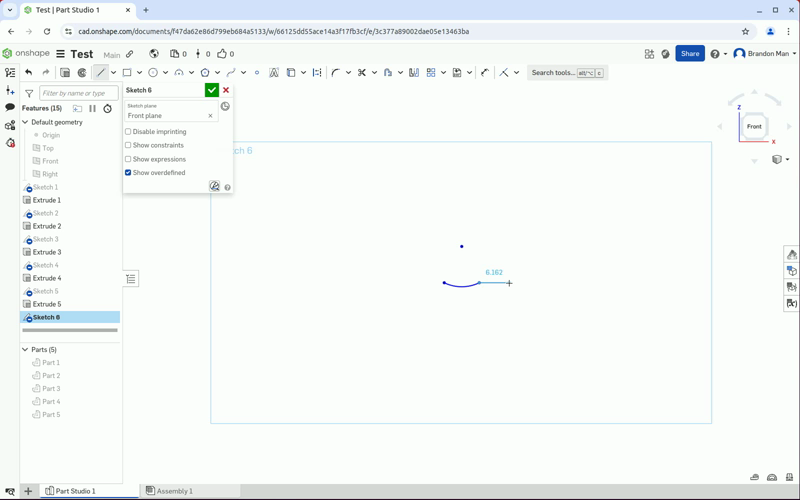
mouse_move(461, 282)
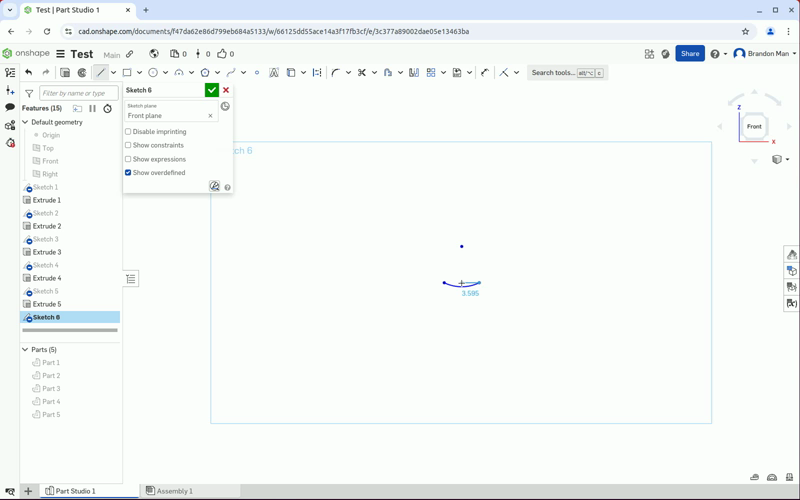
scroll(6)
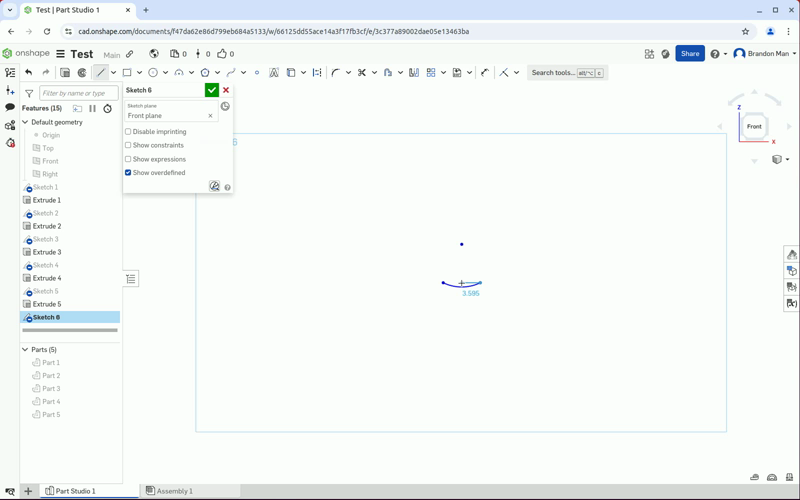
scroll(6)
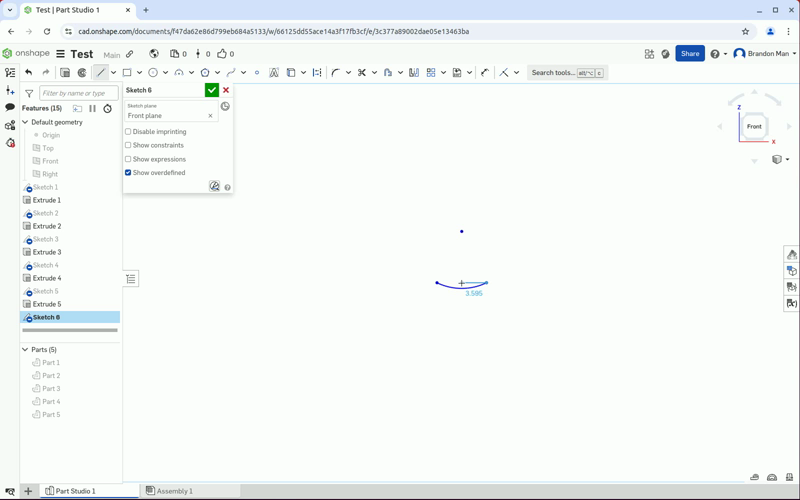
scroll(6)
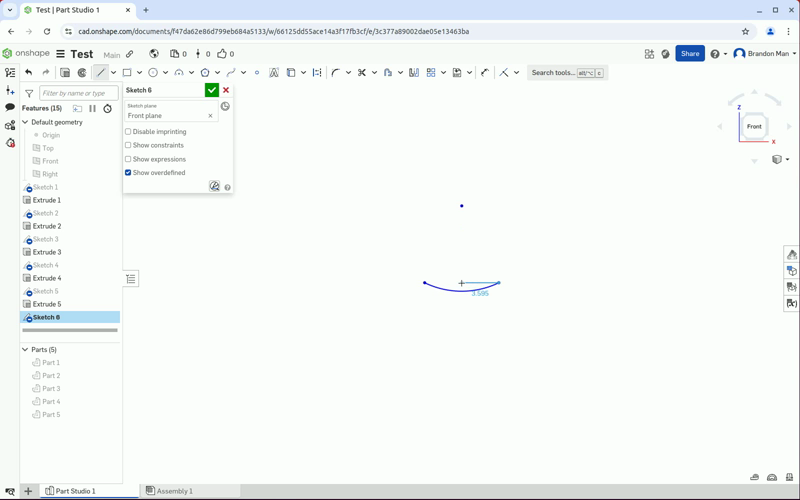
scroll(6)
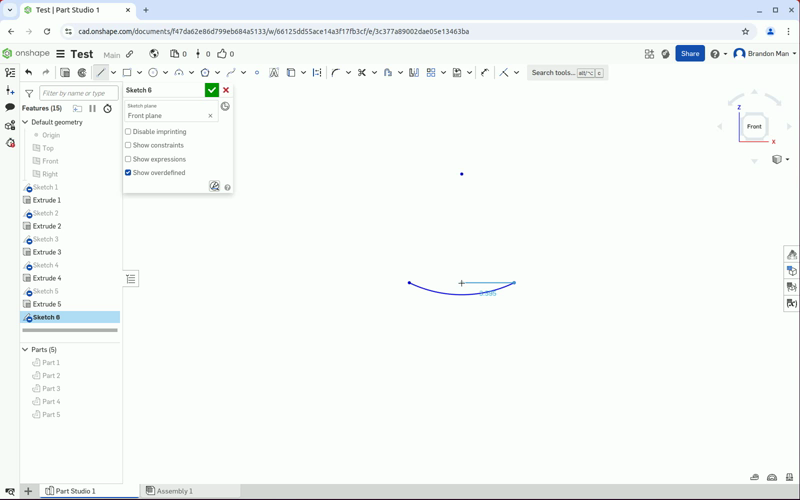
scroll(6)
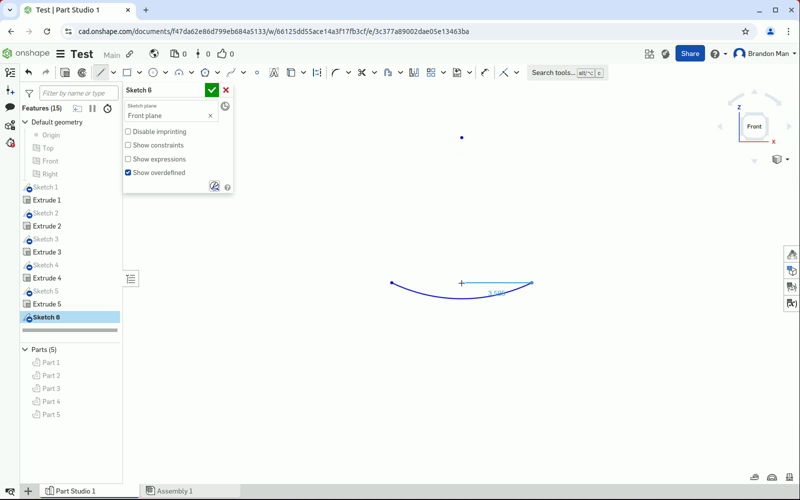
scroll(6)
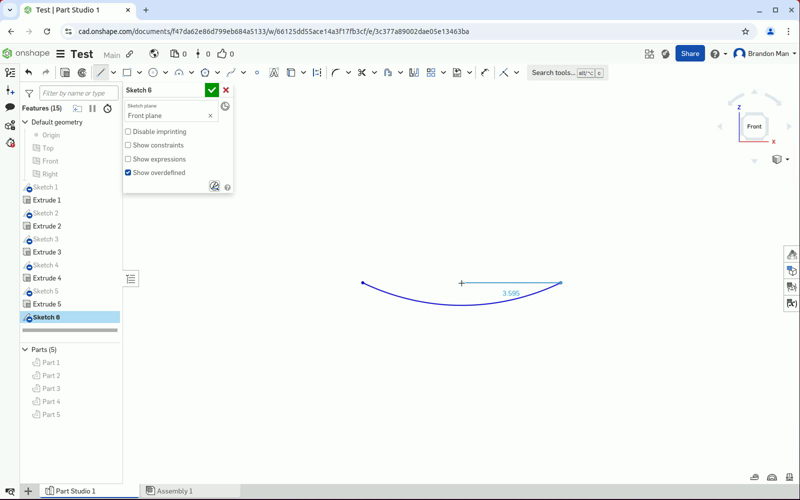
scroll(6)
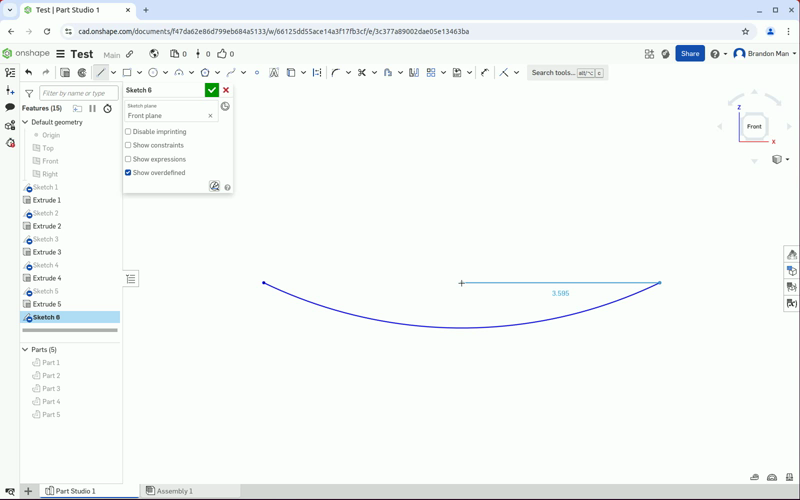
click(461, 282)
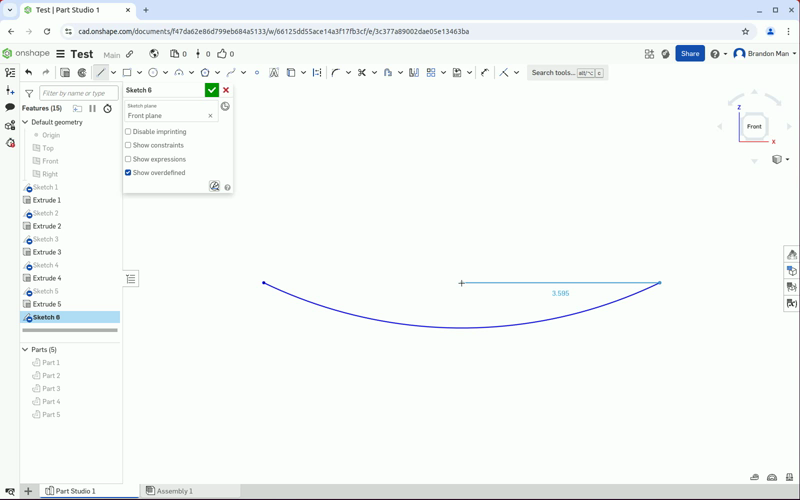
scroll(-6)
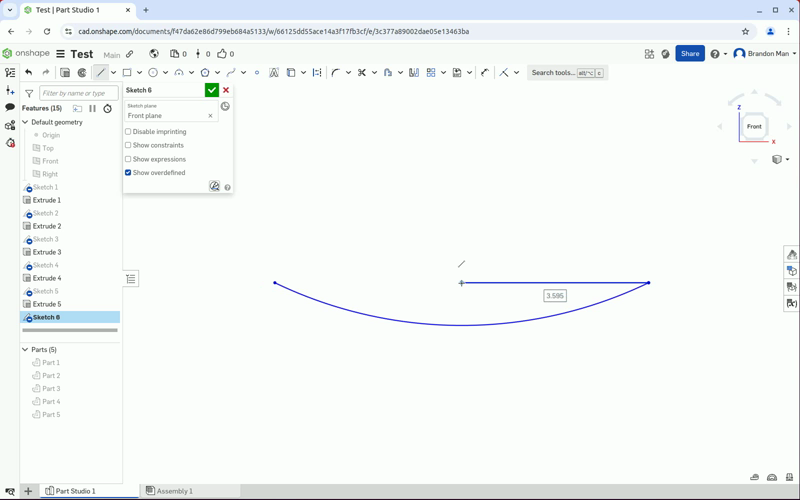
scroll(-6)
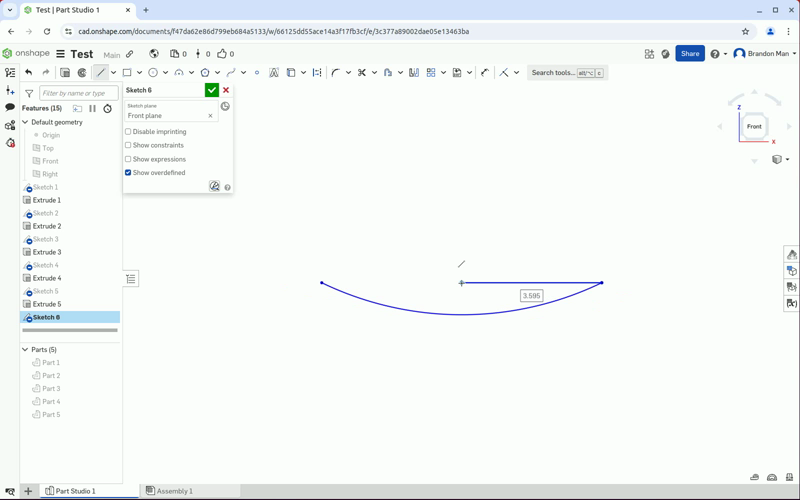
scroll(-6)
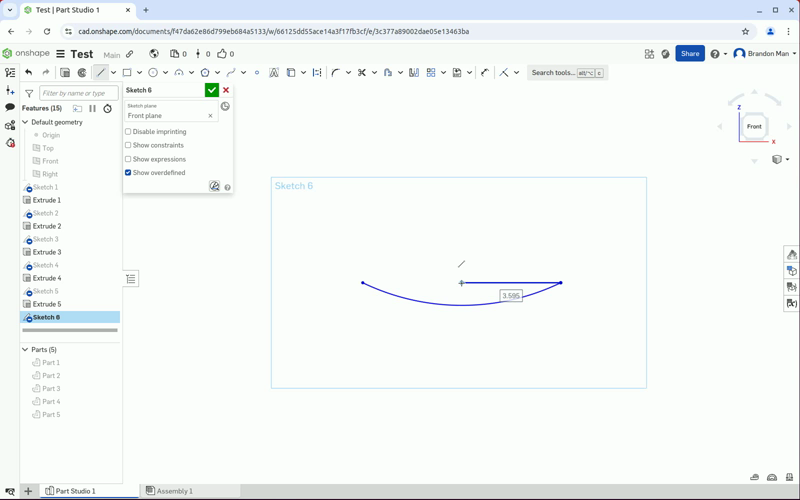
scroll(-6)
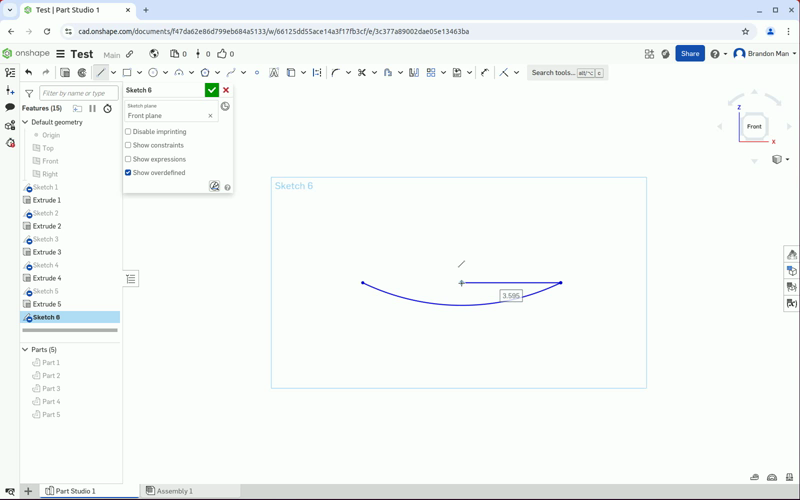
scroll(-6)
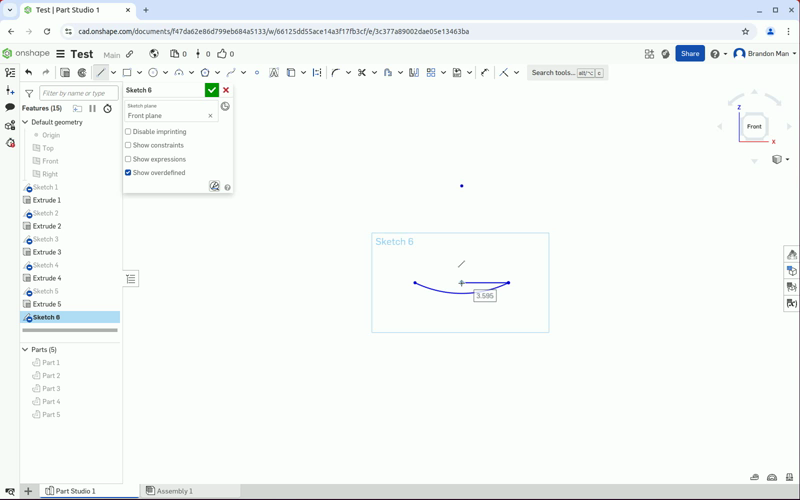
scroll(-6)
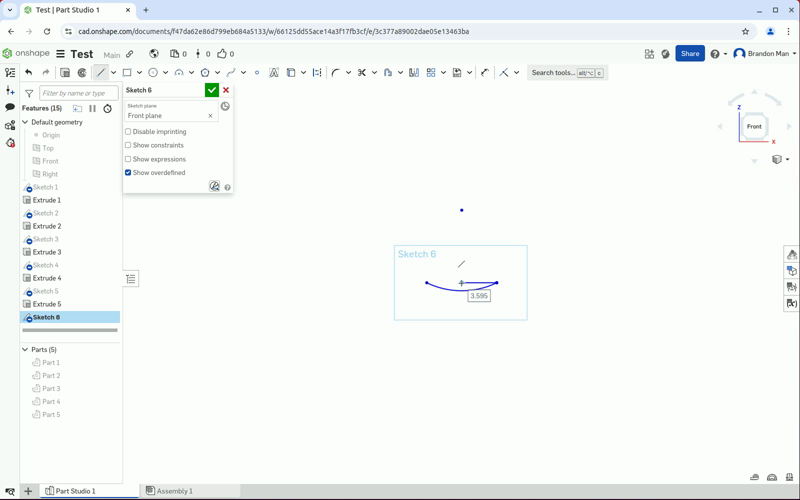
scroll(-6)
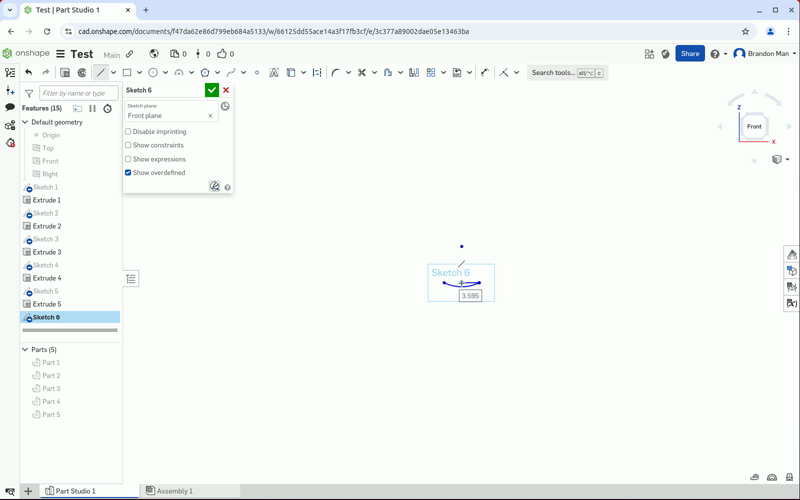
key_up(shift)
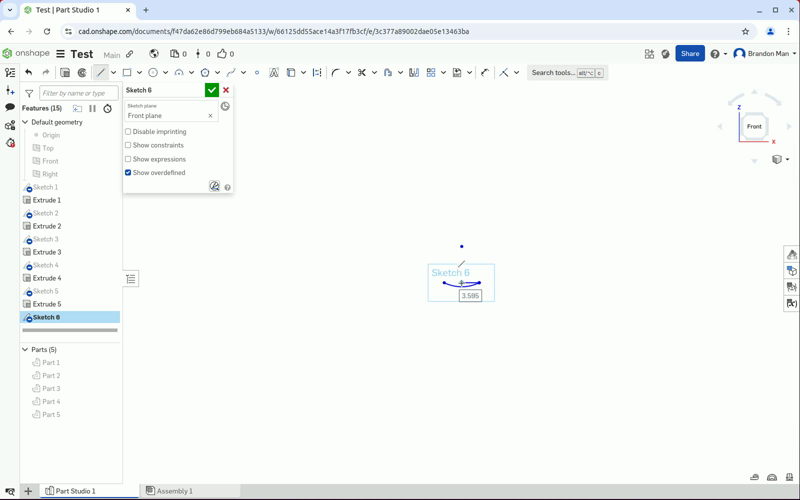
mouse_move(492, 282)
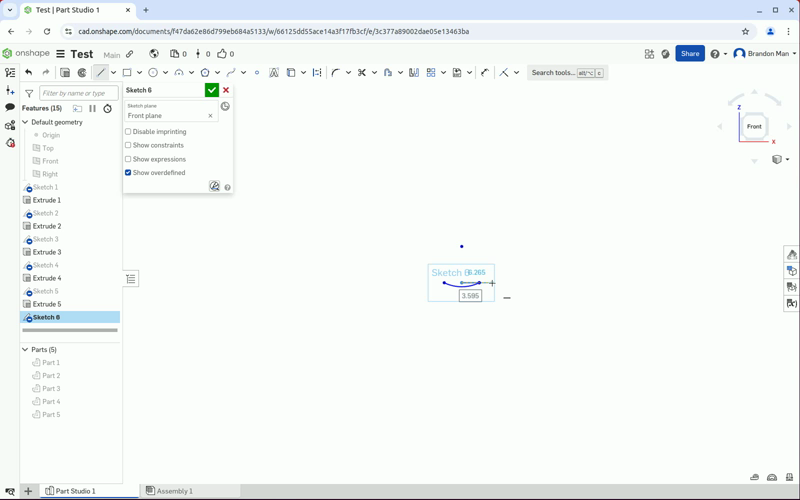
key_down(shift)
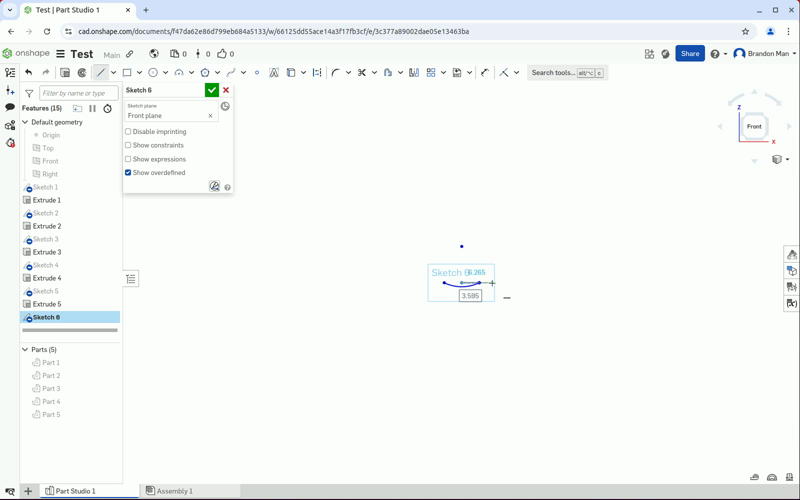
mouse_move(444, 282)
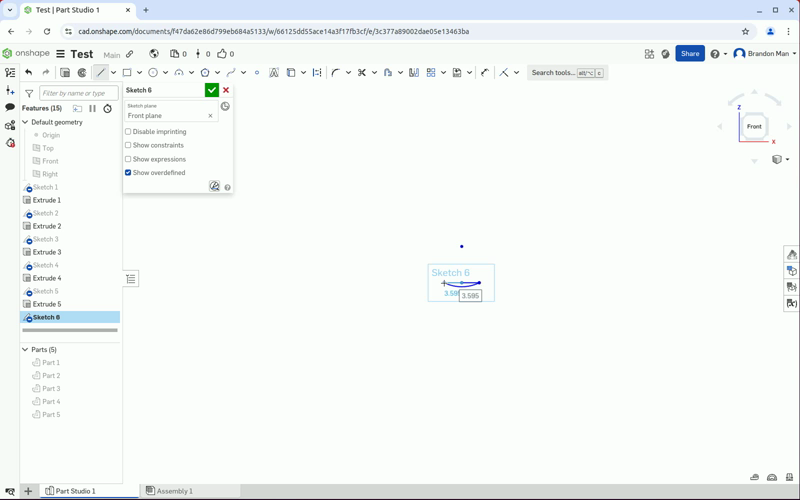
key_up(shift)
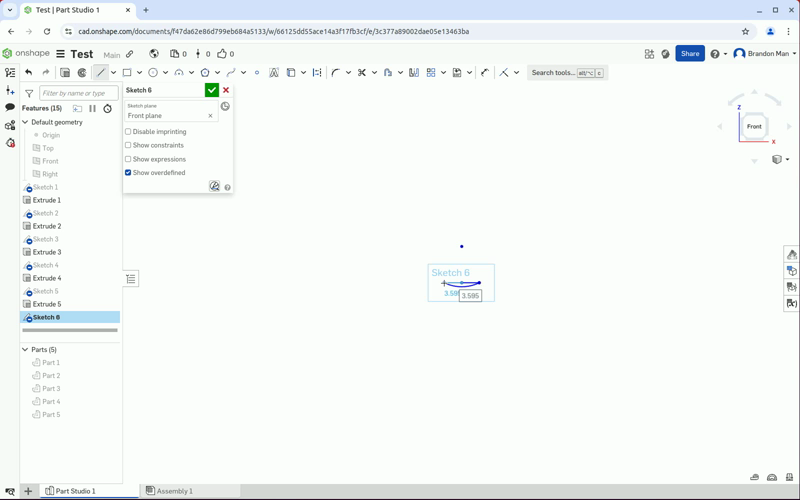
click(444, 282)
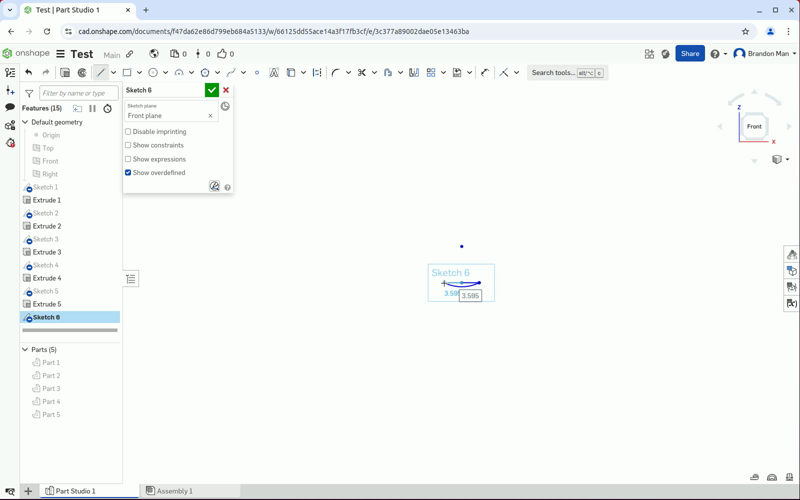
key(esc)
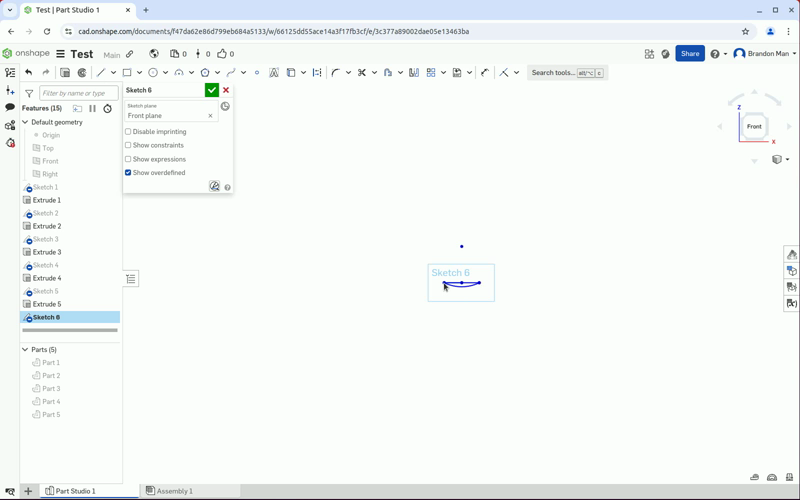
mouse_move(448, 284)
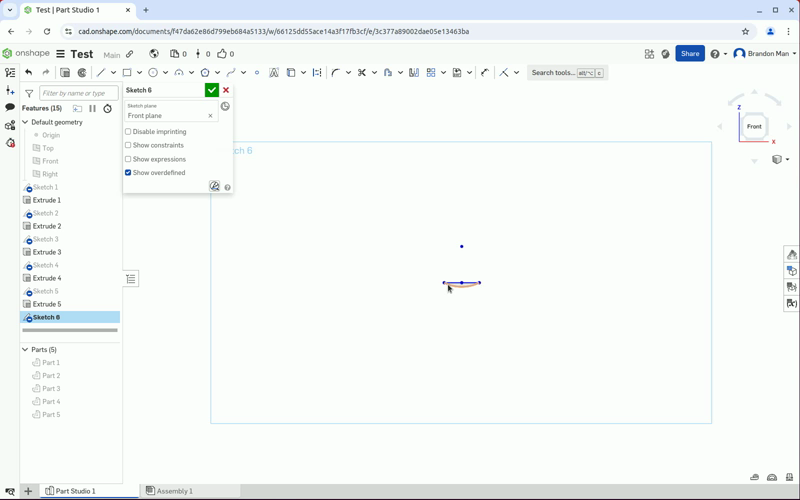
scroll(6)
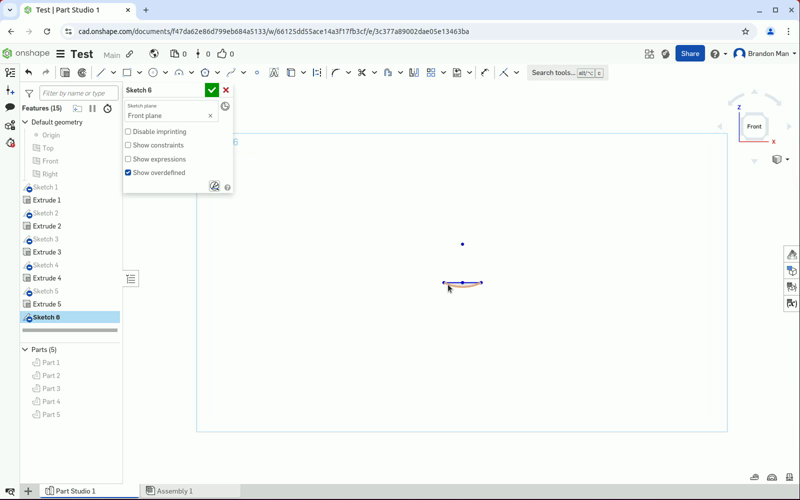
scroll(6)
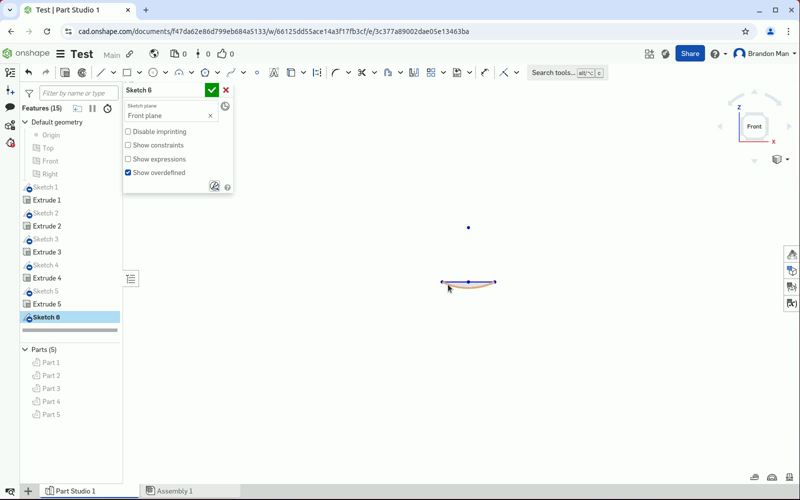
scroll(6)
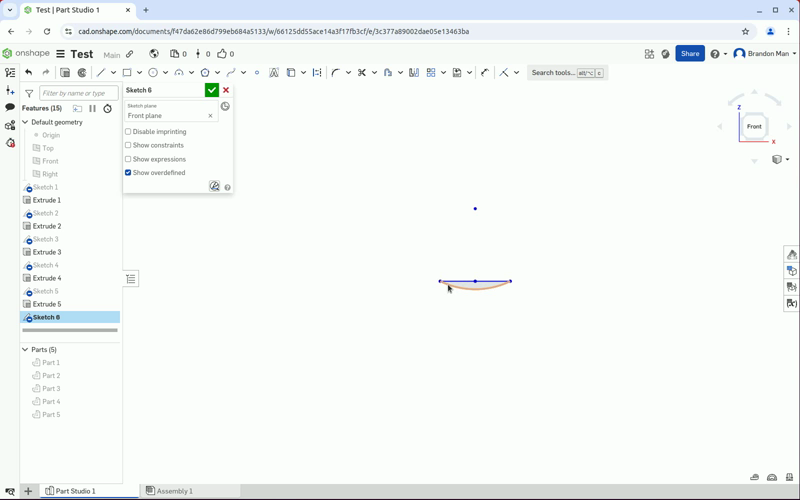
scroll(6)
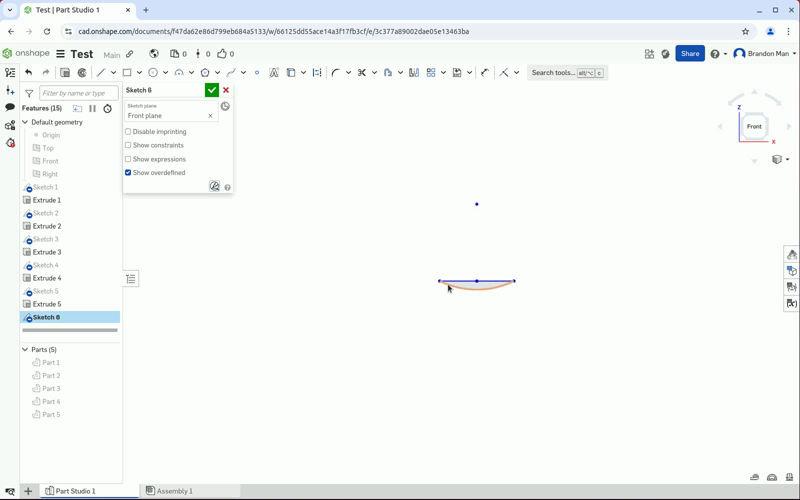
scroll(6)
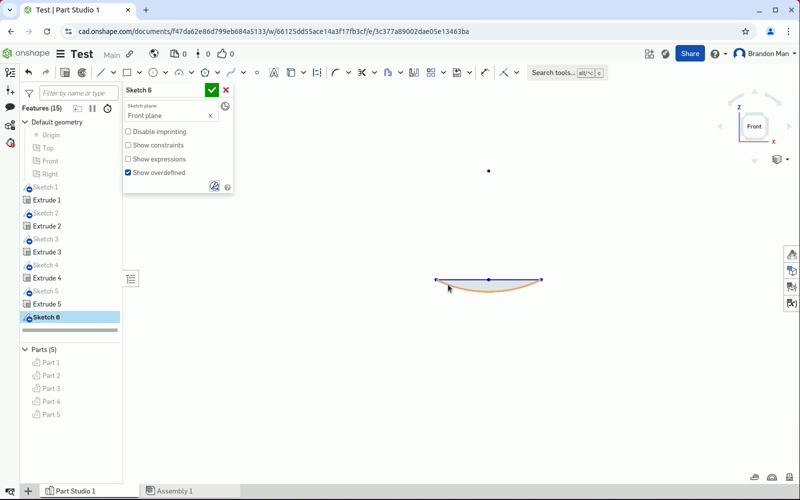
scroll(6)
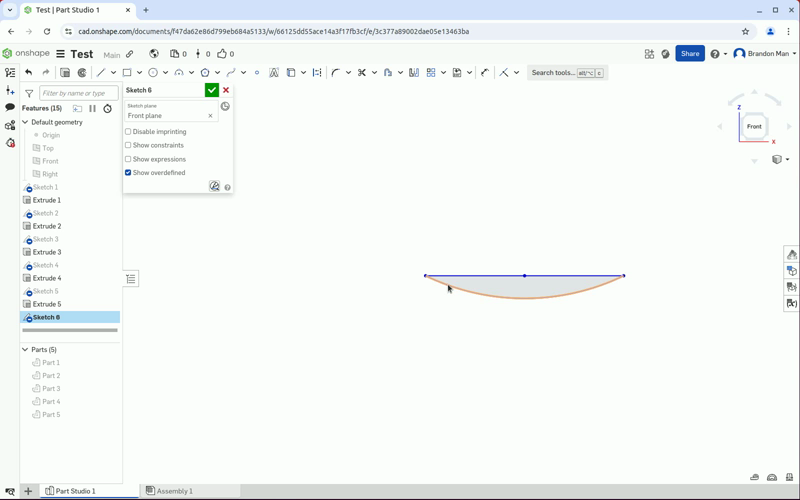
scroll(6)
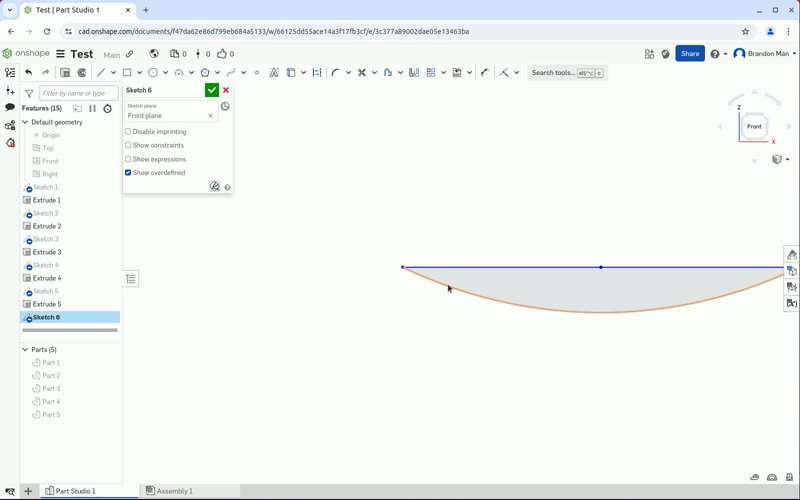
click(448, 284)
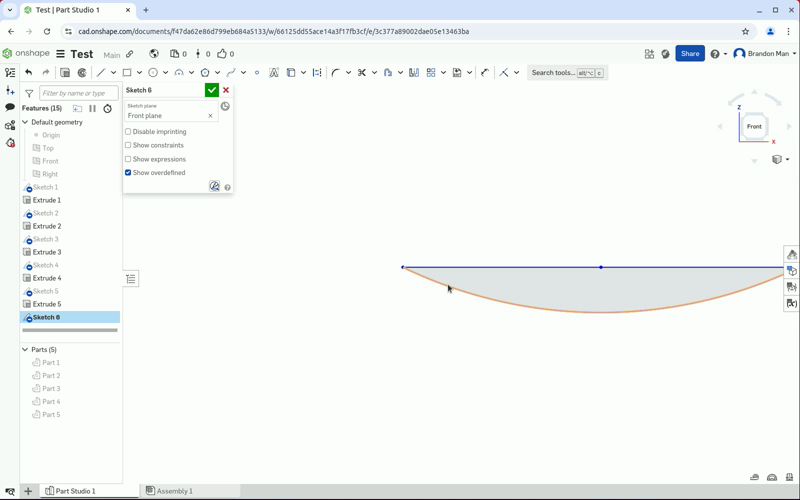
scroll(-6)
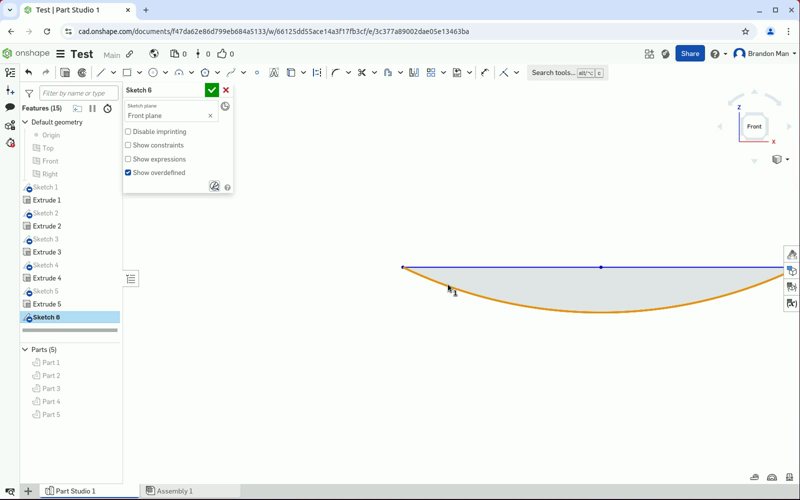
scroll(-6)
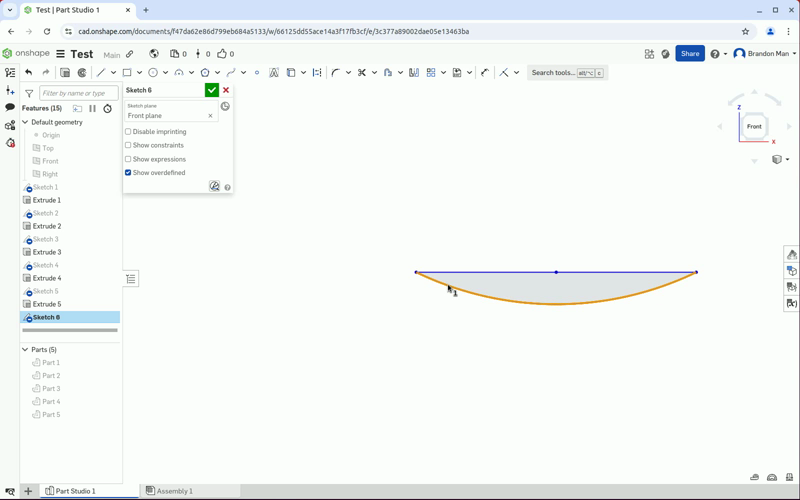
scroll(-6)
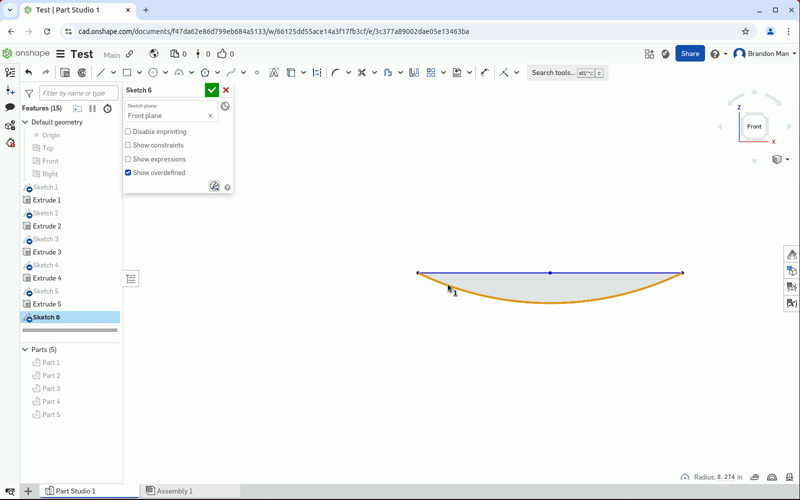
scroll(-6)
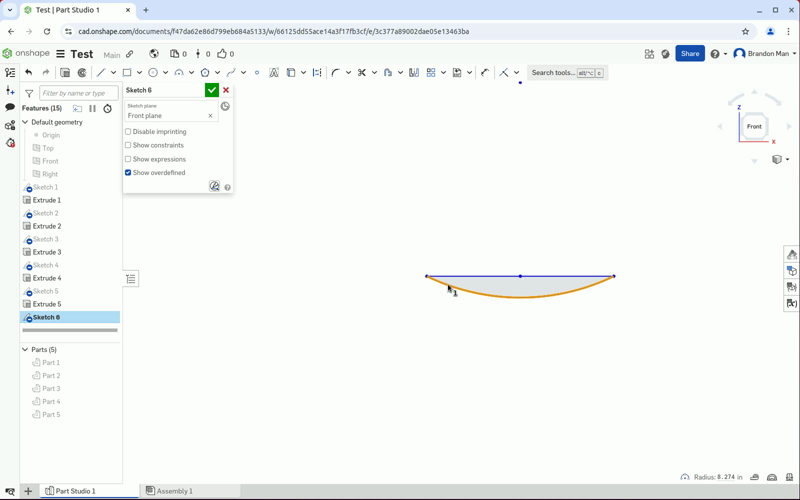
scroll(-6)
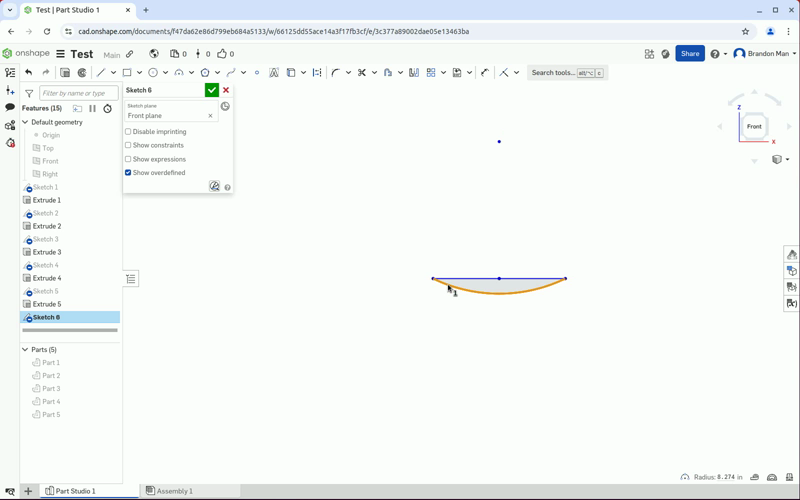
scroll(-6)
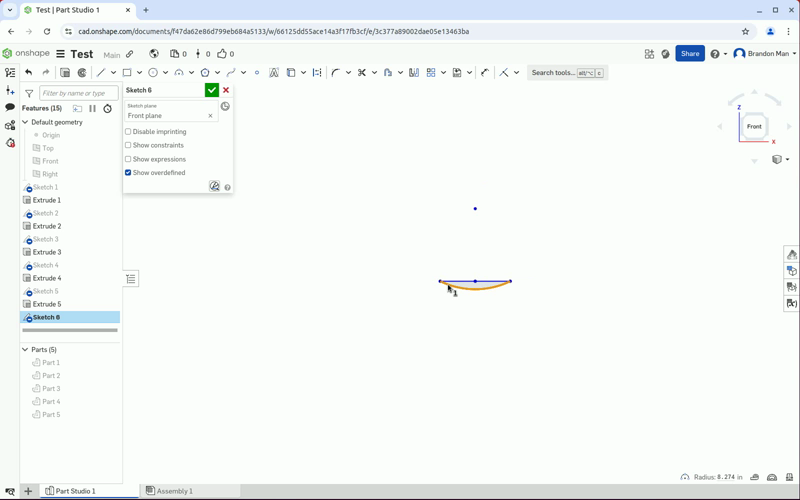
scroll(-6)
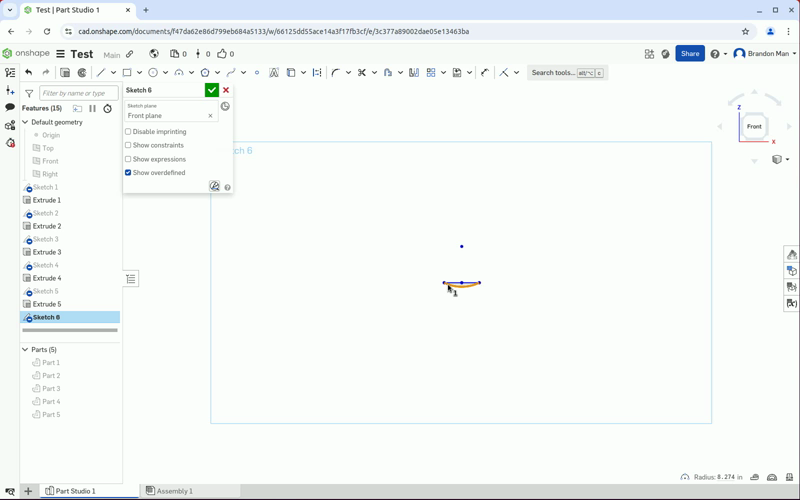
mouse_move(73, 352)
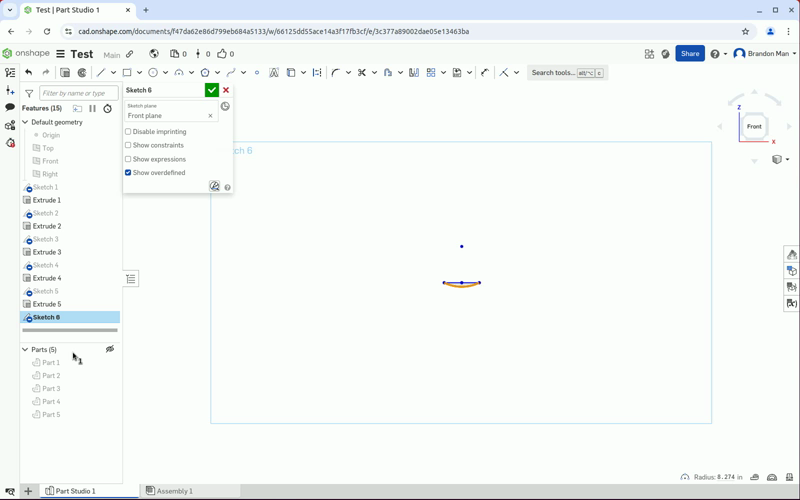
key(shift+y)
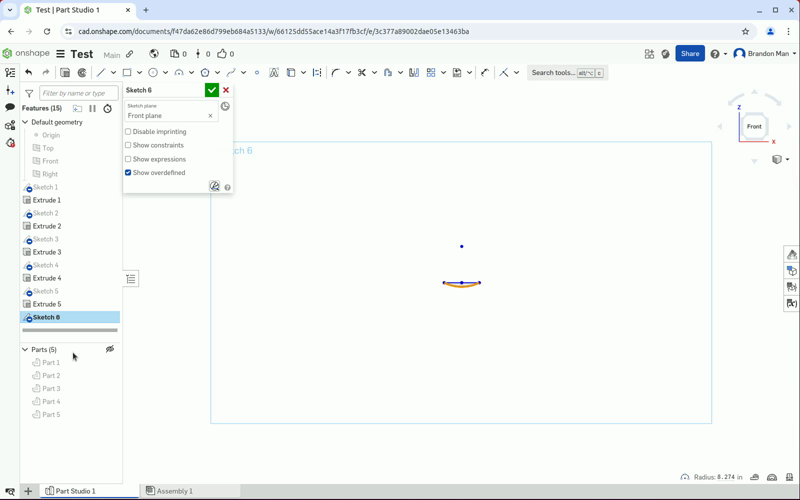
key(shift+e)
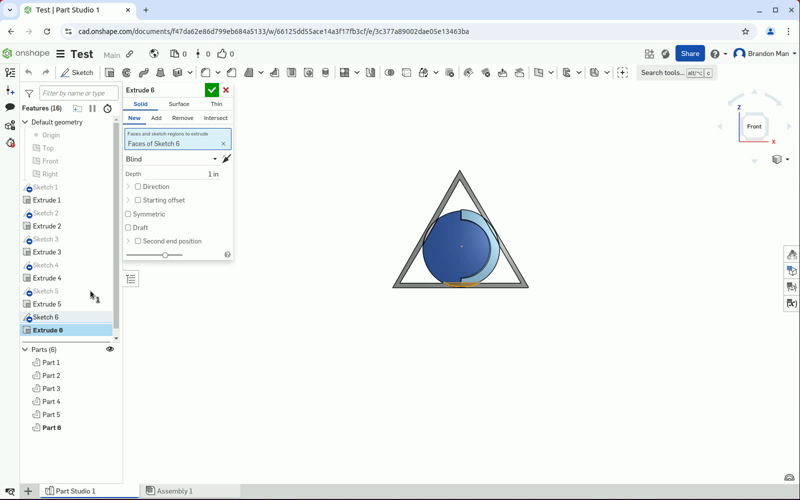
mouse_move(143, 106)
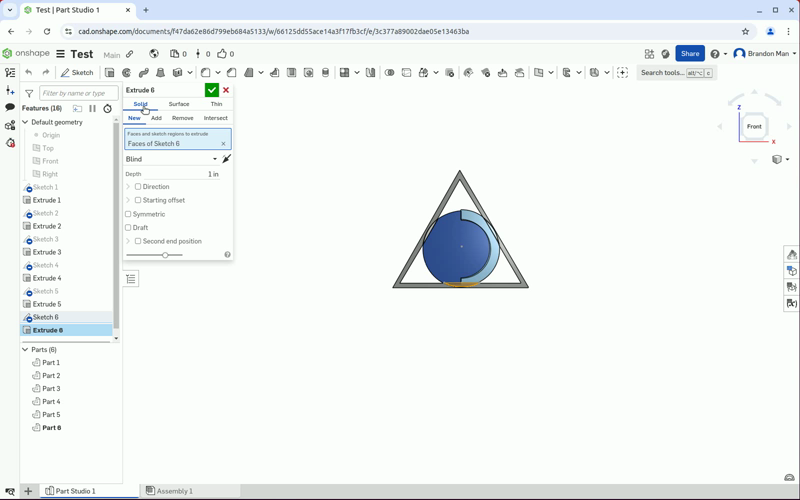
click(143, 106)
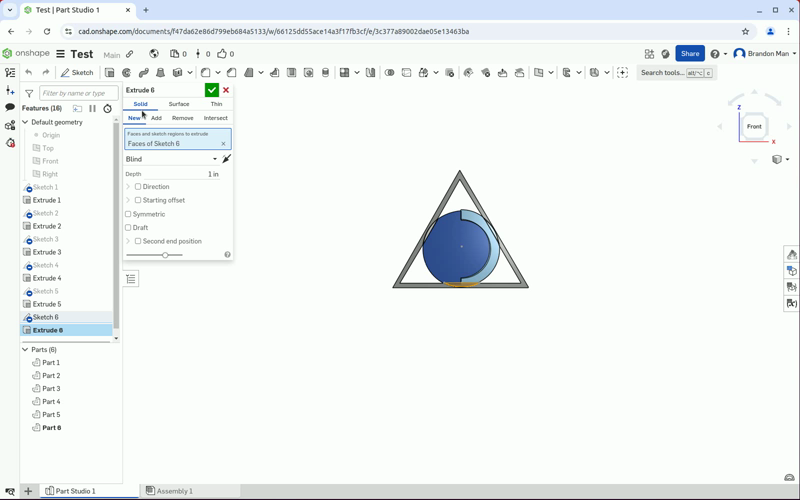
mouse_move(137, 120)
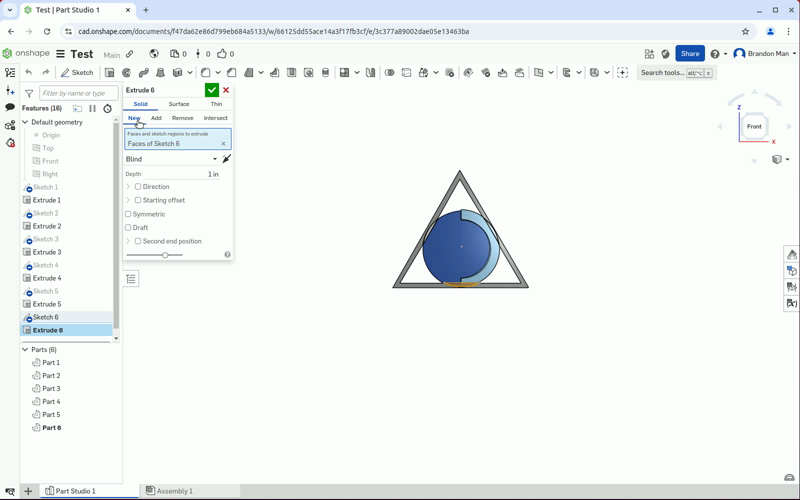
click(137, 120)
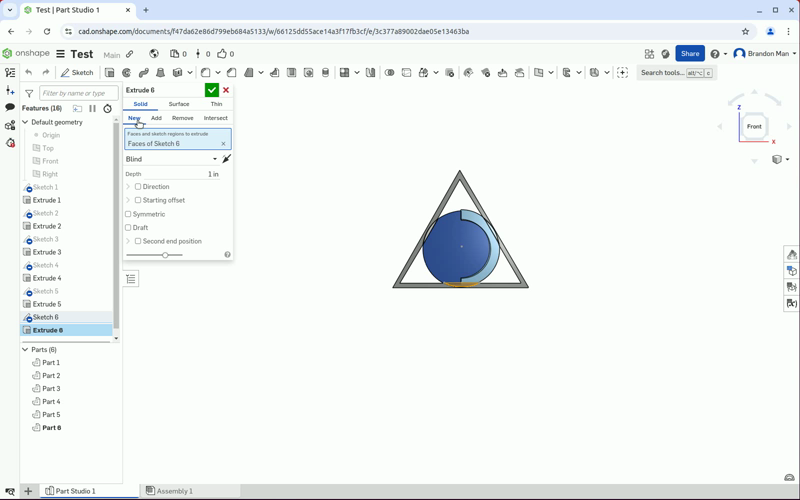
key(tab, 4)
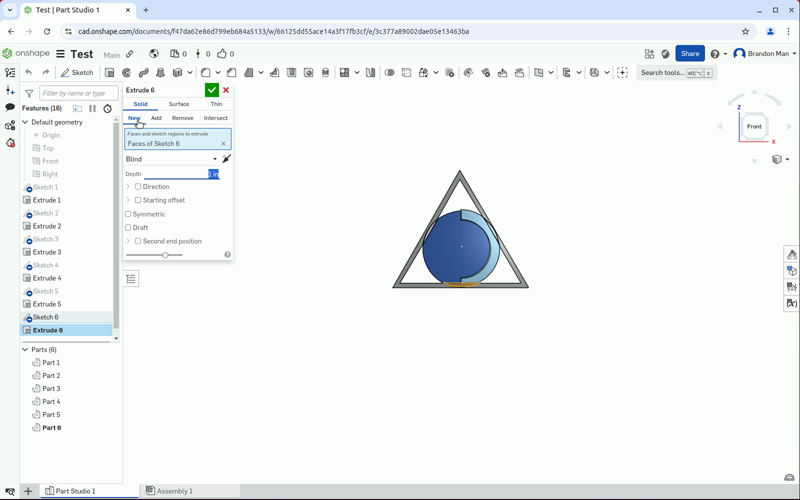
text(2.648)
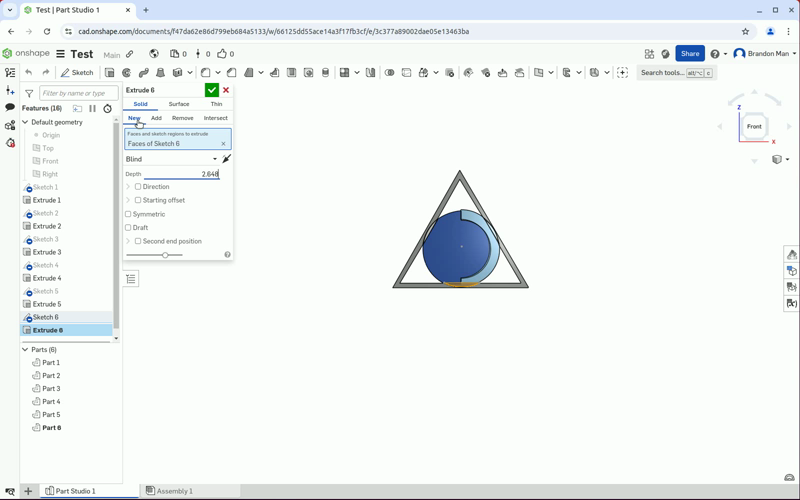
key(enter)
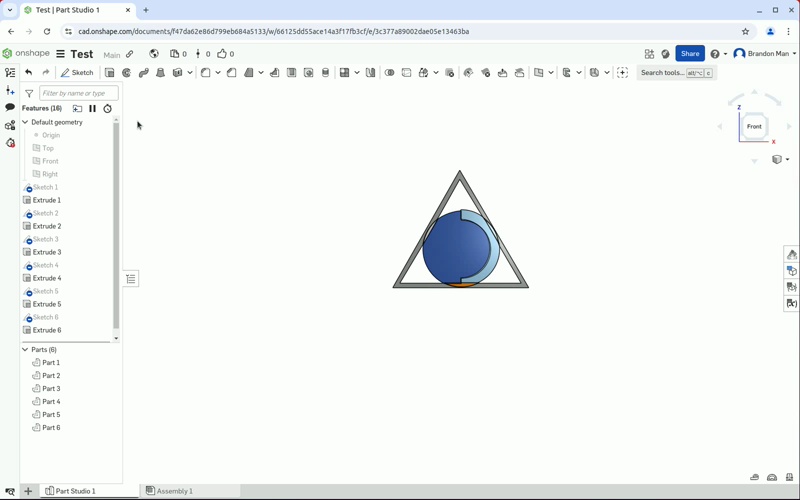
key(shift+h)
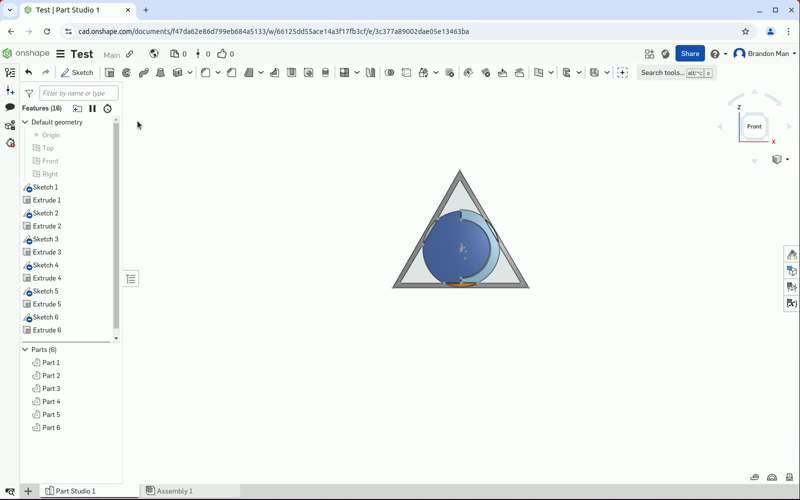
key(shift+h)
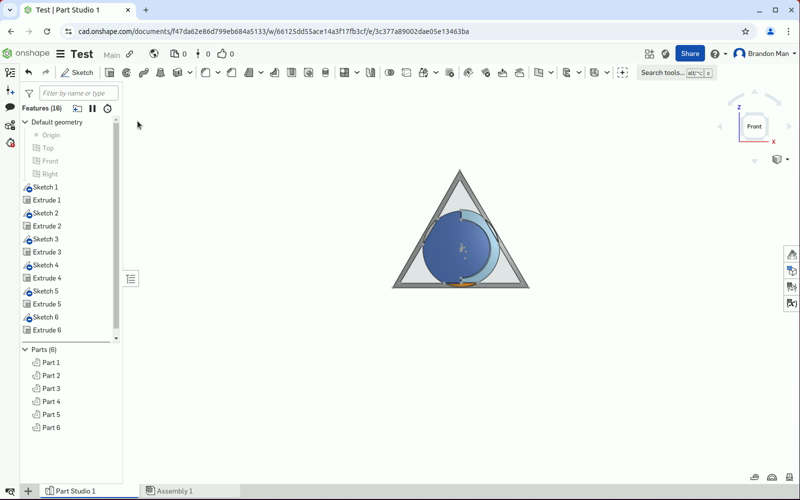
key(shift+7)
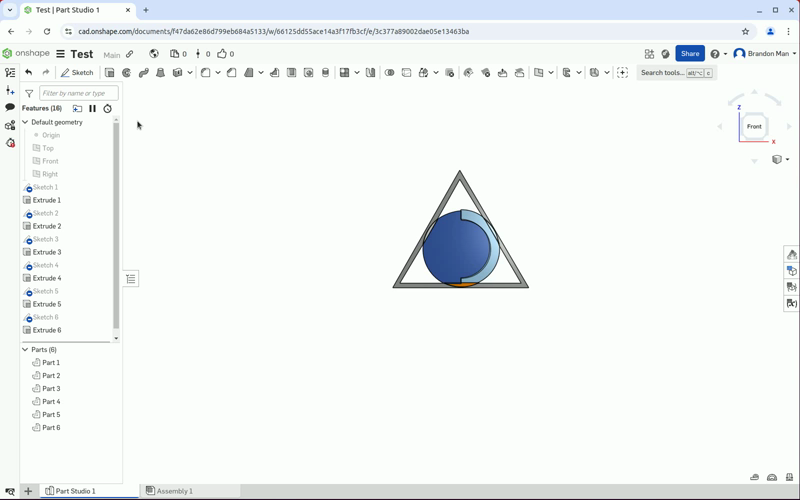
key(left, 2)
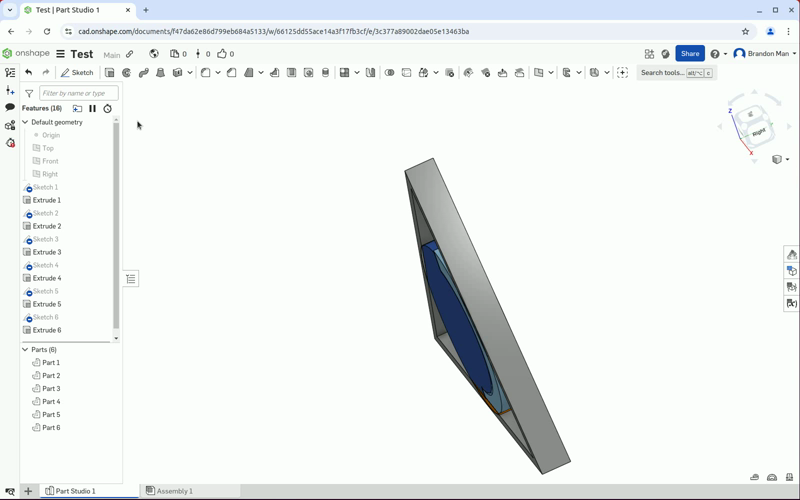
key(down, 2)
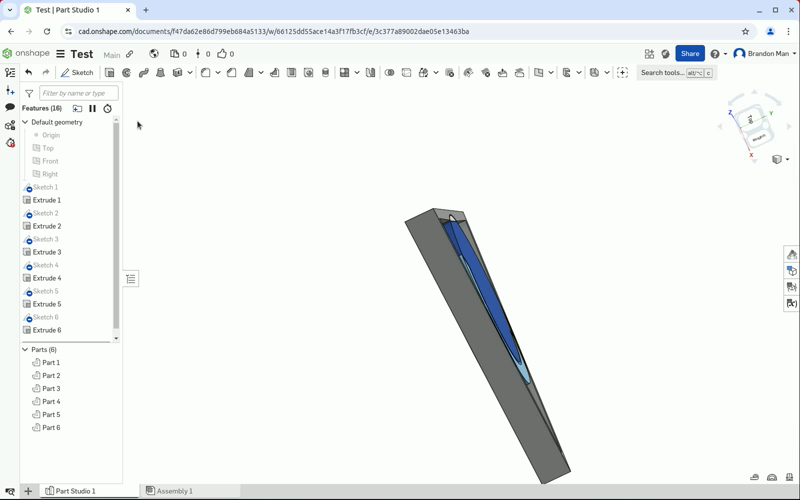
key(up, 2)
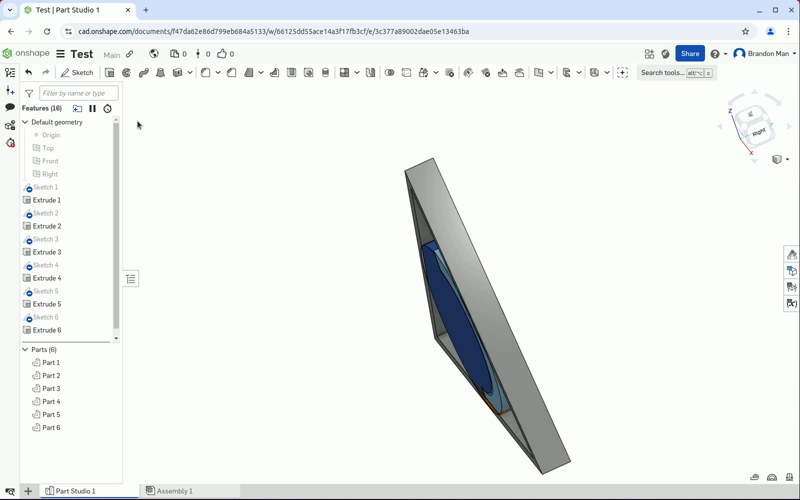
key(right, 2)
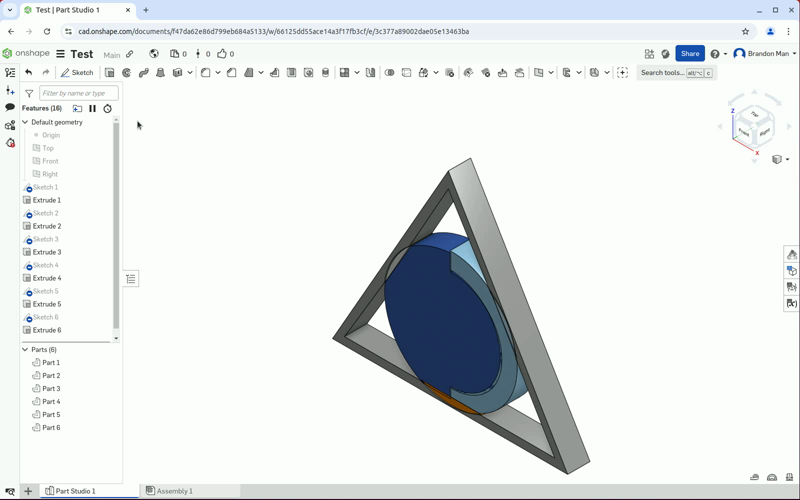
mouse_move(69, 189)
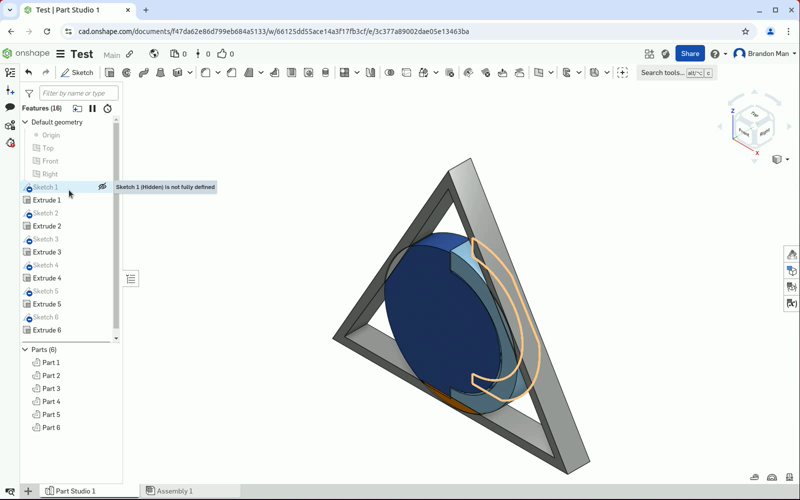
click(69, 189)